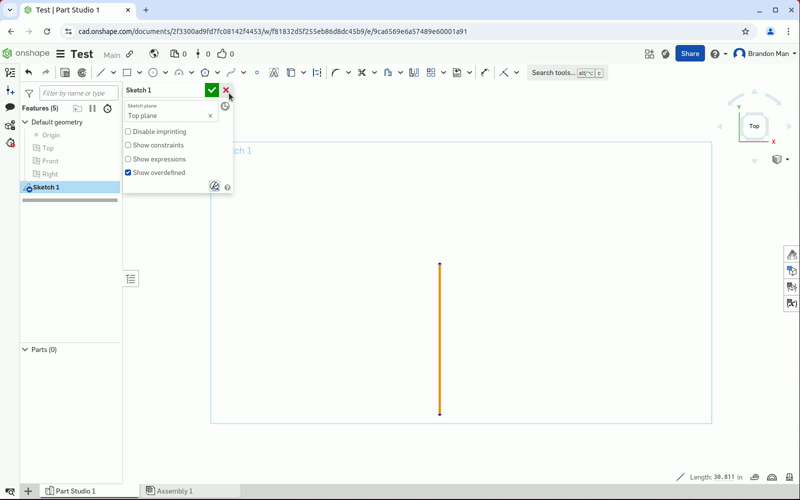
key(shift+h)
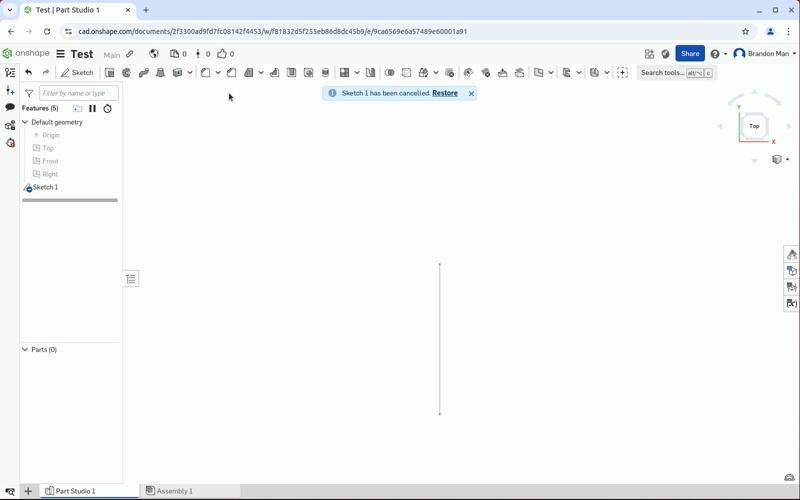
key(shift+s)
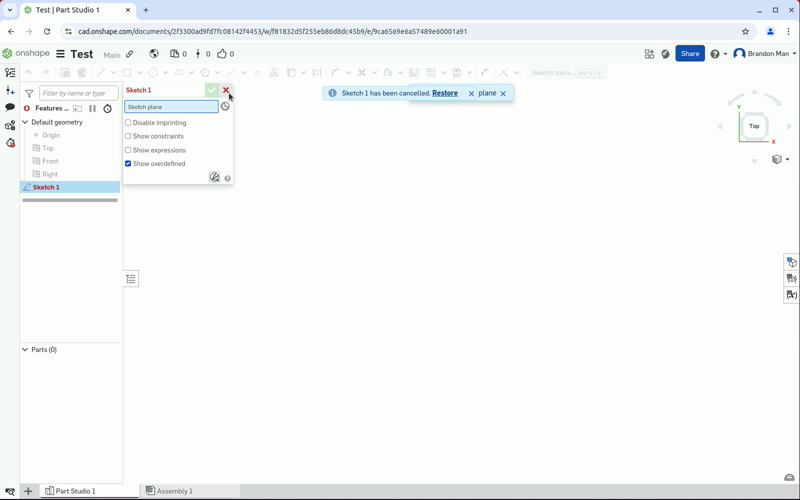
mouse_move(73, 150)
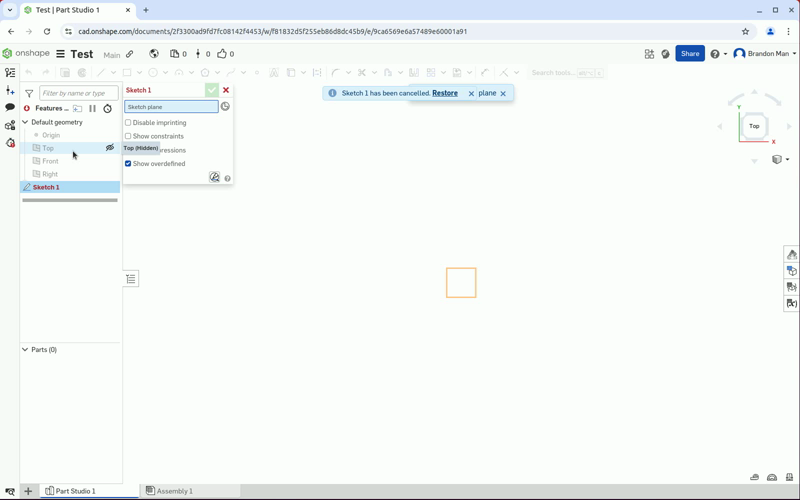
click(73, 150)
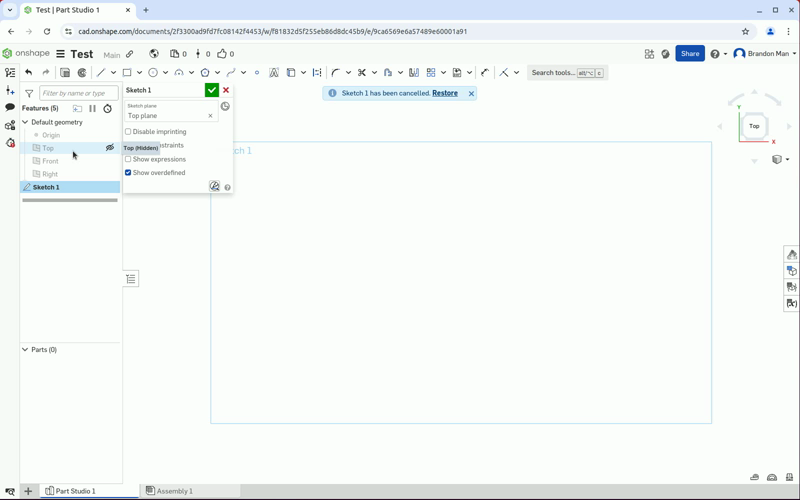
mouse_move(73, 352)
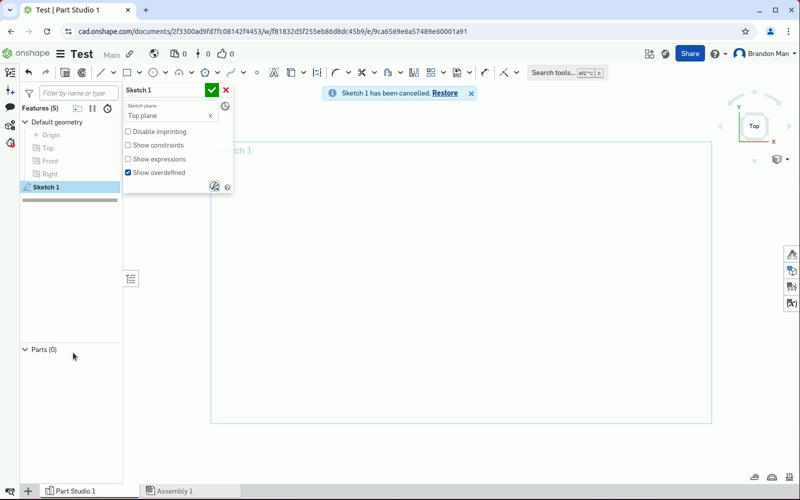
key(y)
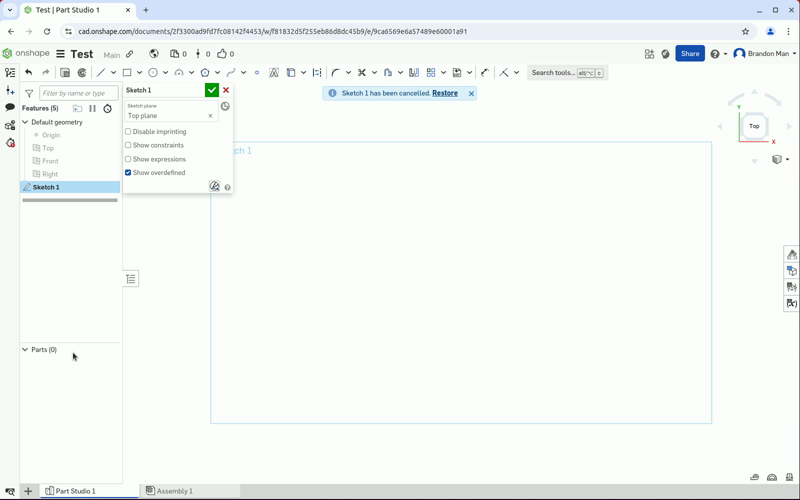
key(l)
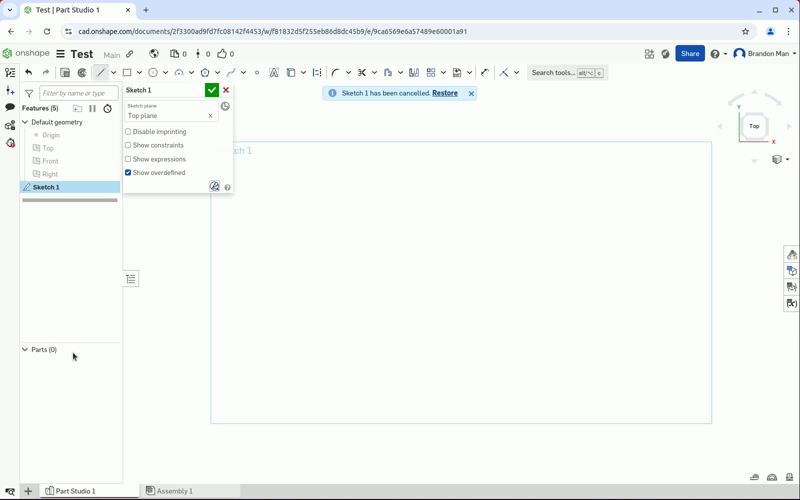
key_down(shift)
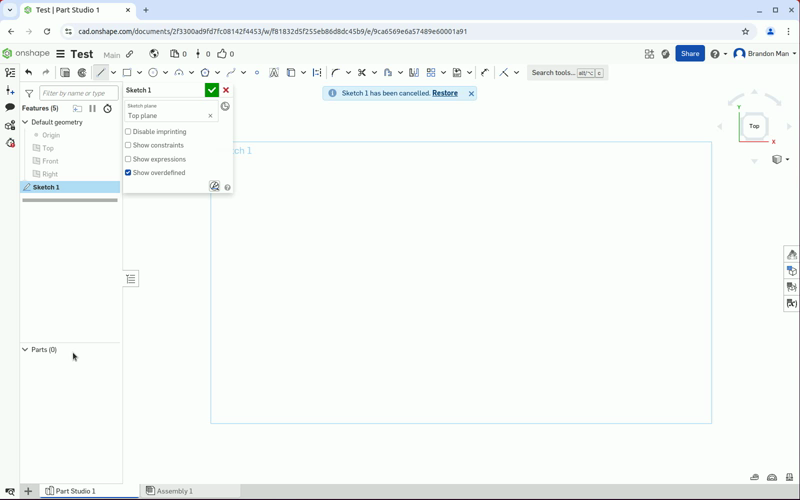
mouse_move(348, 312)
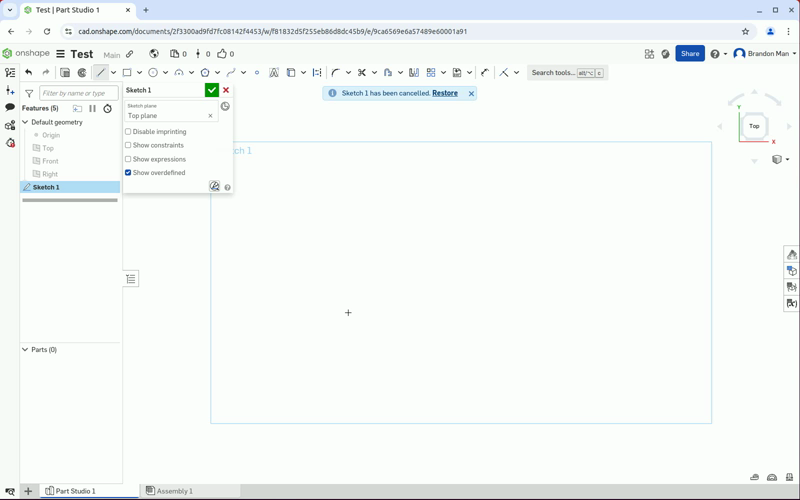
click(348, 312)
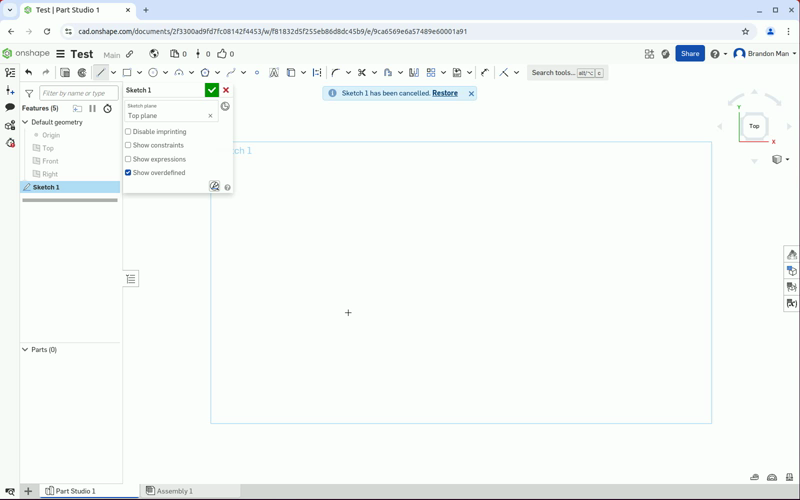
key_up(shift)
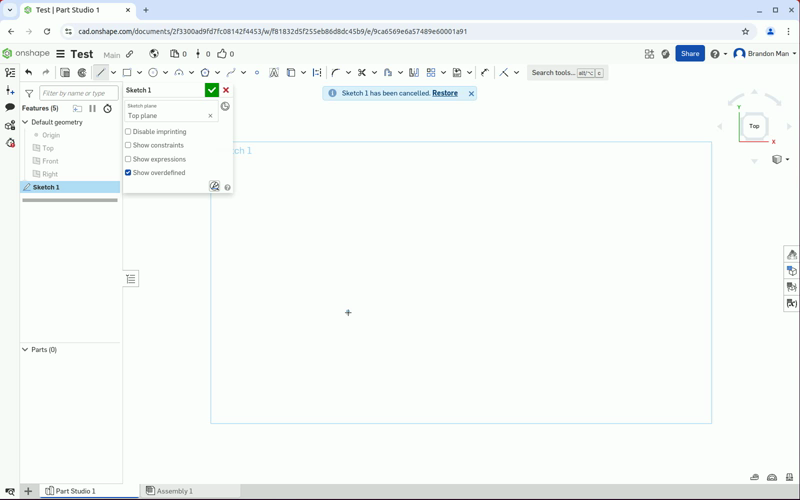
key_down(shift)
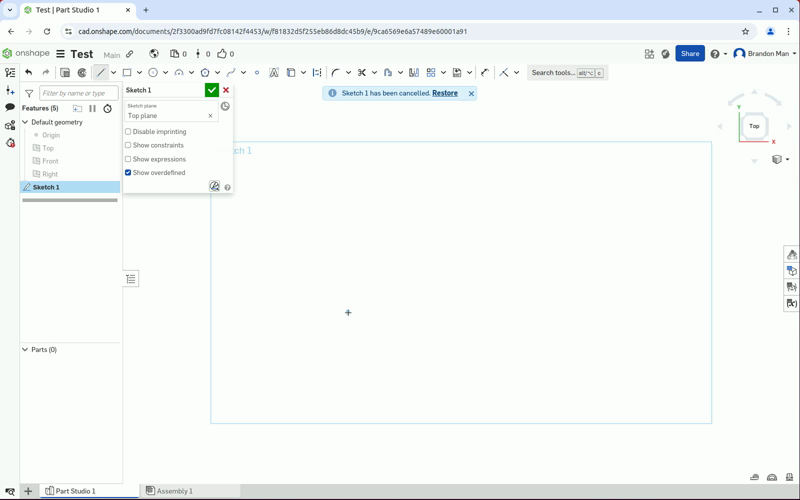
mouse_move(378, 312)
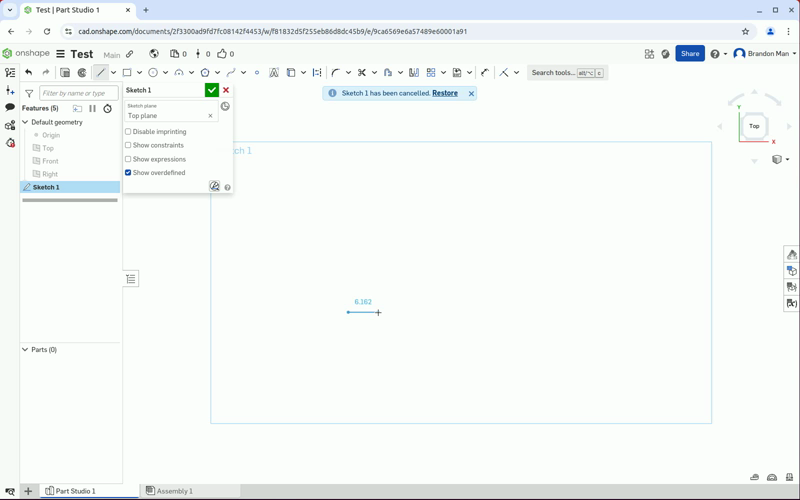
mouse_move(348, 255)
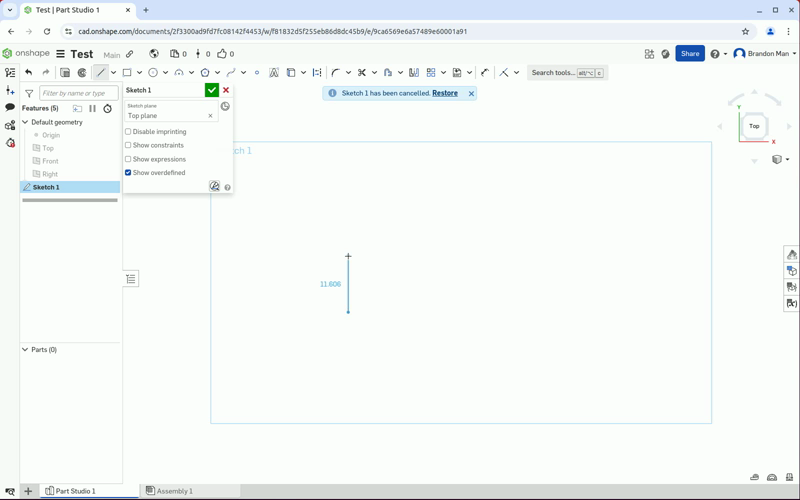
click(348, 255)
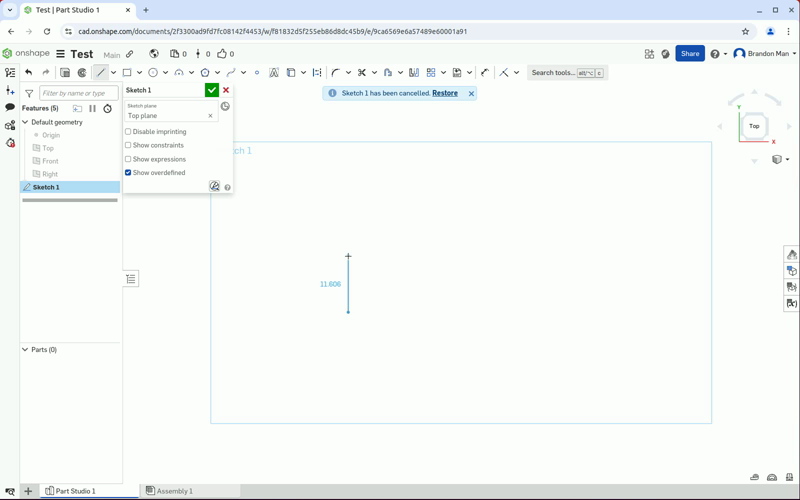
key_up(shift)
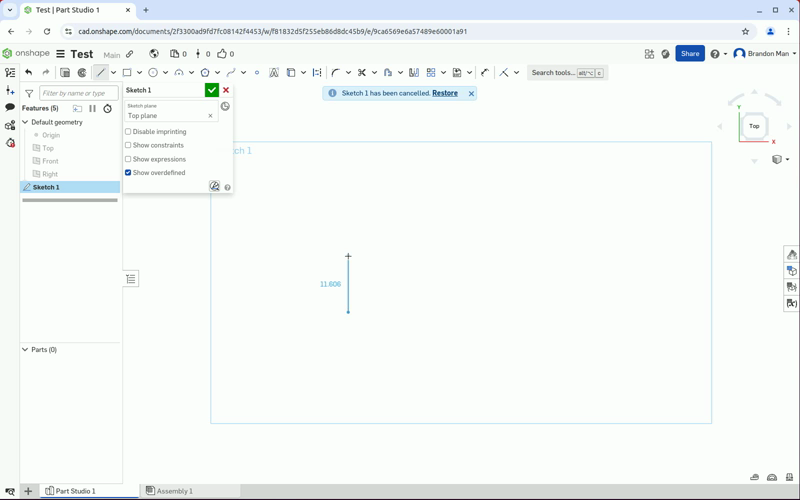
key_down(shift)
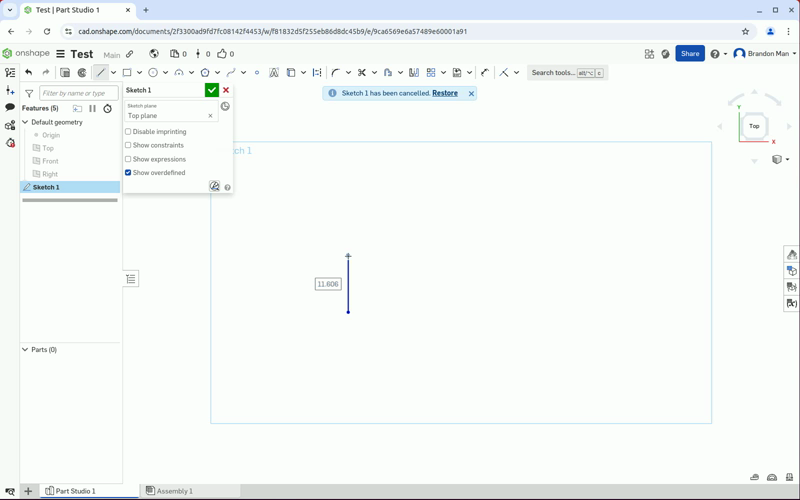
mouse_move(572, 255)
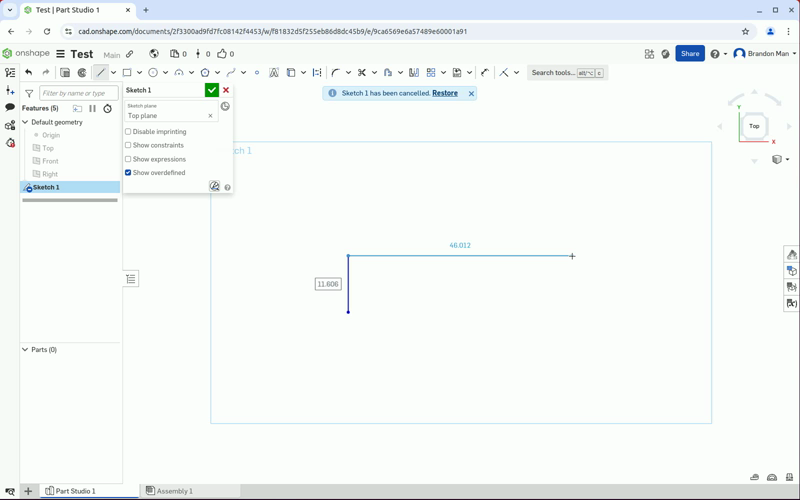
click(572, 255)
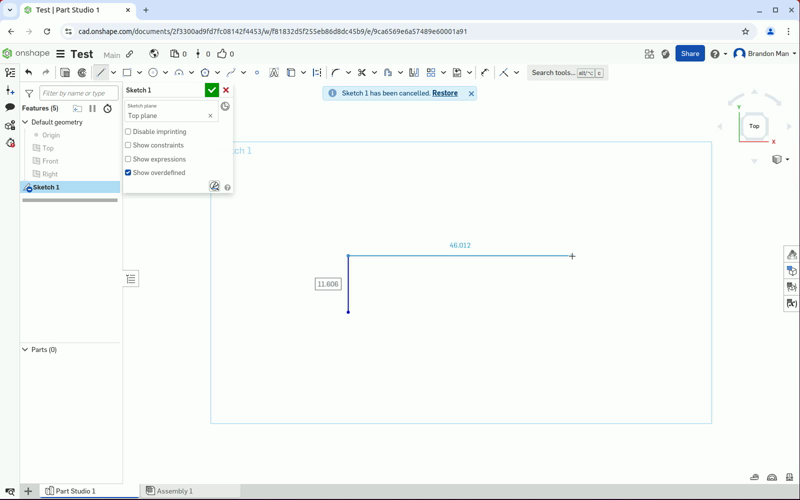
key_up(shift)
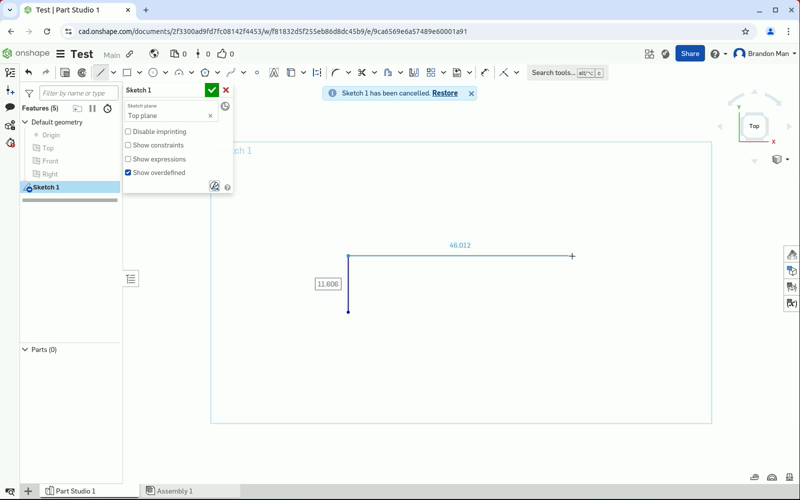
key_down(shift)
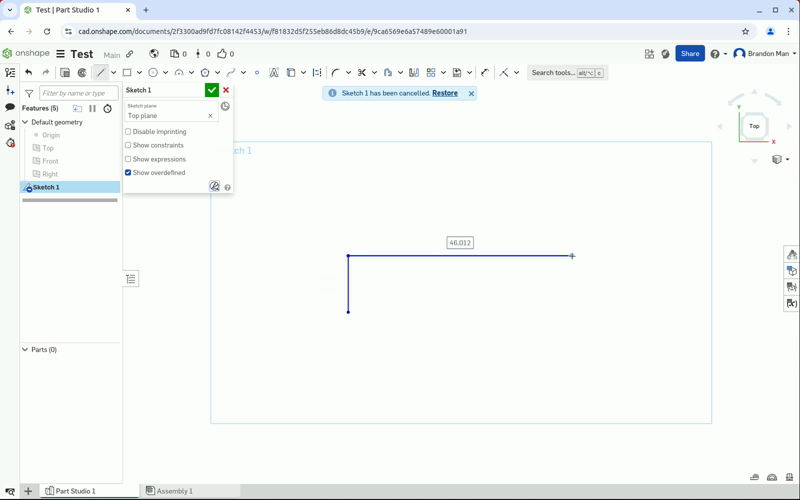
mouse_move(589, 255)
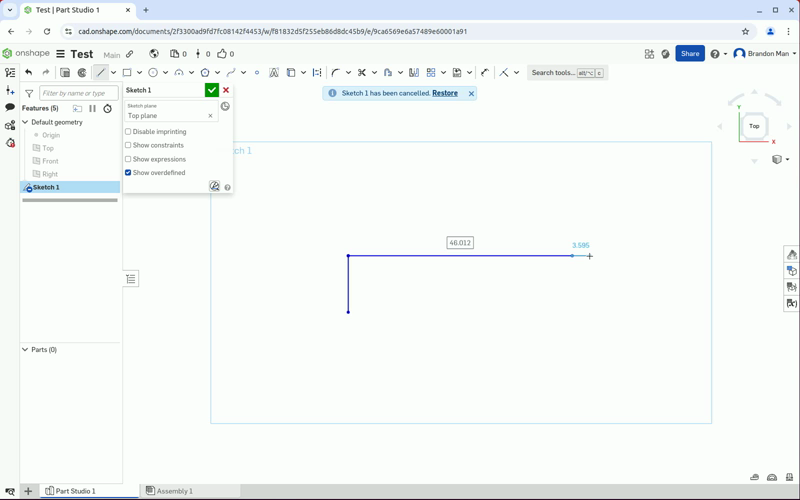
mouse_move(572, 309)
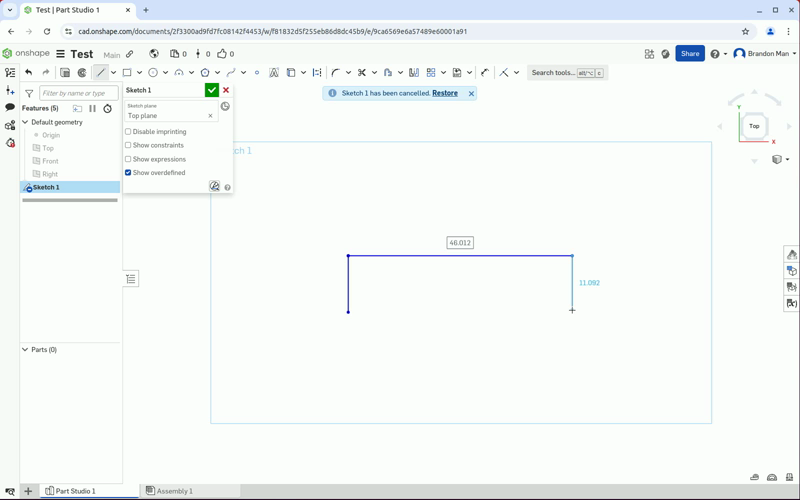
click(572, 309)
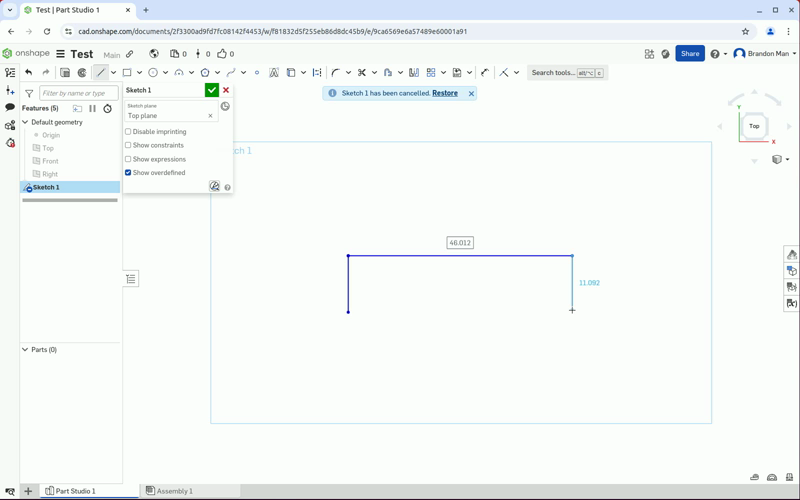
key_up(shift)
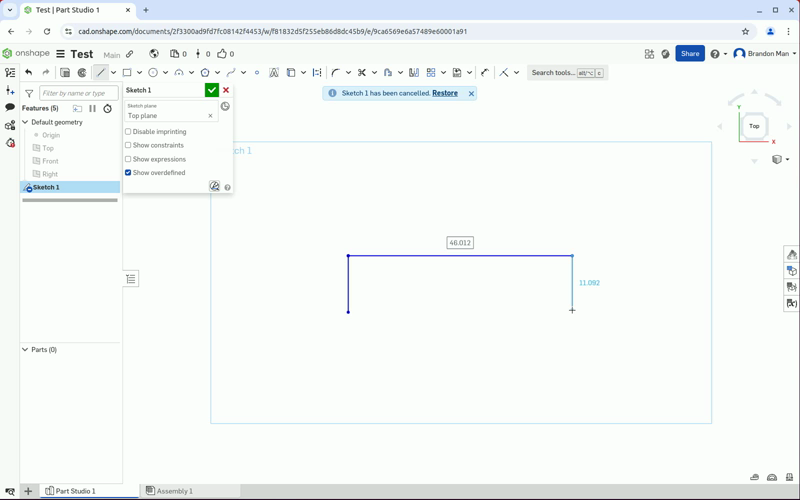
key_down(shift)
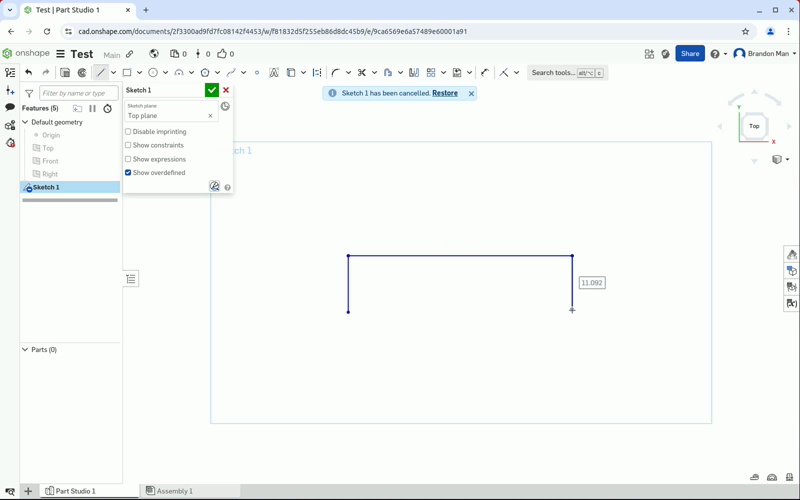
mouse_move(348, 309)
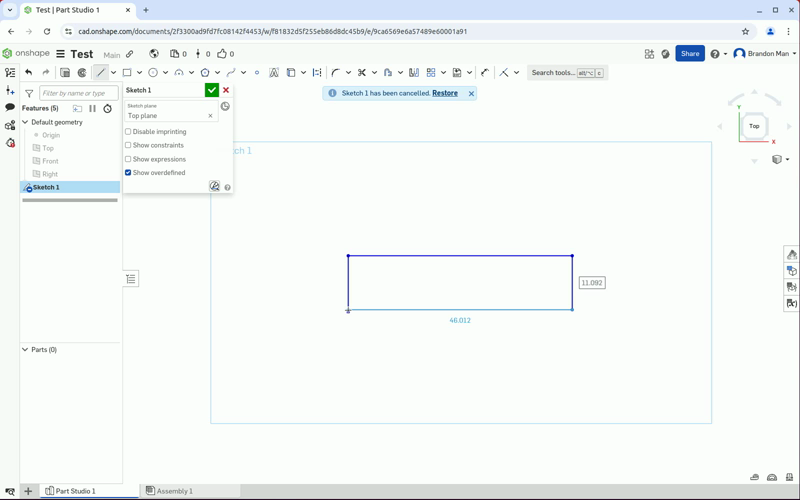
scroll(6)
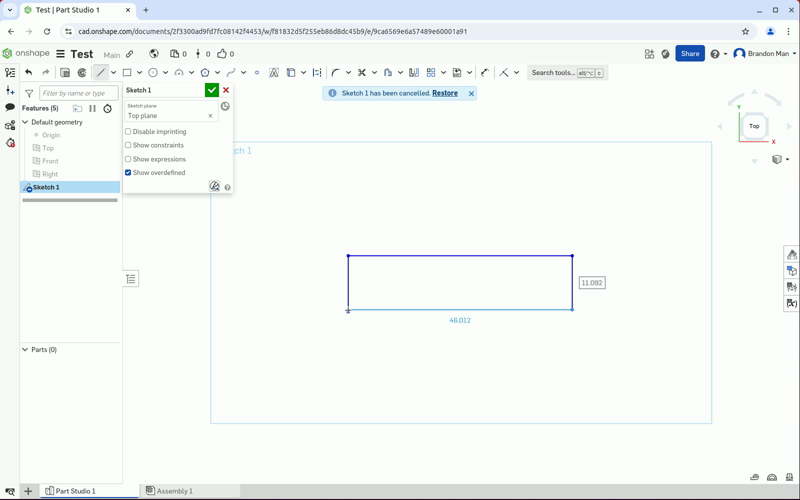
scroll(6)
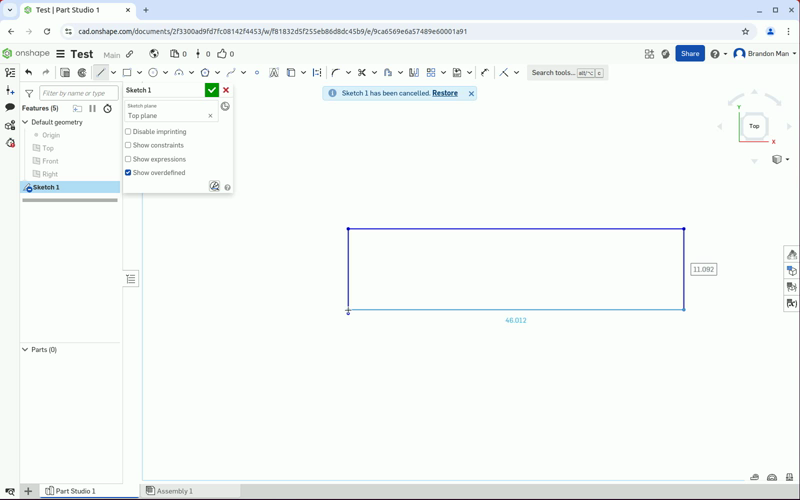
scroll(6)
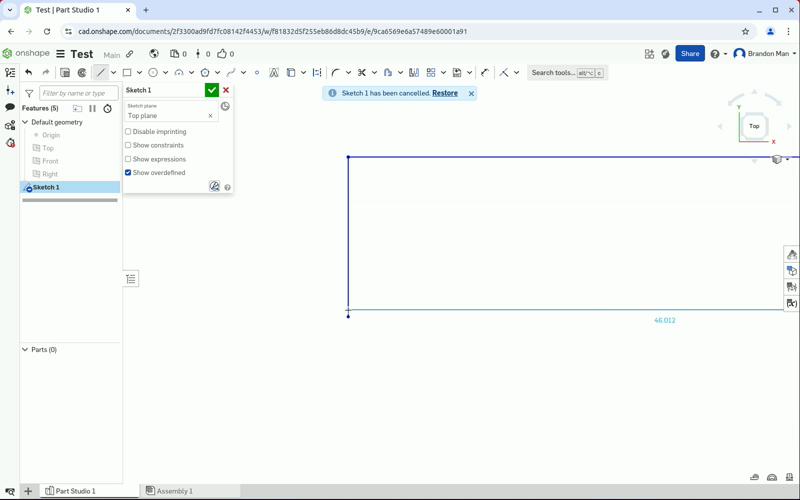
scroll(6)
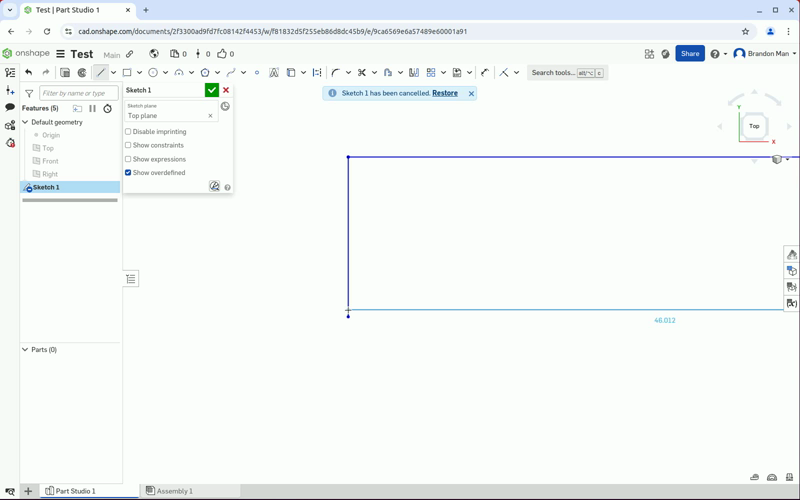
scroll(6)
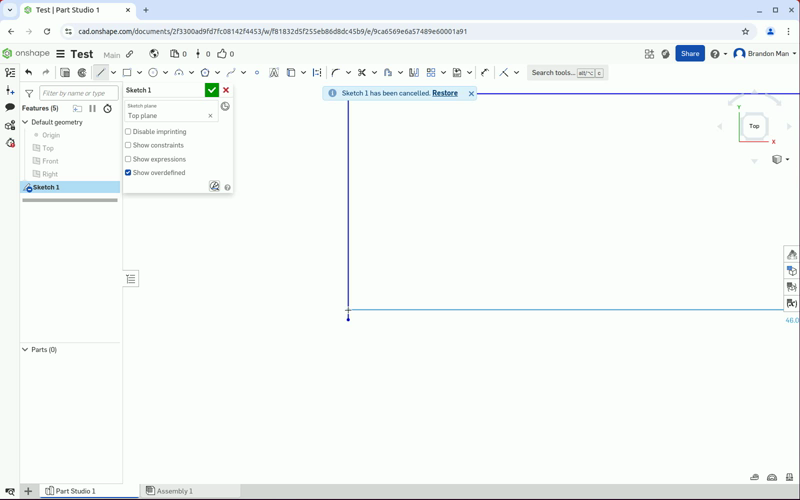
scroll(6)
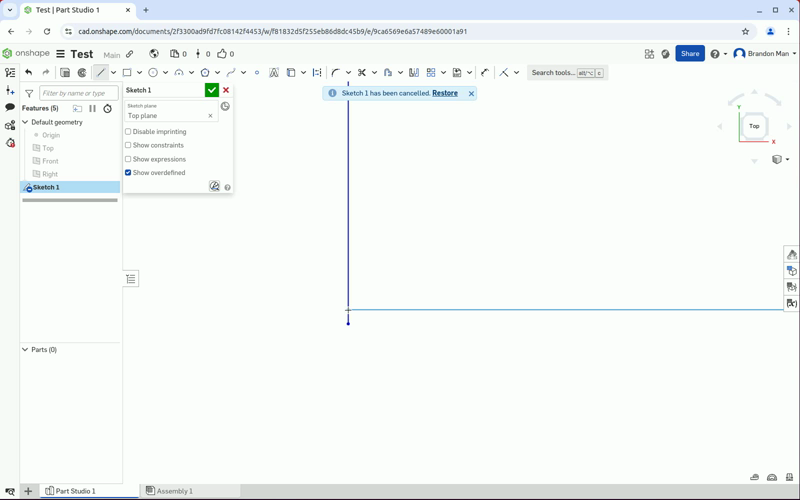
scroll(6)
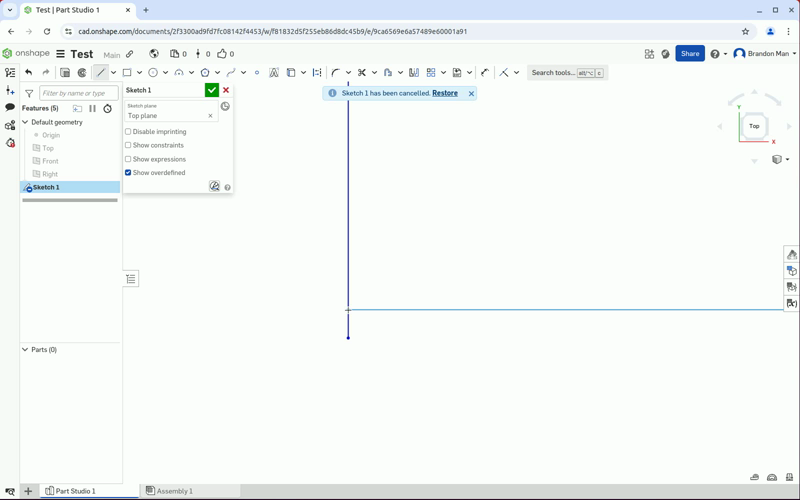
click(348, 309)
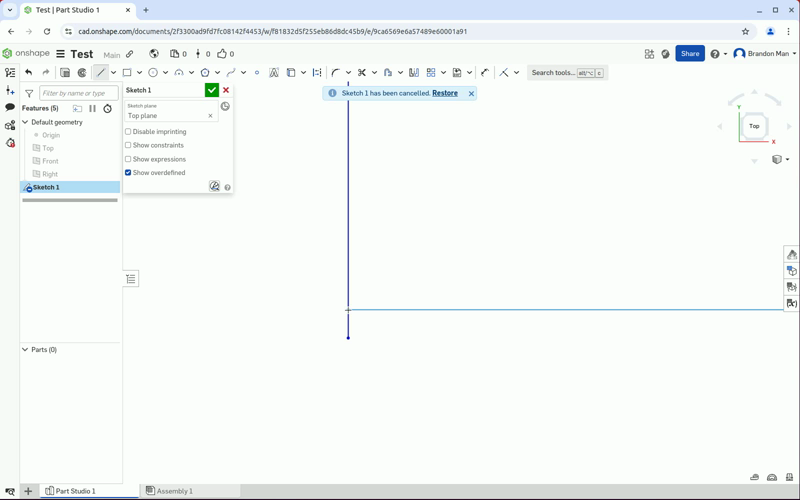
scroll(-6)
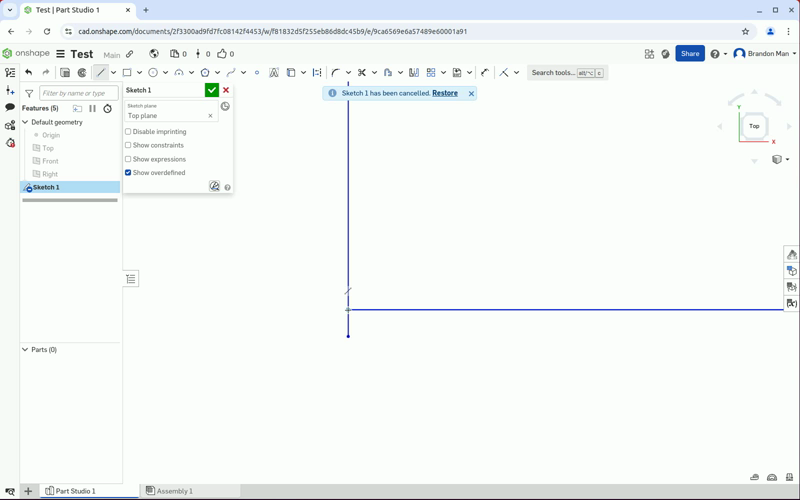
scroll(-6)
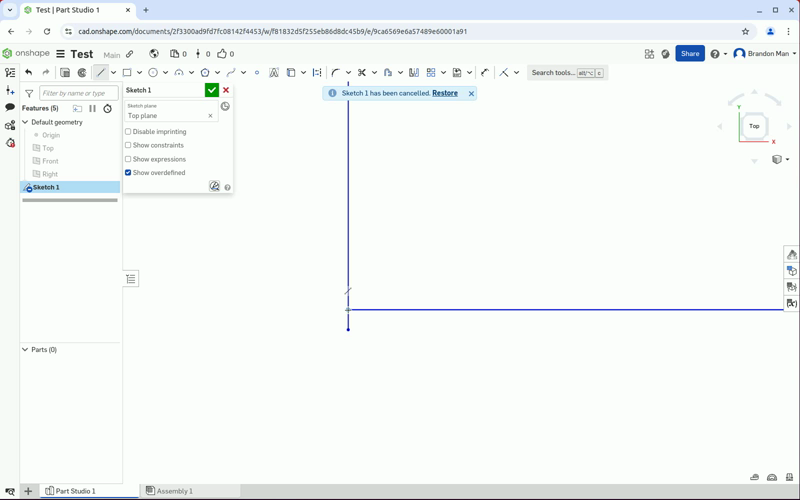
scroll(-6)
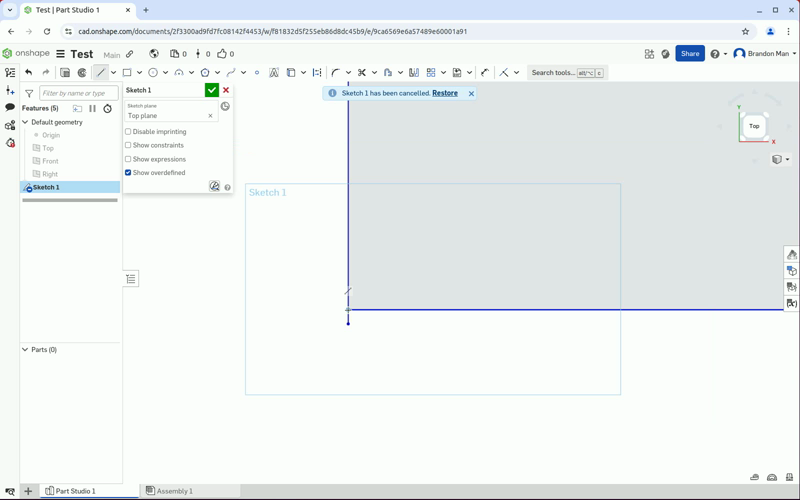
scroll(-6)
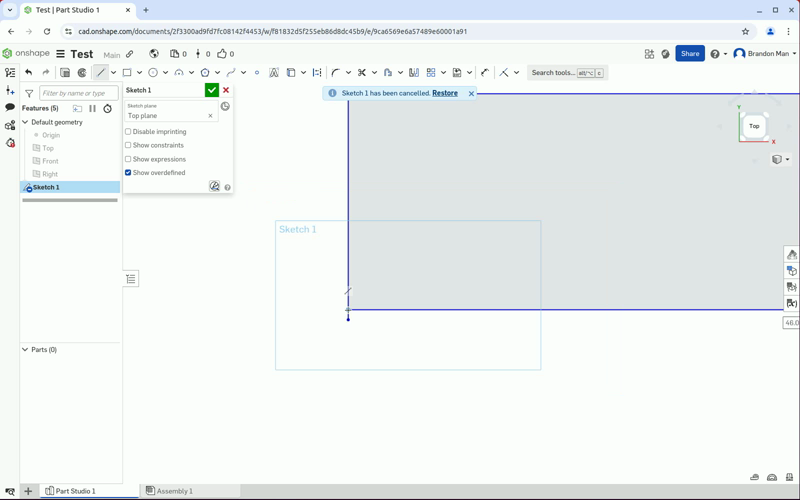
scroll(-6)
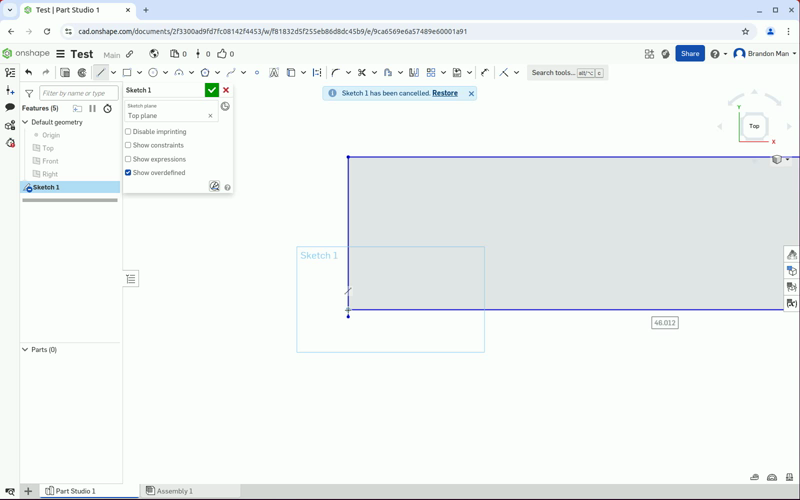
scroll(-6)
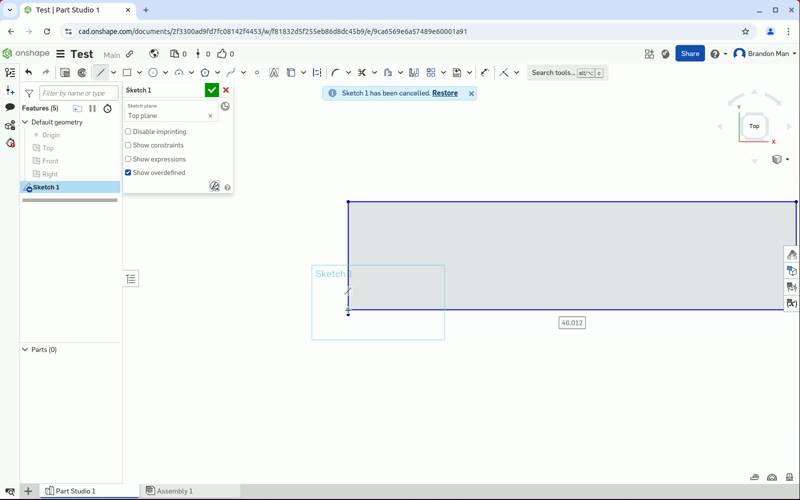
scroll(-6)
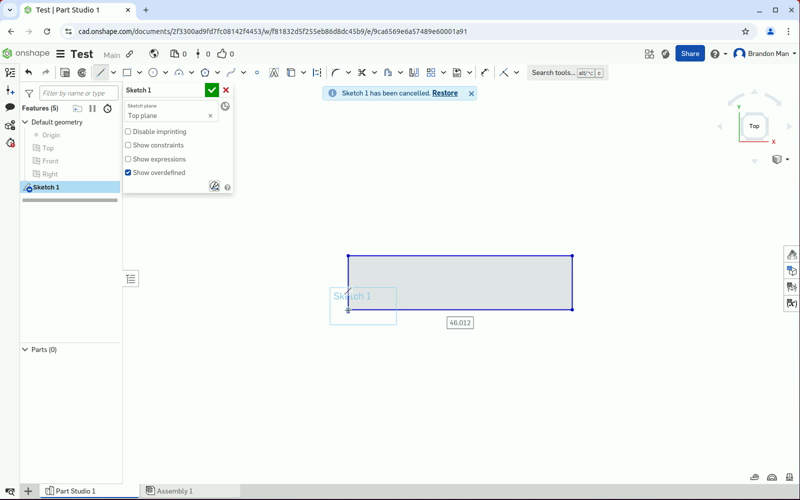
key_up(shift)
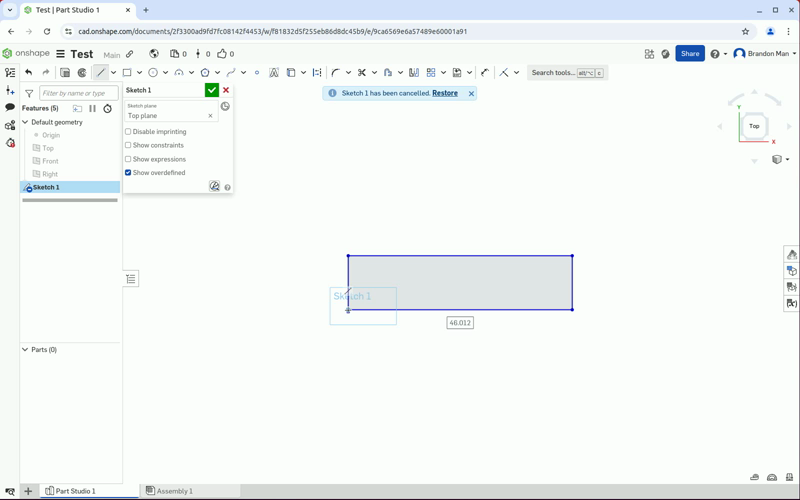
key_down(shift)
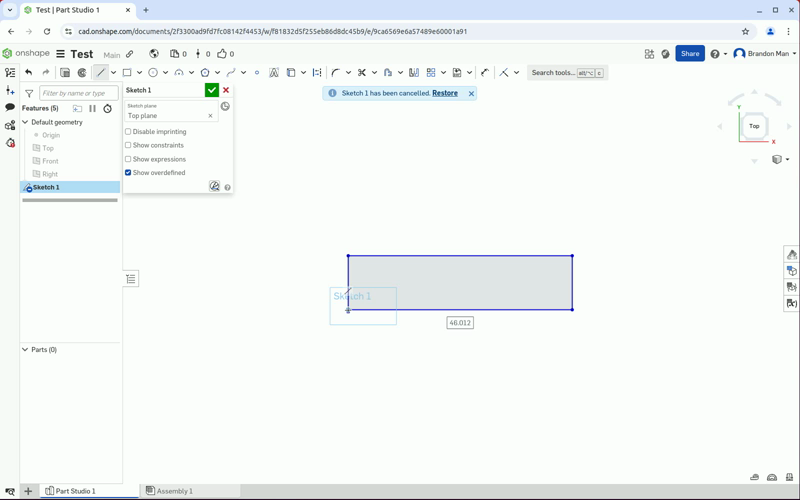
mouse_move(378, 309)
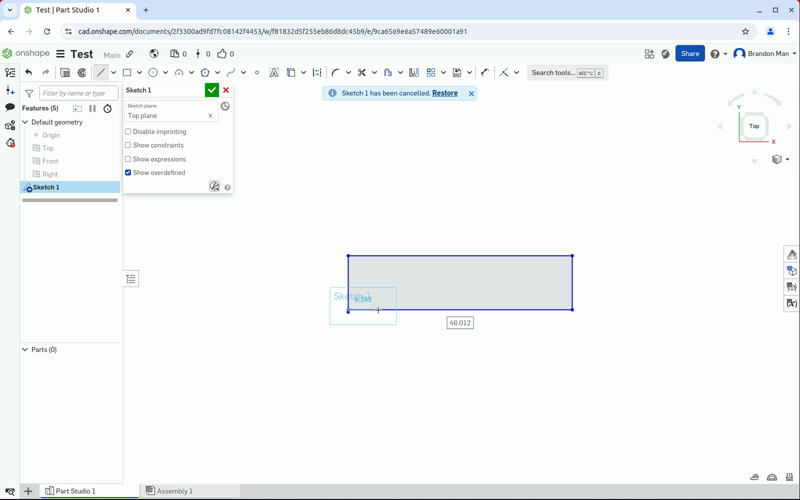
mouse_move(348, 312)
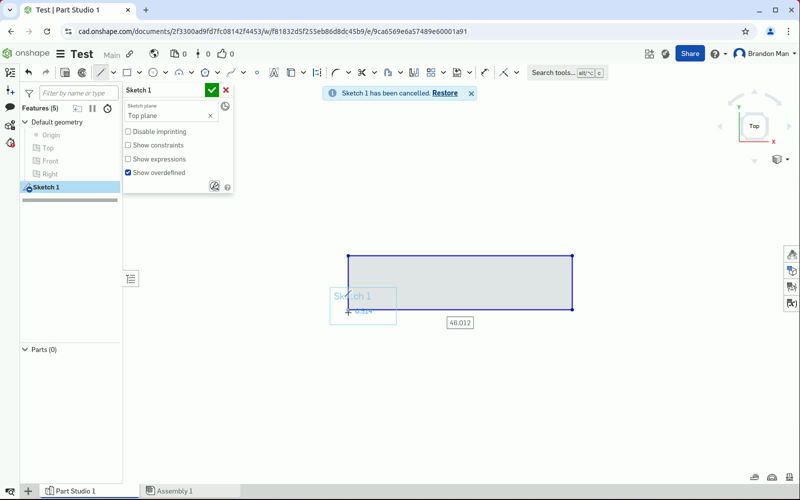
scroll(6)
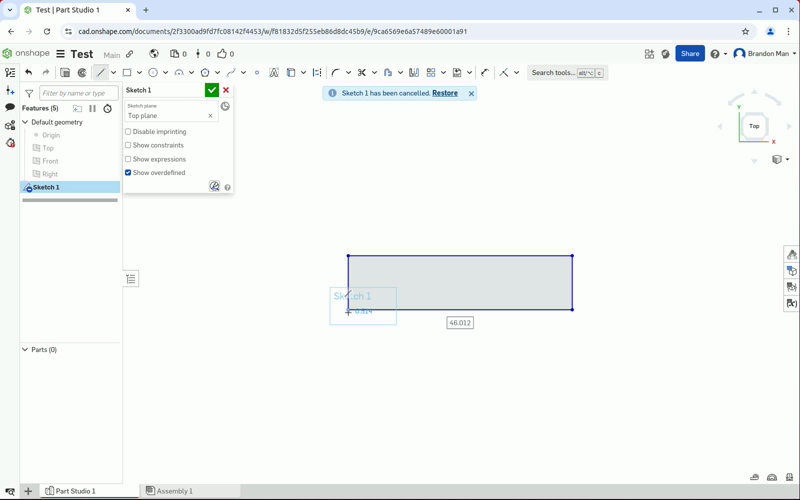
scroll(6)
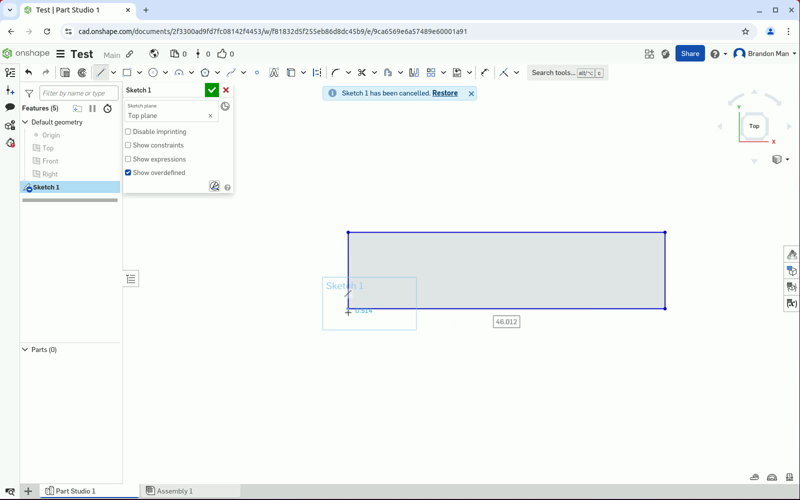
scroll(6)
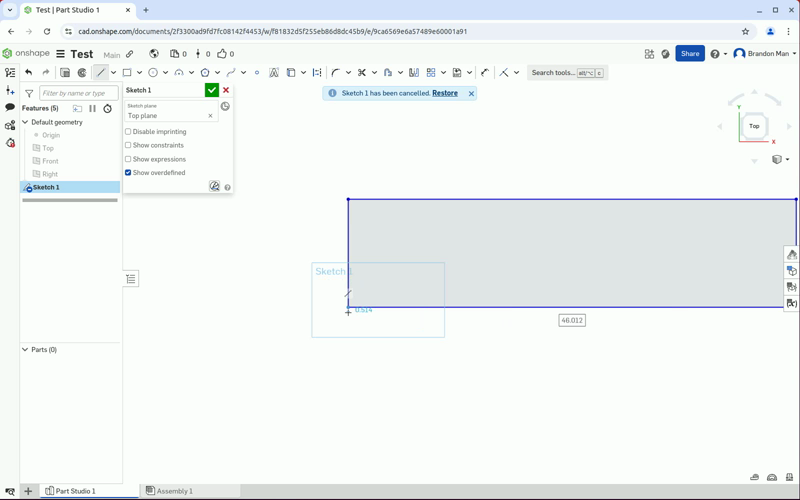
scroll(6)
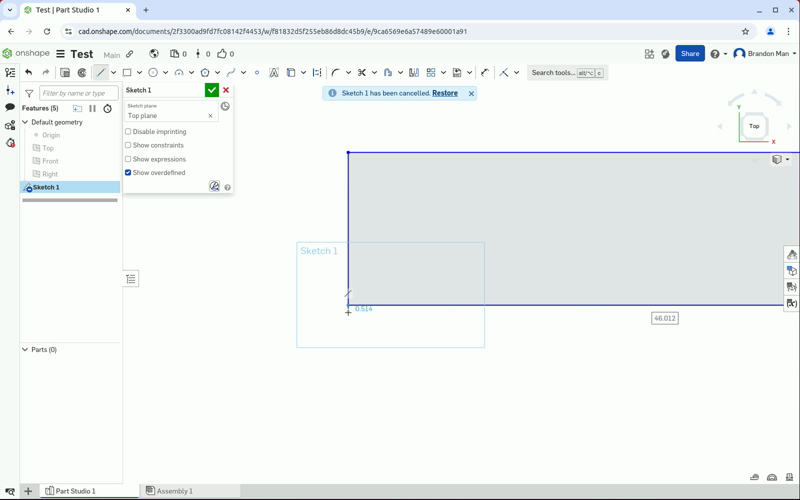
scroll(6)
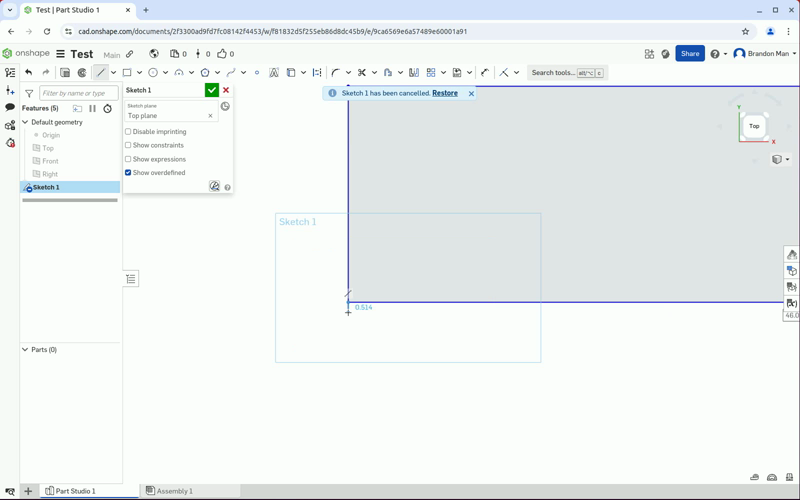
scroll(6)
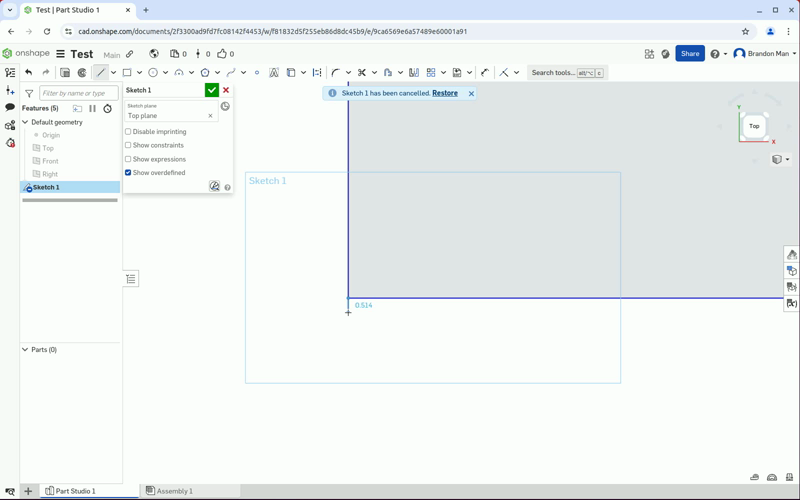
scroll(6)
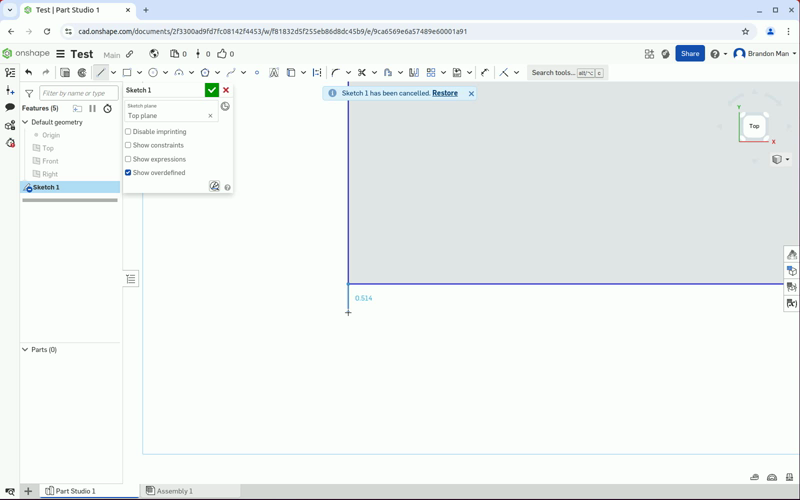
click(348, 312)
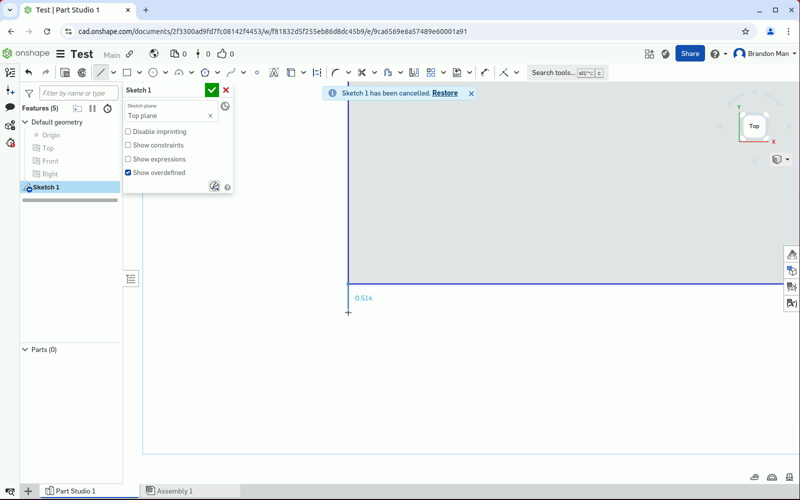
scroll(-6)
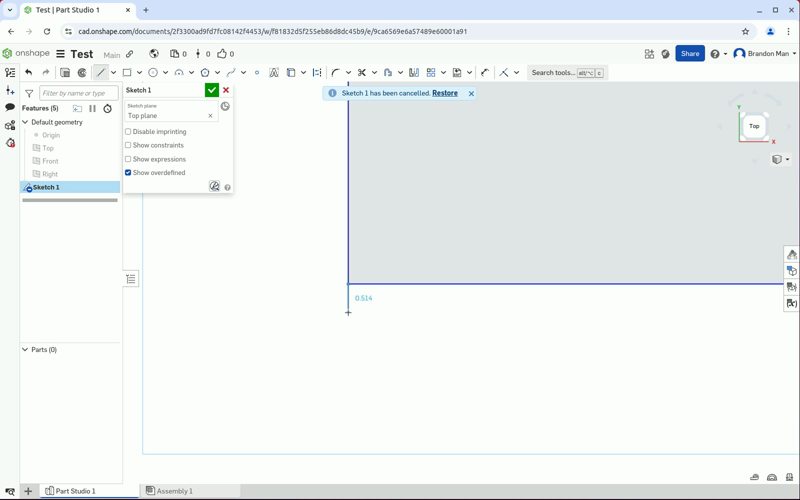
scroll(-6)
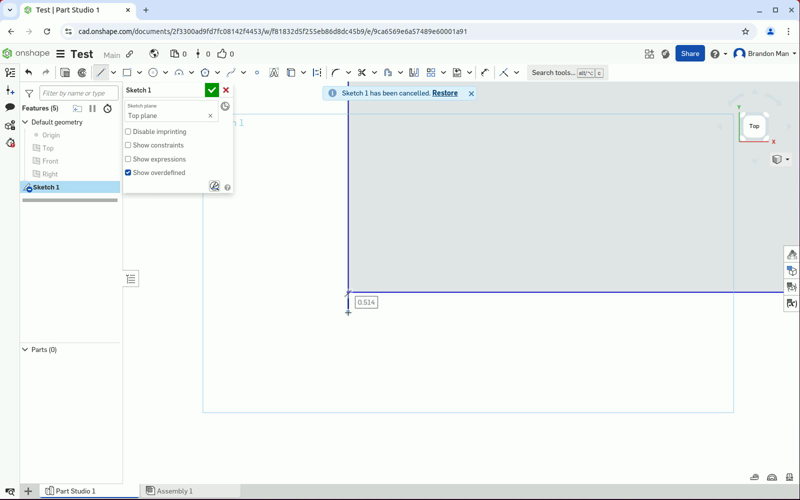
scroll(-6)
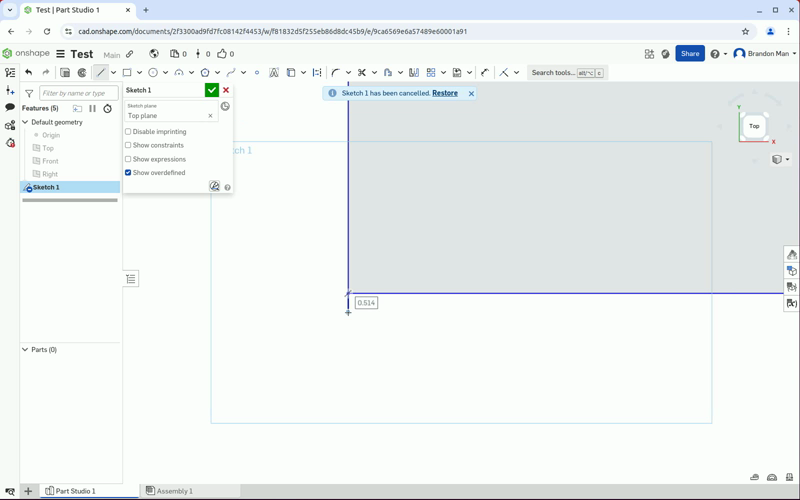
scroll(-6)
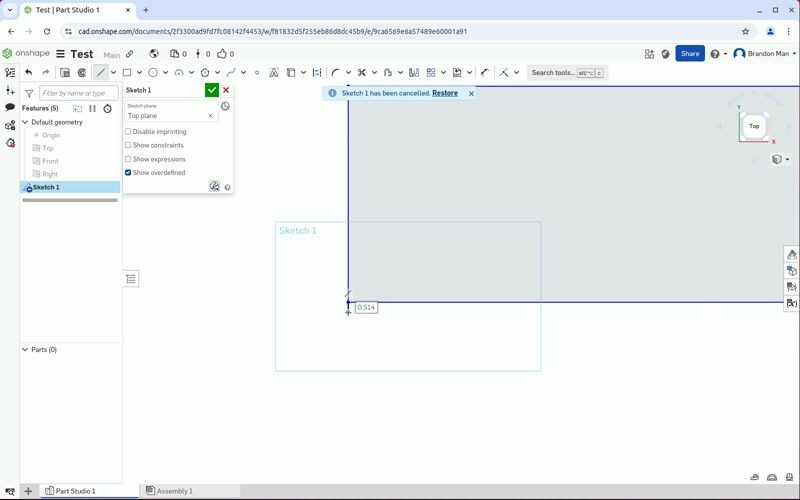
scroll(-6)
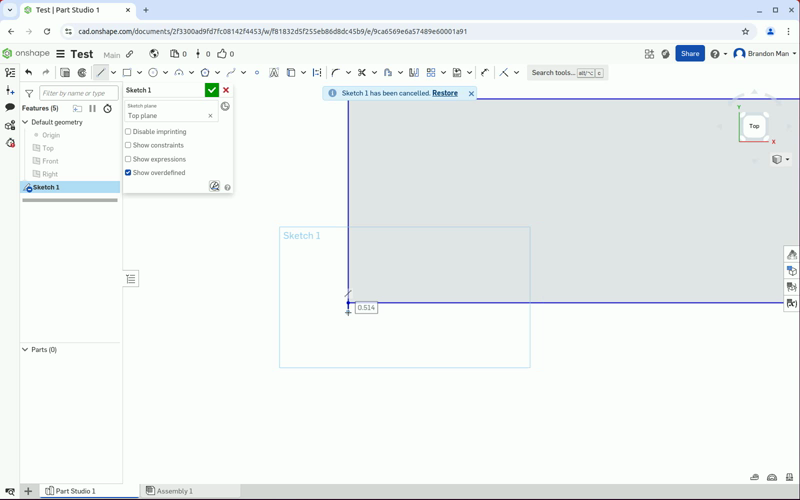
scroll(-6)
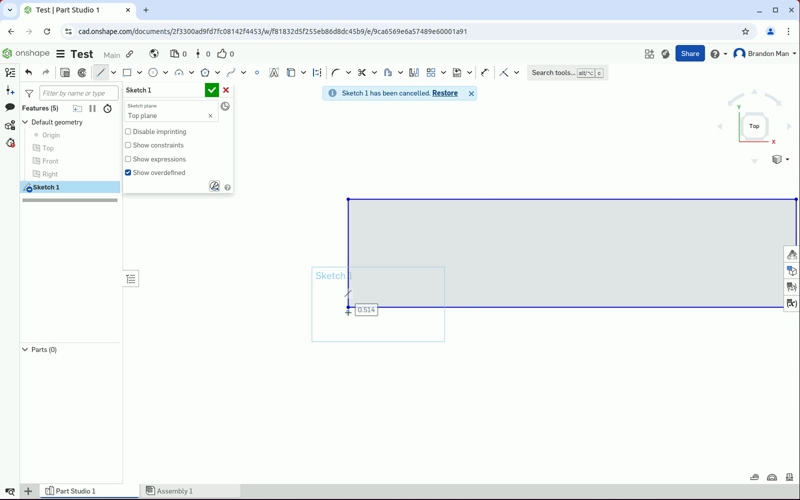
scroll(-6)
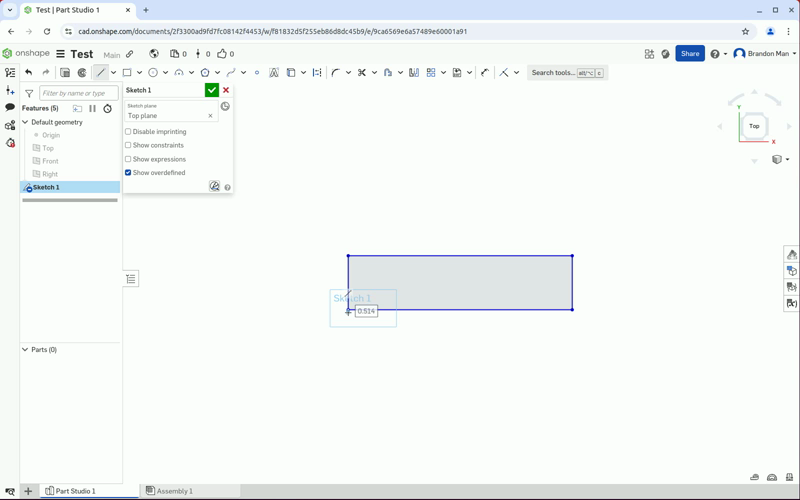
key_up(shift)
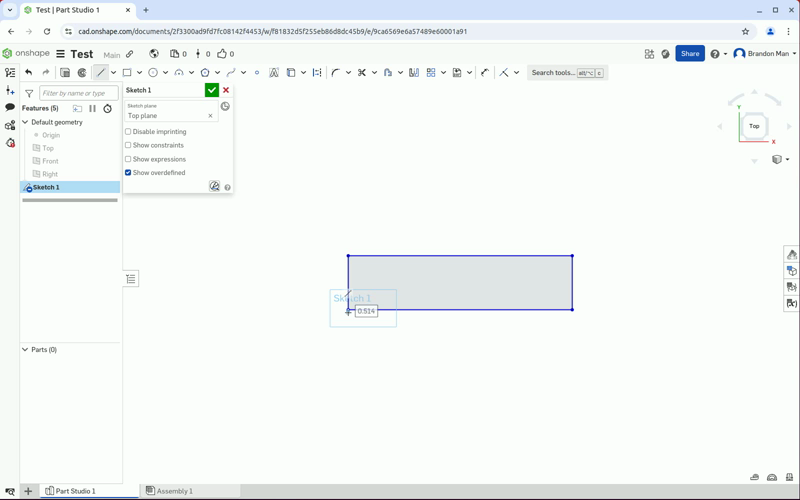
key(esc)
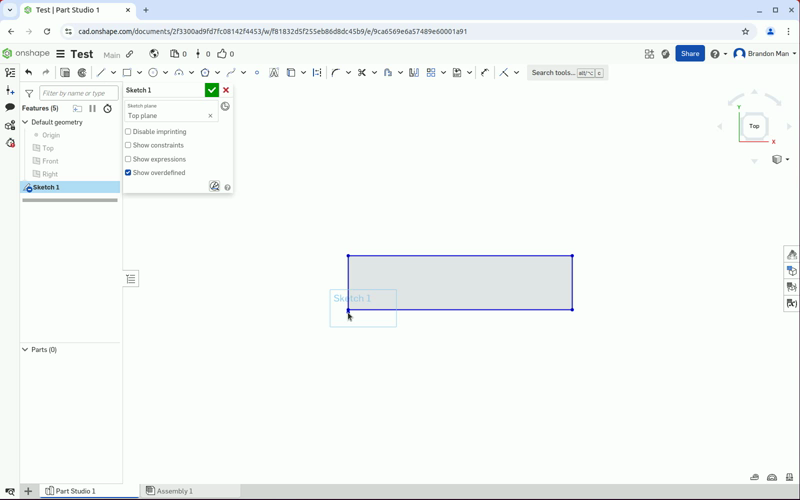
mouse_move(378, 288)
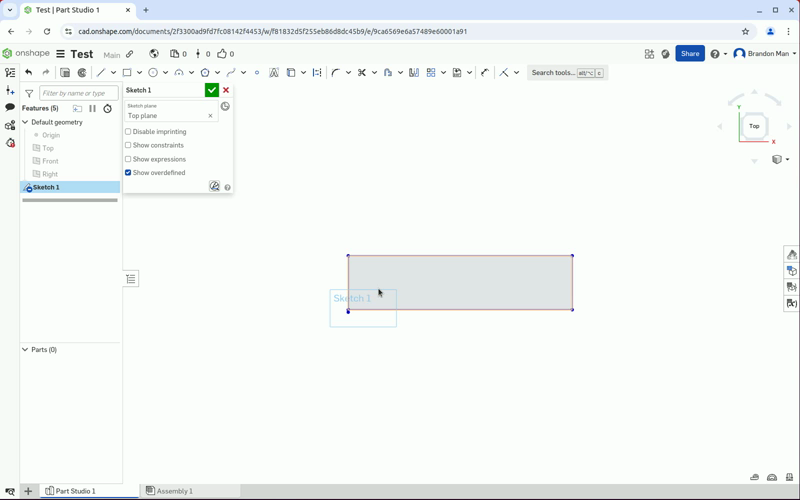
scroll(6)
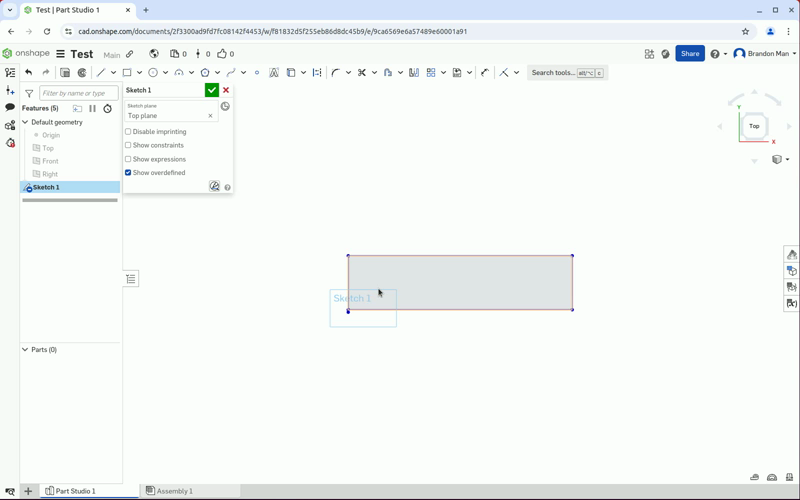
scroll(6)
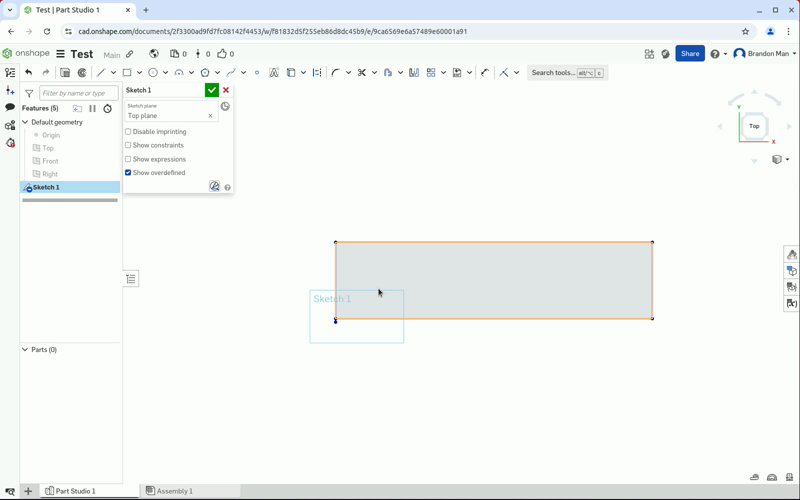
scroll(6)
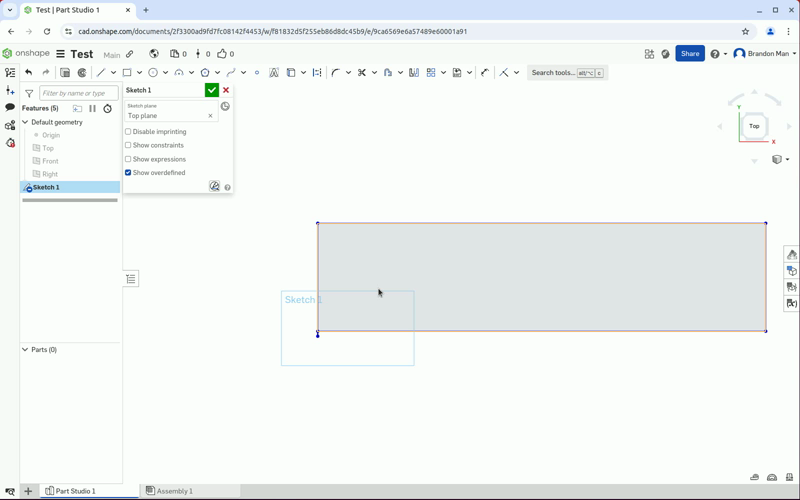
scroll(6)
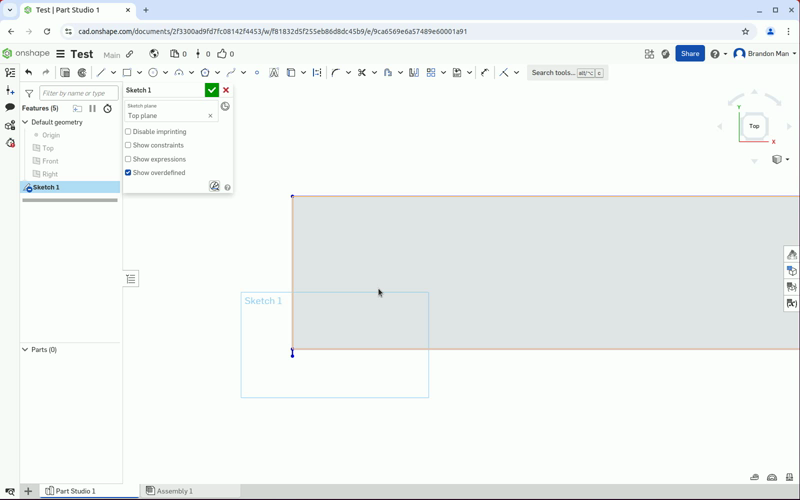
scroll(6)
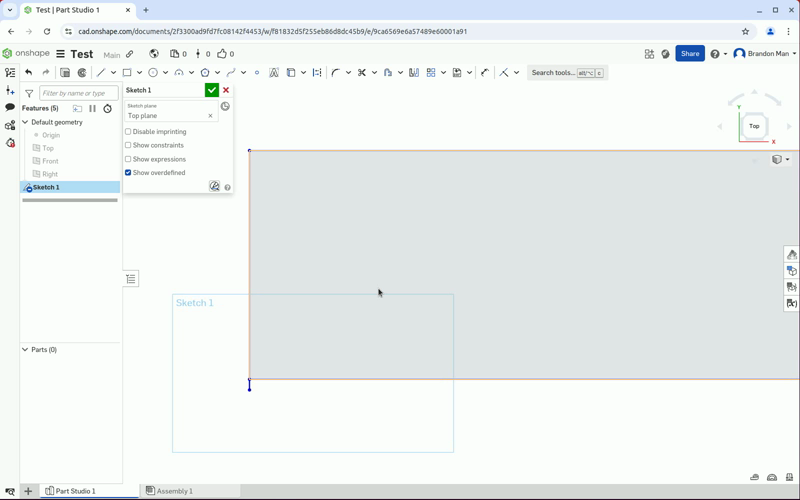
scroll(6)
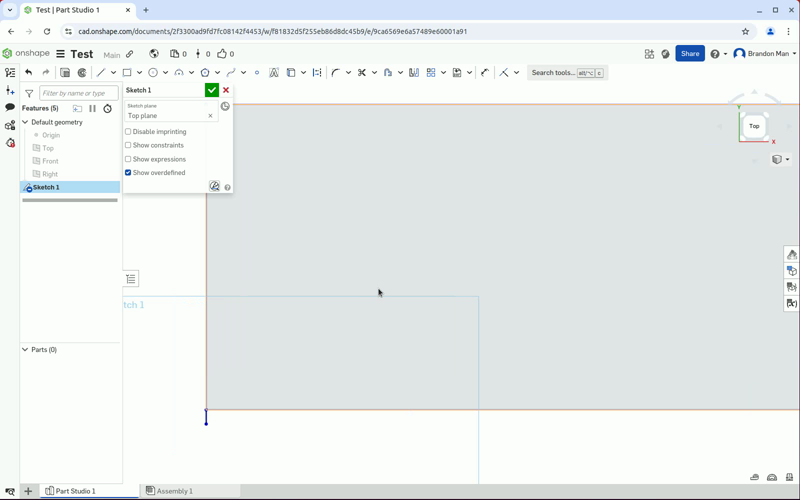
scroll(6)
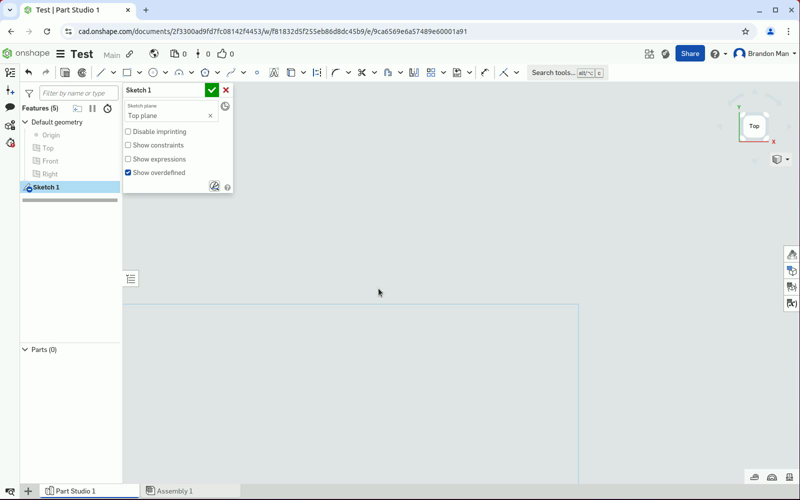
click(378, 288)
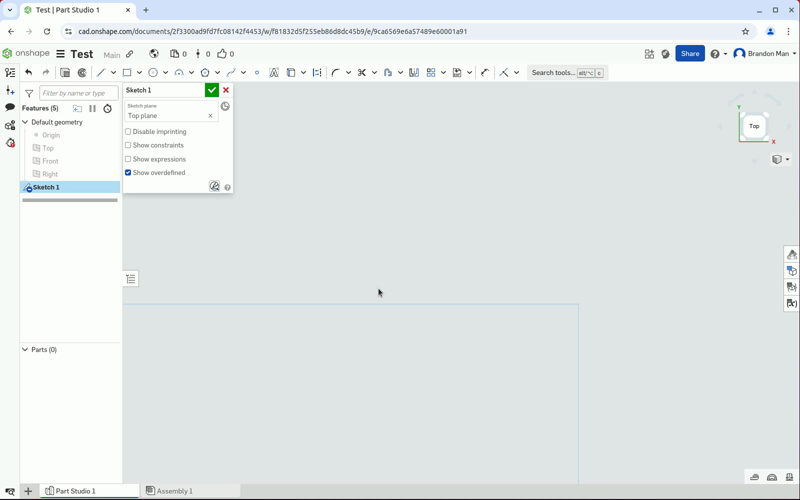
scroll(-6)
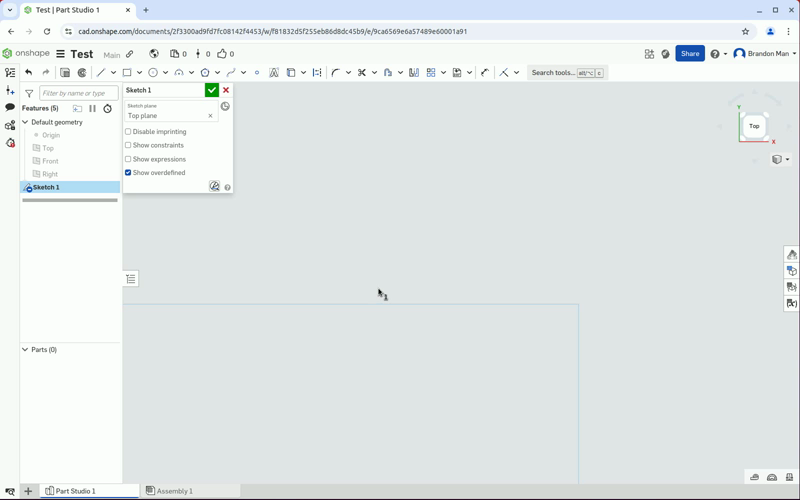
scroll(-6)
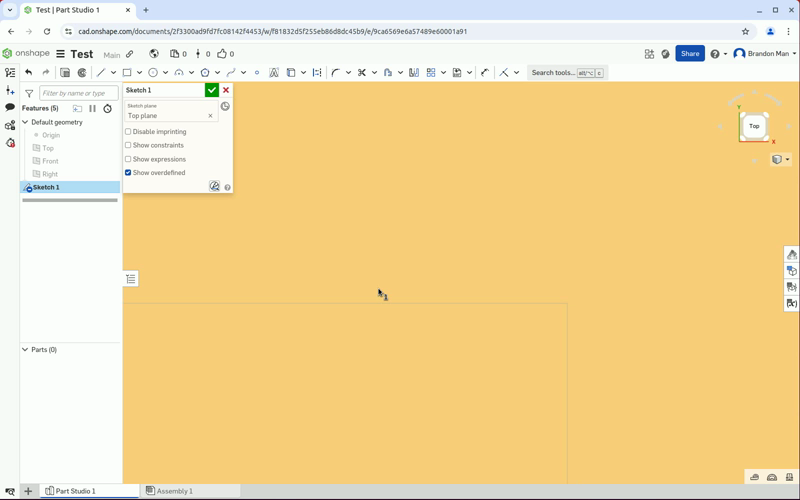
scroll(-6)
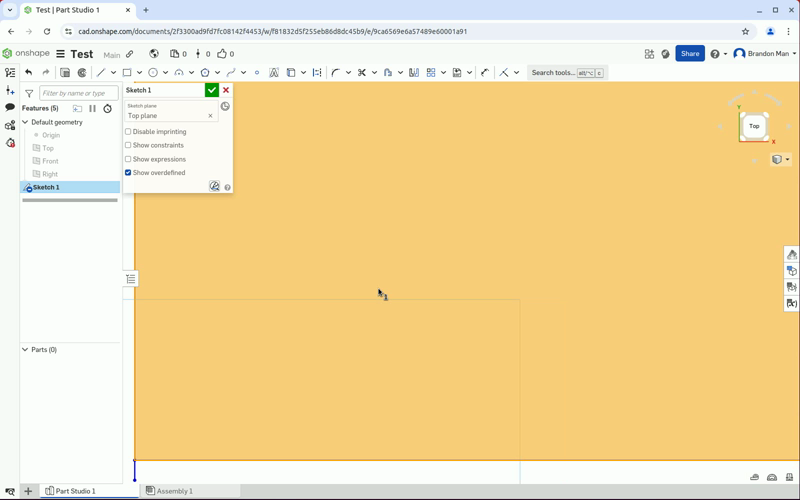
scroll(-6)
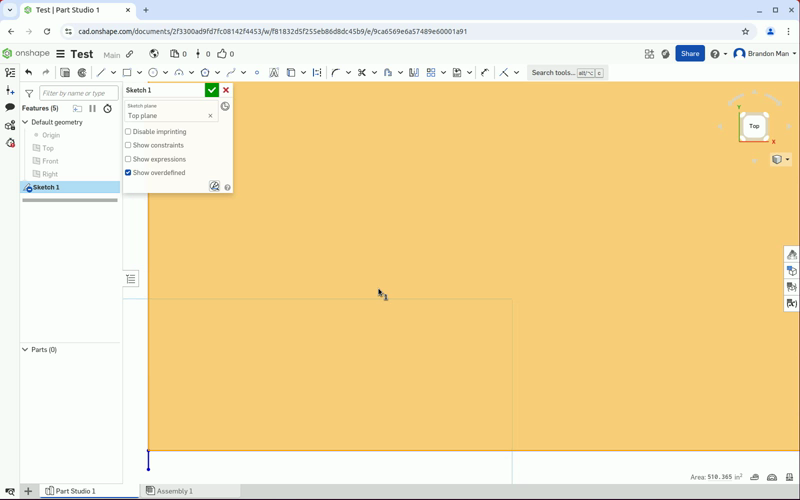
scroll(-6)
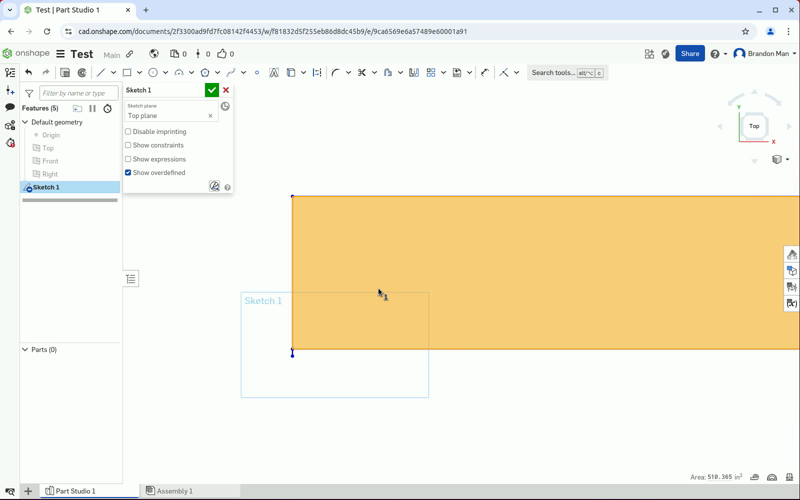
scroll(-6)
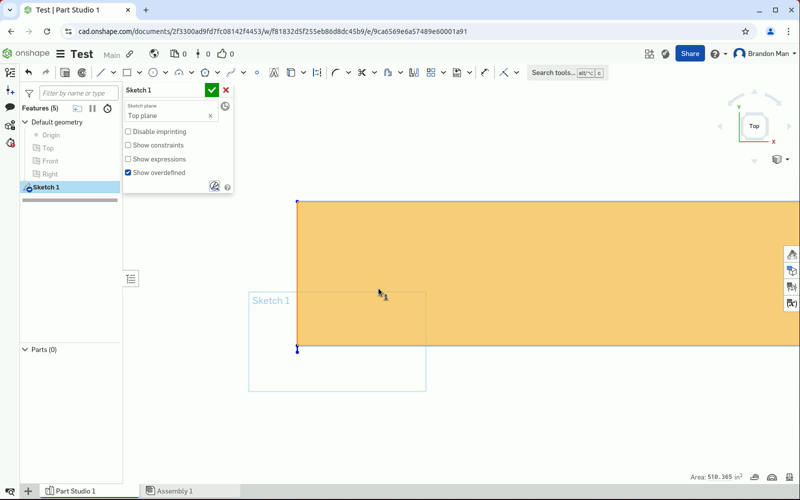
scroll(-6)
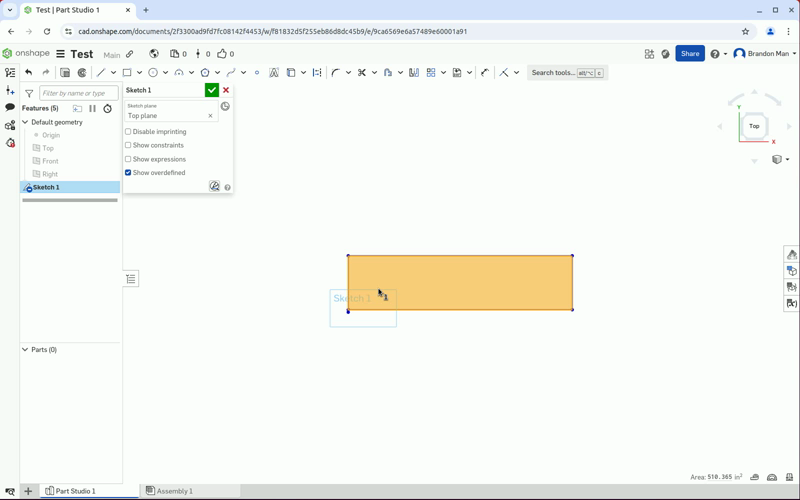
mouse_move(73, 352)
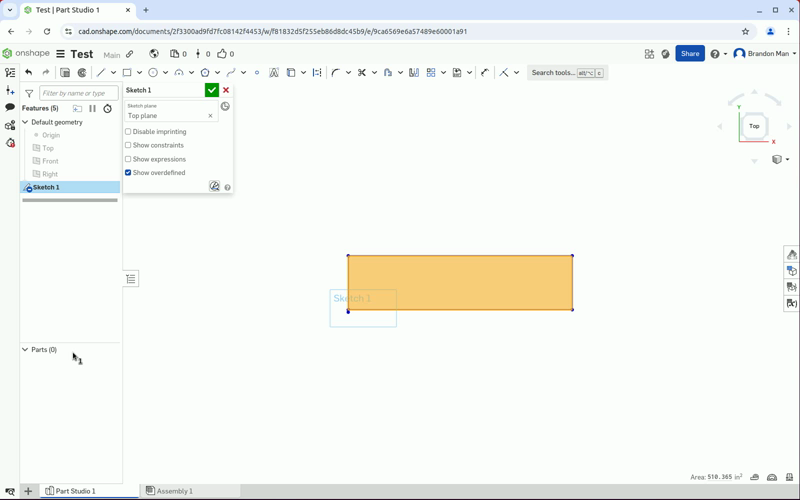
key(shift+y)
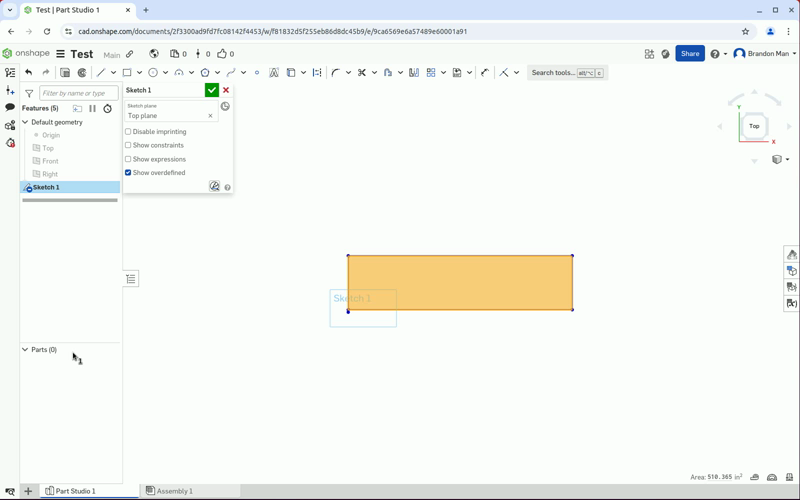
key(shift+e)
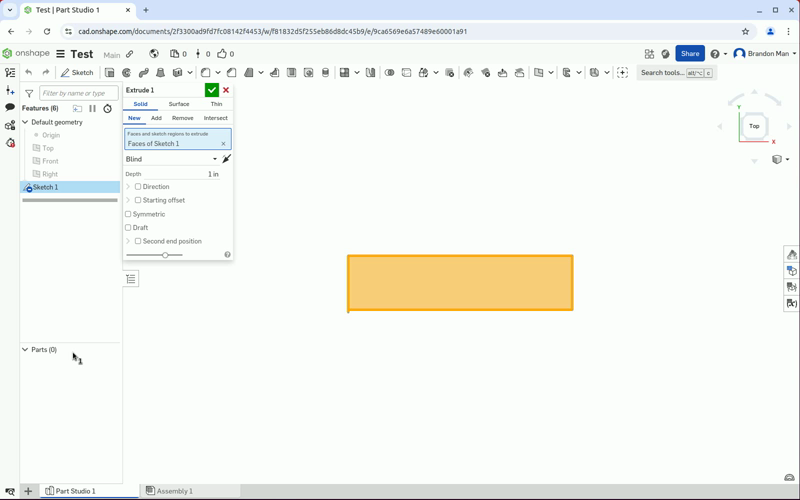
mouse_move(143, 106)
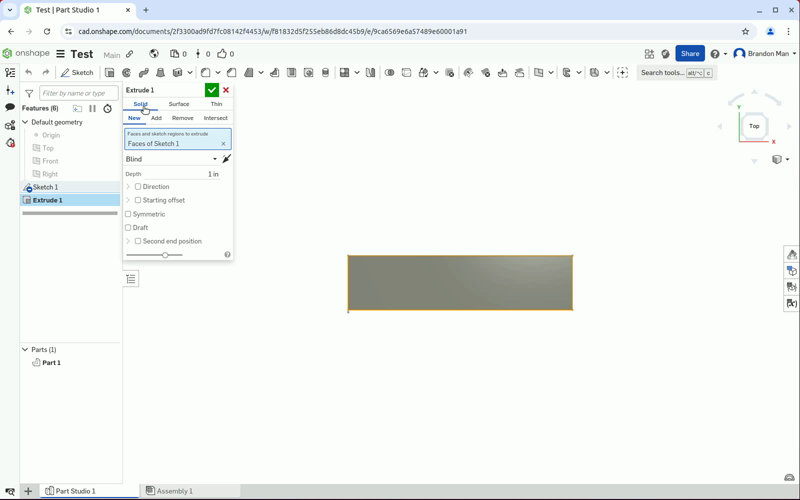
click(143, 106)
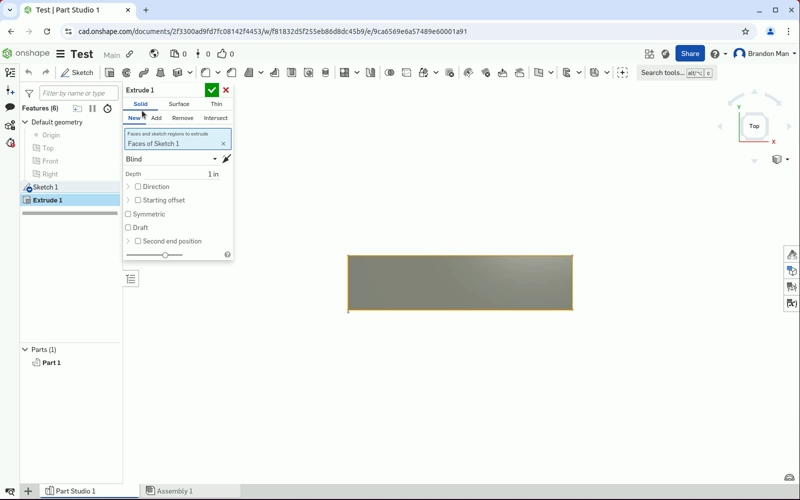
mouse_move(137, 120)
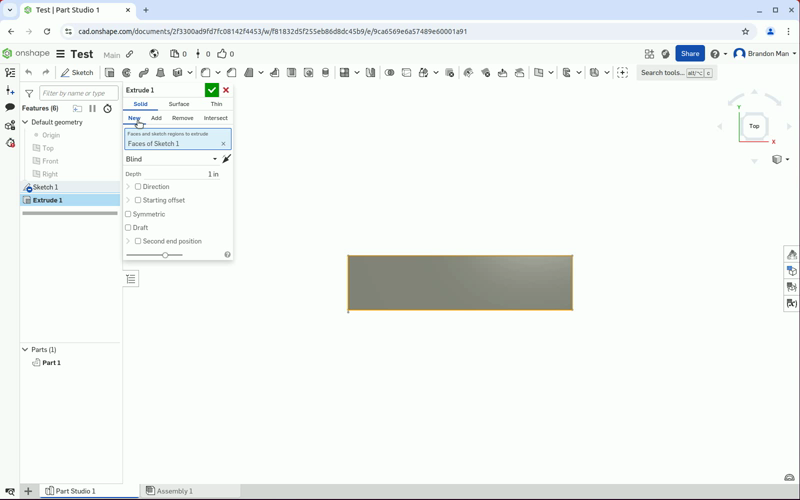
click(137, 120)
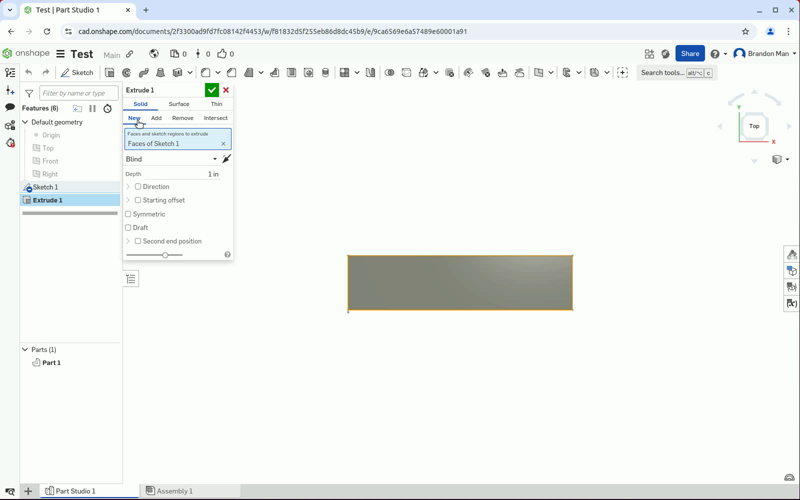
key(tab, 4)
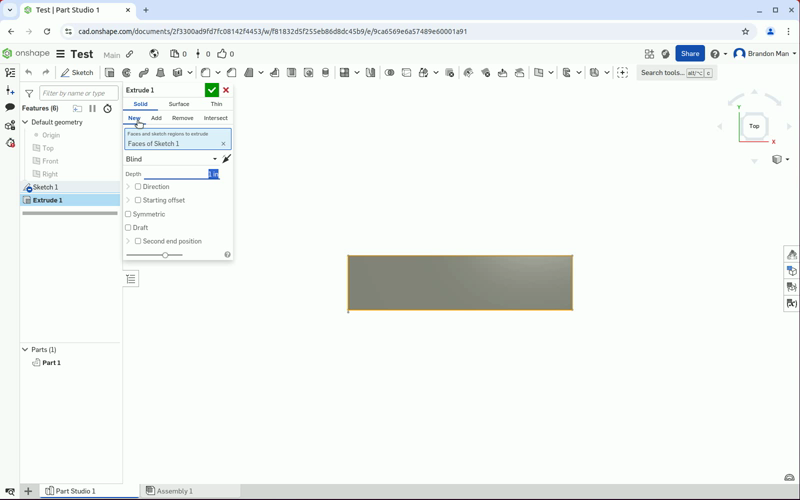
text(1.204)
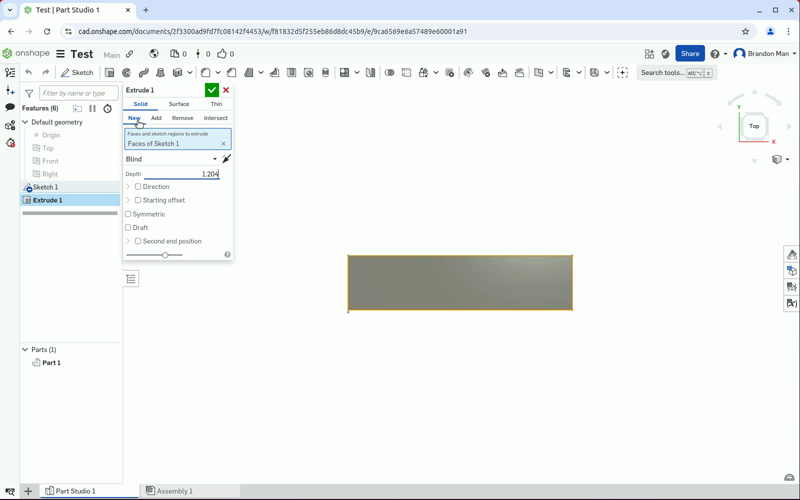
key(enter)
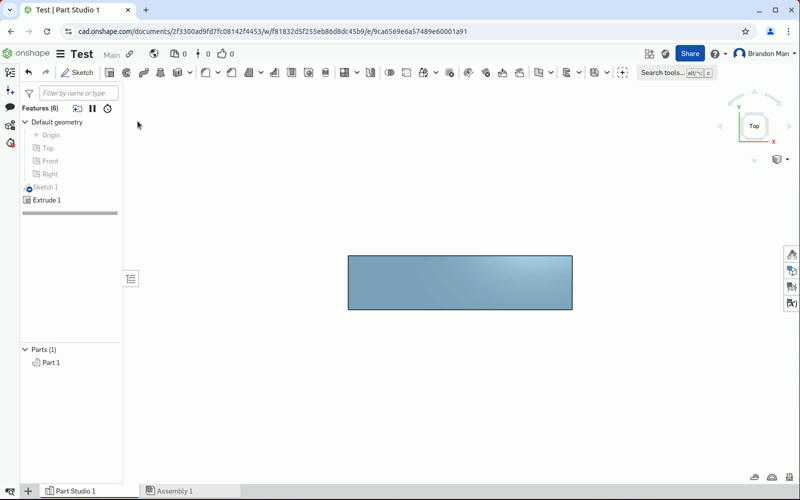
key(shift+h)
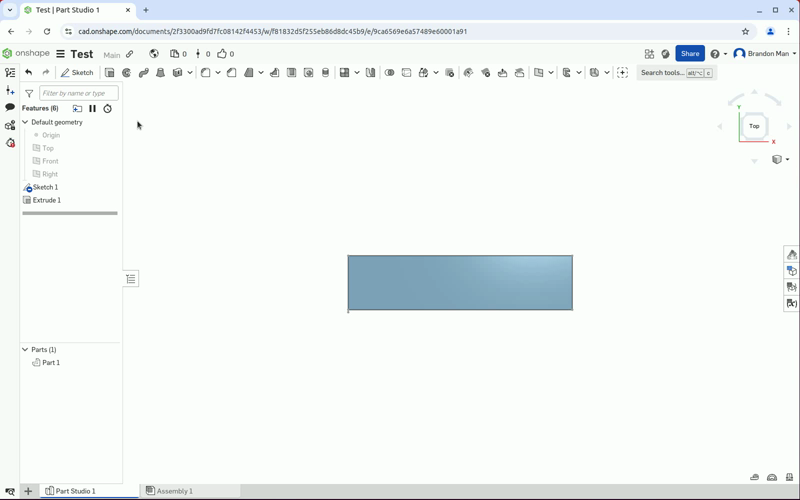
key(shift+h)
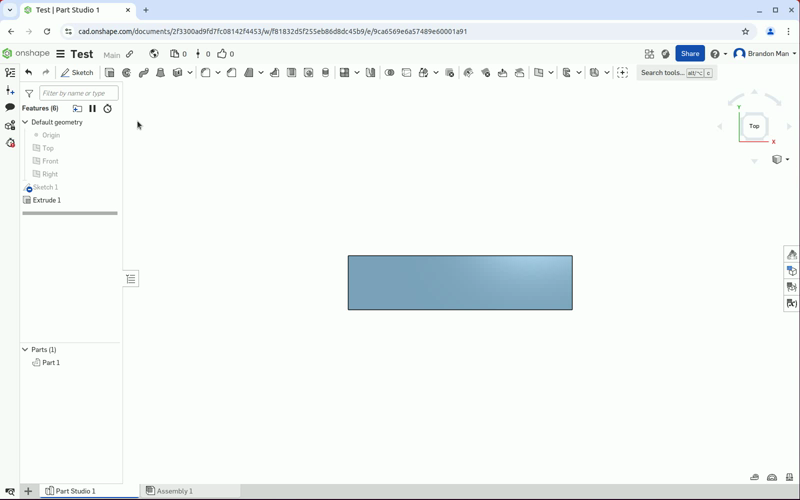
mouse_move(73, 189)
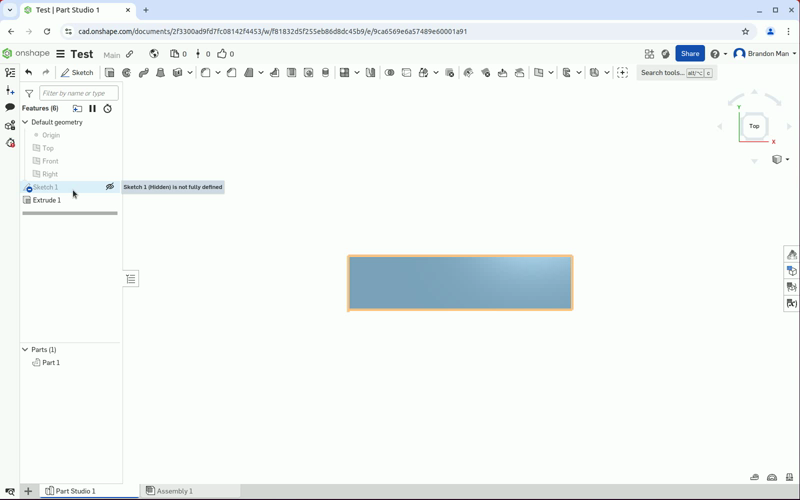
click(73, 189)
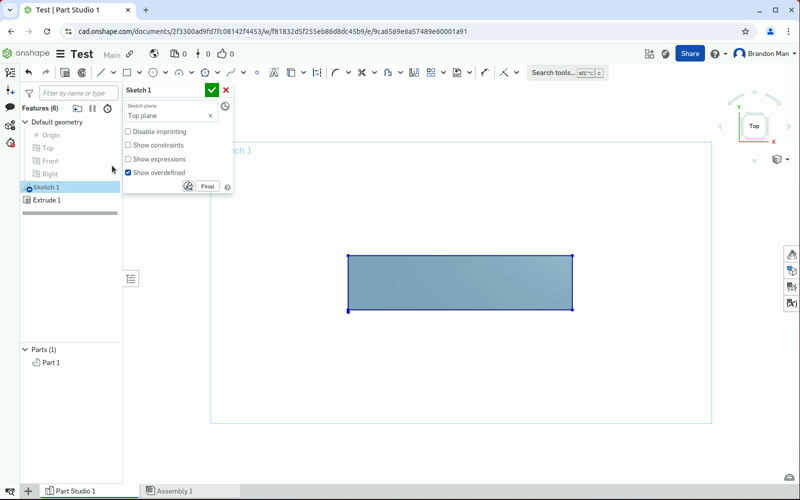
mouse_move(229, 92)
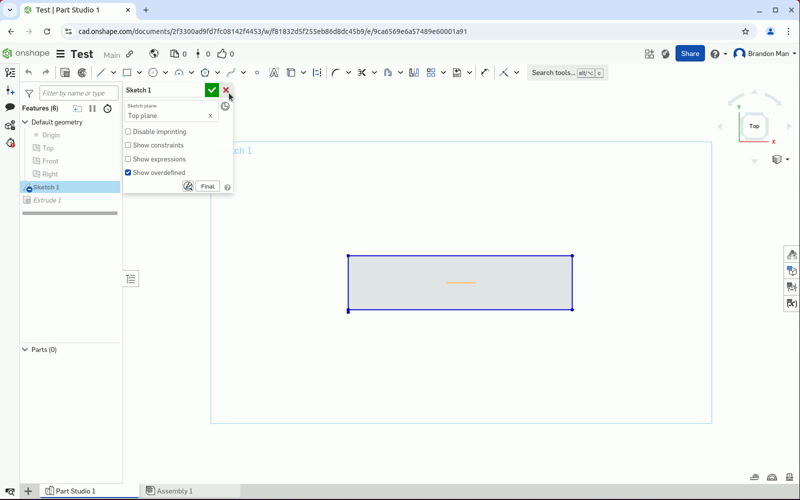
click(229, 92)
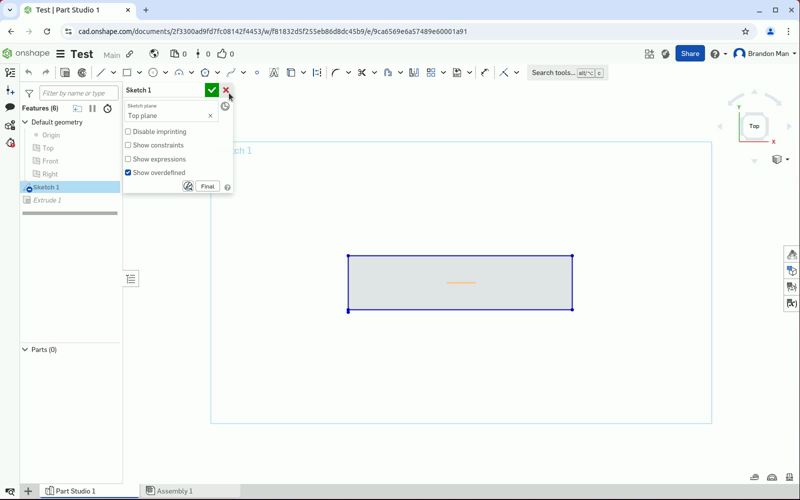
key(shift+s)
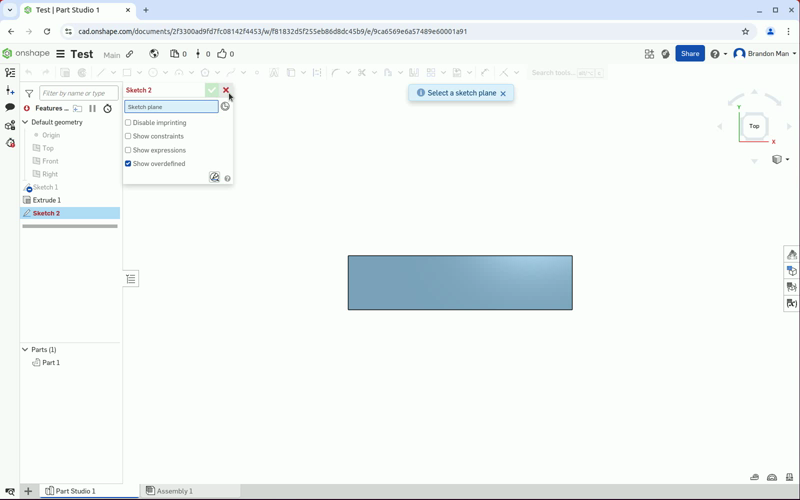
mouse_move(73, 150)
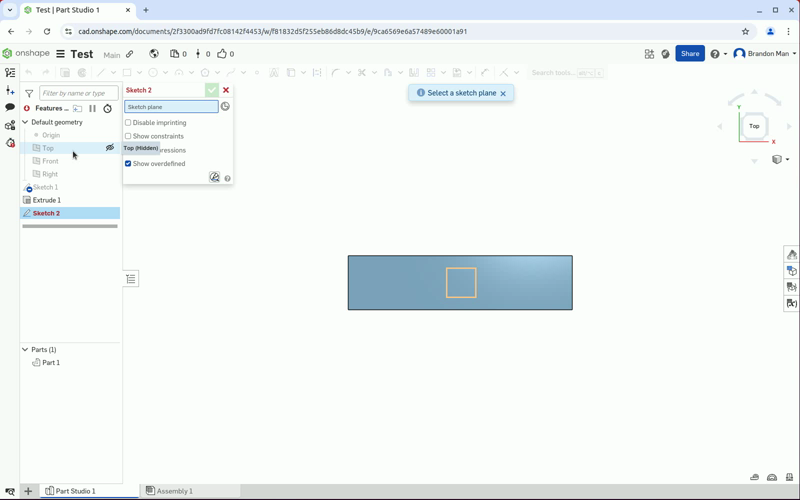
click(73, 150)
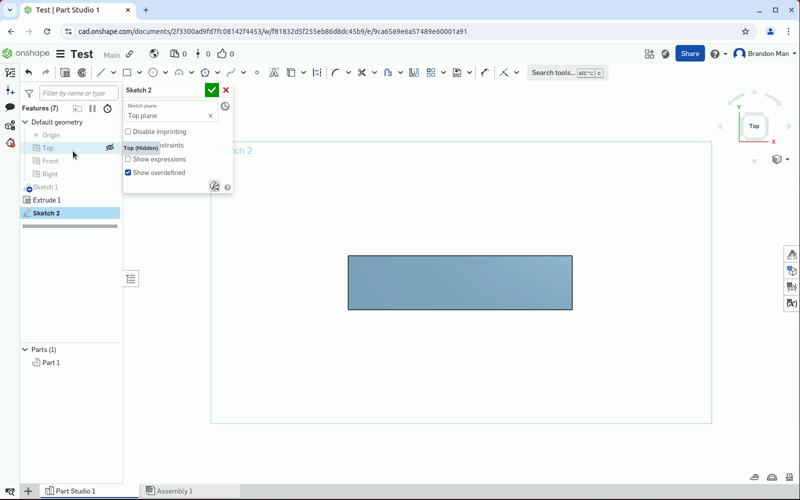
mouse_move(73, 352)
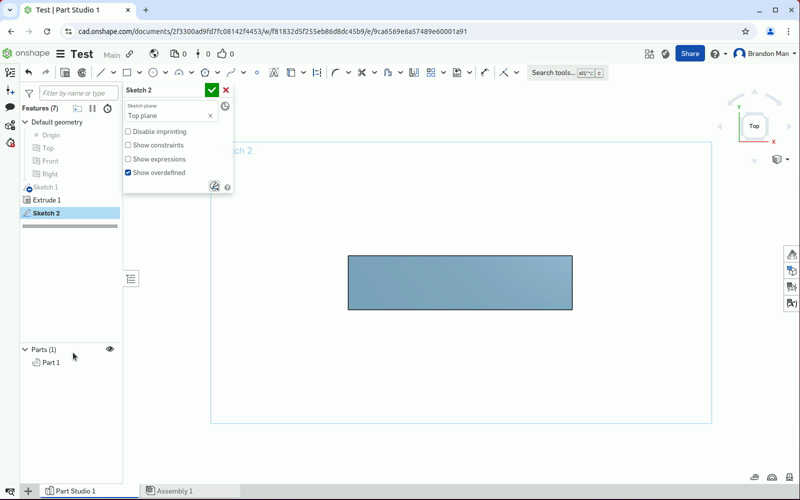
key(y)
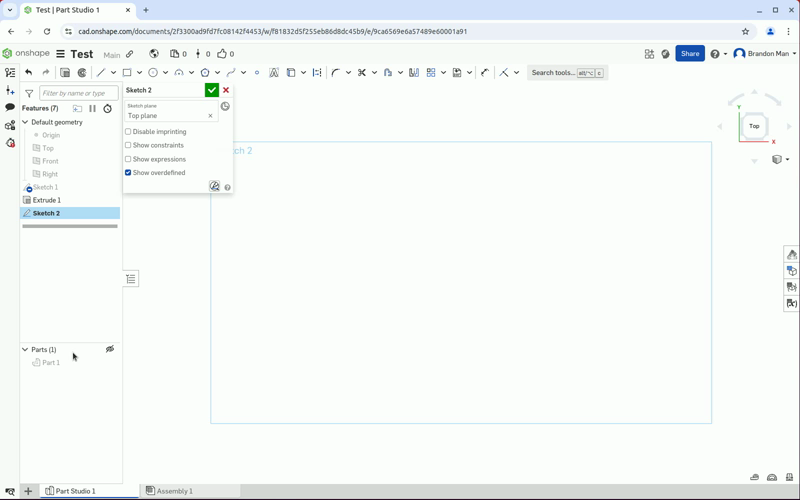
key(l)
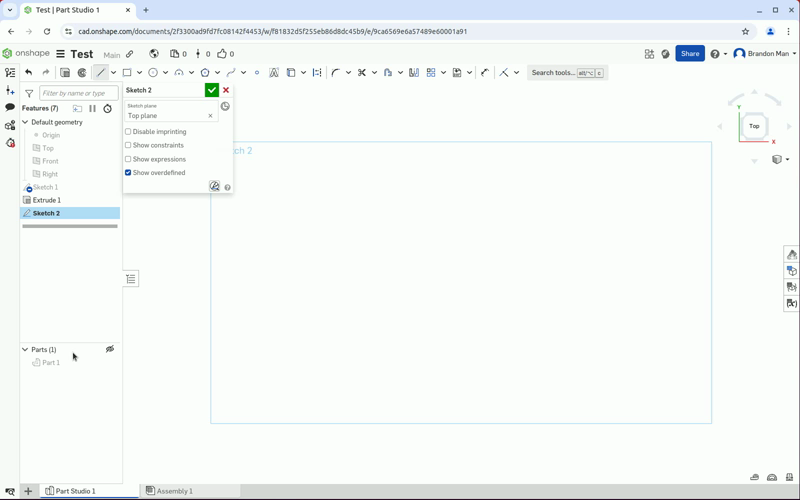
key_down(shift)
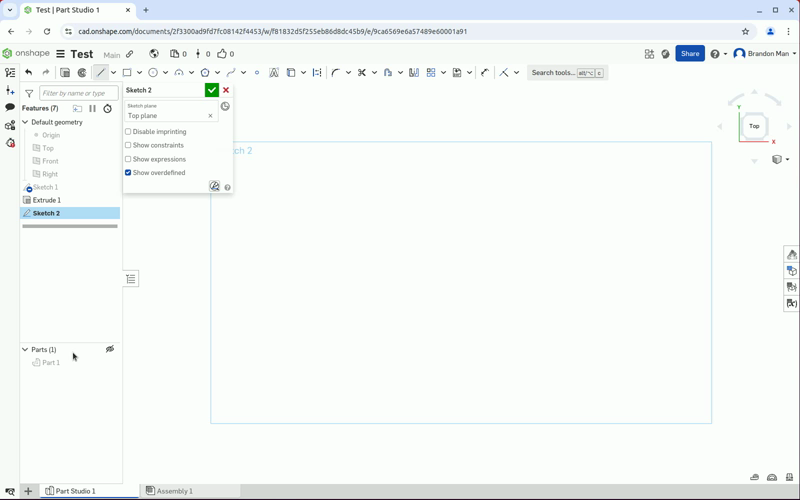
mouse_move(348, 368)
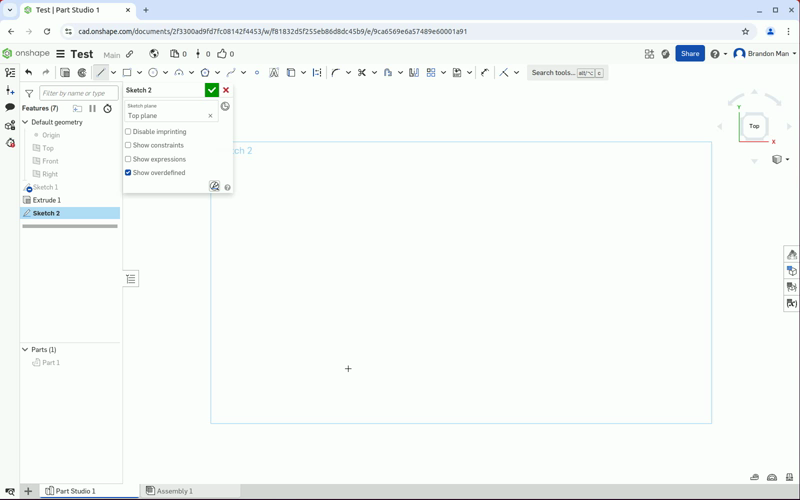
click(348, 368)
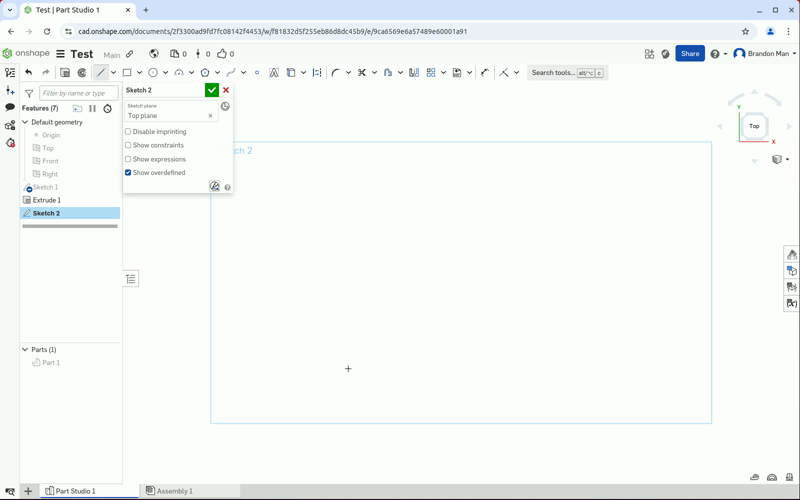
key_up(shift)
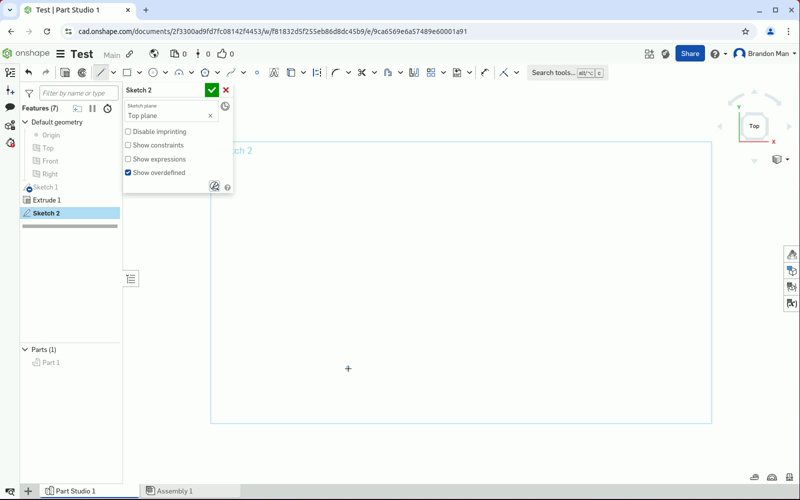
key_down(shift)
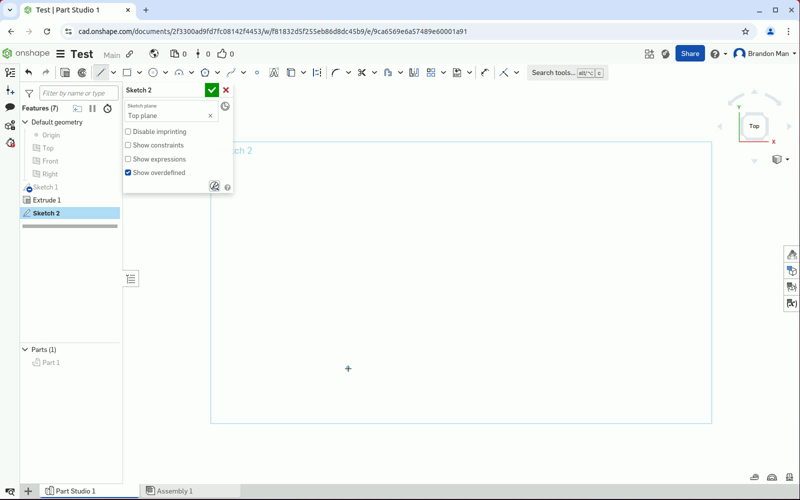
mouse_move(572, 368)
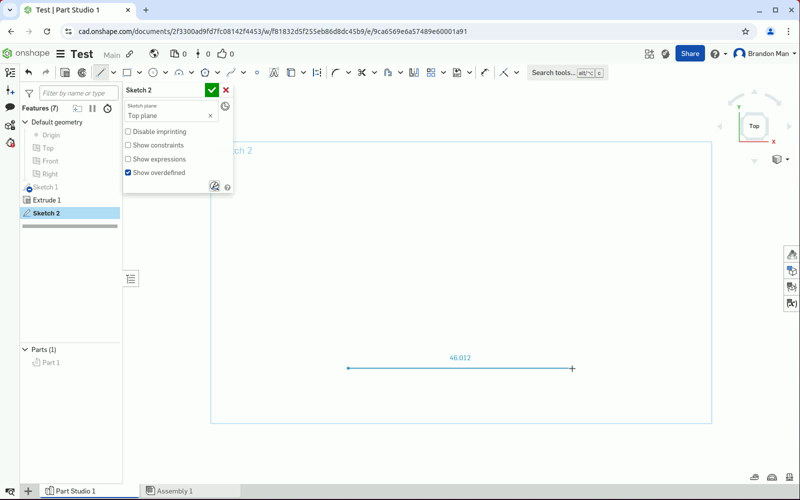
click(572, 368)
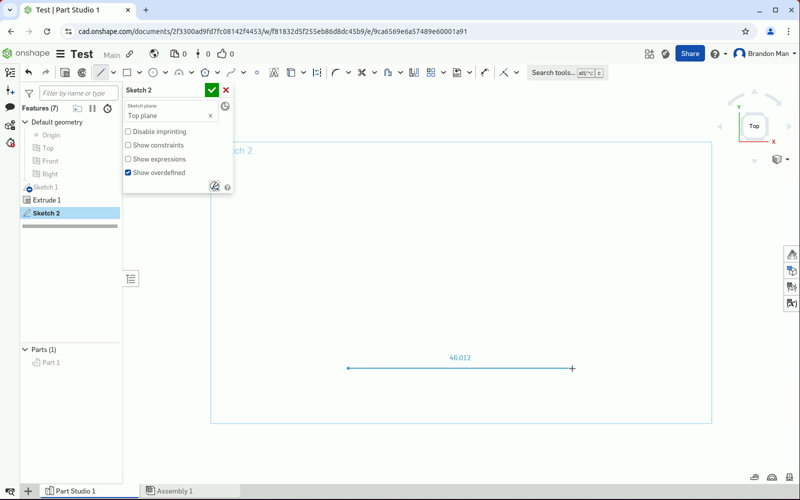
key_up(shift)
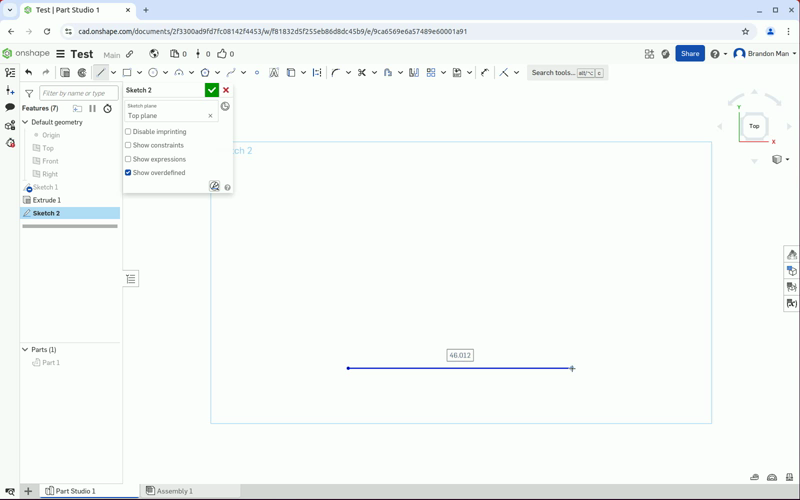
key_down(shift)
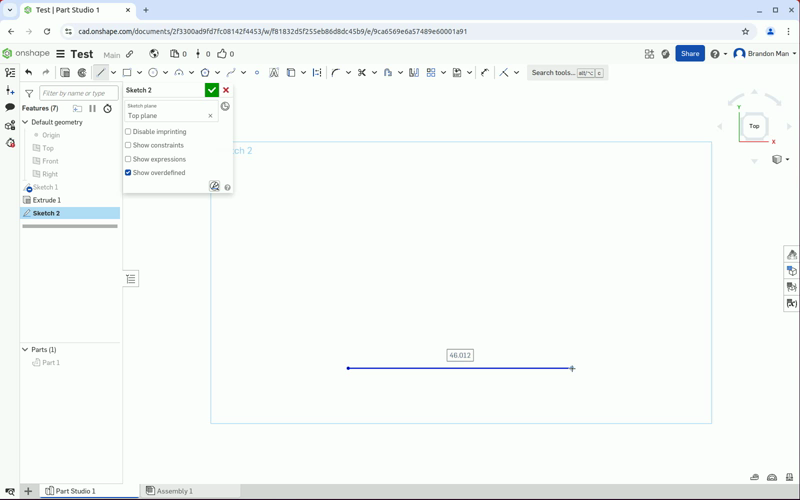
mouse_move(589, 368)
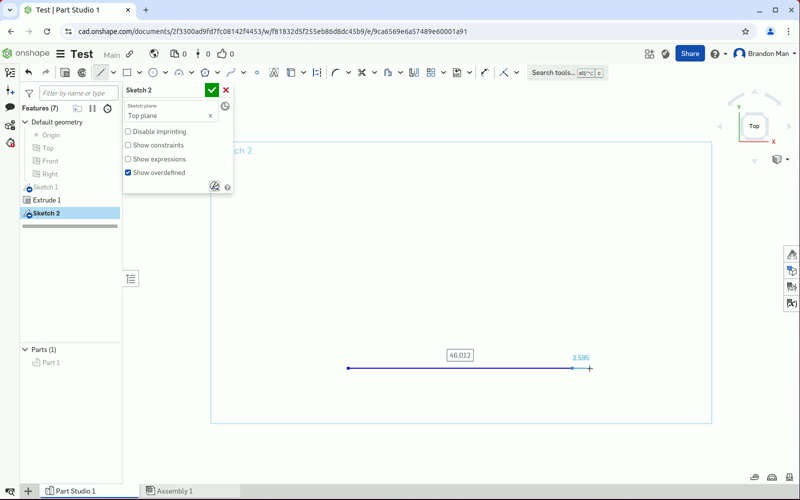
mouse_move(572, 312)
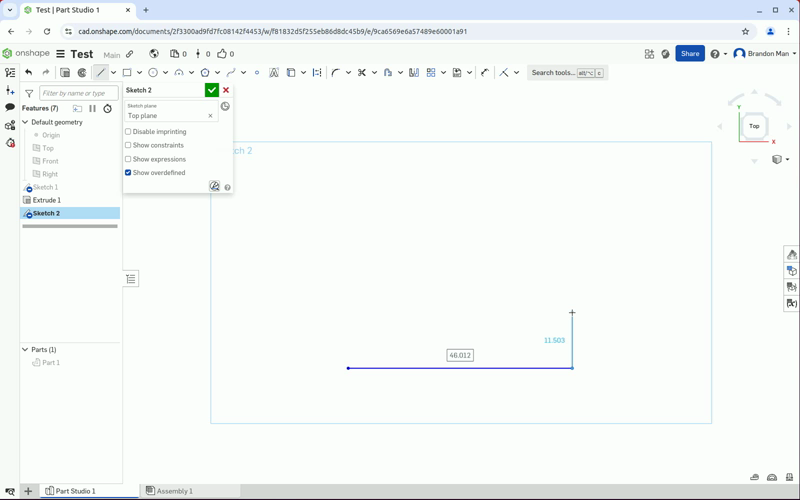
click(572, 312)
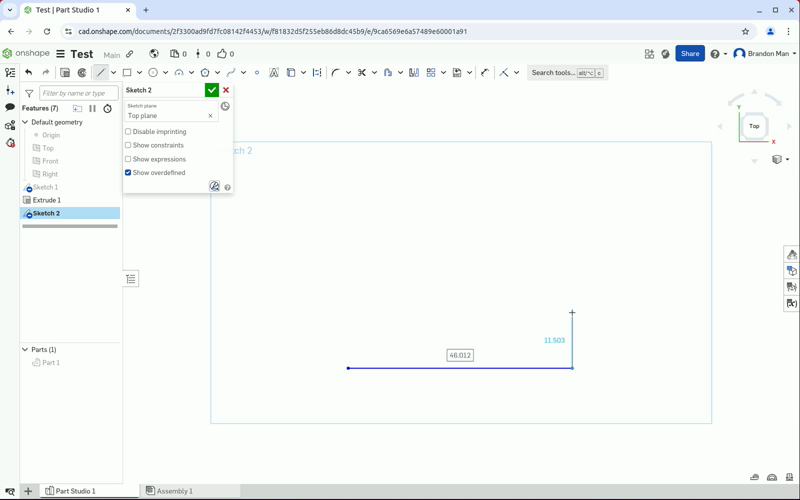
key_up(shift)
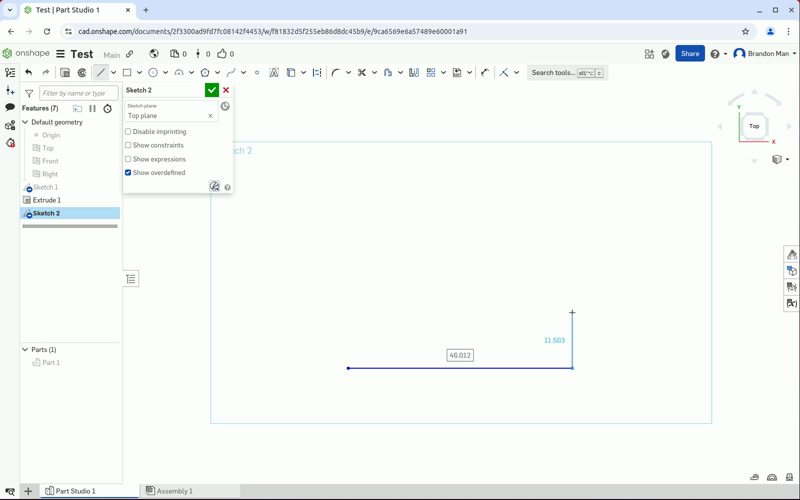
key_down(shift)
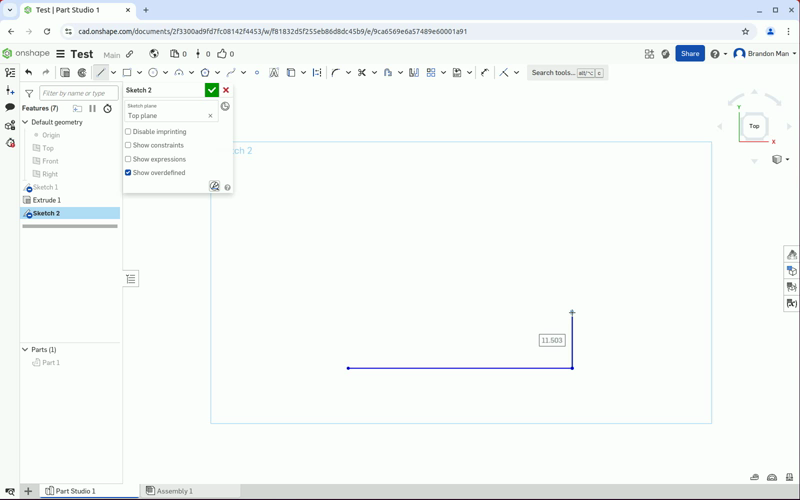
mouse_move(348, 312)
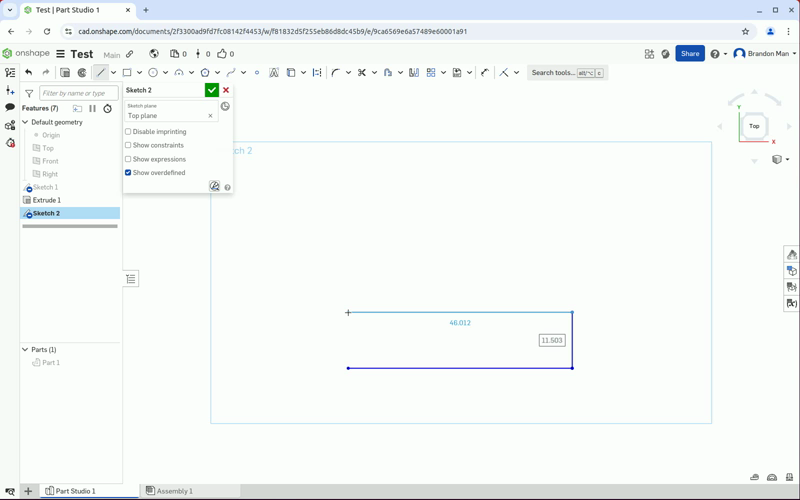
click(348, 312)
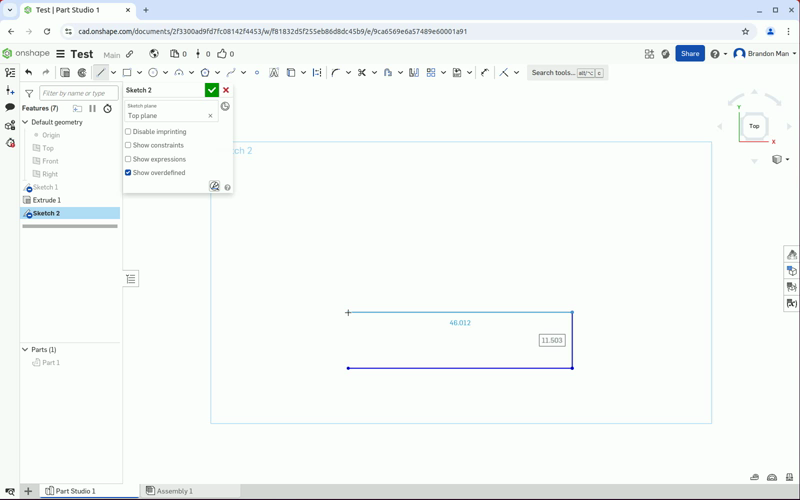
key_up(shift)
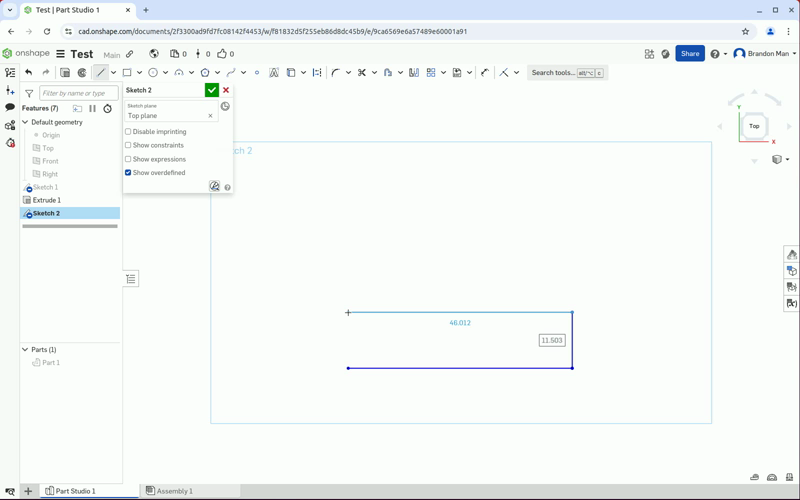
mouse_move(378, 312)
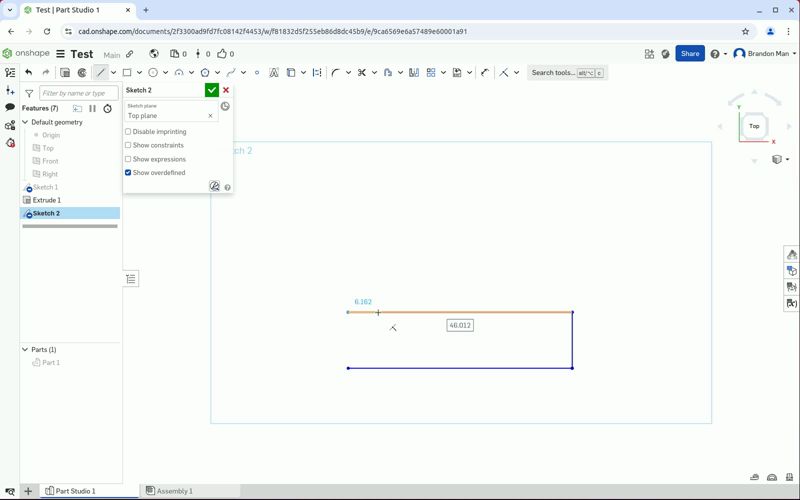
key_down(shift)
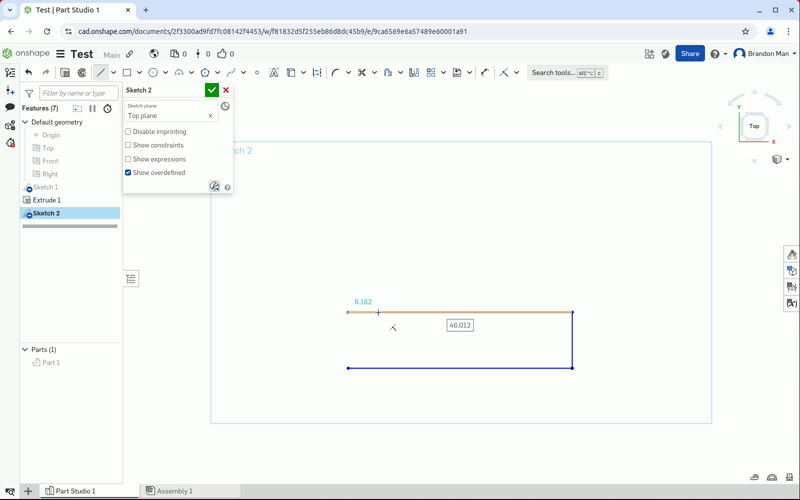
mouse_move(348, 368)
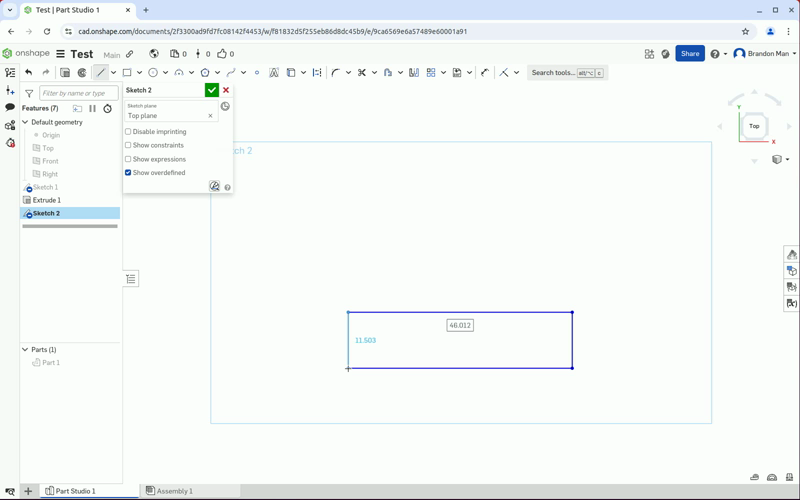
key_up(shift)
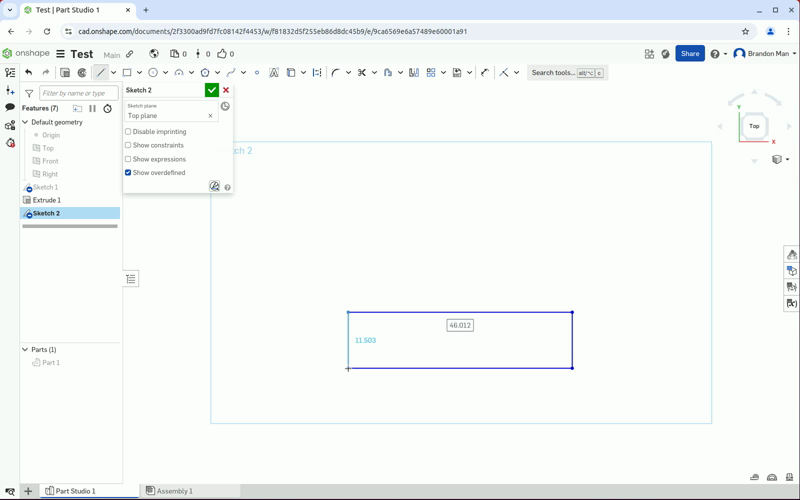
click(348, 368)
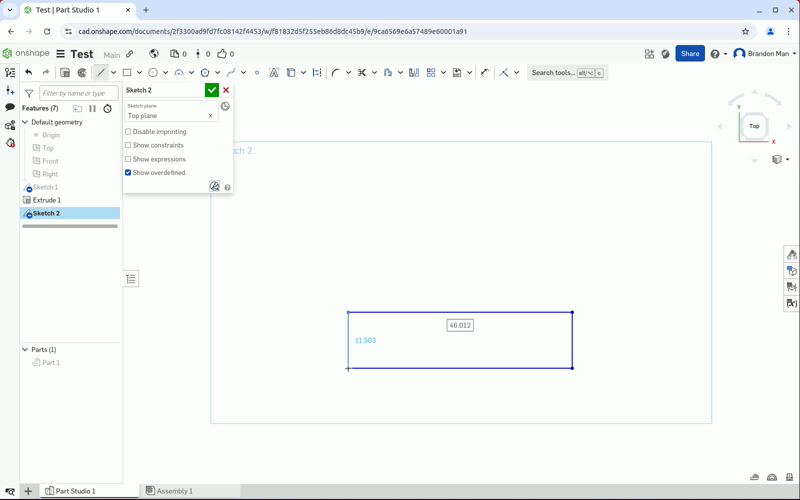
key(esc)
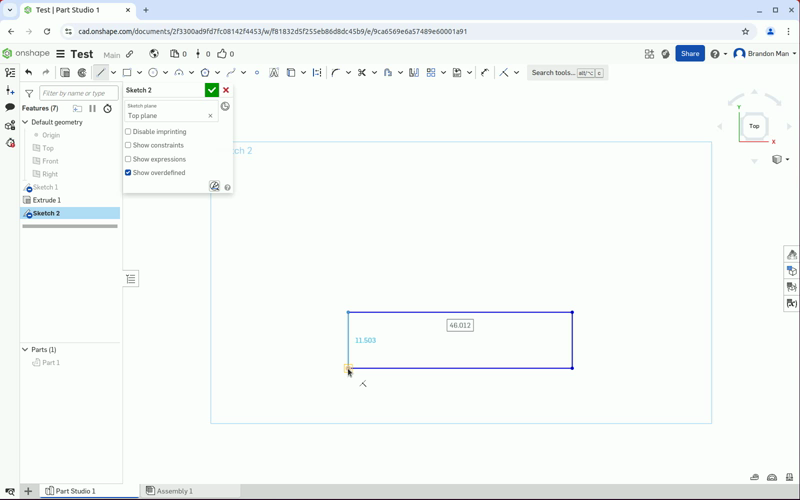
mouse_move(478, 345)
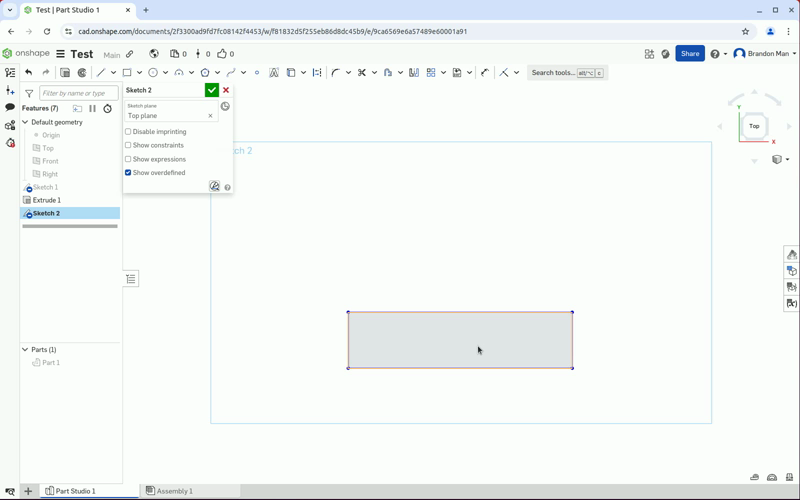
click(478, 345)
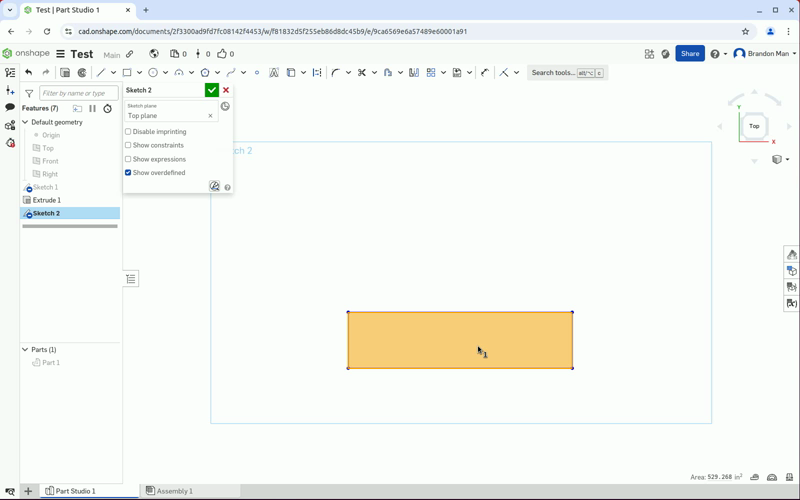
mouse_move(73, 352)
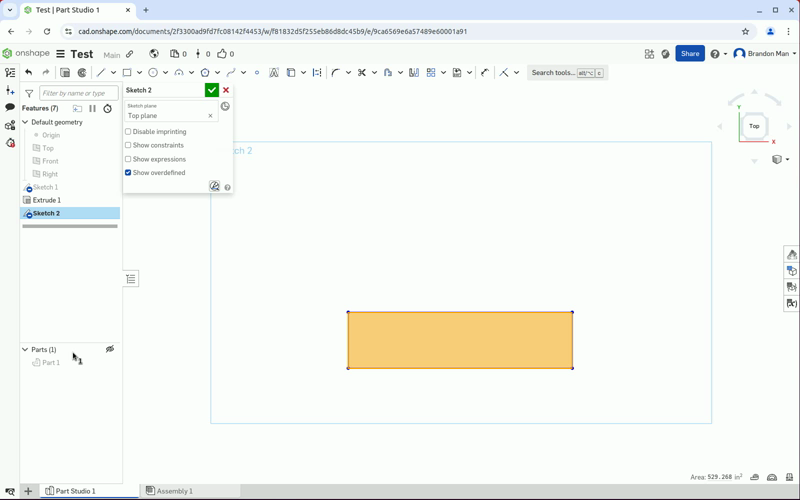
key(shift+y)
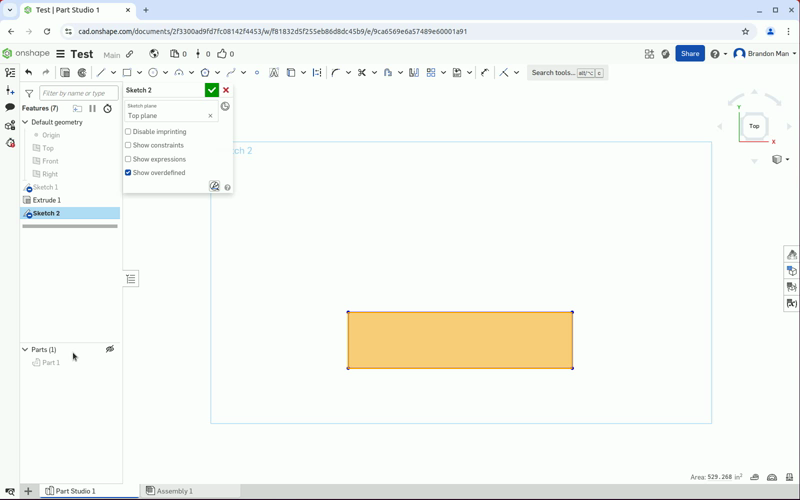
key(shift+e)
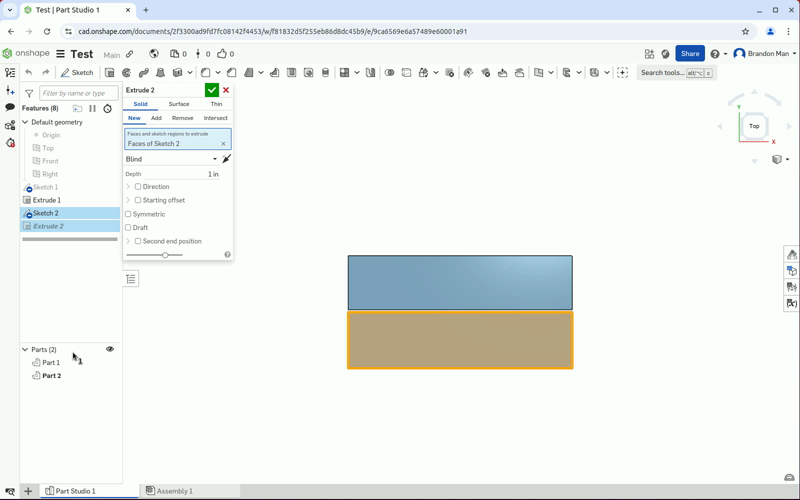
mouse_move(143, 106)
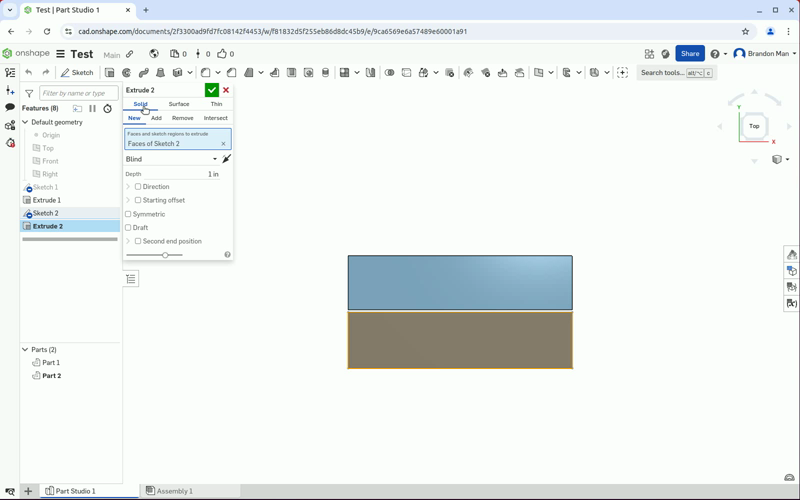
click(143, 106)
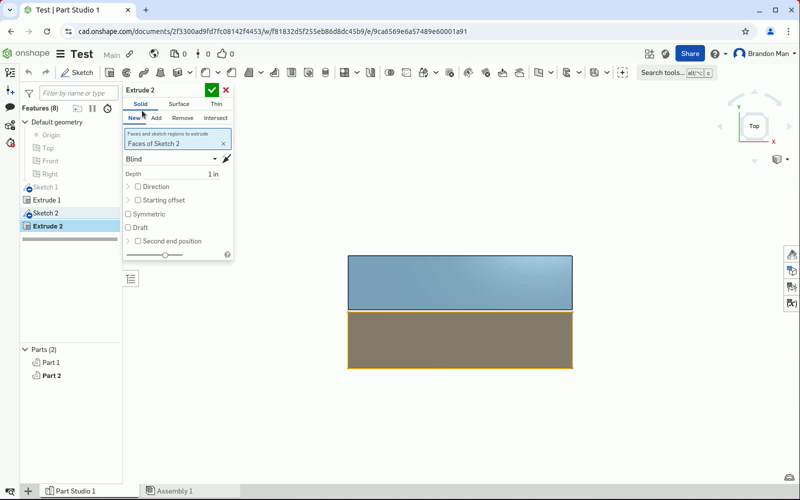
mouse_move(137, 120)
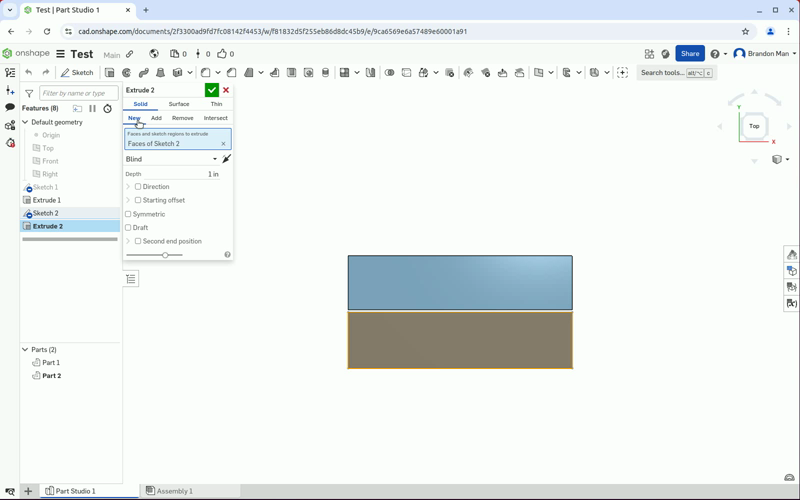
click(137, 120)
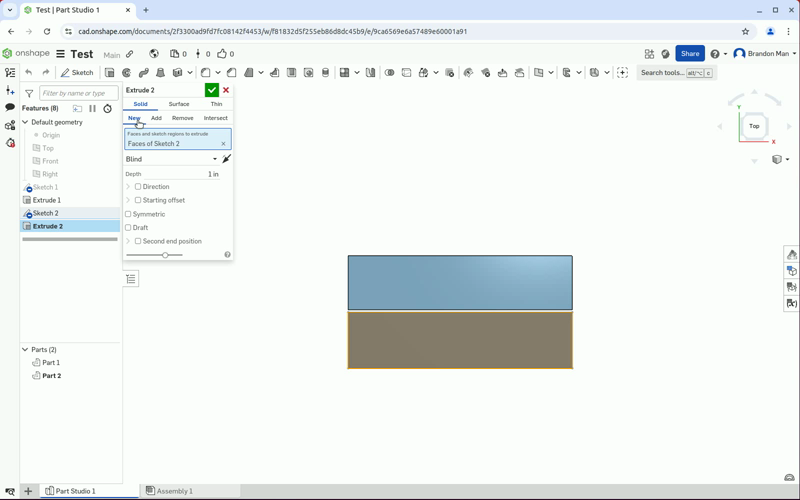
key(tab, 4)
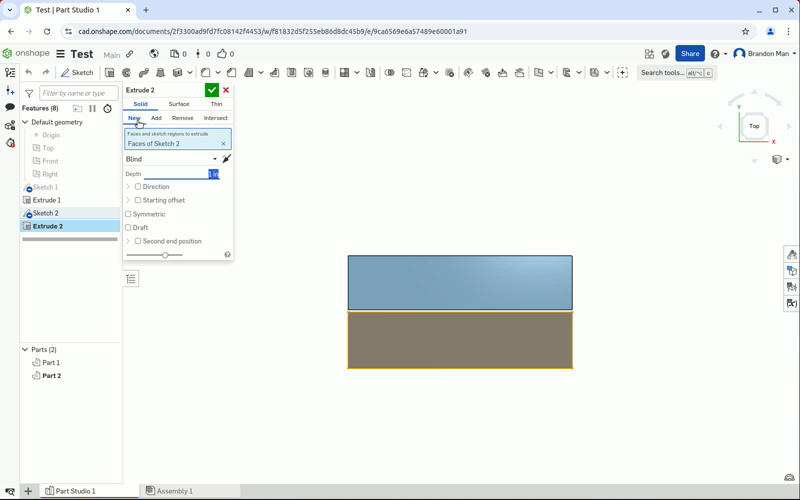
text(1.204)
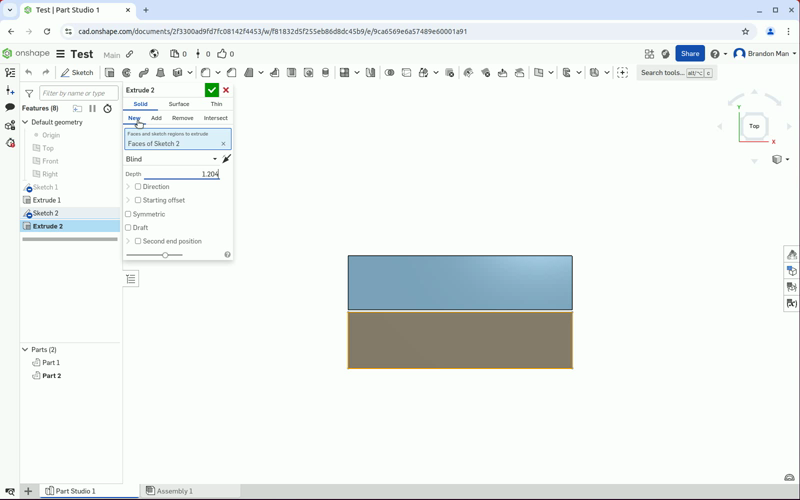
key(enter)
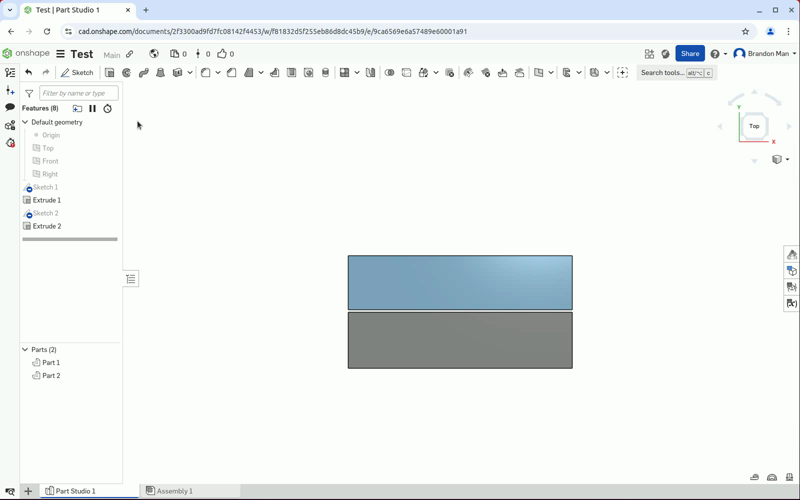
key(shift+h)
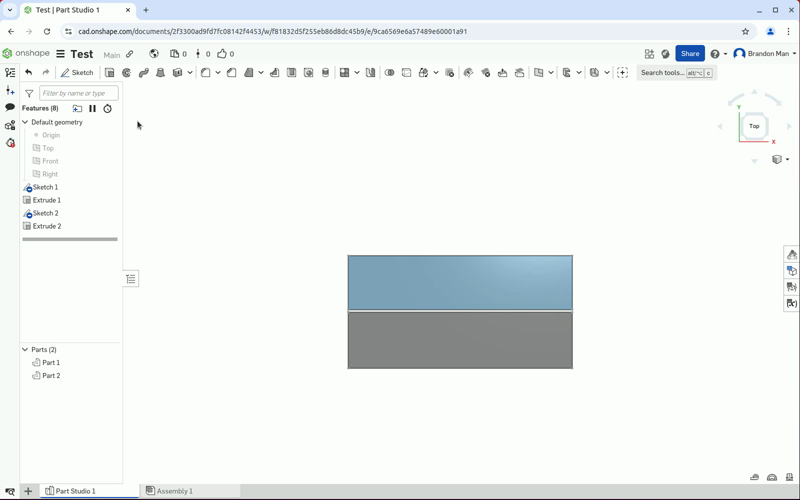
key(shift+h)
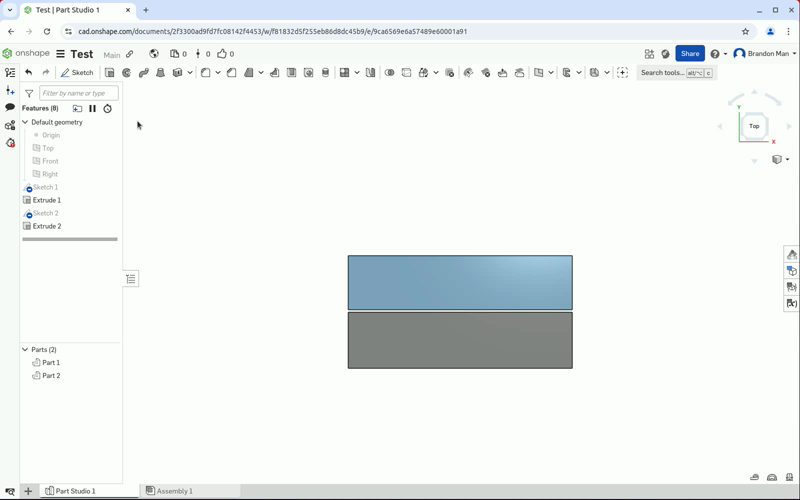
mouse_move(73, 189)
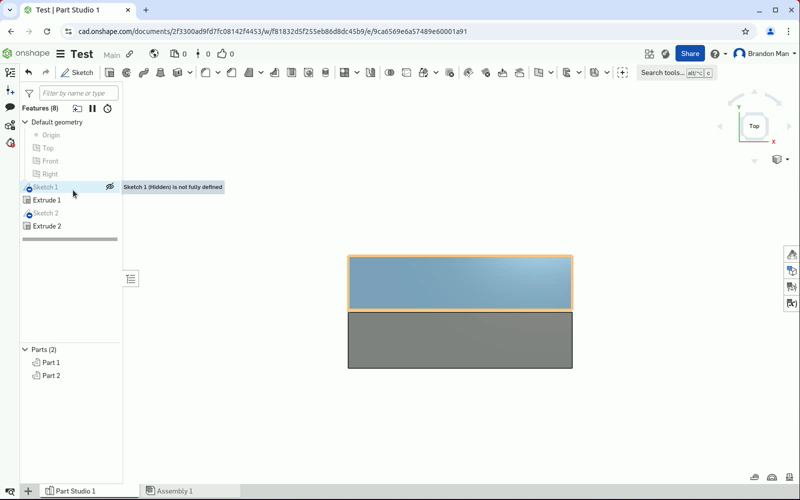
click(73, 189)
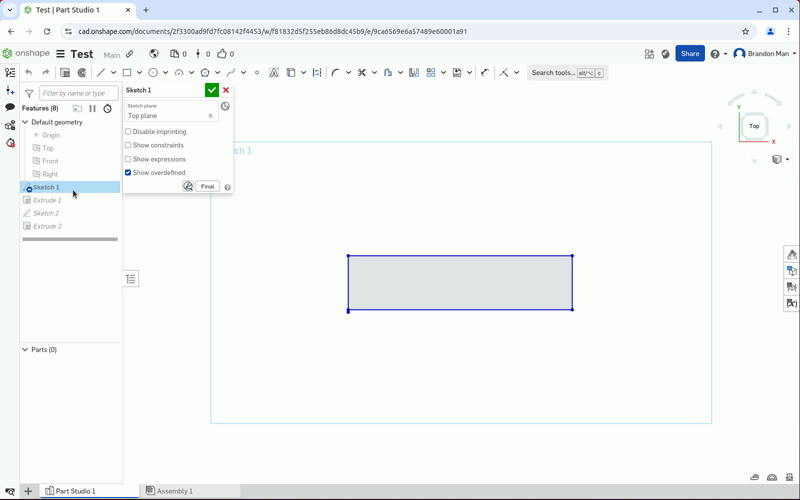
mouse_move(229, 92)
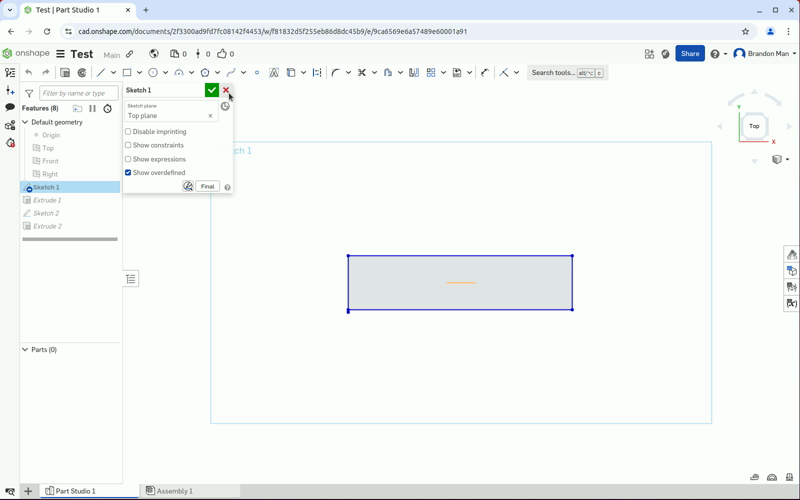
click(229, 92)
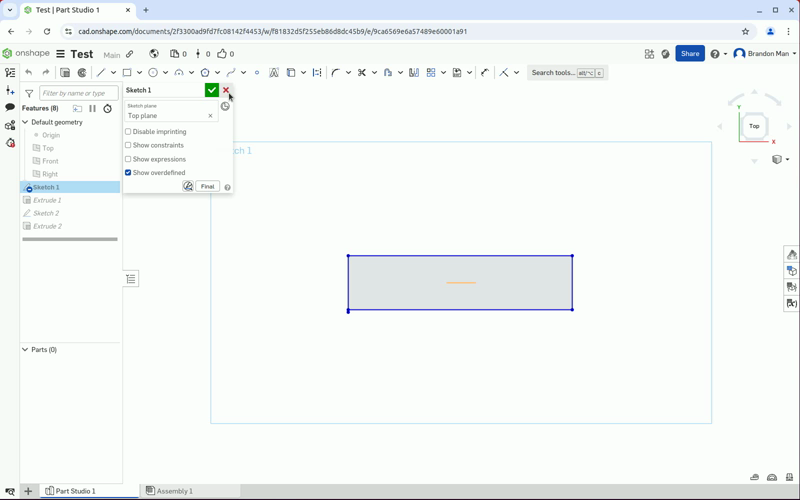
key(shift+s)
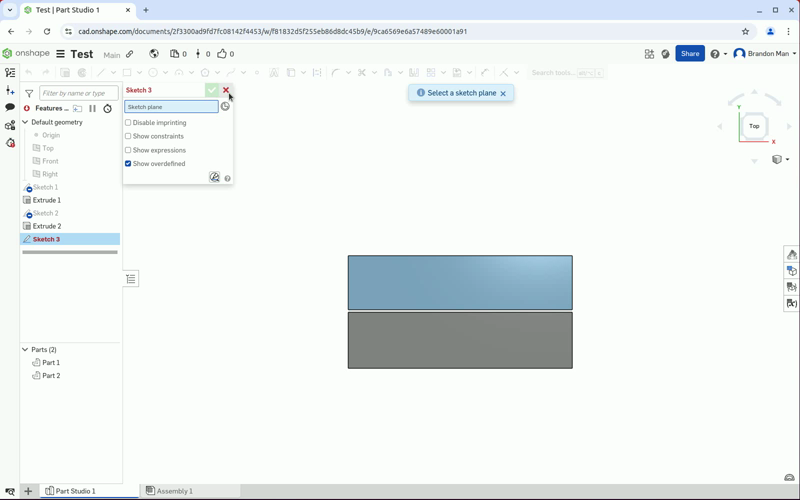
mouse_move(73, 150)
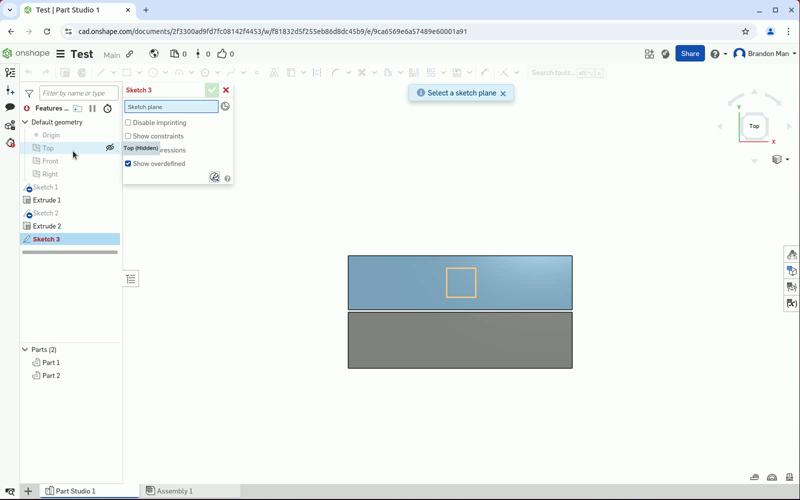
click(73, 150)
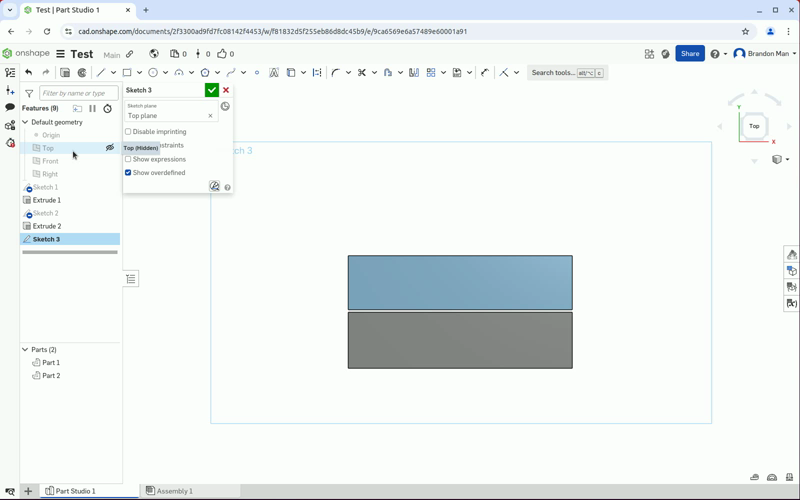
mouse_move(73, 352)
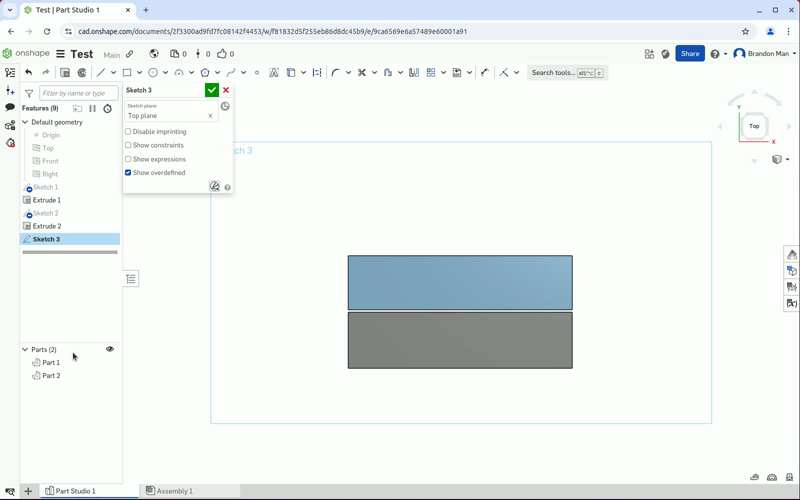
key(y)
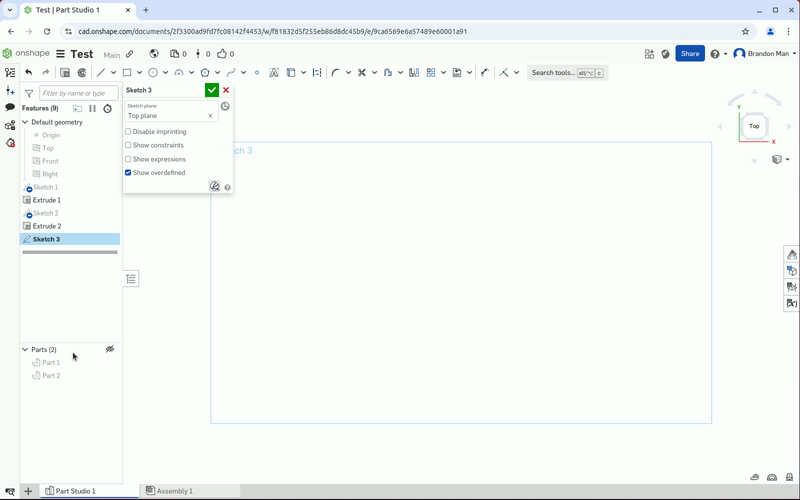
key(l)
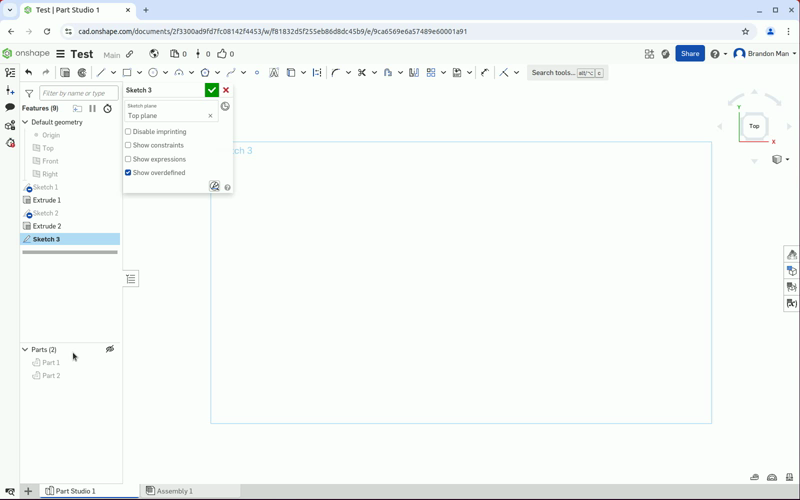
key_down(shift)
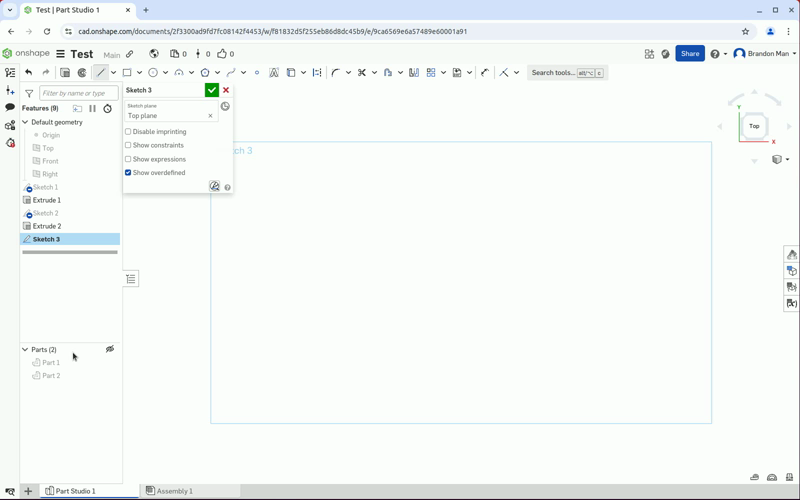
mouse_move(348, 312)
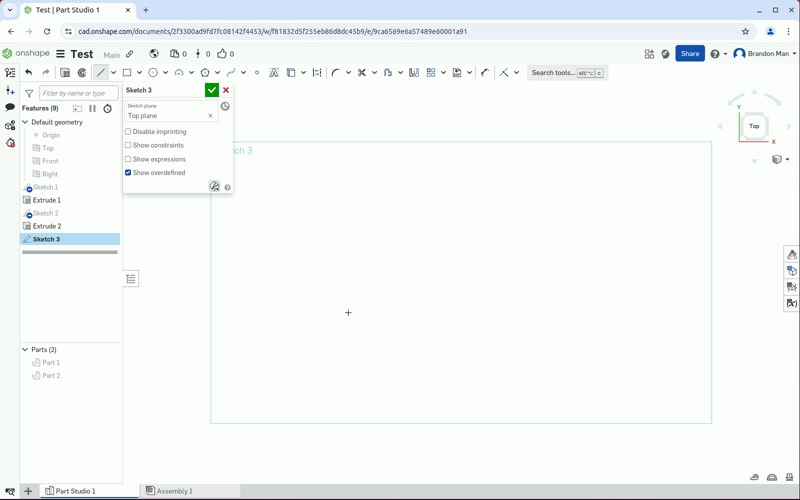
click(348, 312)
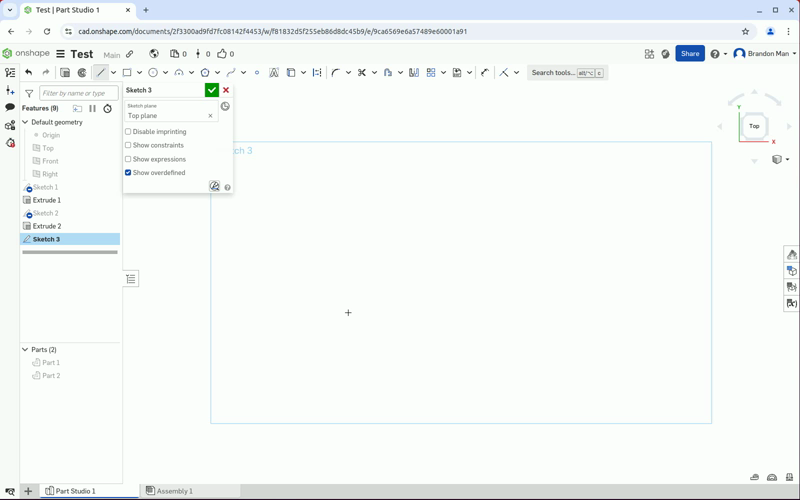
key_up(shift)
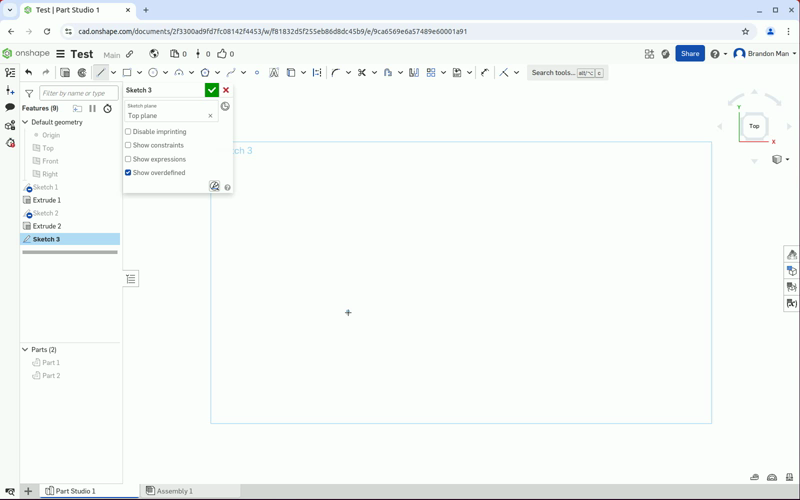
key_down(shift)
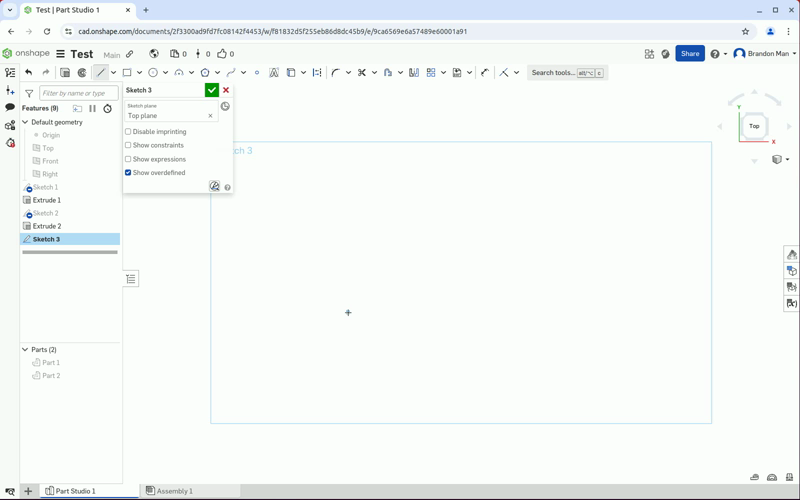
mouse_move(572, 312)
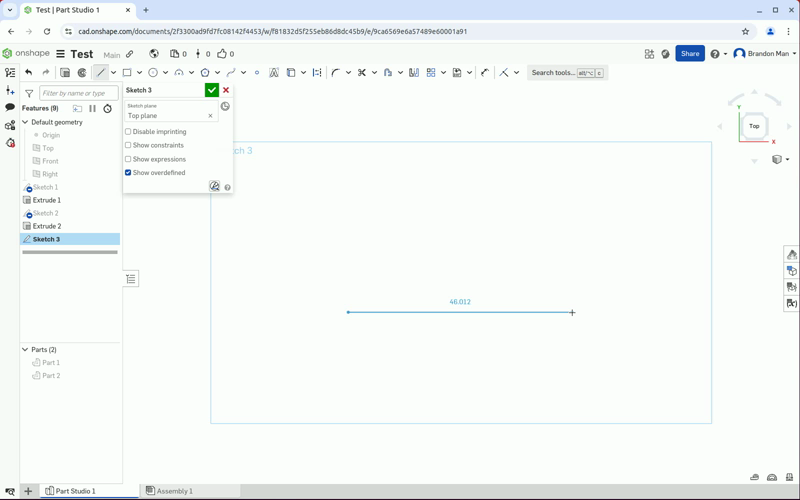
click(572, 312)
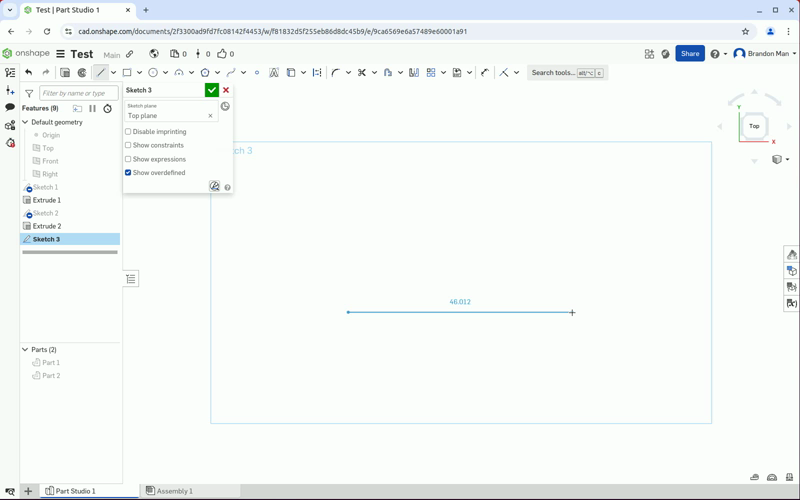
key_up(shift)
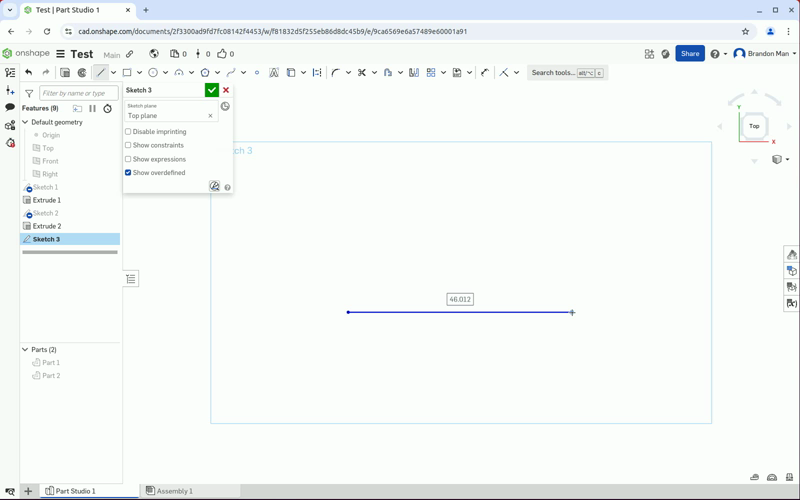
key_down(shift)
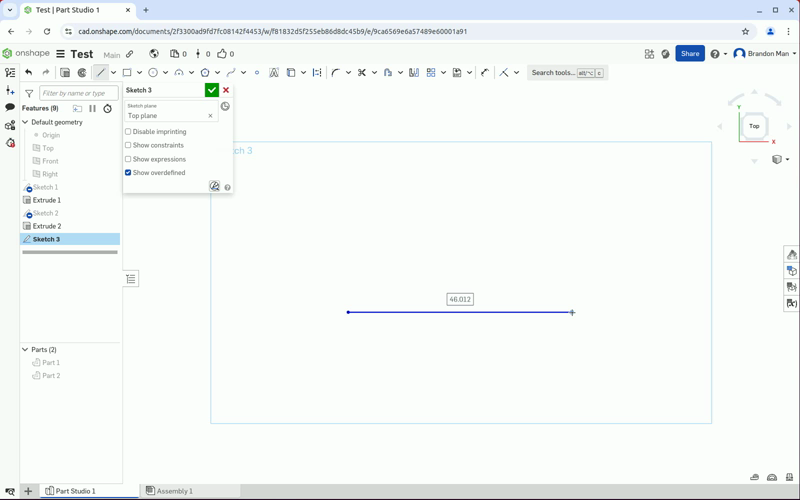
mouse_move(589, 312)
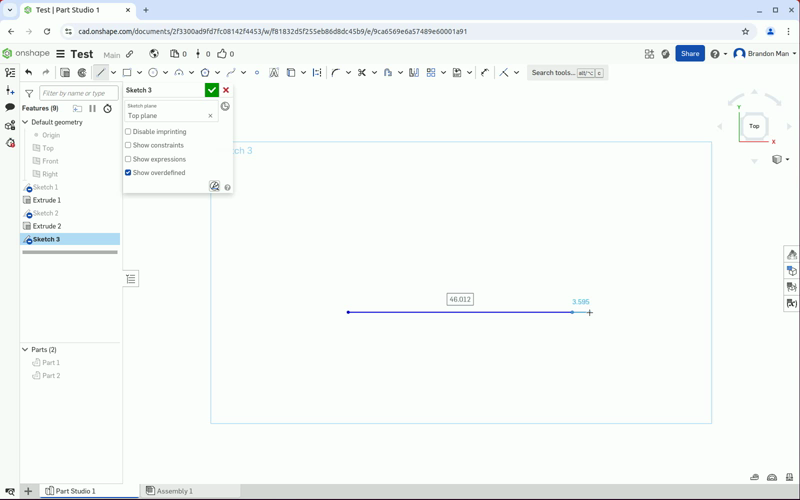
mouse_move(572, 309)
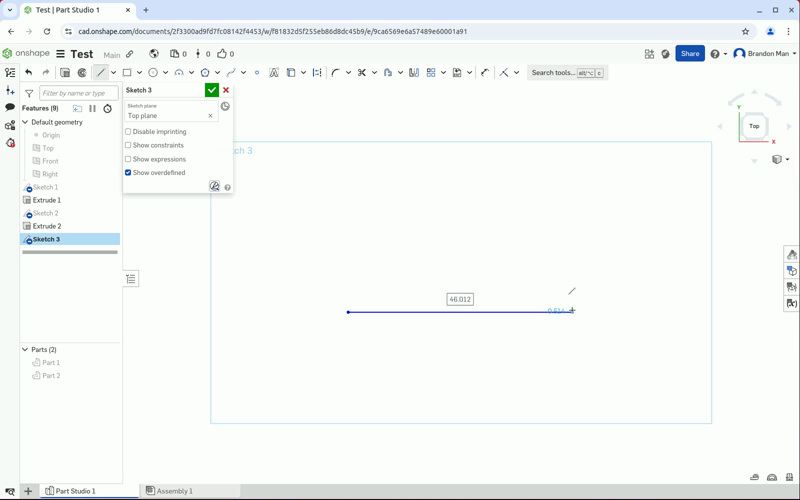
scroll(6)
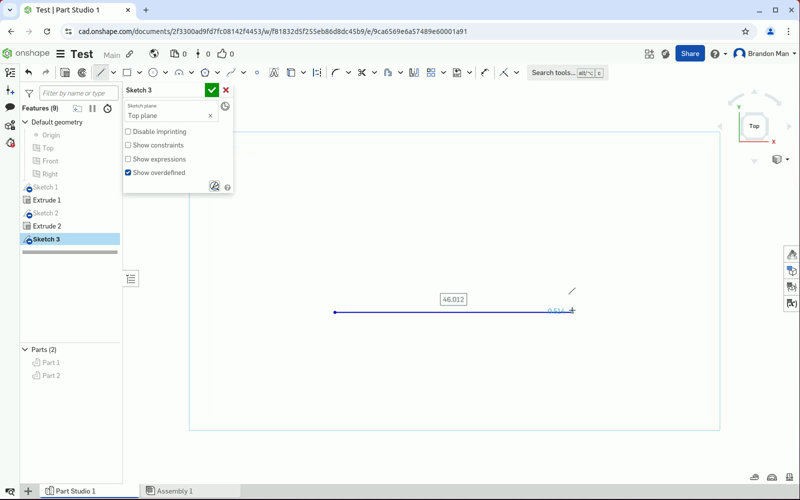
scroll(6)
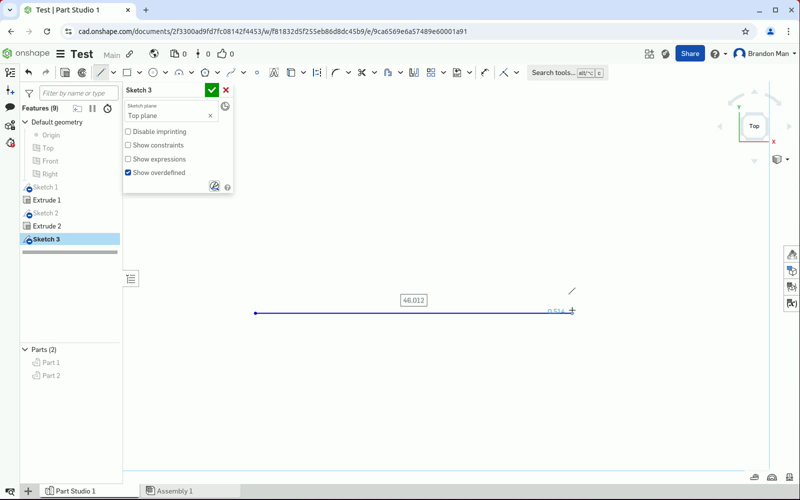
scroll(6)
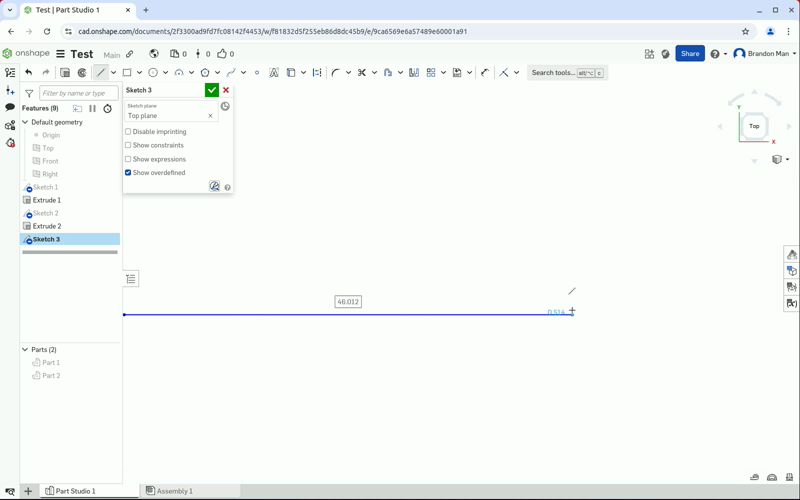
scroll(6)
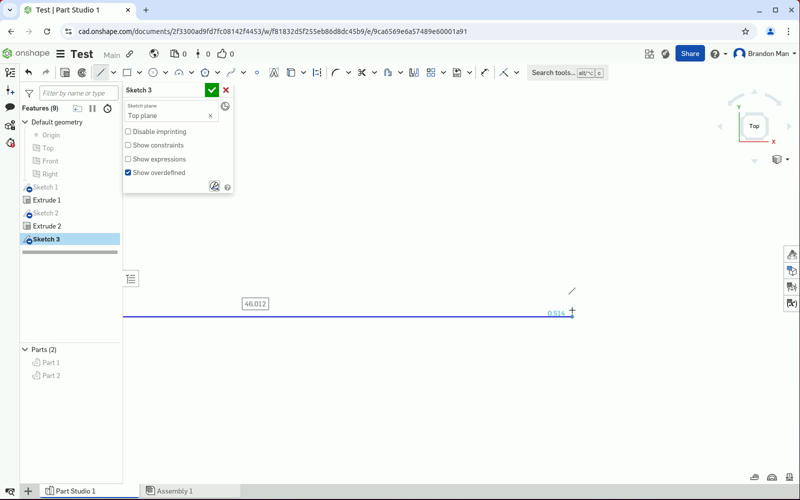
scroll(6)
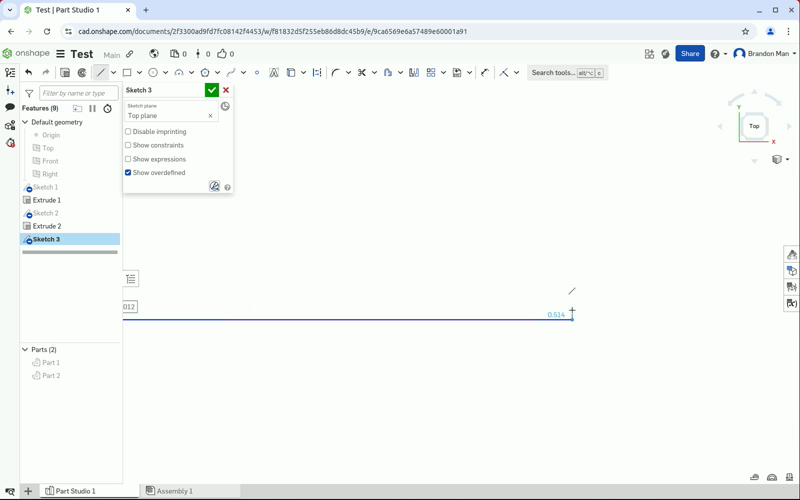
scroll(6)
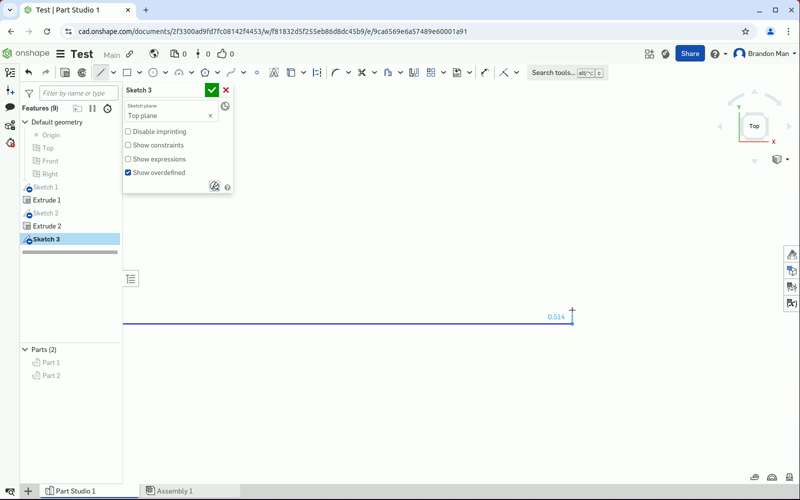
scroll(6)
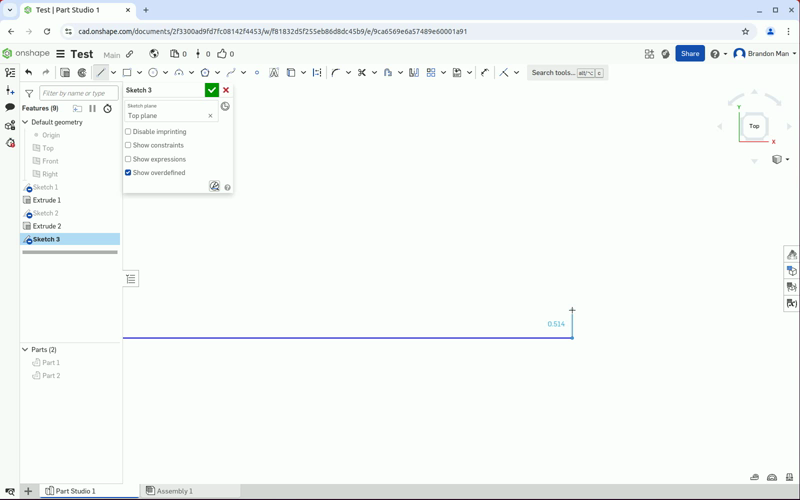
click(572, 309)
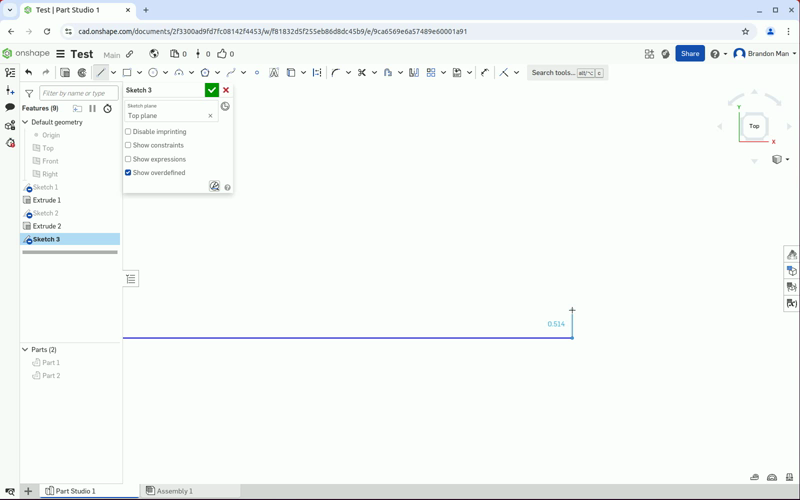
scroll(-6)
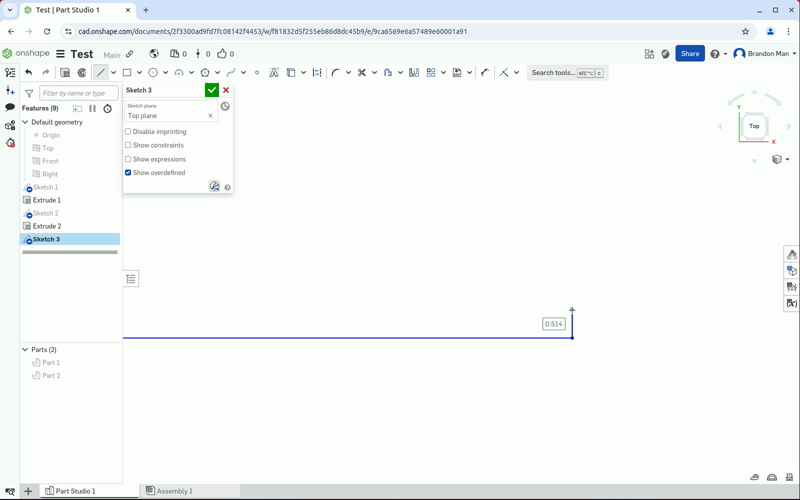
scroll(-6)
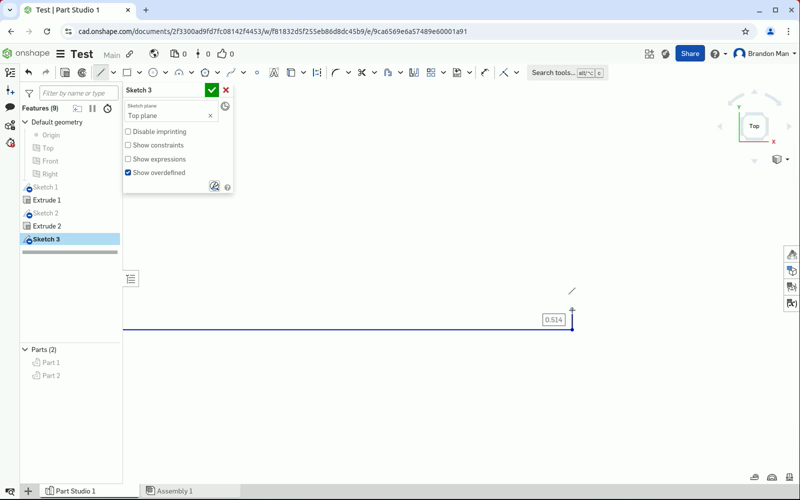
scroll(-6)
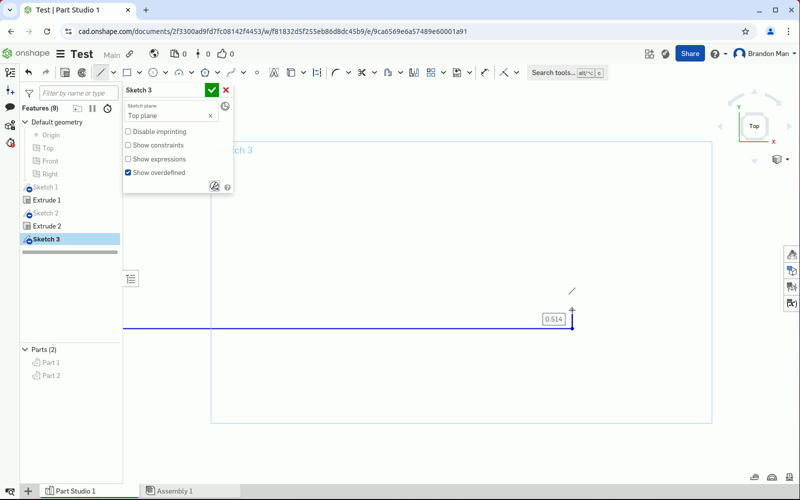
scroll(-6)
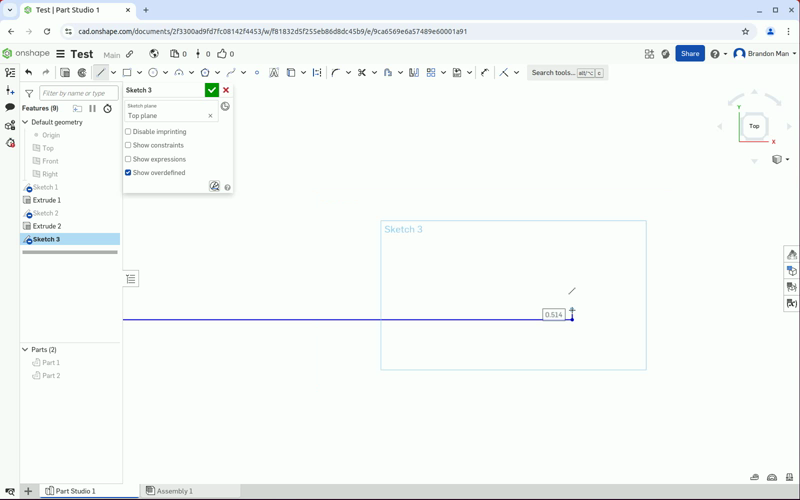
scroll(-6)
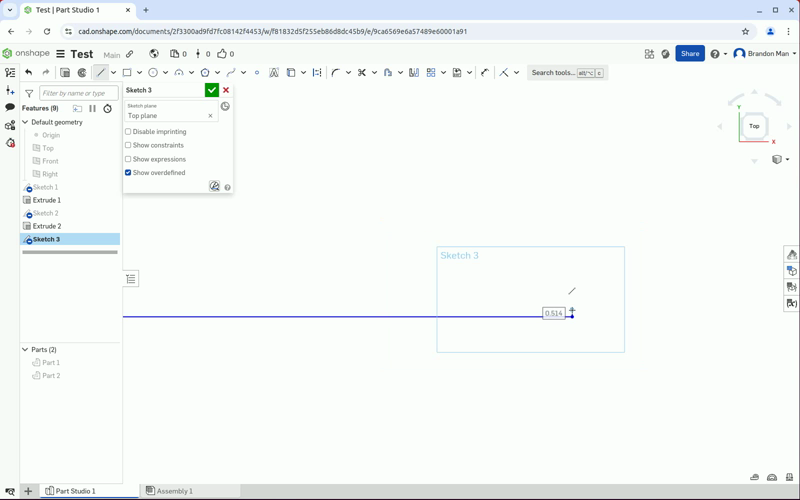
scroll(-6)
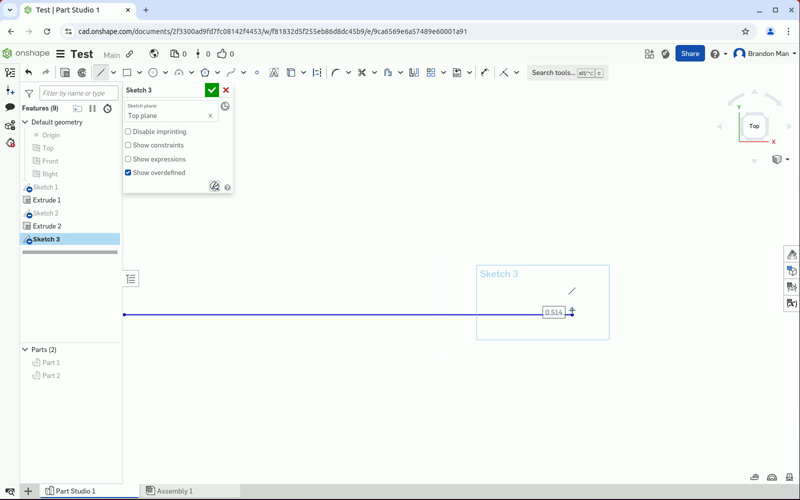
scroll(-6)
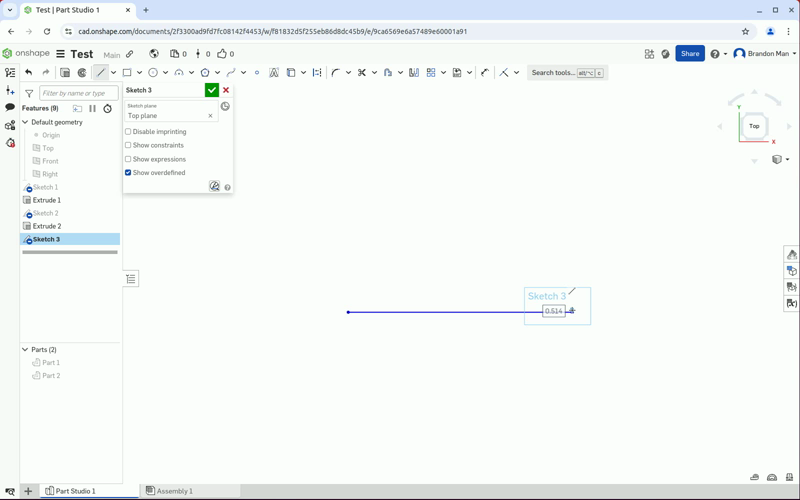
key_up(shift)
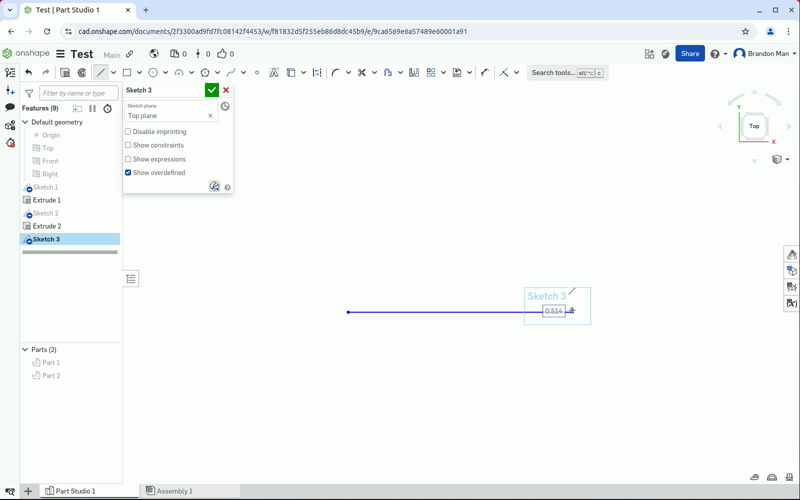
key_down(shift)
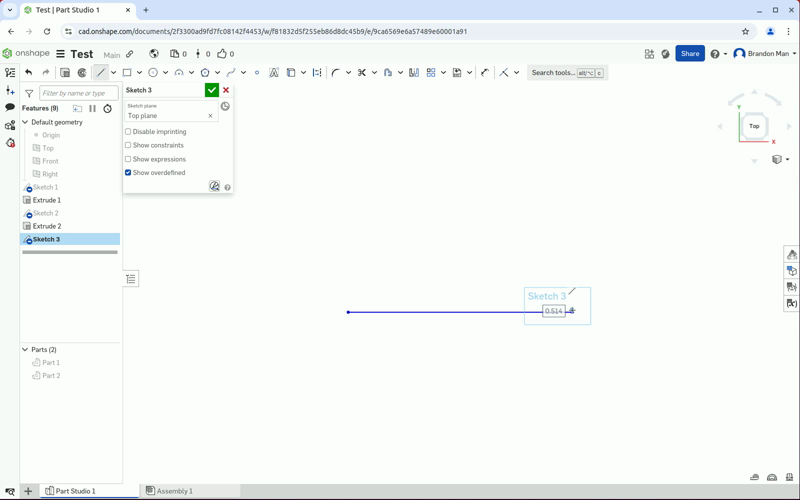
mouse_move(348, 309)
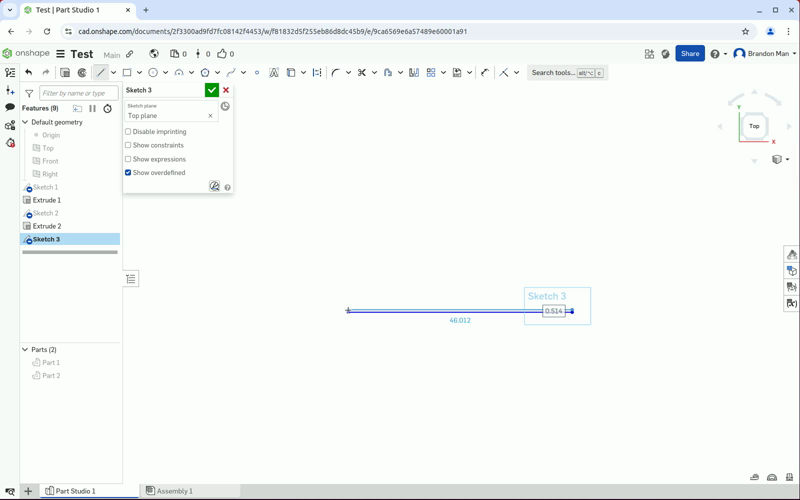
scroll(6)
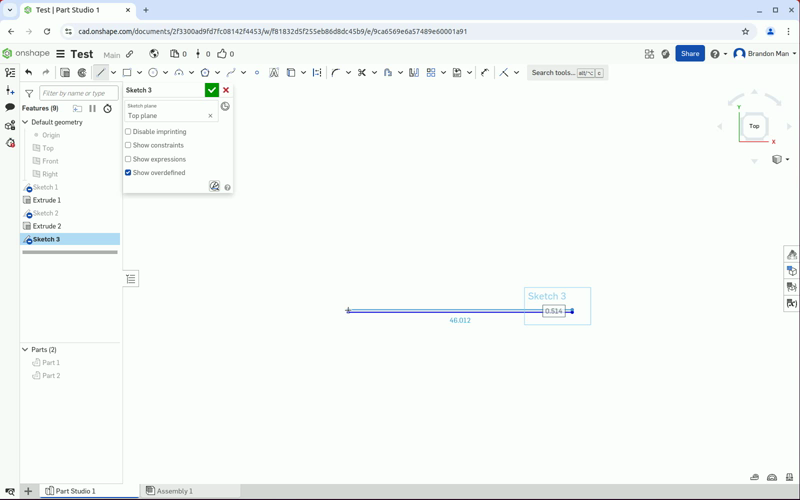
scroll(6)
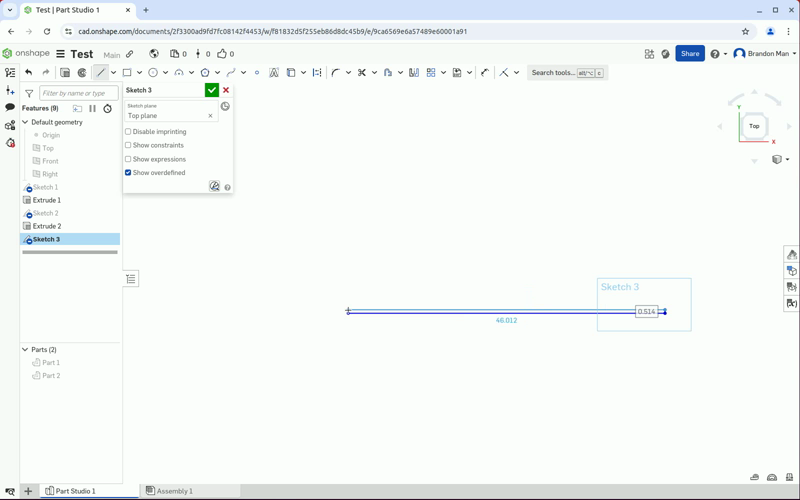
scroll(6)
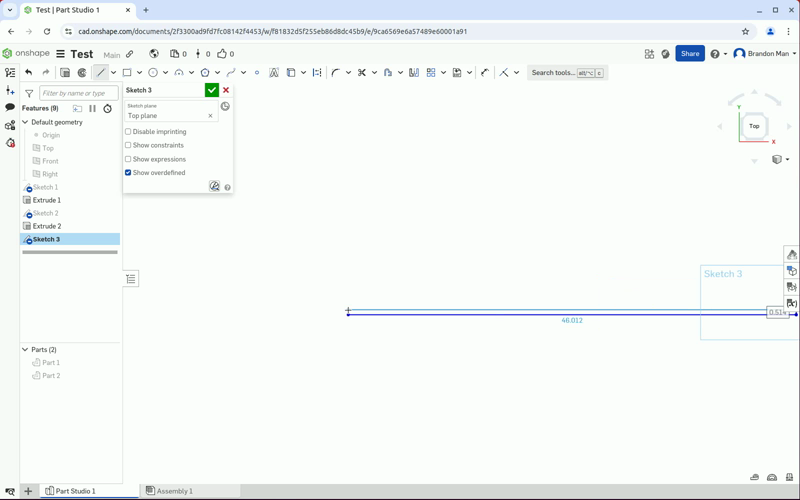
scroll(6)
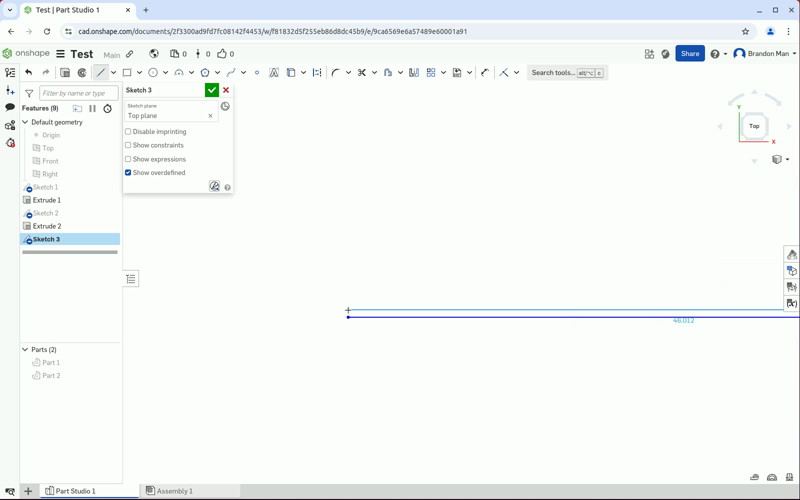
scroll(6)
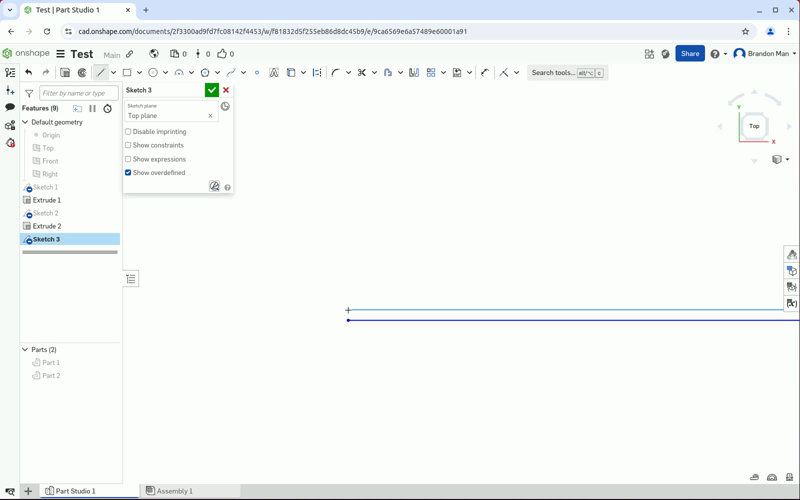
scroll(6)
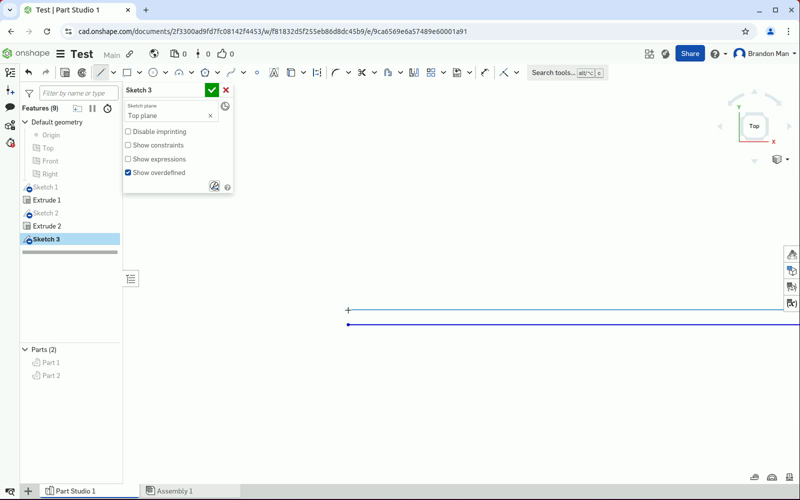
scroll(6)
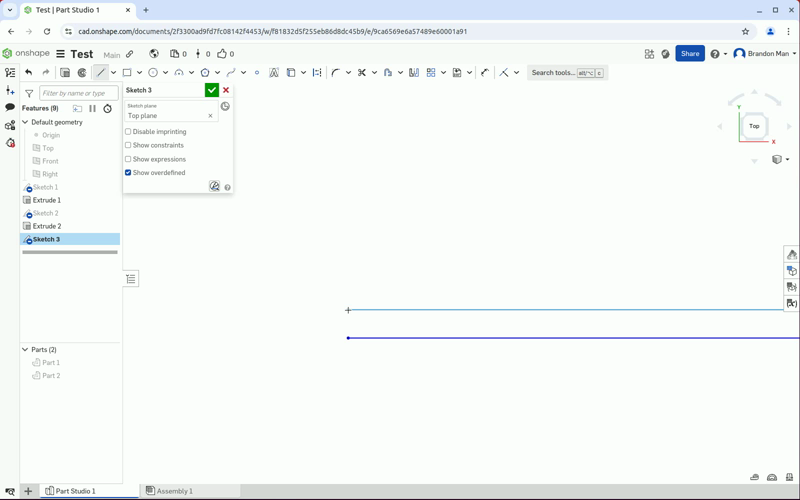
click(348, 309)
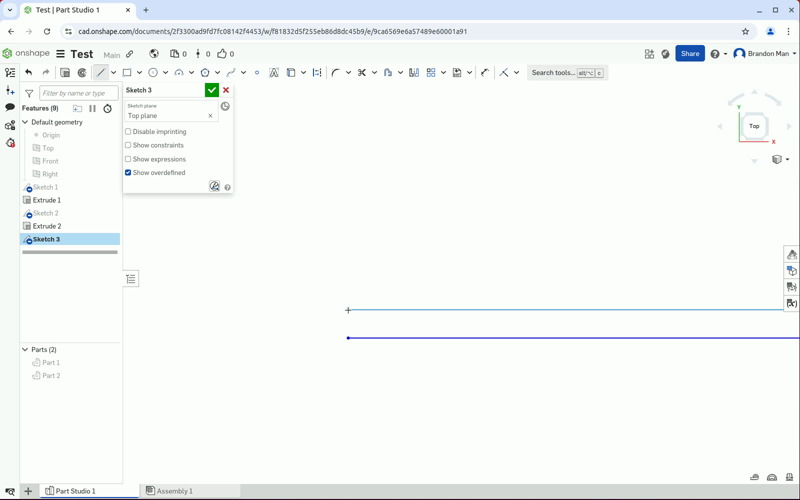
scroll(-6)
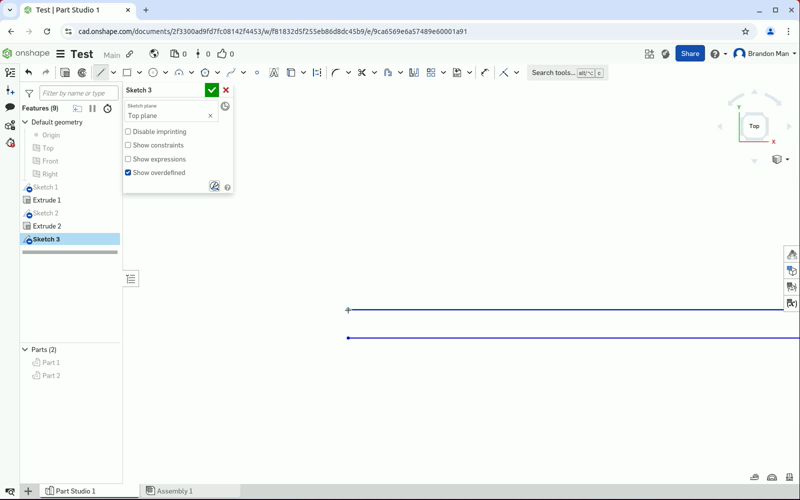
scroll(-6)
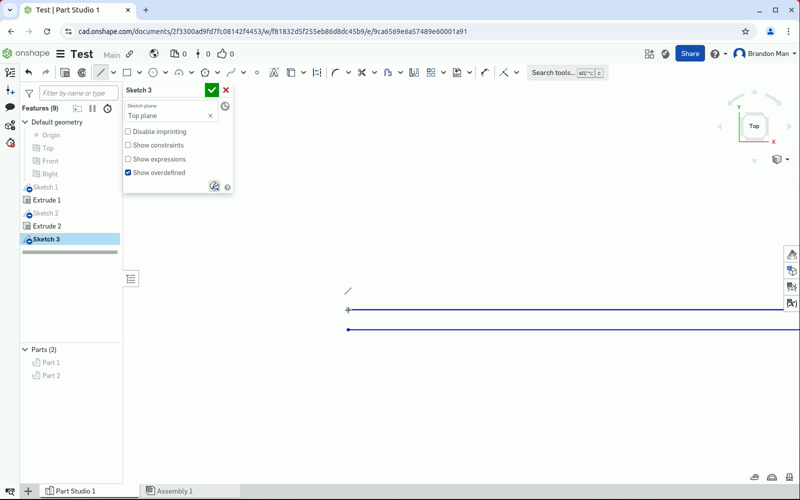
scroll(-6)
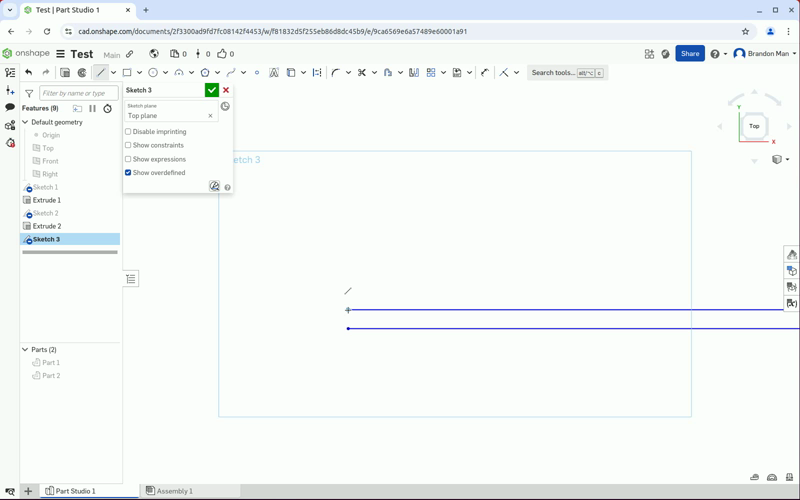
scroll(-6)
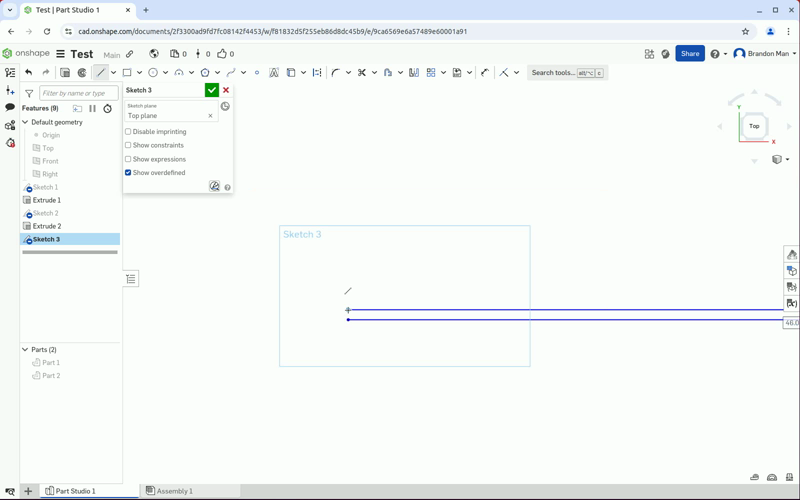
scroll(-6)
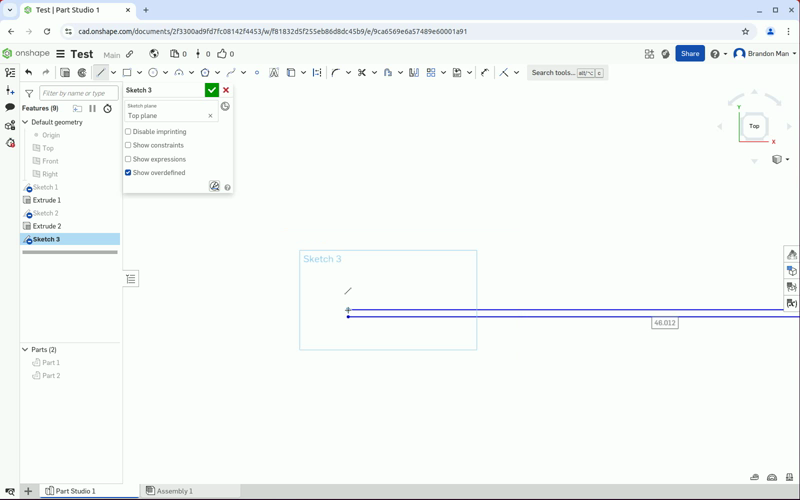
scroll(-6)
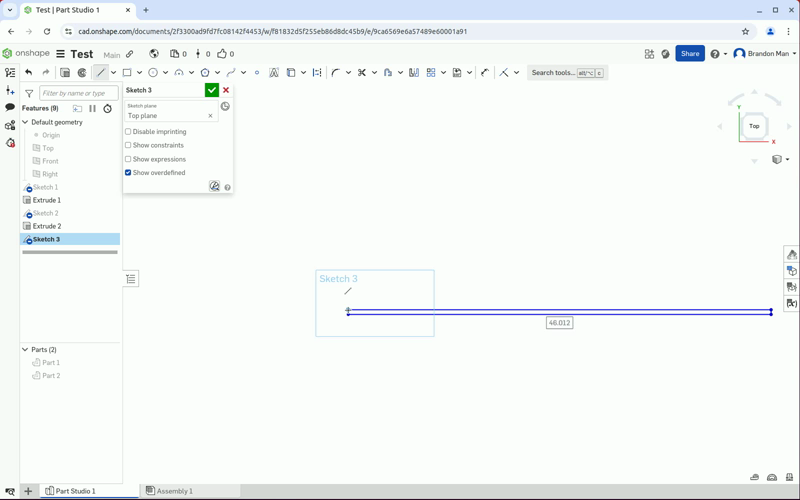
scroll(-6)
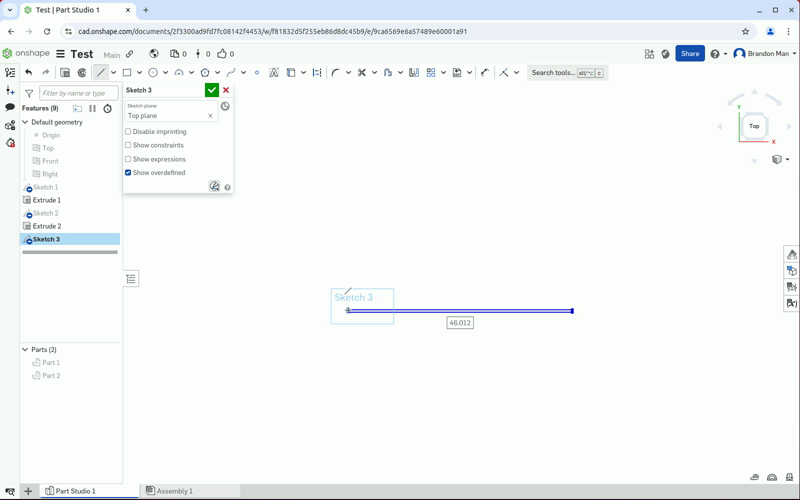
key_up(shift)
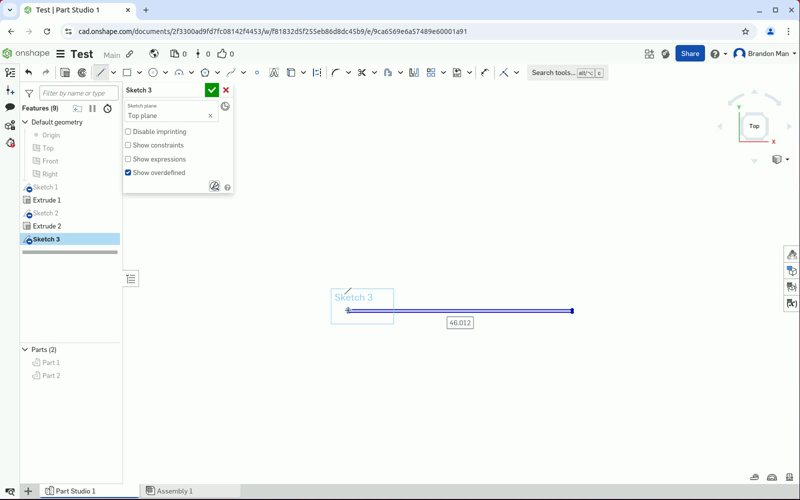
mouse_move(378, 309)
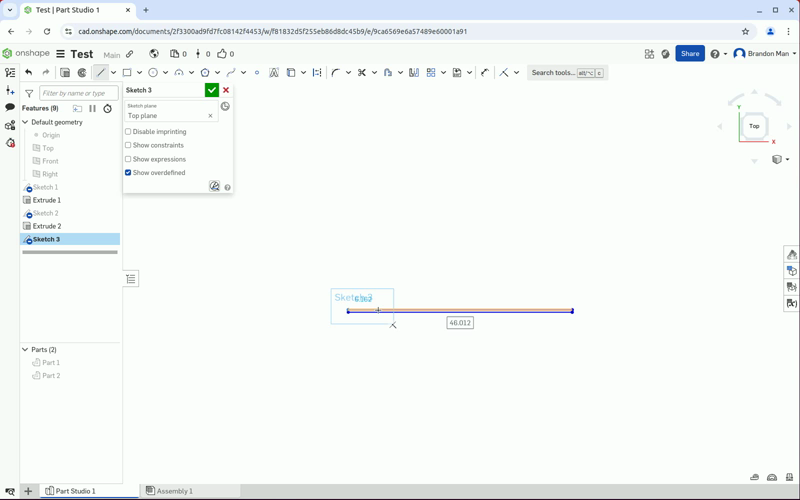
key_down(shift)
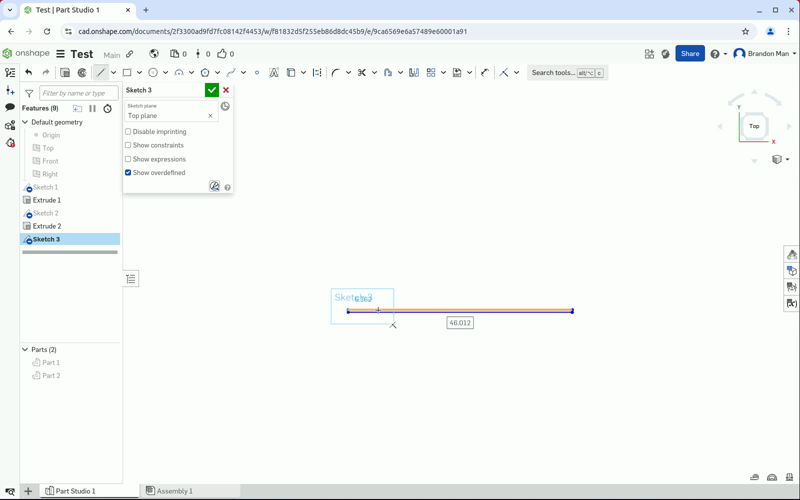
mouse_move(348, 312)
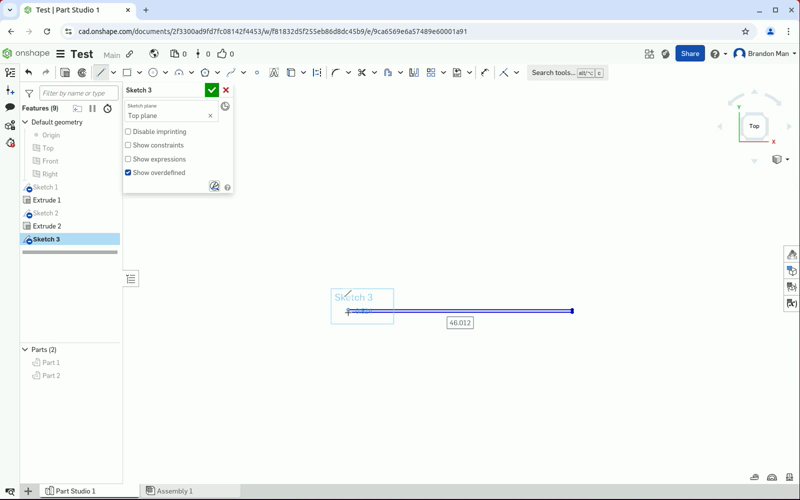
scroll(6)
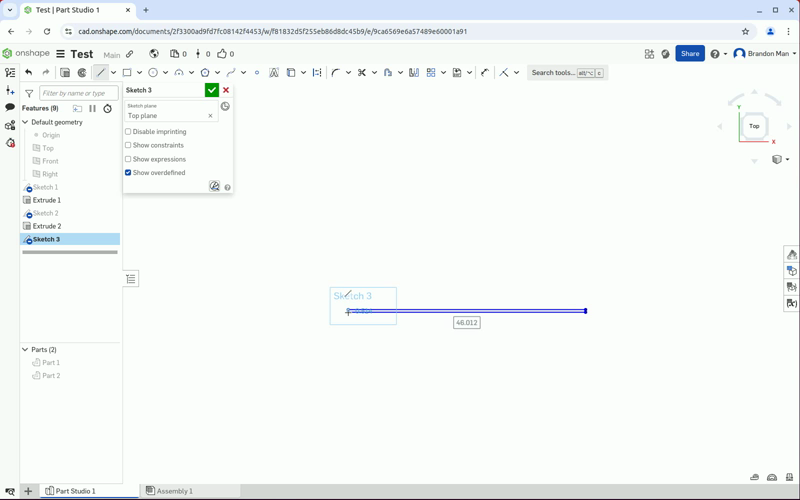
scroll(6)
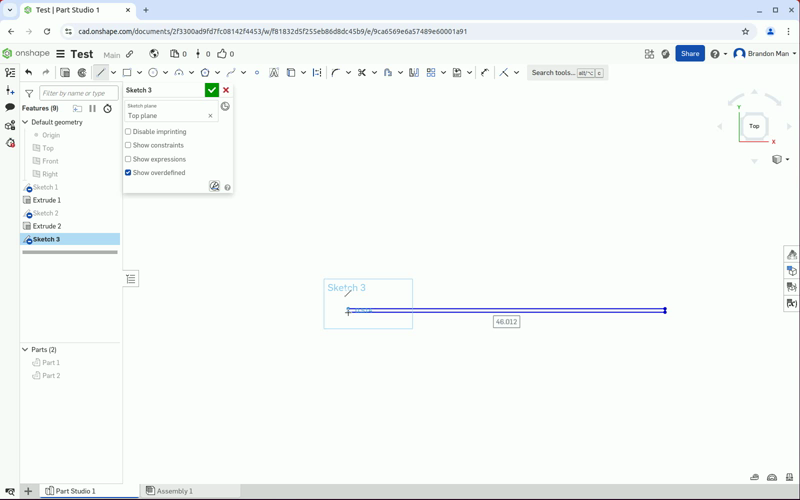
scroll(6)
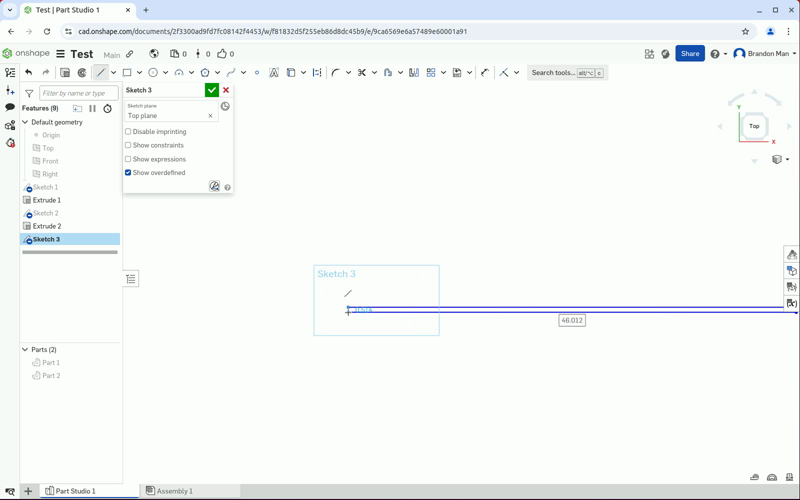
scroll(6)
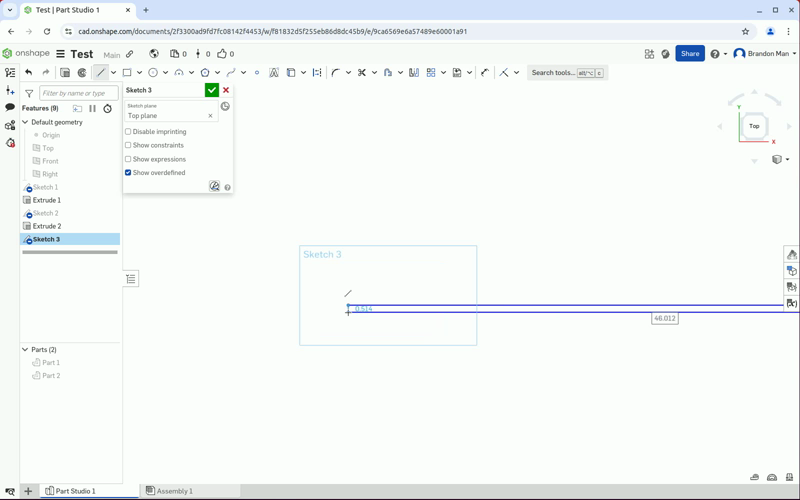
scroll(6)
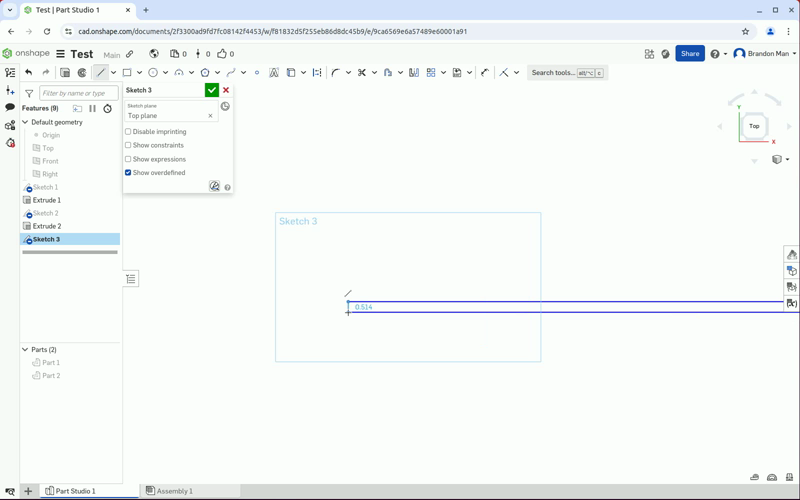
scroll(6)
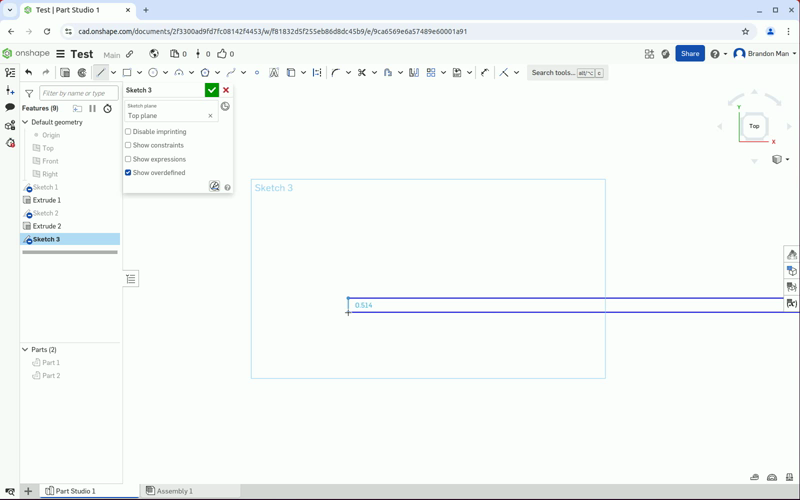
scroll(6)
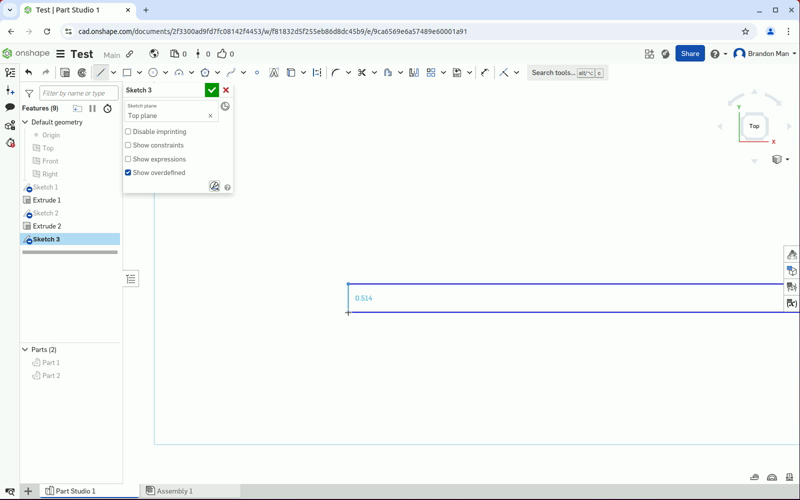
key_up(shift)
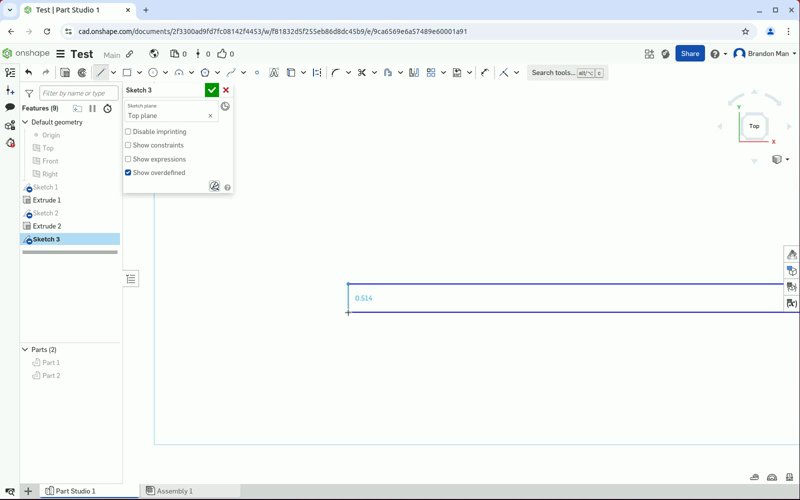
click(348, 312)
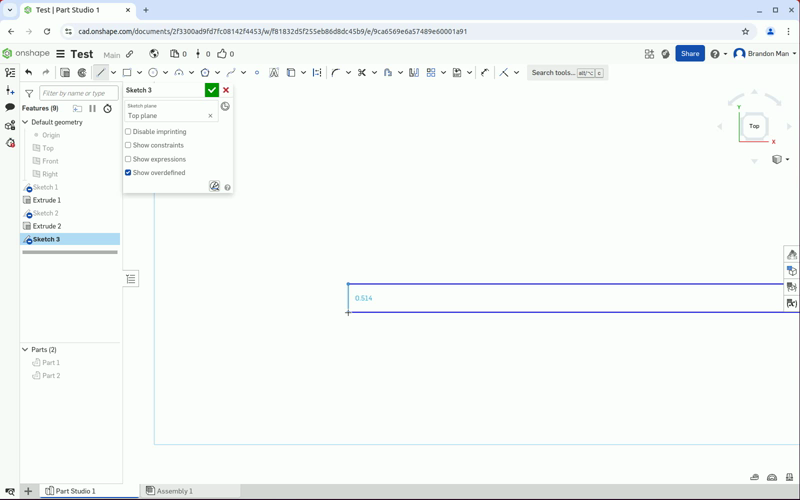
scroll(-6)
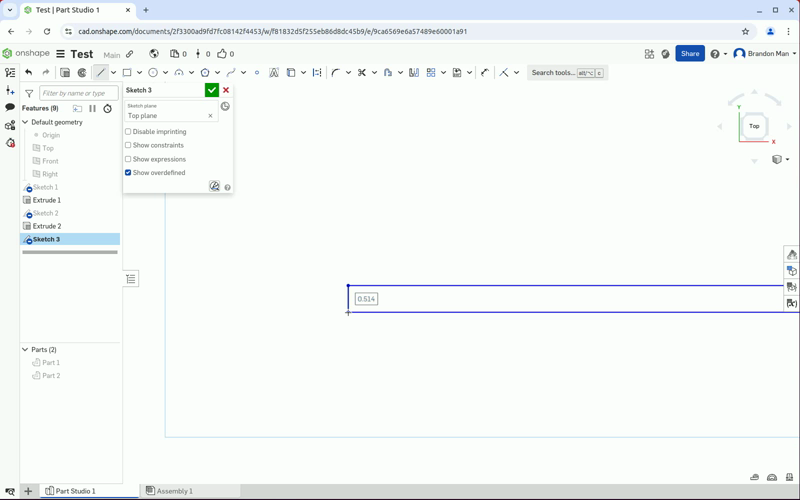
scroll(-6)
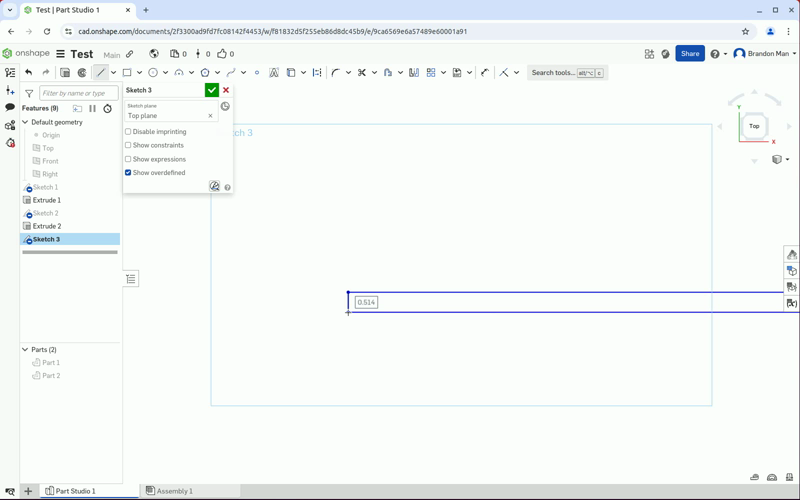
scroll(-6)
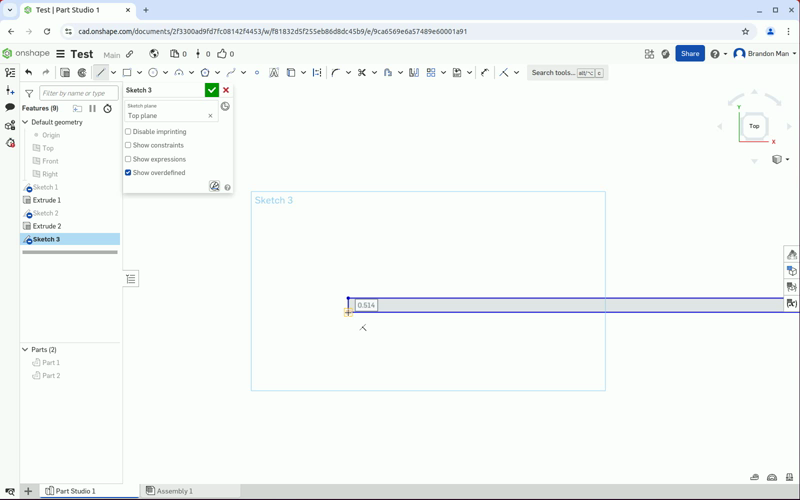
scroll(-6)
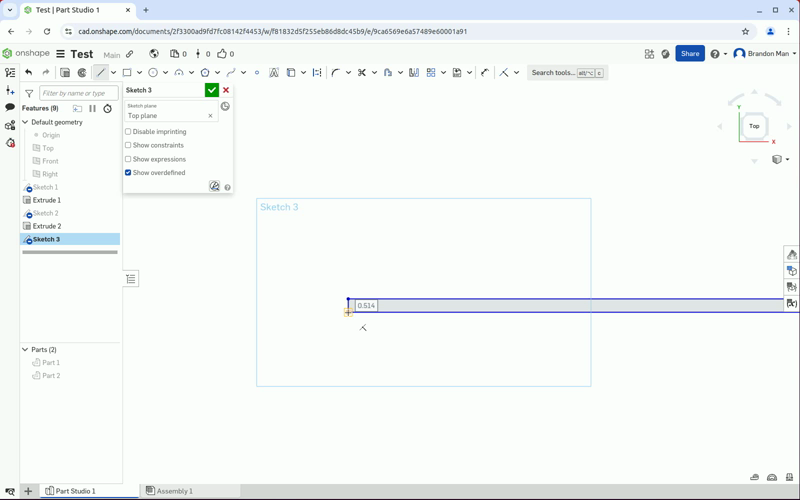
scroll(-6)
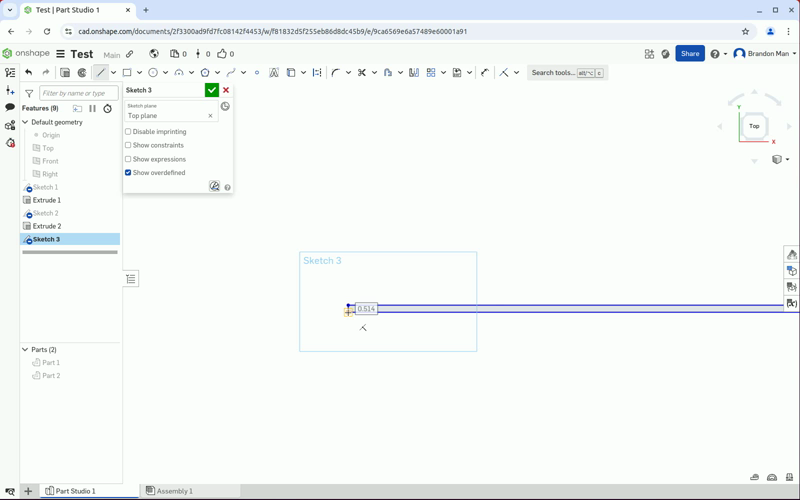
scroll(-6)
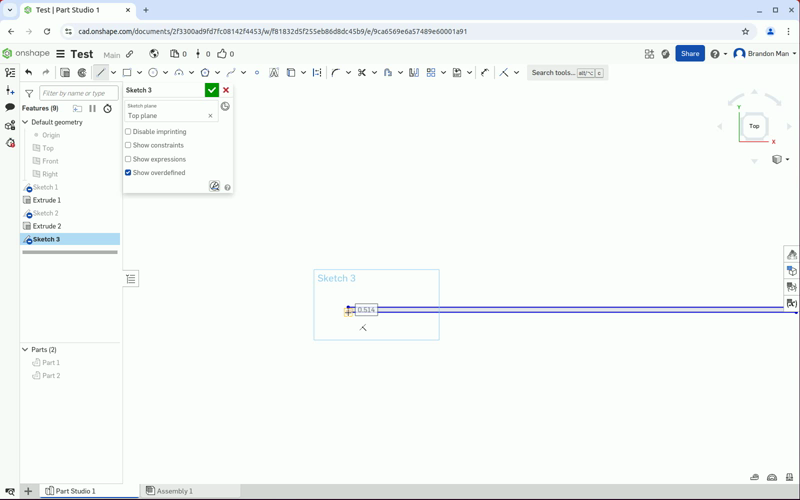
scroll(-6)
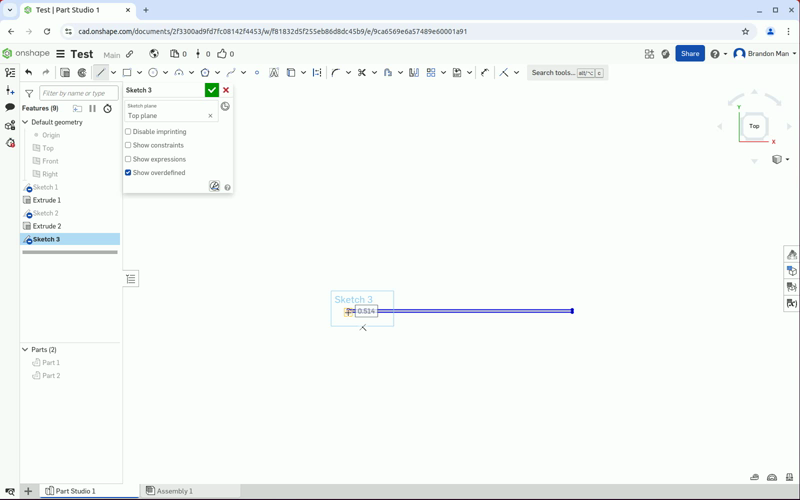
key(esc)
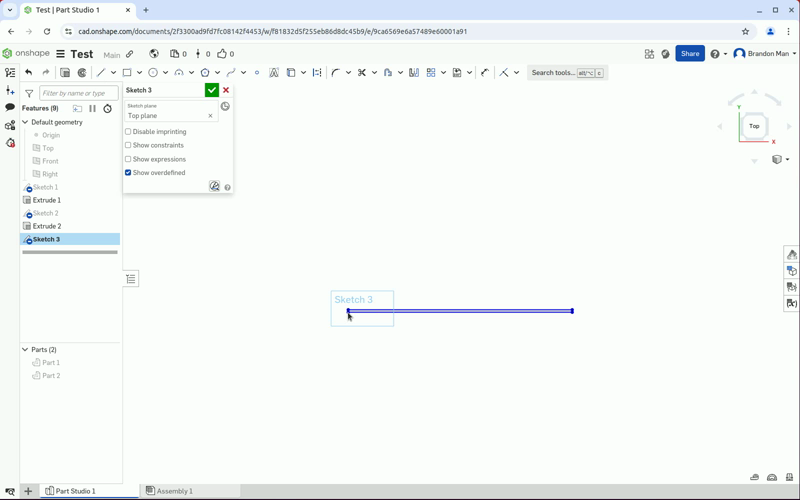
mouse_move(557, 311)
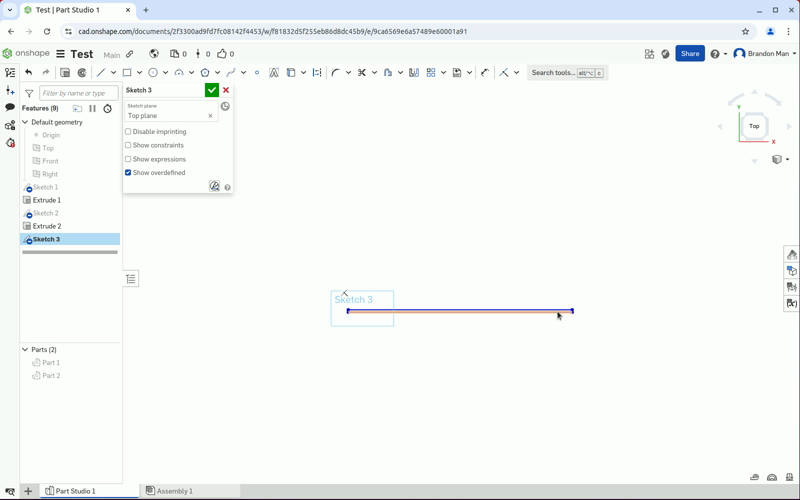
scroll(6)
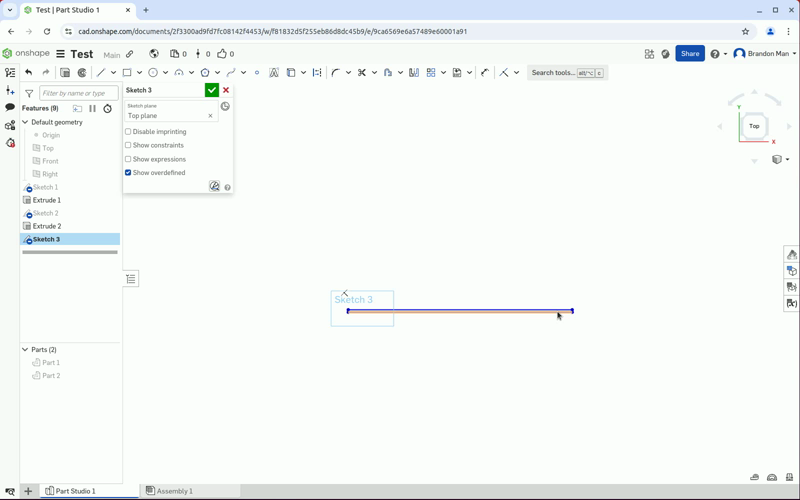
scroll(6)
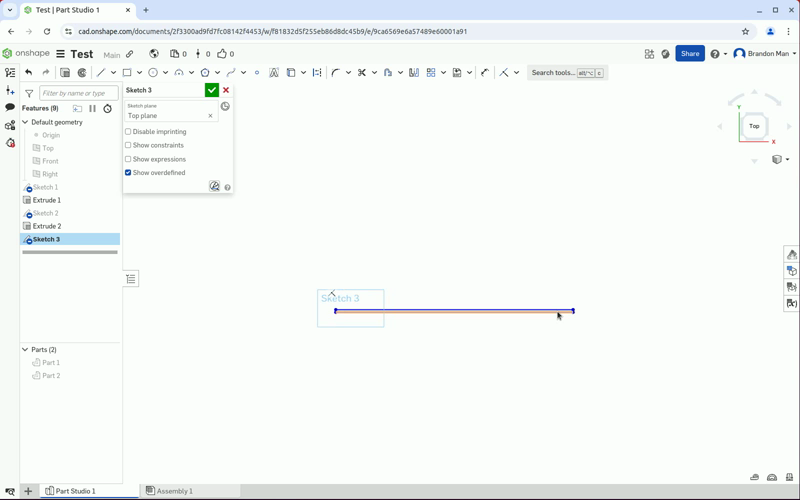
scroll(6)
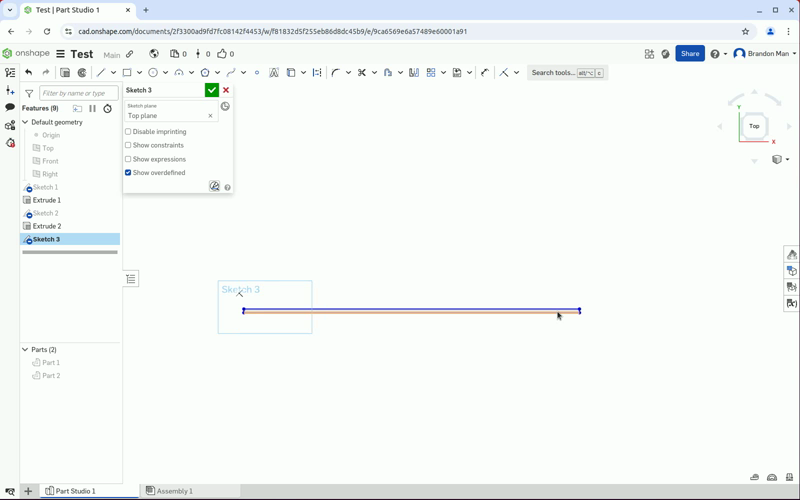
scroll(6)
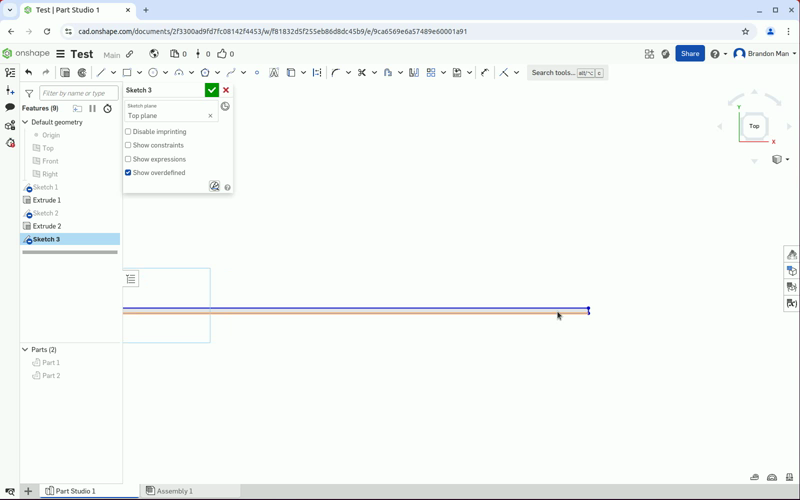
scroll(6)
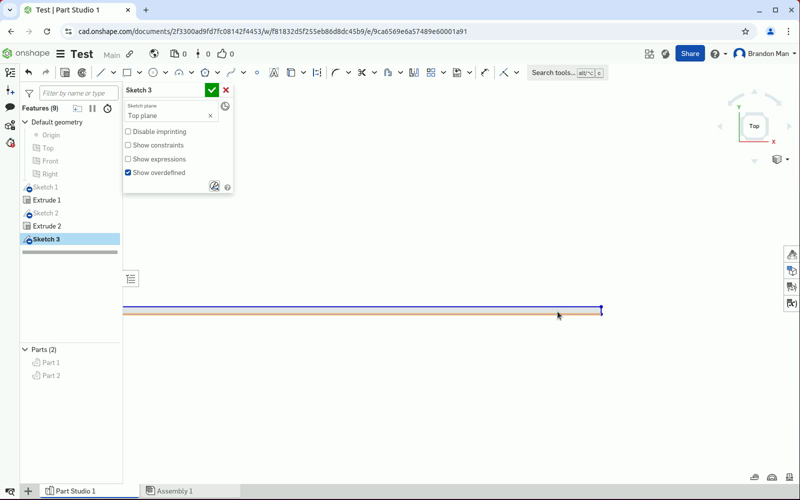
scroll(6)
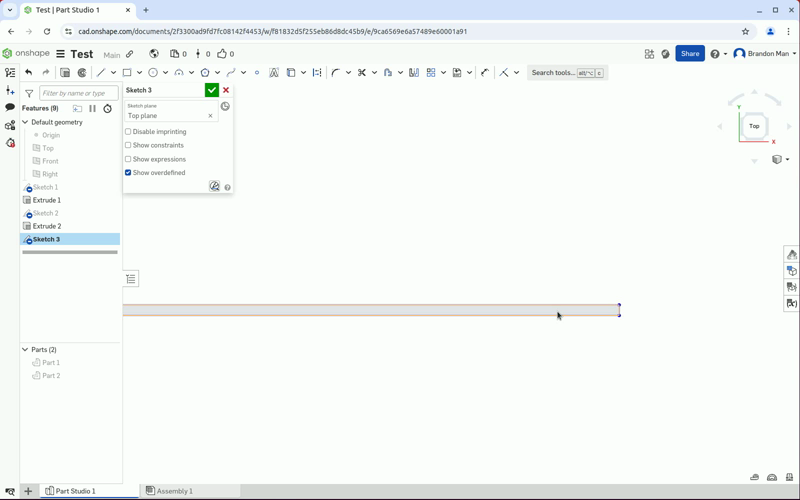
scroll(6)
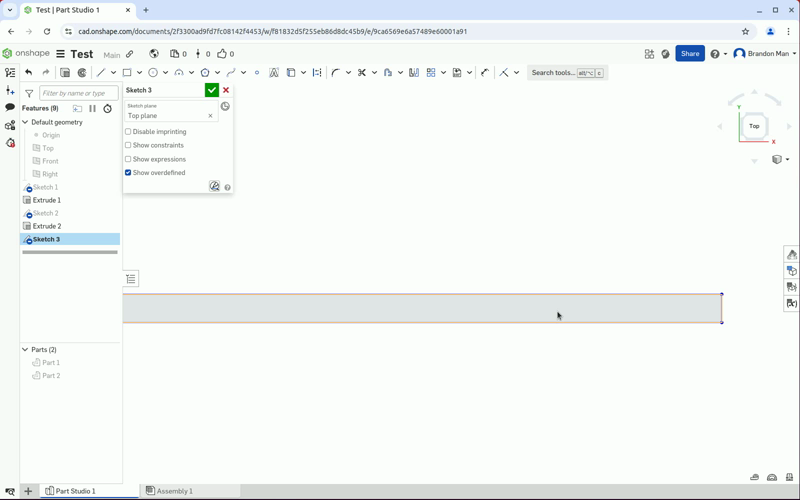
click(557, 311)
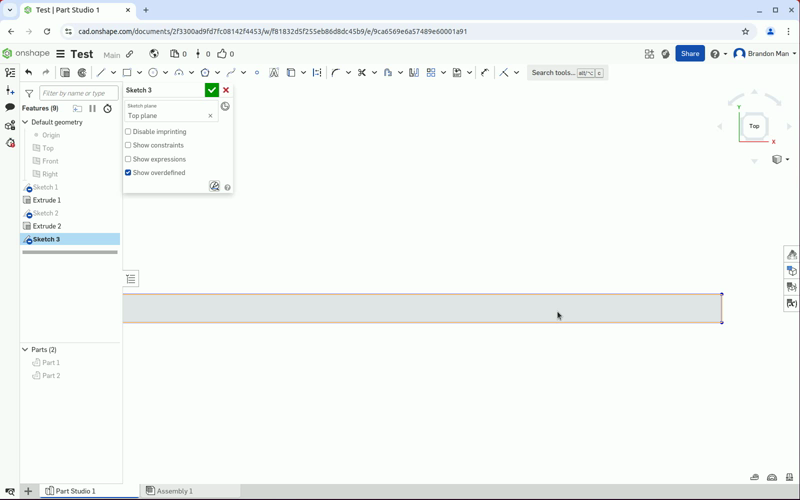
scroll(-6)
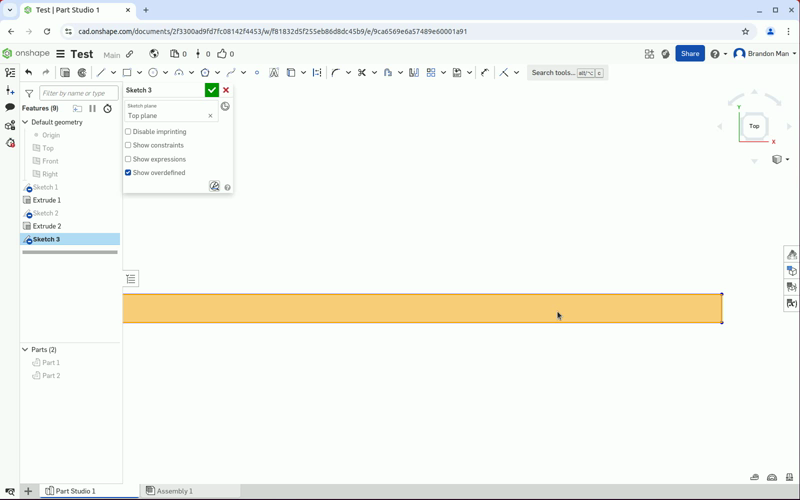
scroll(-6)
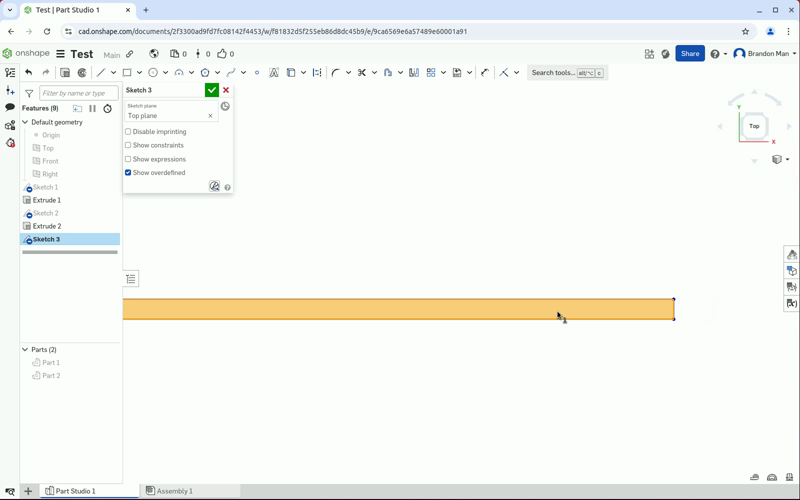
scroll(-6)
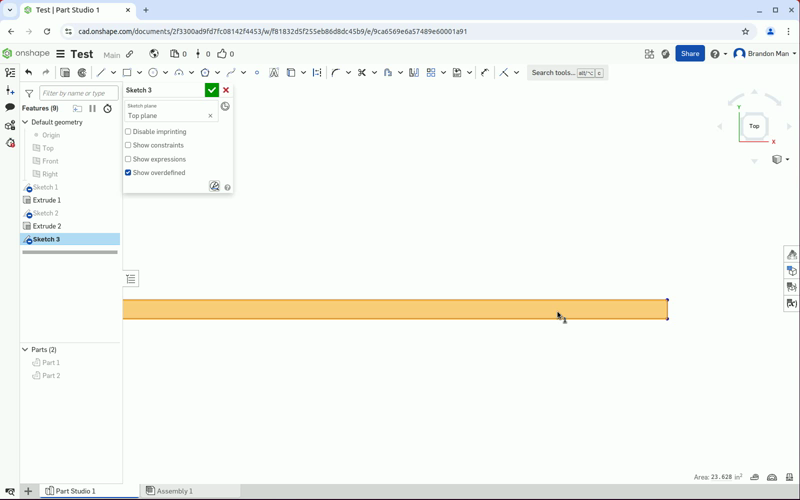
scroll(-6)
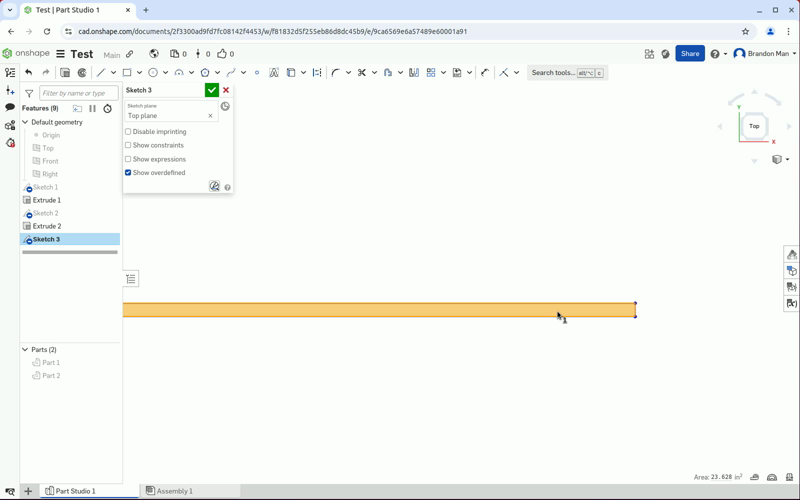
scroll(-6)
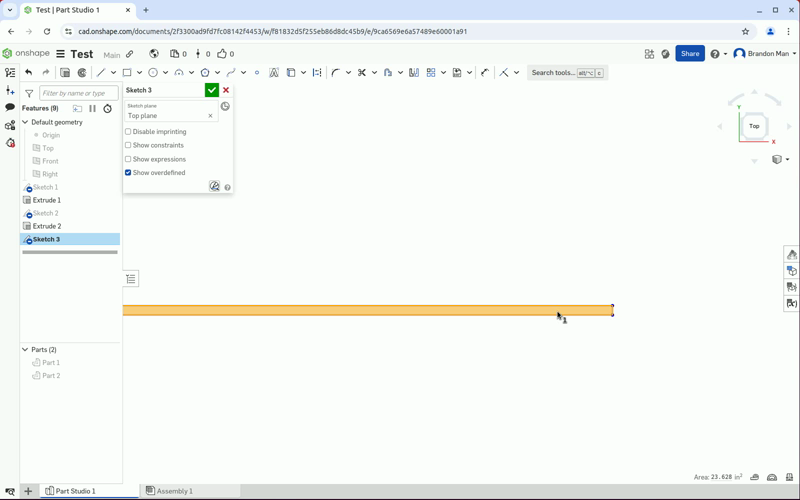
scroll(-6)
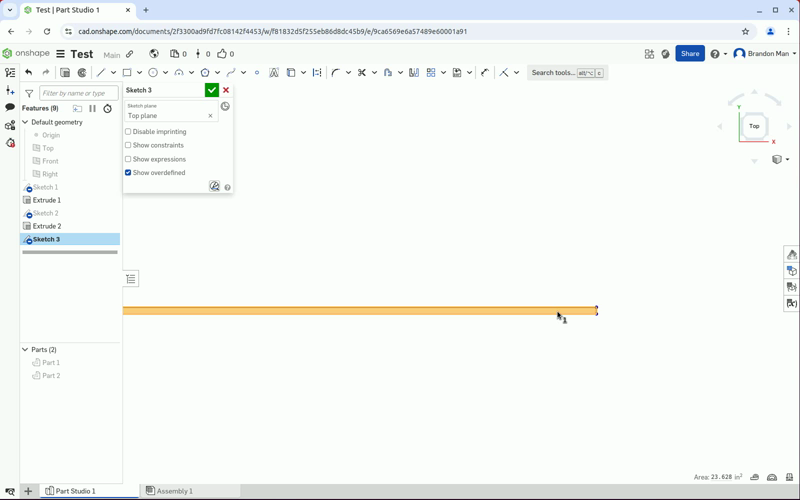
scroll(-6)
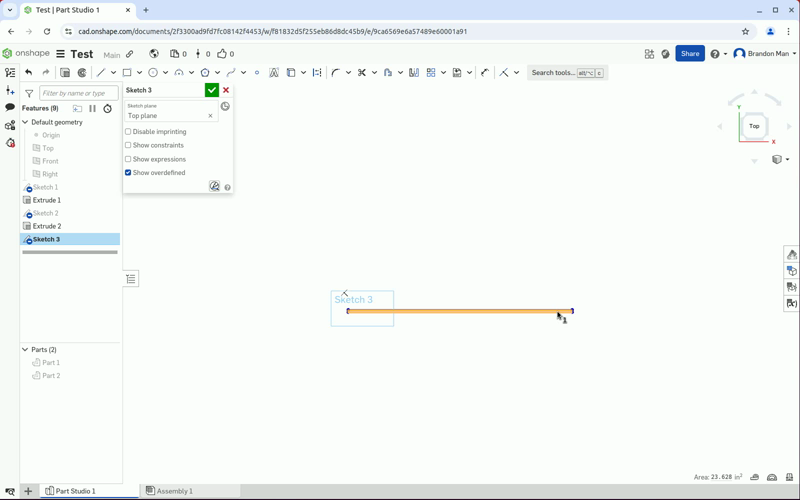
mouse_move(73, 352)
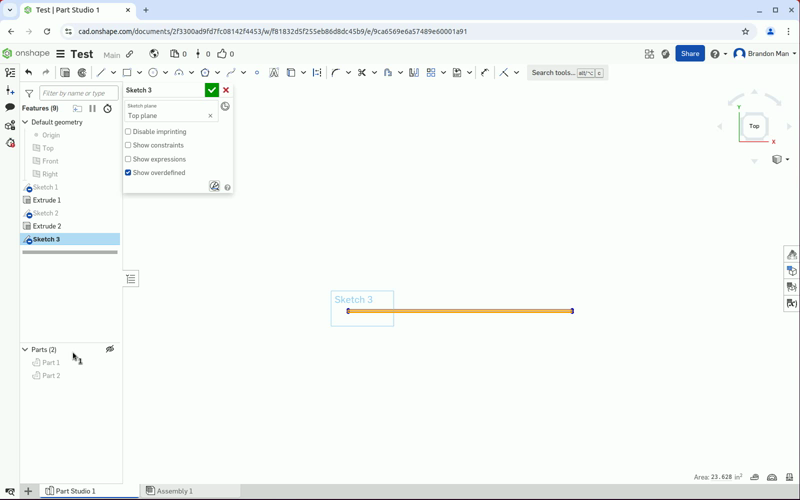
key(shift+y)
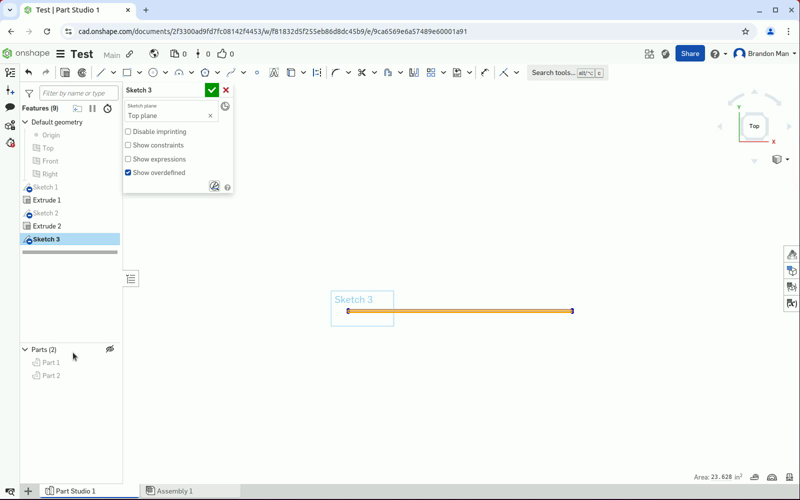
key(shift+e)
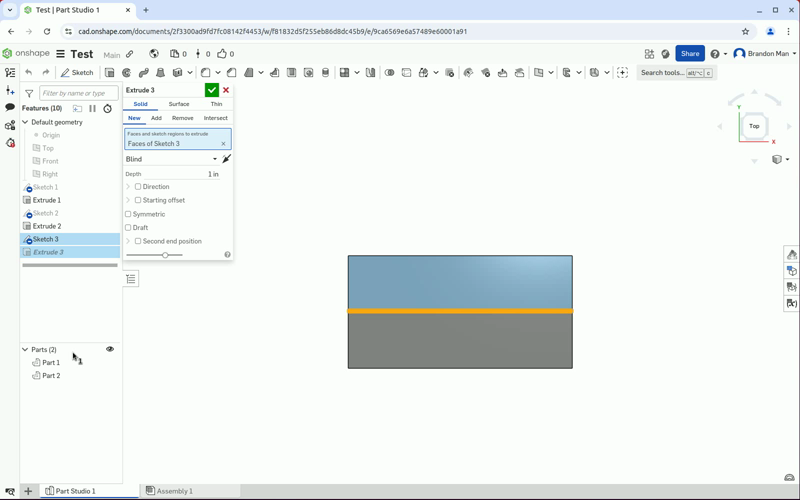
mouse_move(143, 106)
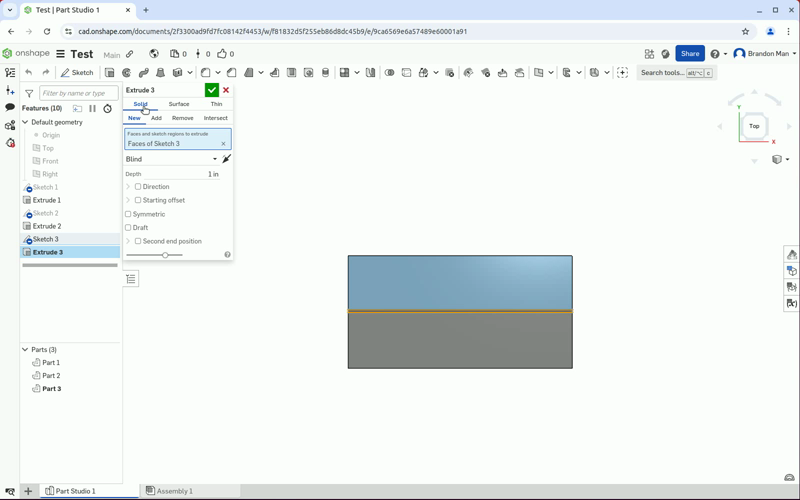
click(143, 106)
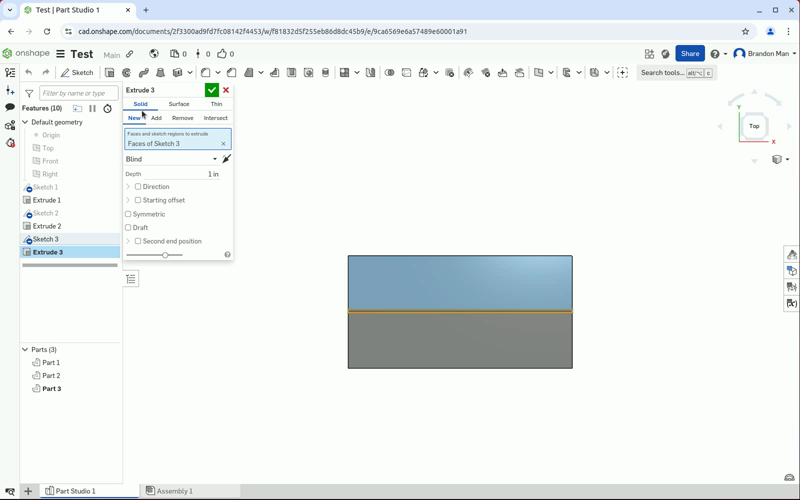
mouse_move(137, 120)
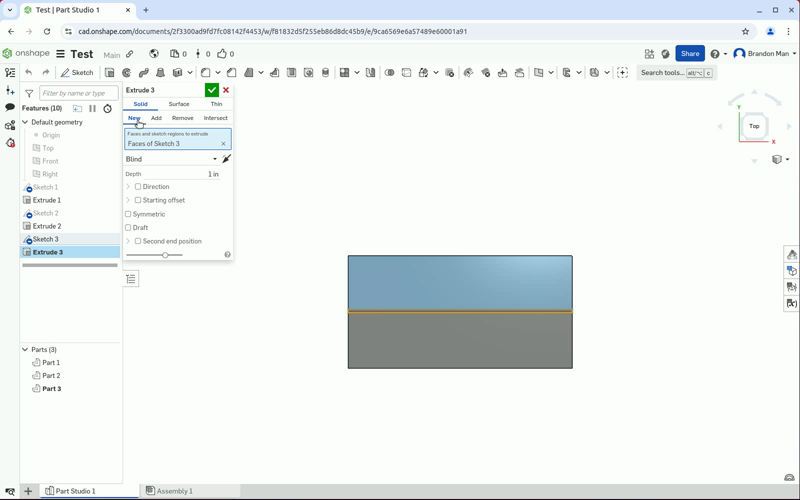
click(137, 120)
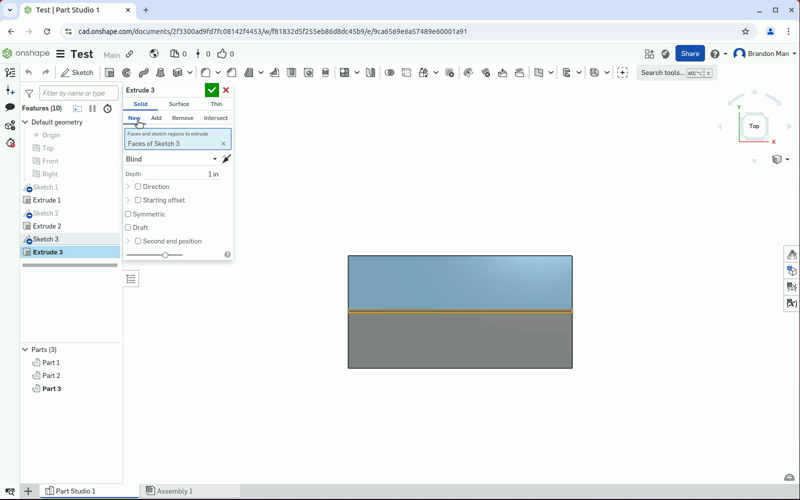
key(tab, 4)
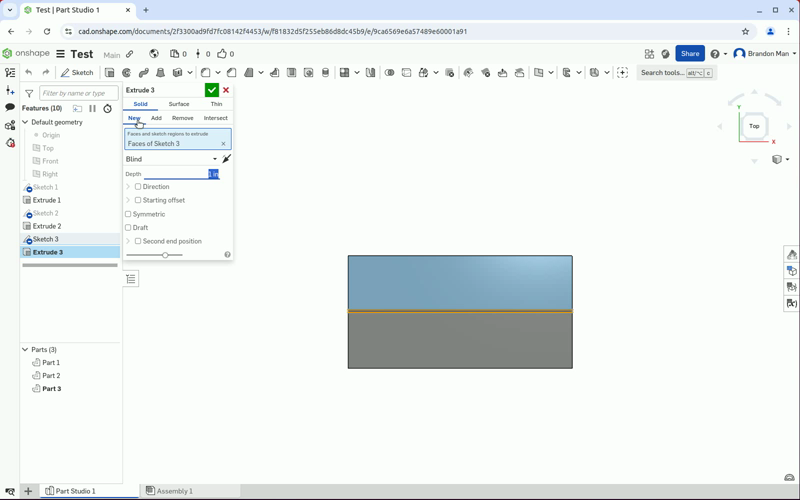
text(1.204)
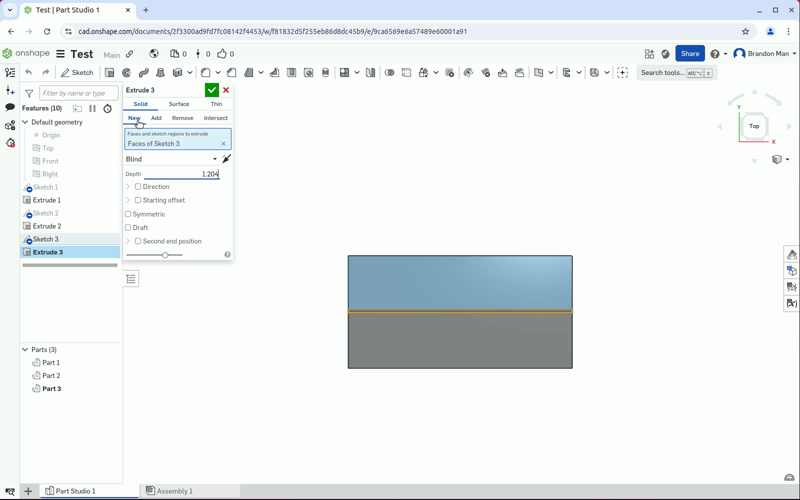
key(enter)
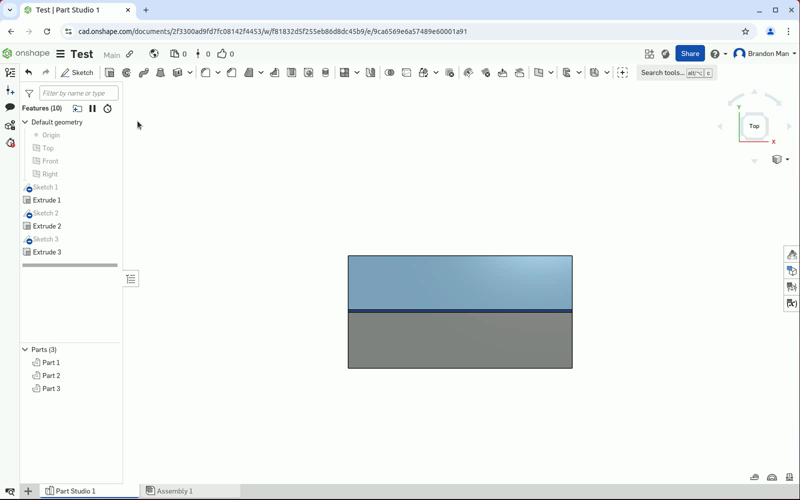
key(shift+h)
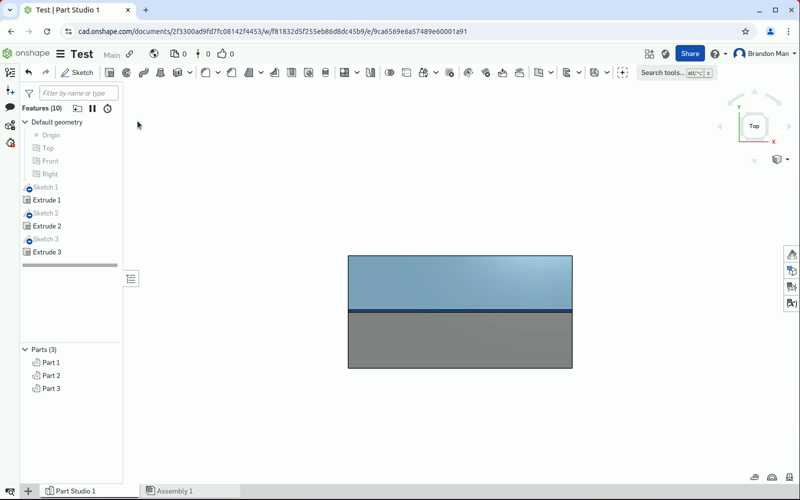
key(shift+h)
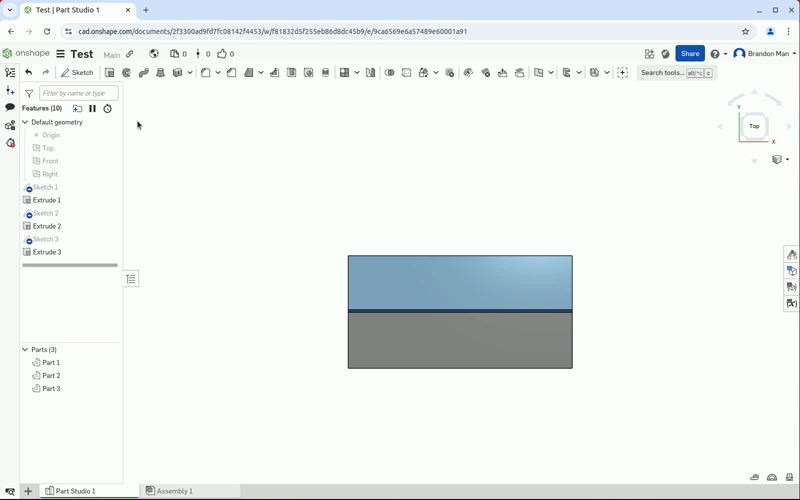
mouse_move(73, 189)
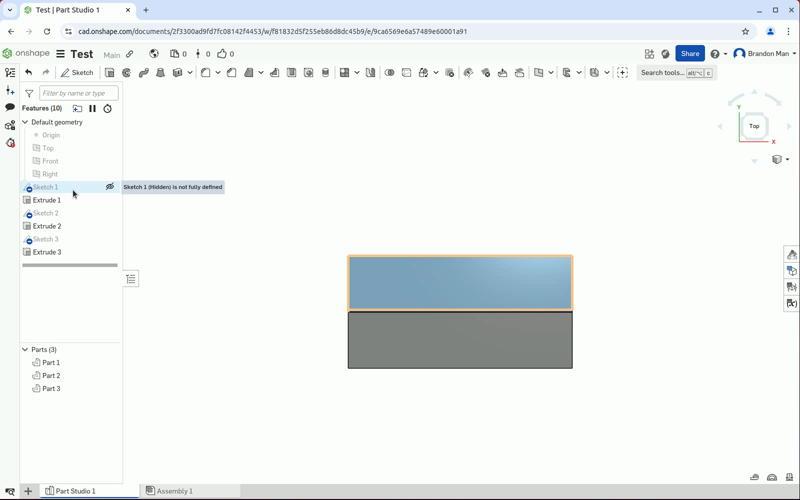
click(73, 189)
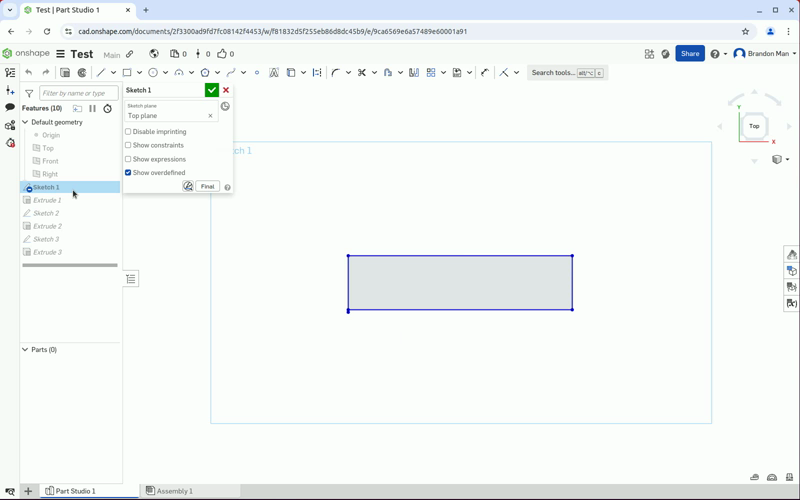
mouse_move(229, 92)
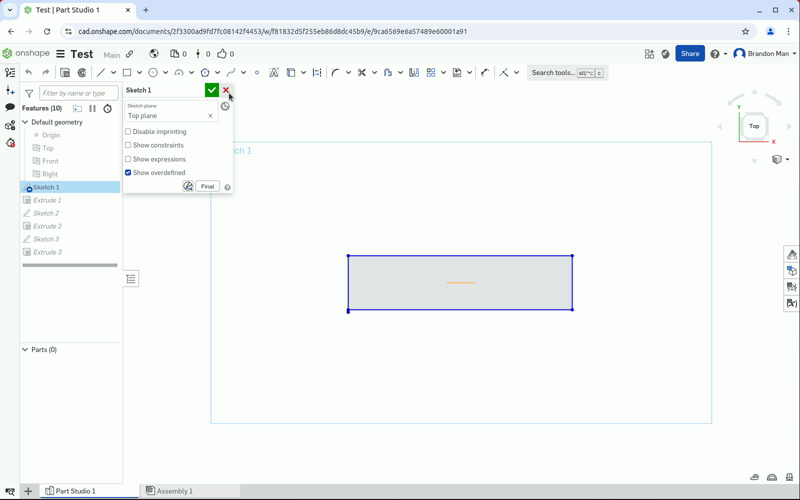
click(229, 92)
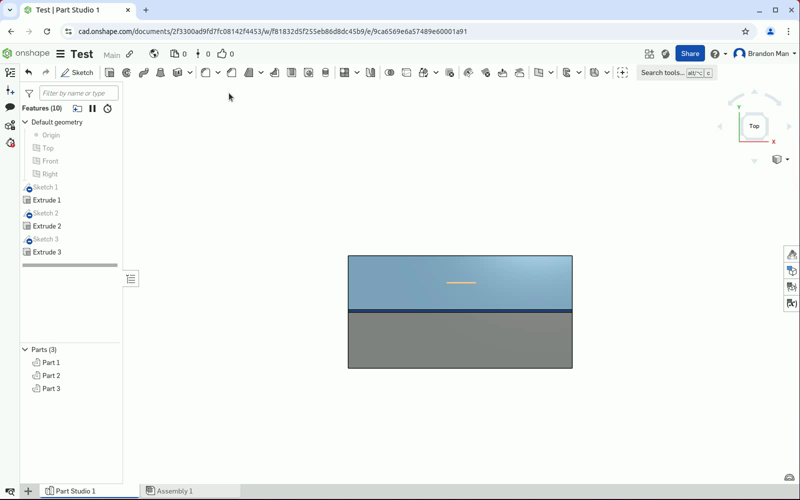
mouse_move(541, 75)
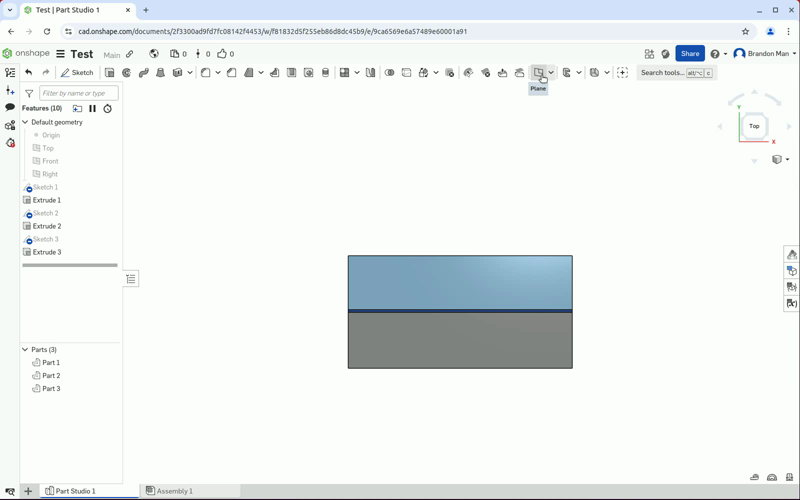
click(541, 75)
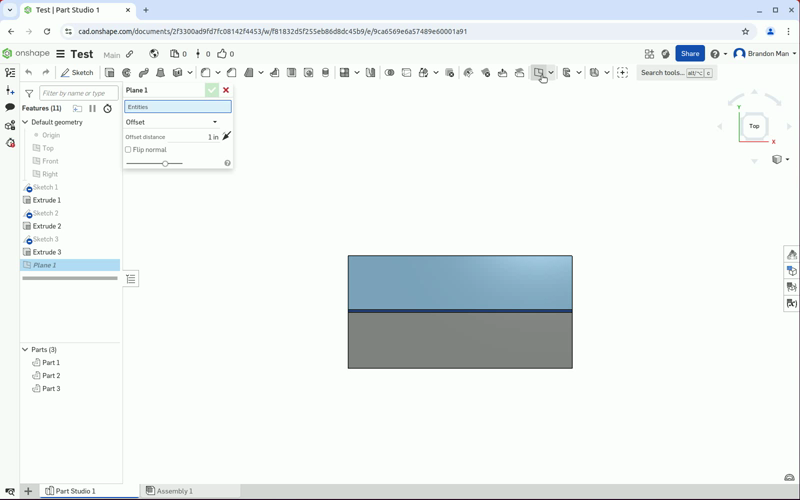
mouse_move(73, 150)
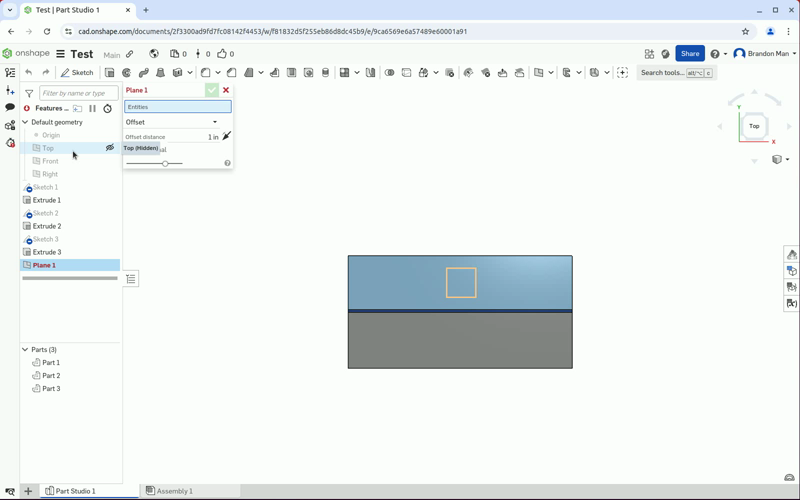
click(73, 150)
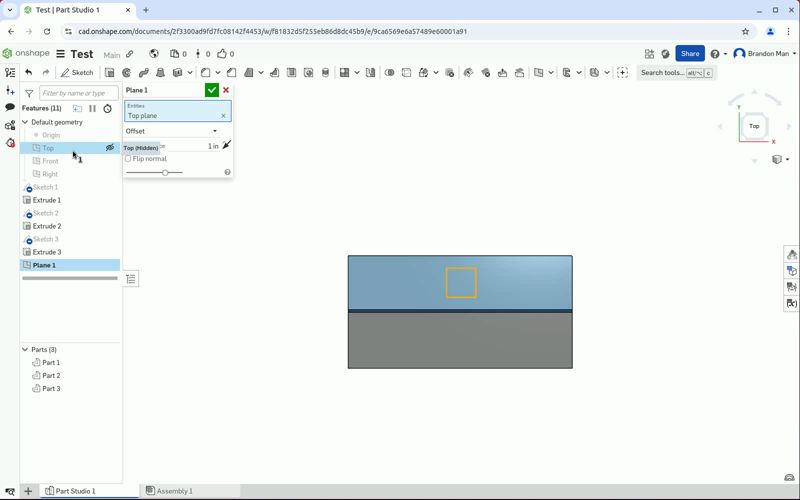
key(tab, 2)
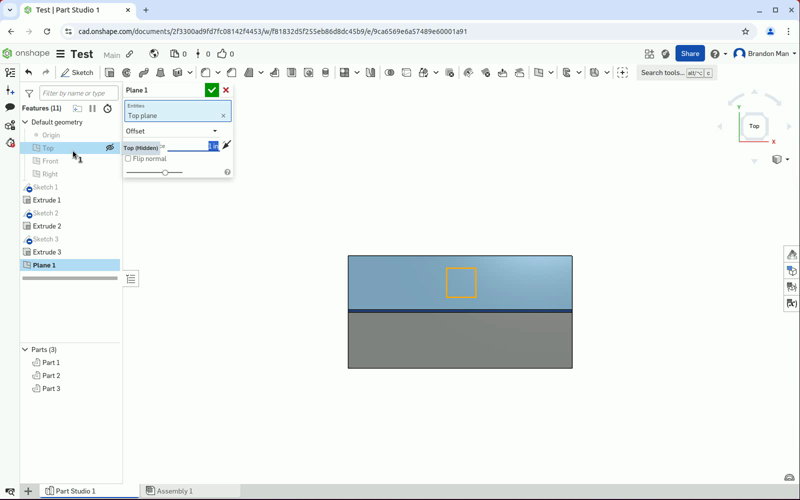
text(1.202)
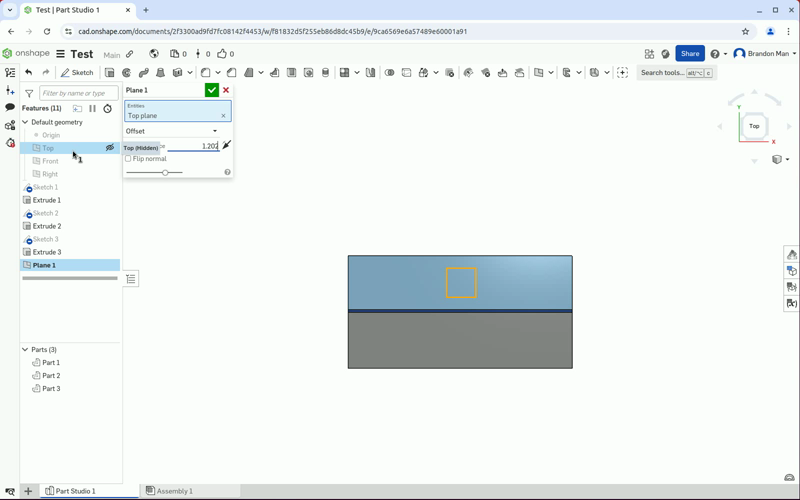
key(enter, 2)
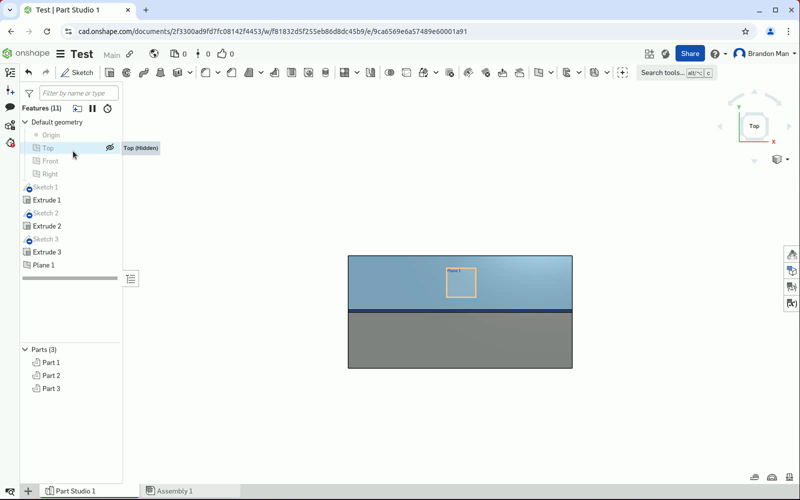
key(shift+s)
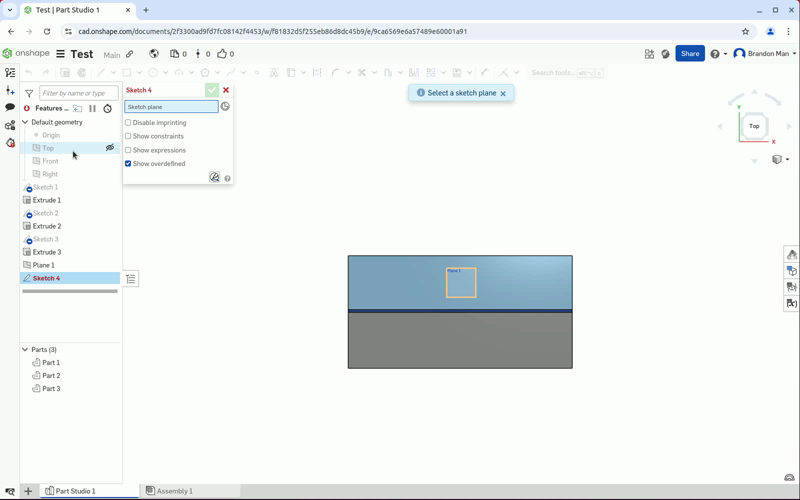
mouse_move(73, 267)
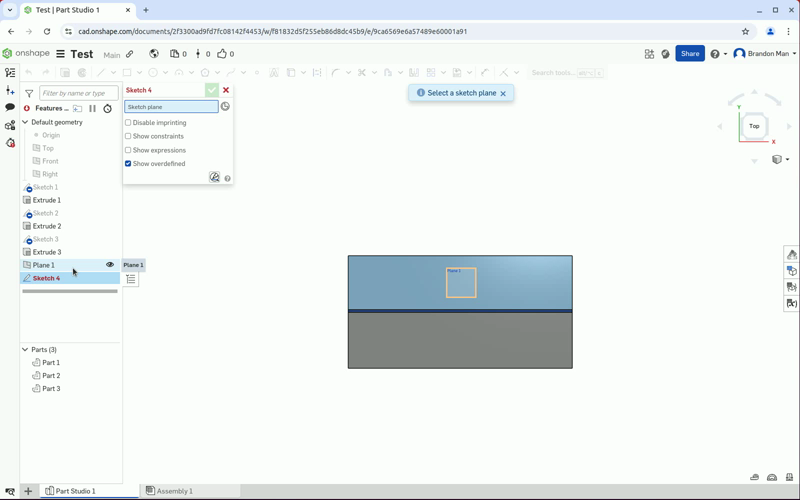
click(73, 267)
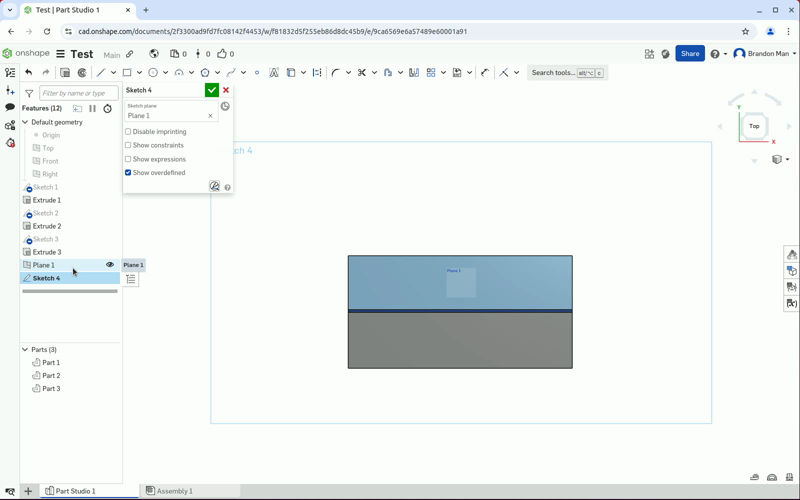
mouse_move(73, 352)
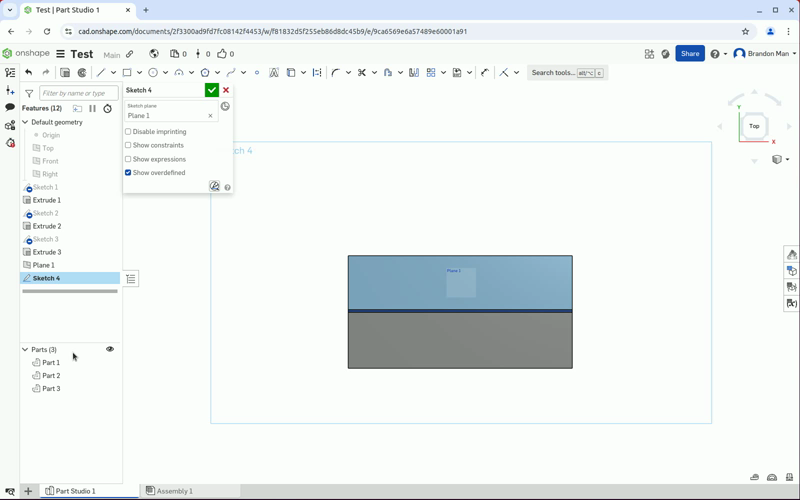
key(y)
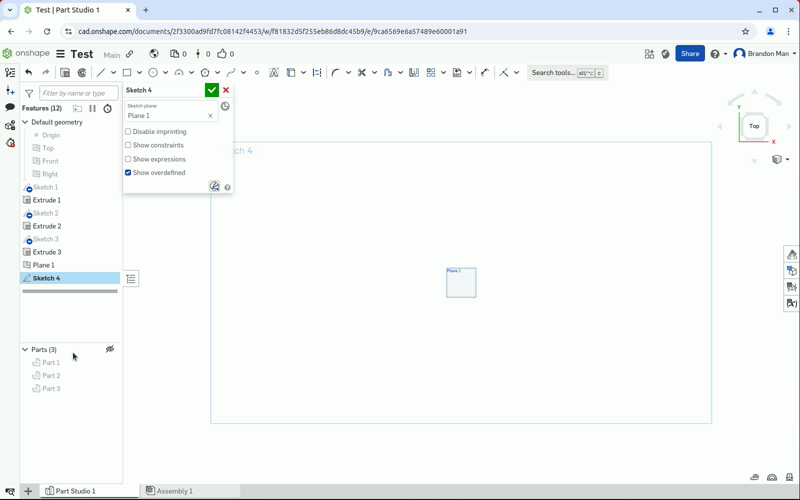
key(l)
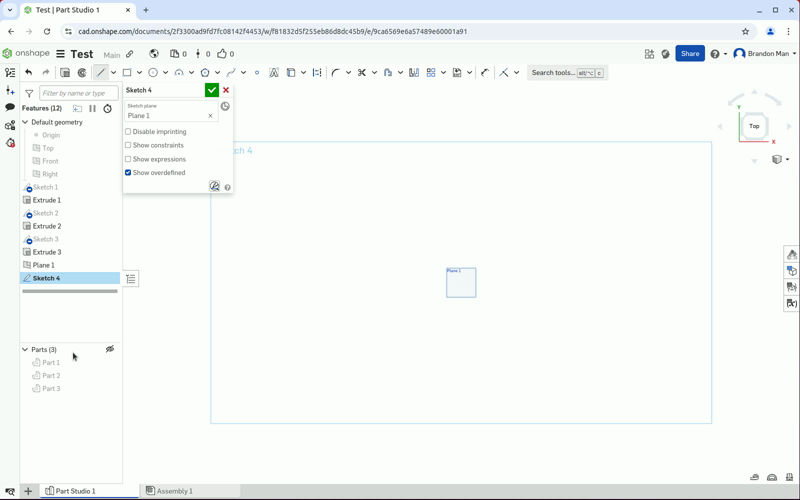
key_down(shift)
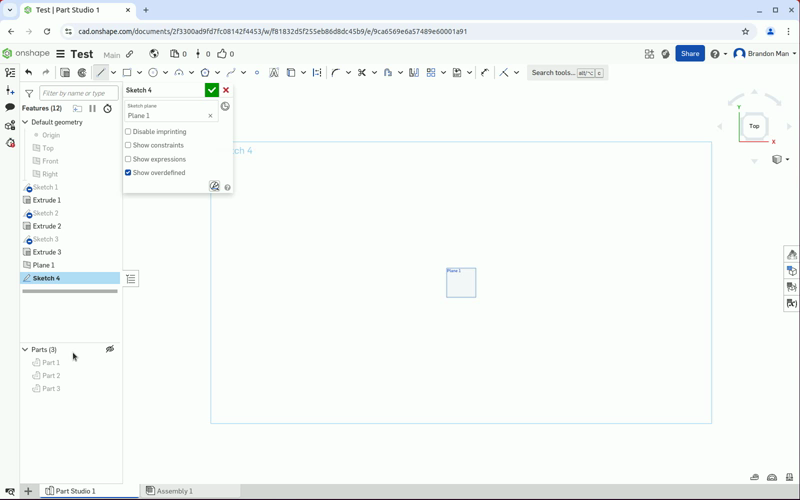
mouse_move(390, 368)
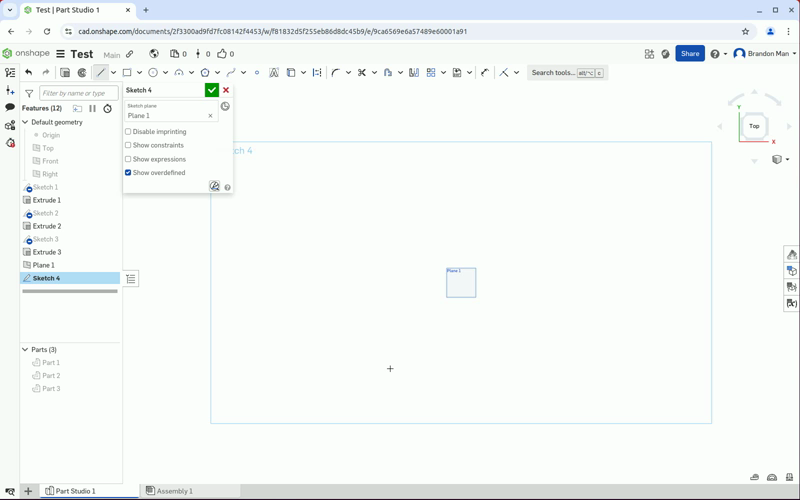
click(390, 368)
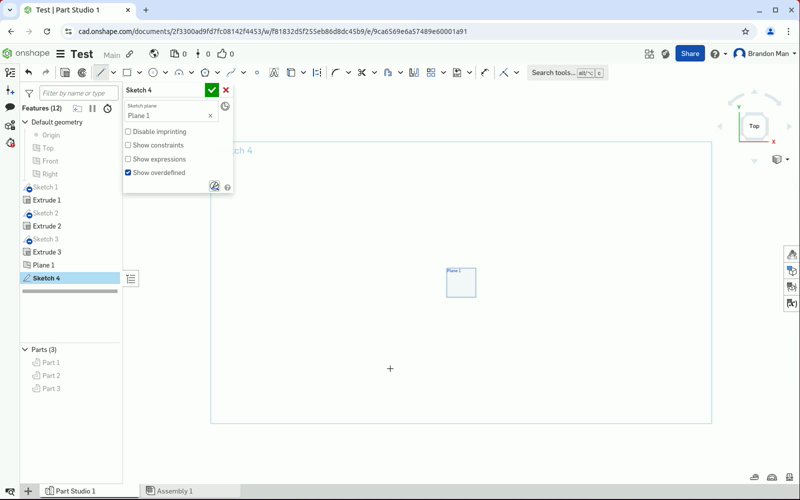
key_up(shift)
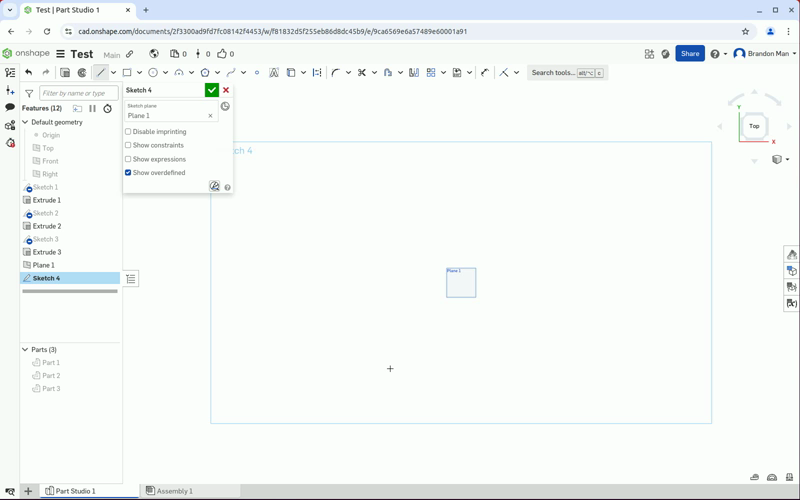
key_down(shift)
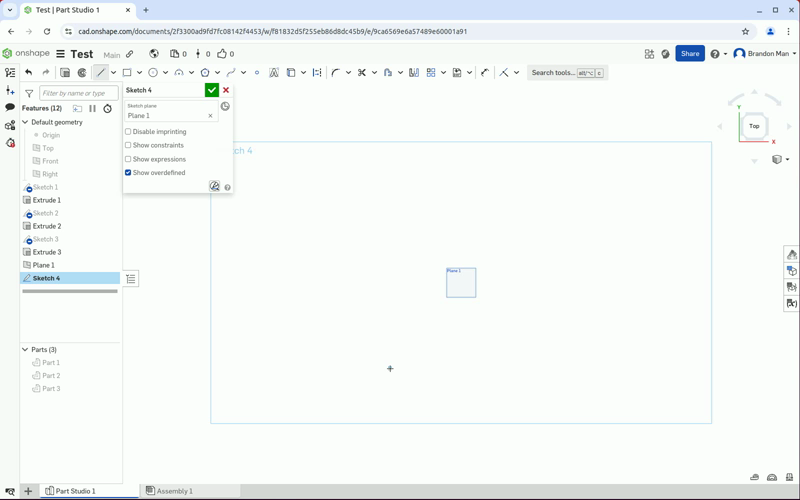
mouse_move(420, 368)
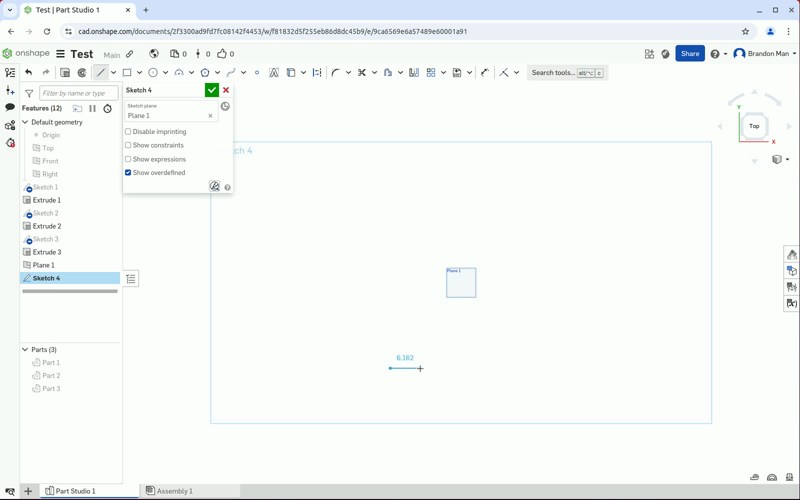
mouse_move(396, 368)
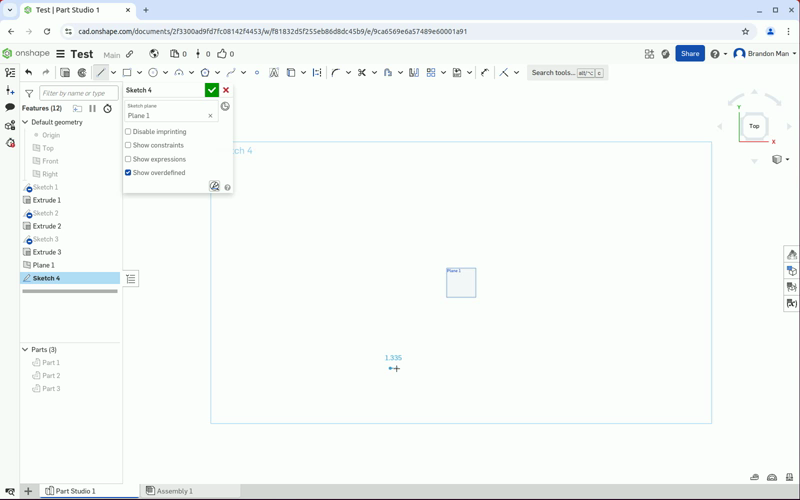
scroll(6)
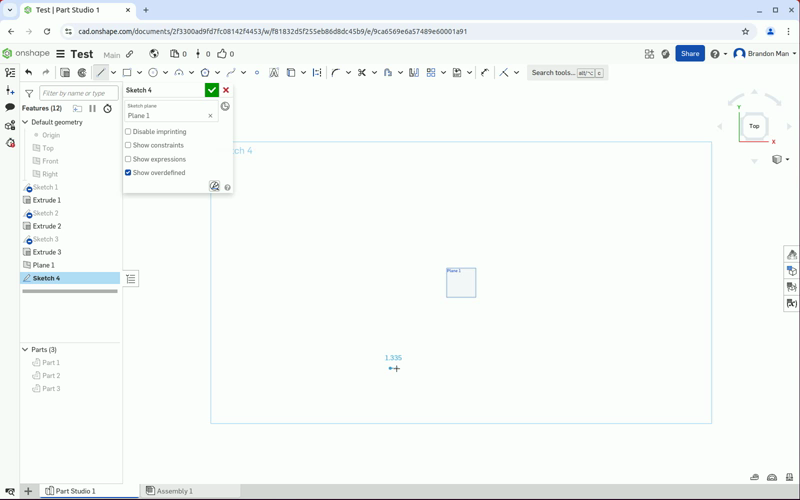
scroll(6)
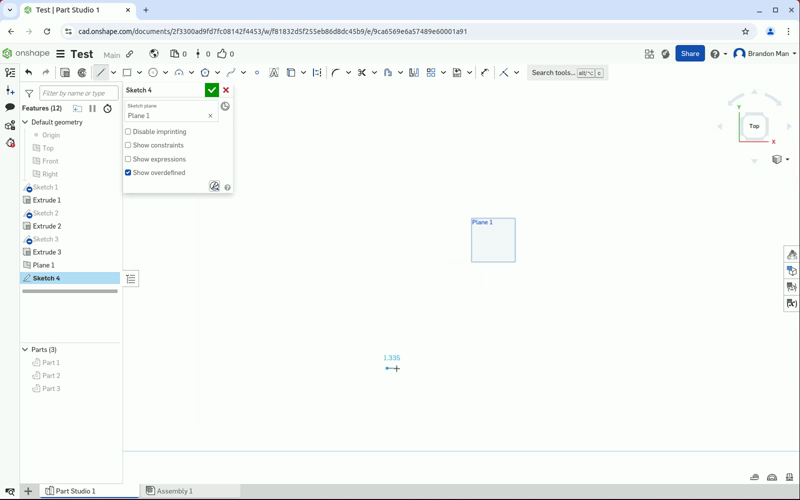
scroll(6)
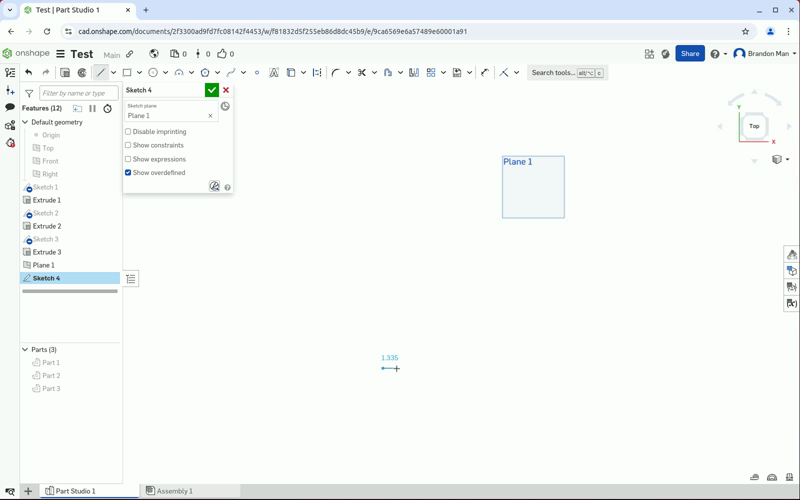
scroll(6)
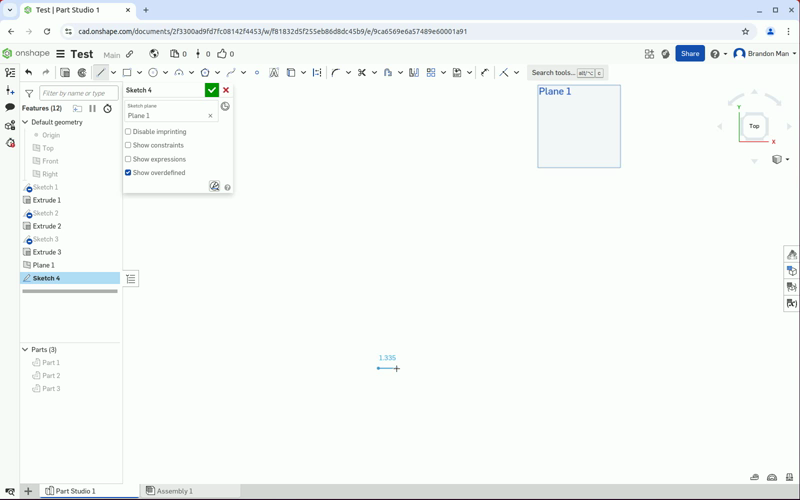
scroll(6)
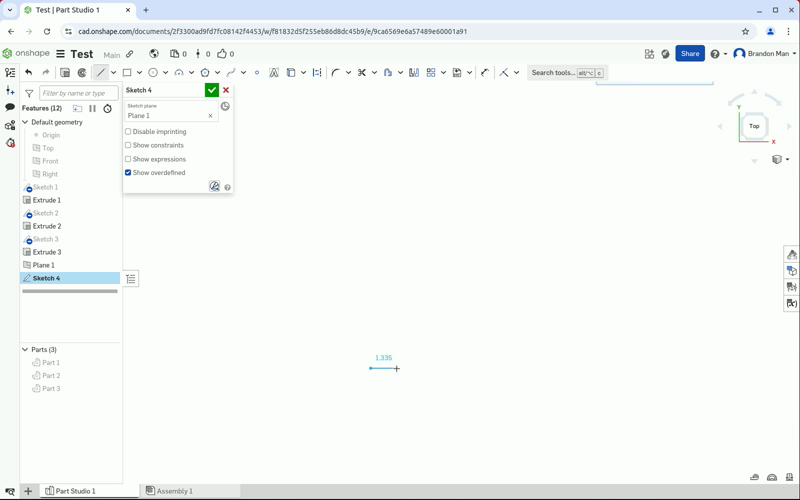
scroll(6)
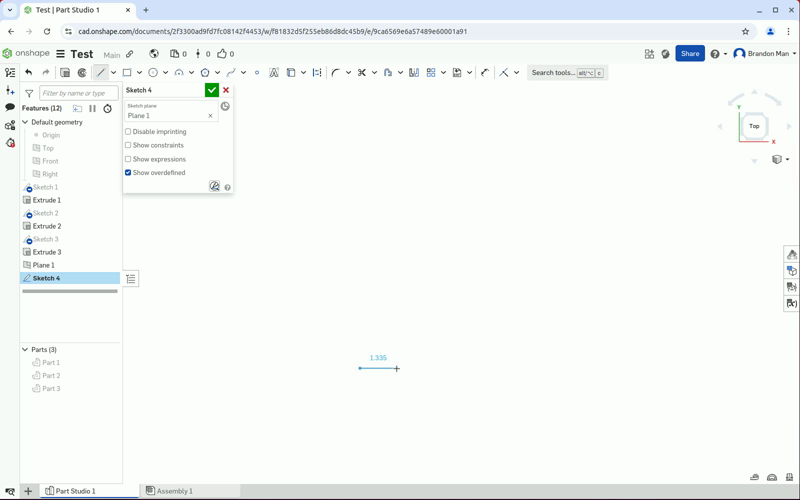
scroll(6)
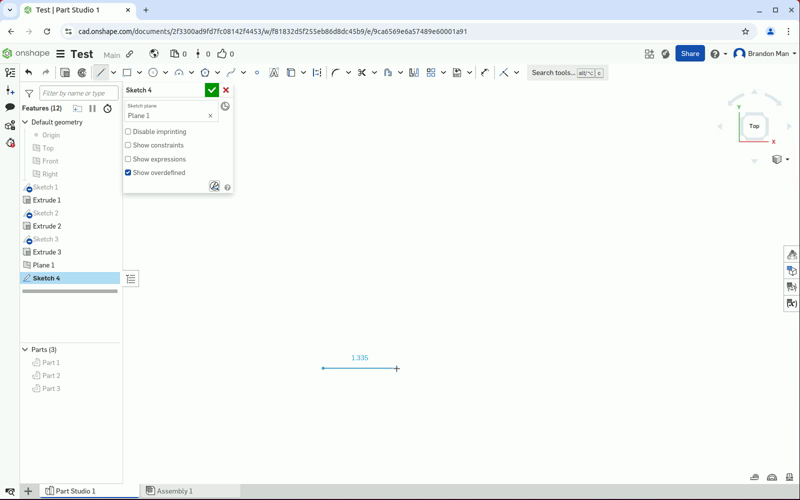
click(396, 368)
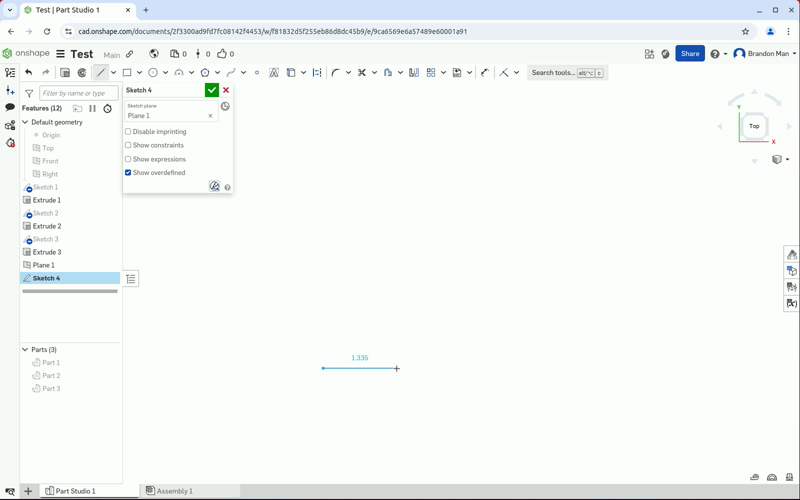
scroll(-6)
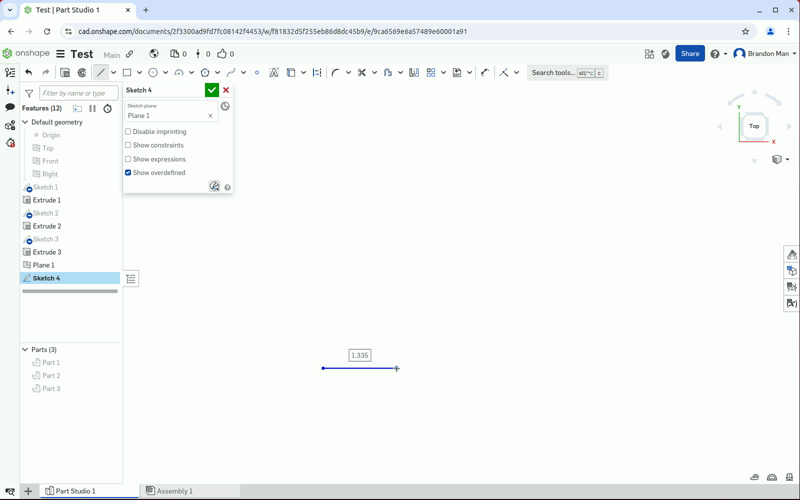
scroll(-6)
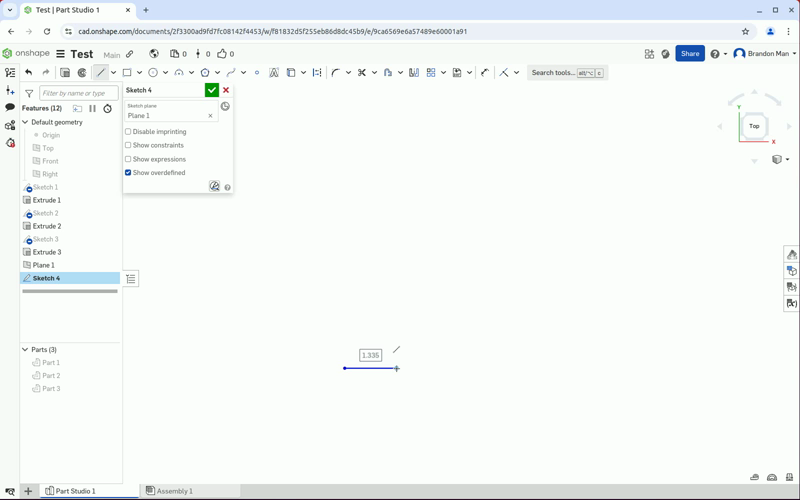
scroll(-6)
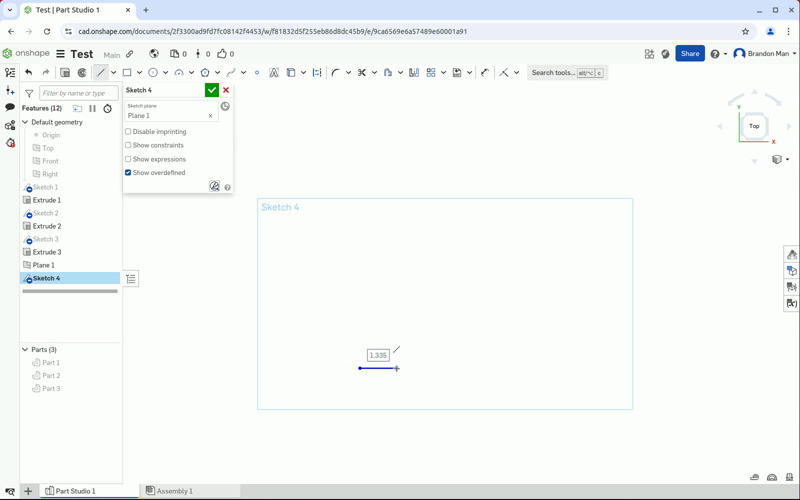
scroll(-6)
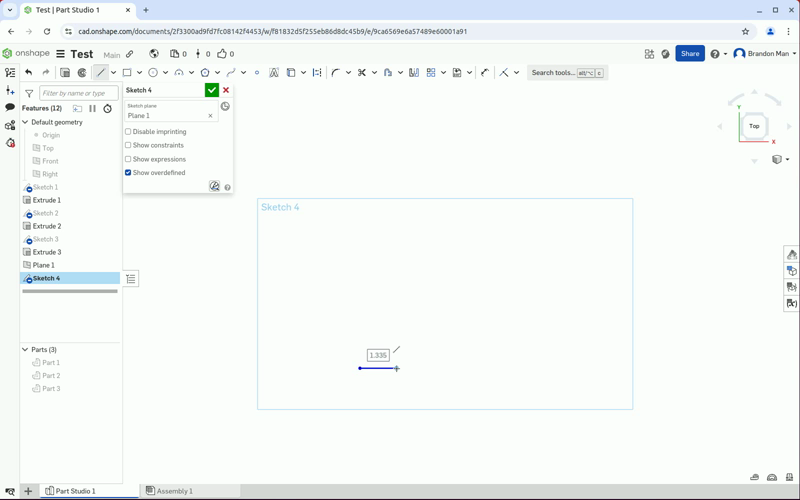
scroll(-6)
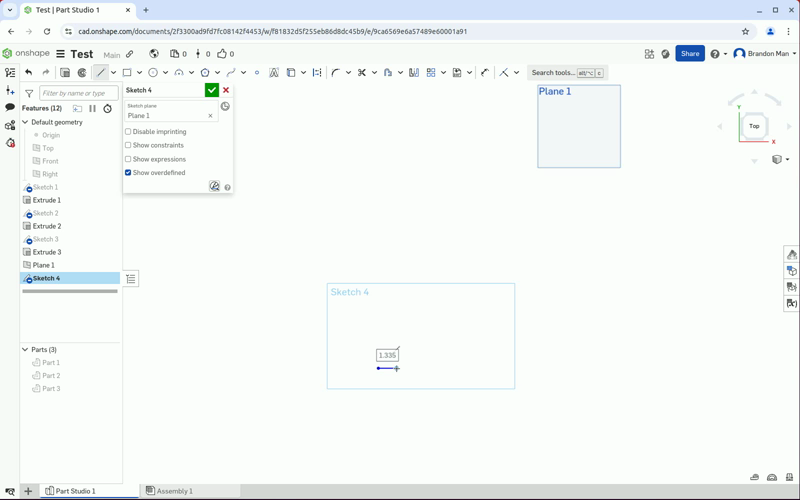
scroll(-6)
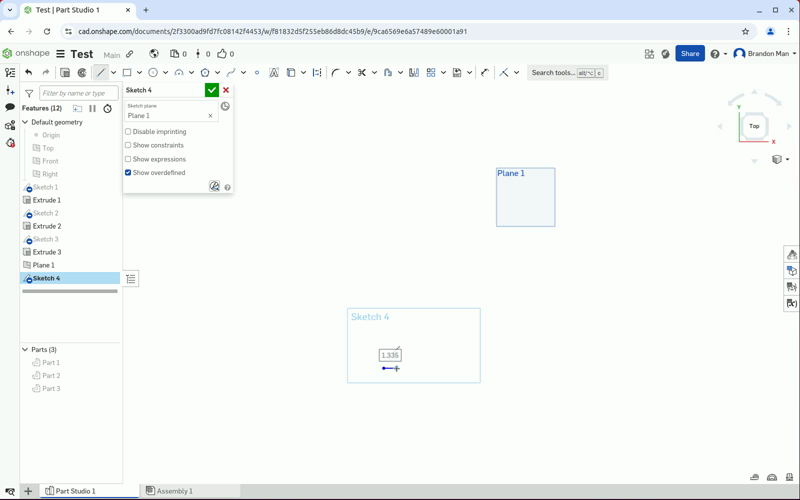
scroll(-6)
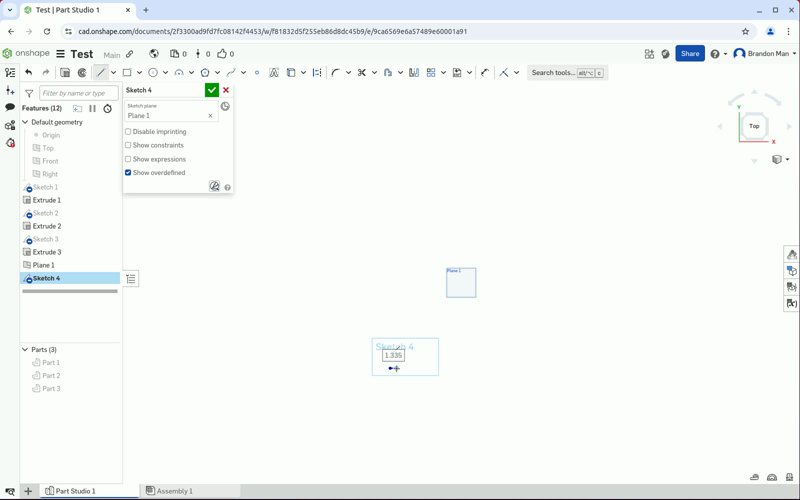
key_up(shift)
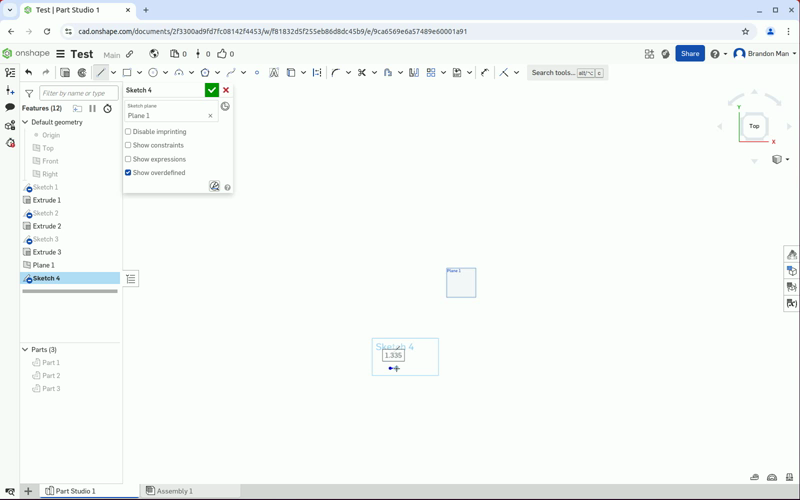
key_down(shift)
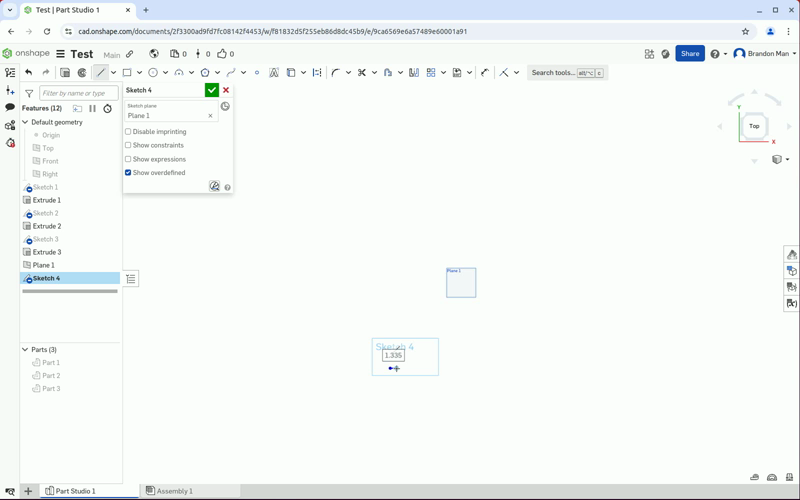
mouse_move(396, 253)
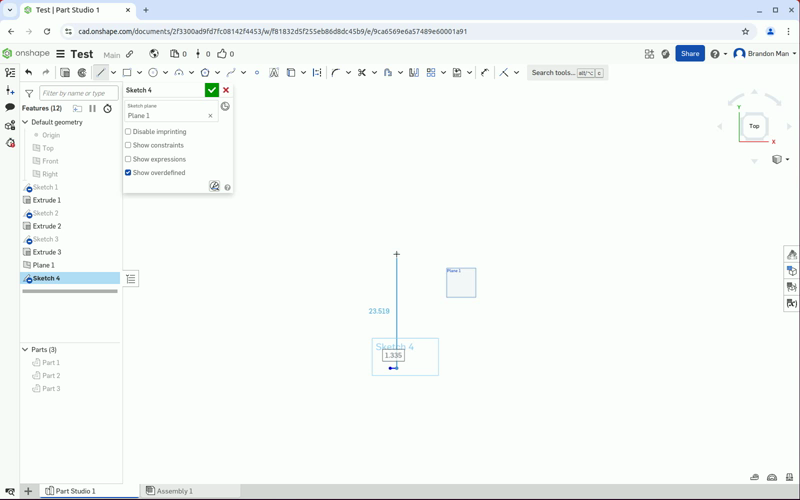
click(396, 253)
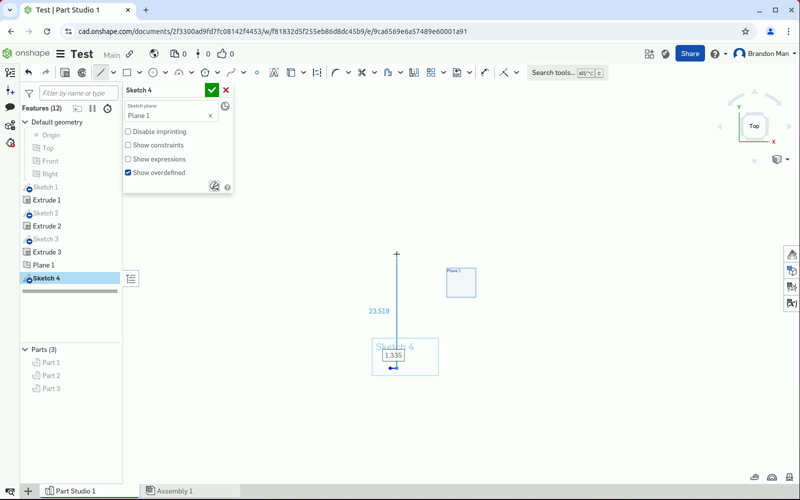
key_up(shift)
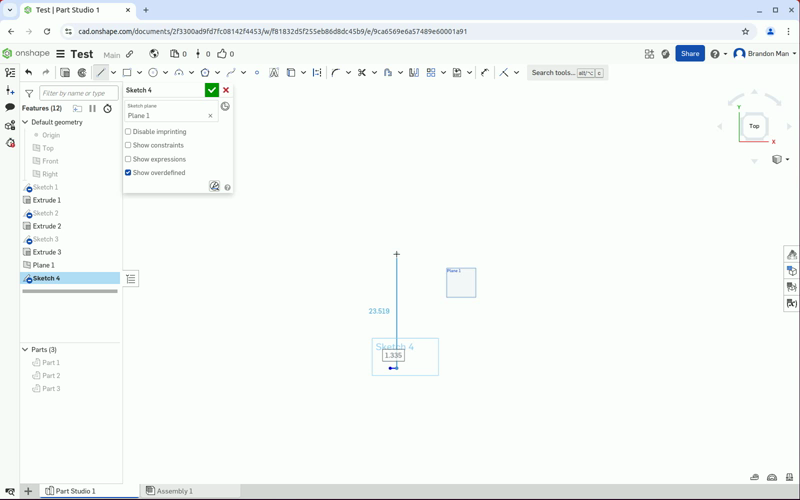
key_down(shift)
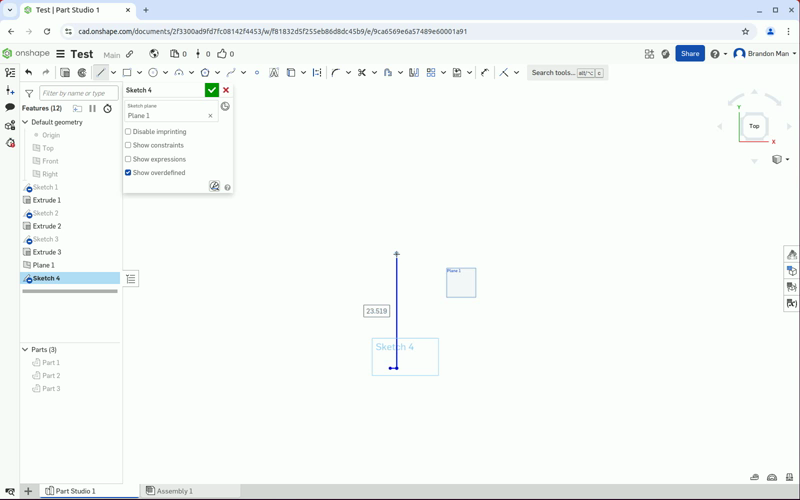
mouse_move(426, 253)
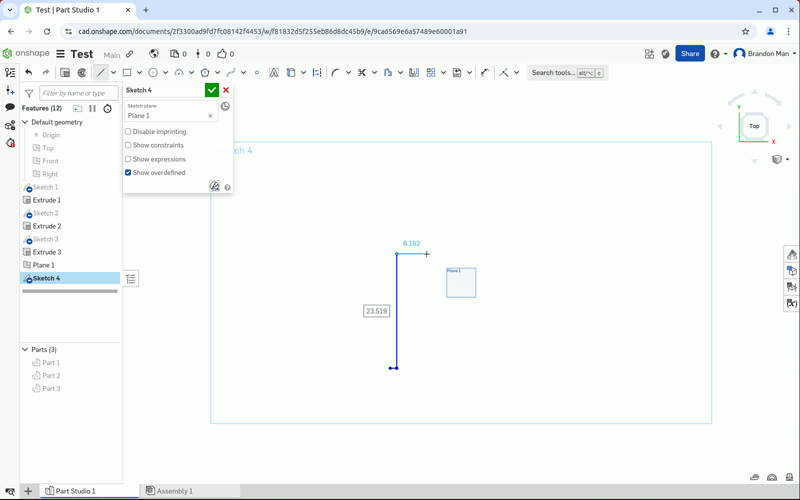
mouse_move(394, 253)
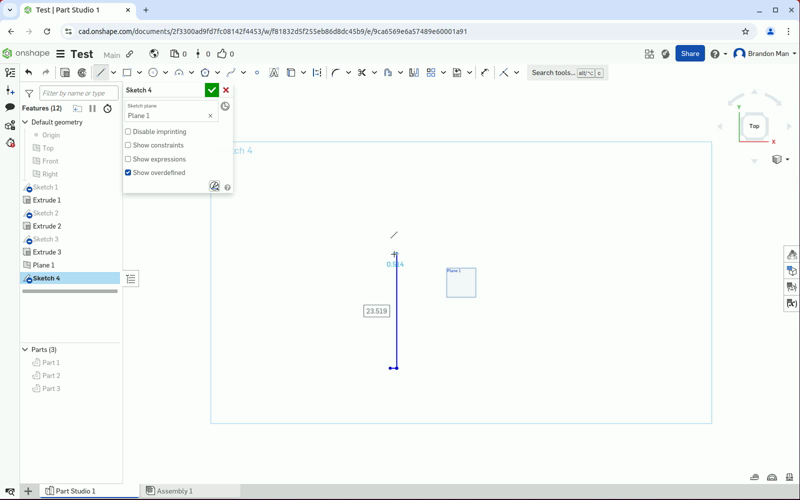
scroll(6)
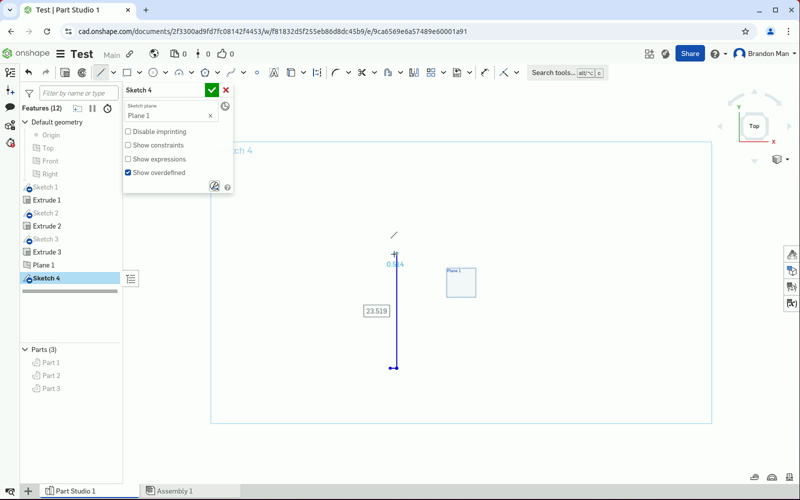
scroll(6)
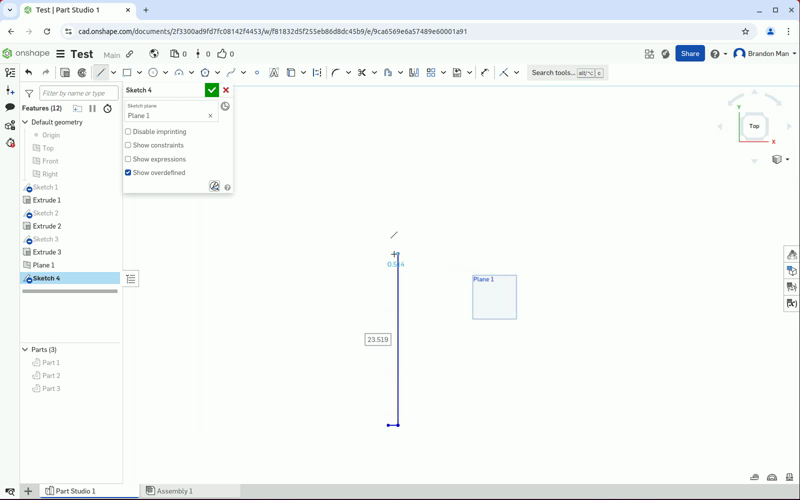
scroll(6)
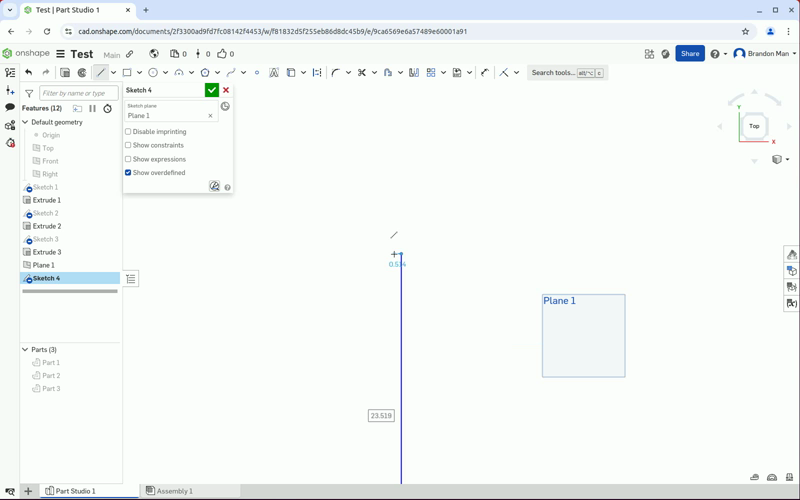
scroll(6)
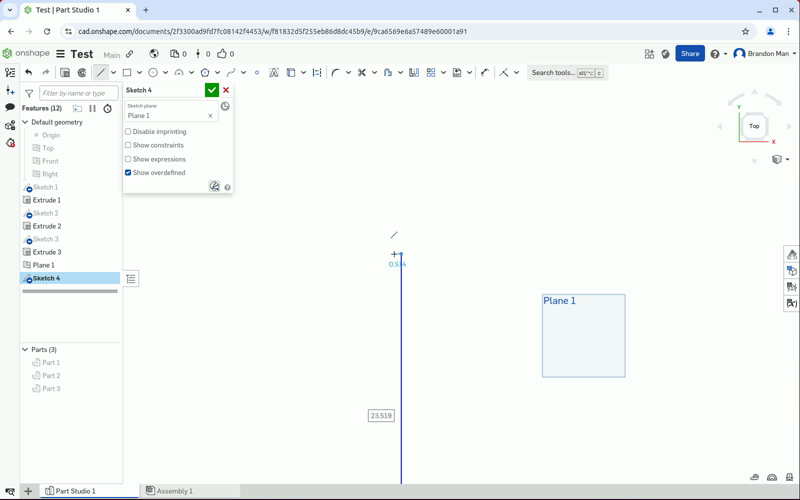
scroll(6)
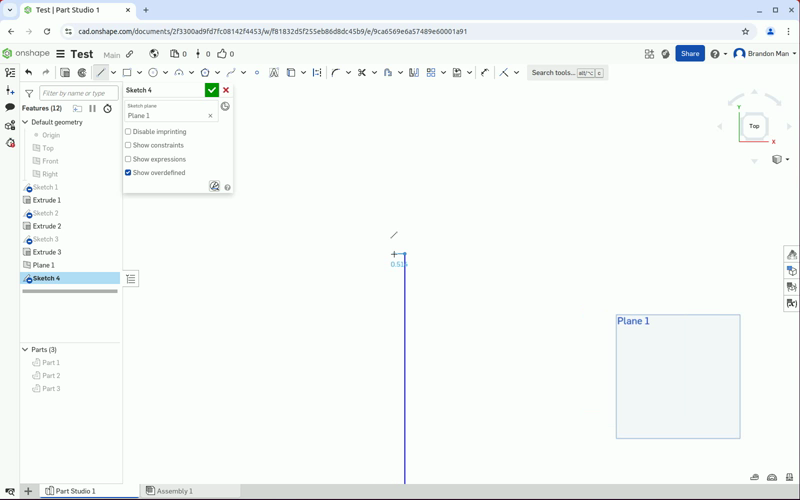
scroll(6)
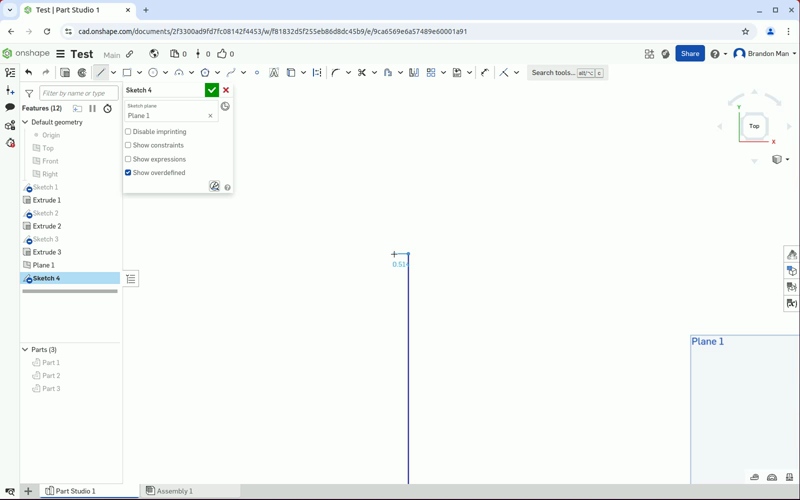
scroll(6)
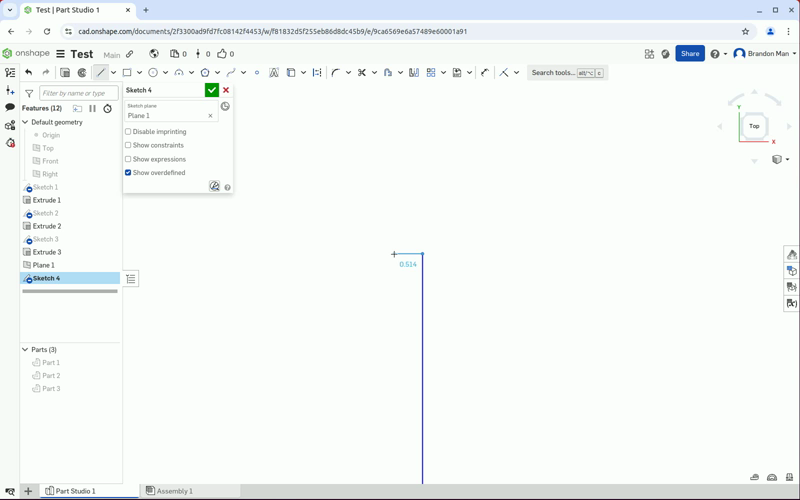
click(394, 253)
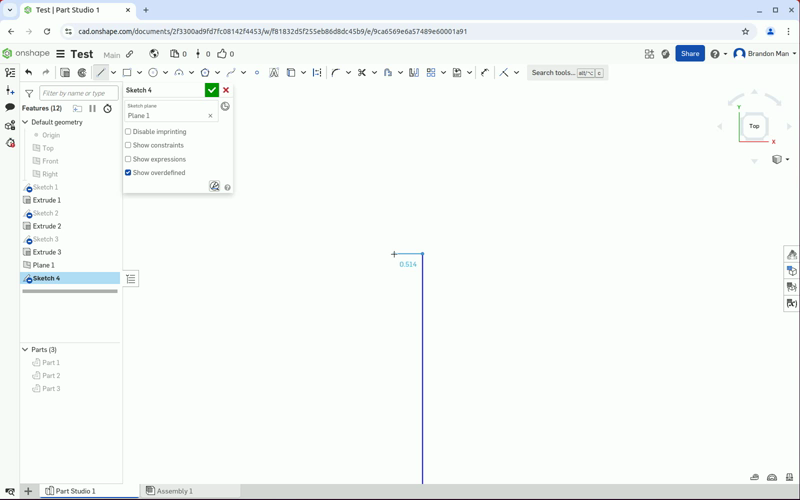
scroll(-6)
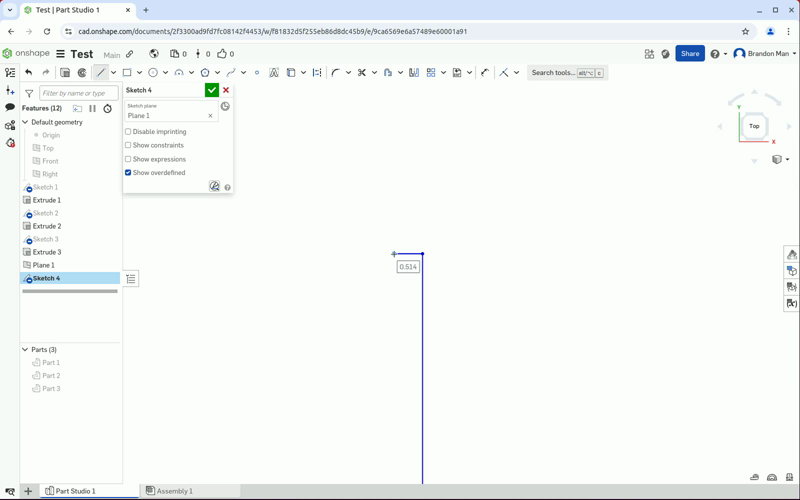
scroll(-6)
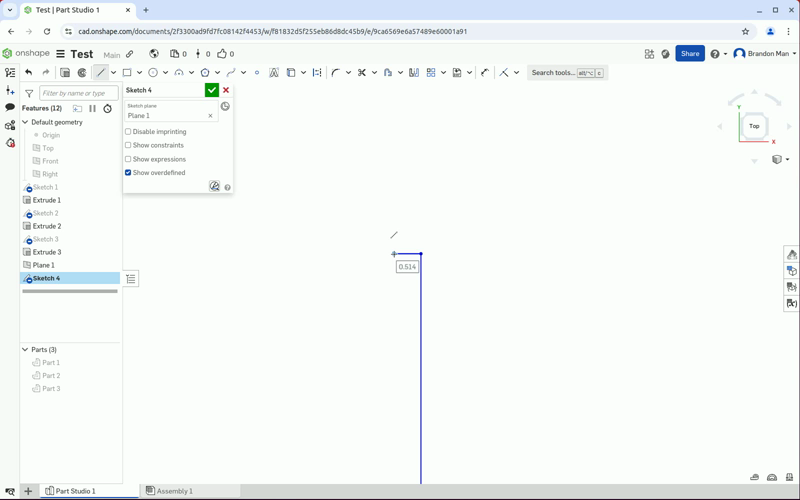
scroll(-6)
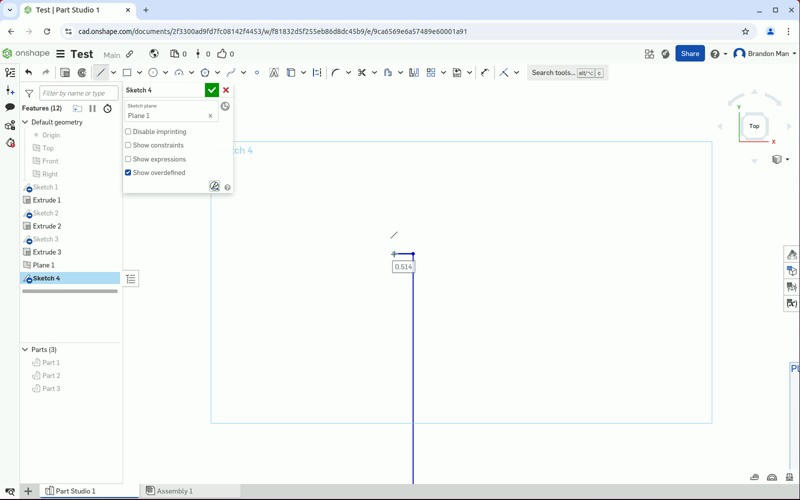
scroll(-6)
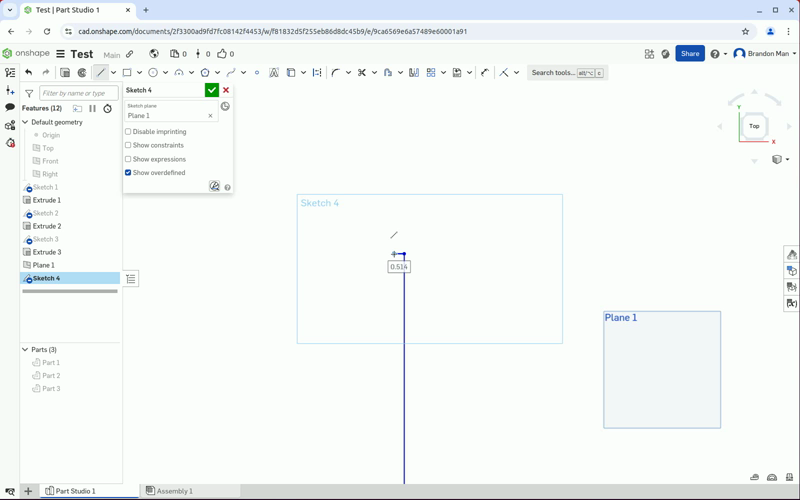
scroll(-6)
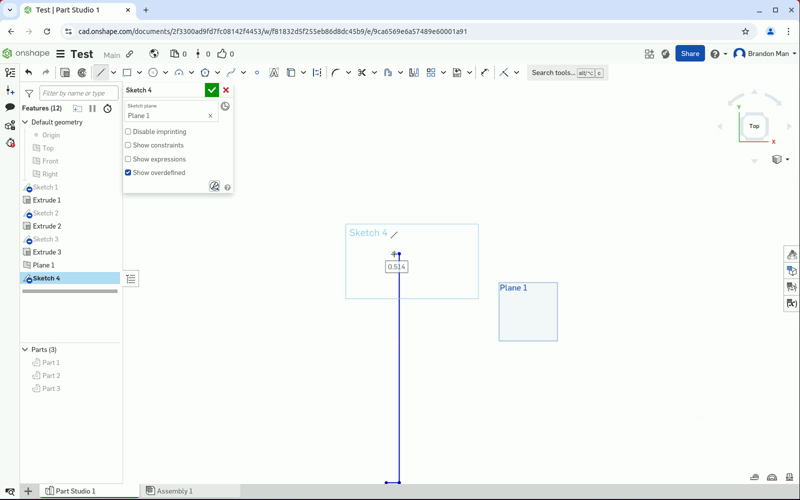
scroll(-6)
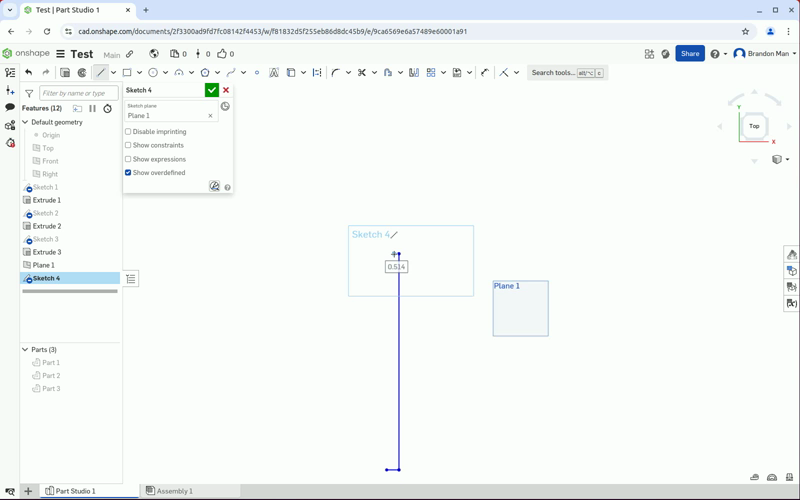
scroll(-6)
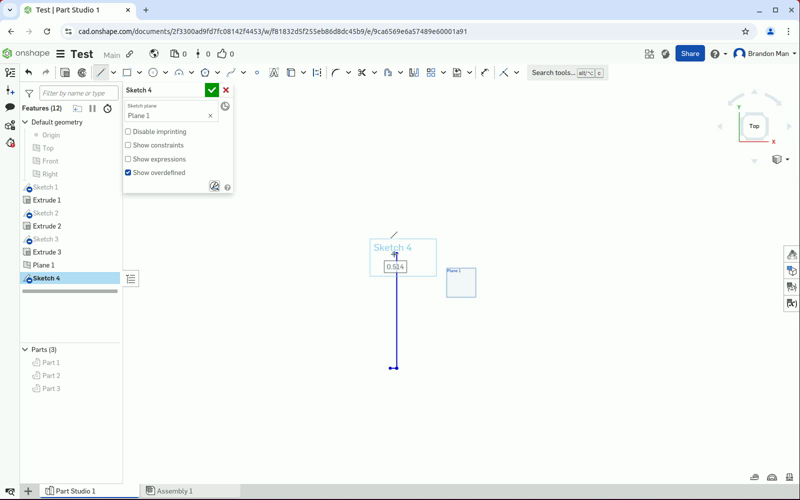
key_up(shift)
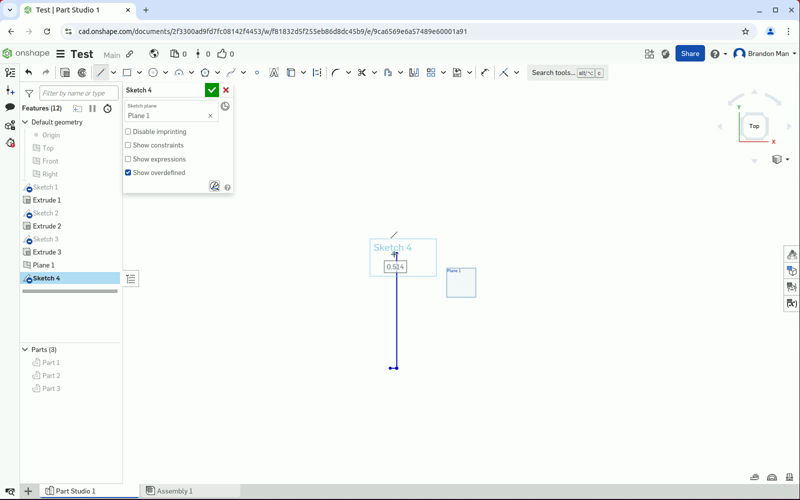
key_down(shift)
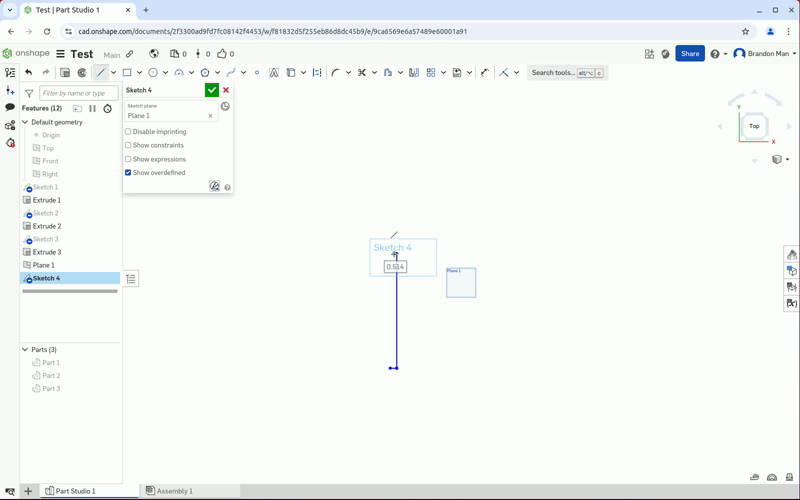
mouse_move(424, 253)
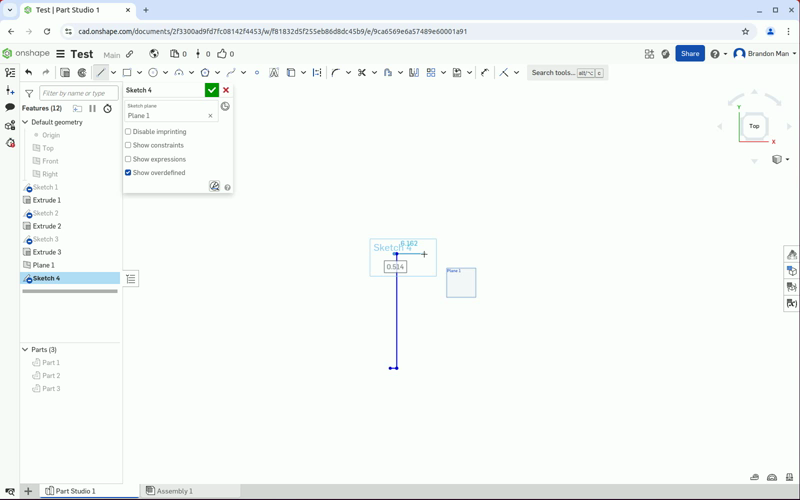
mouse_move(390, 253)
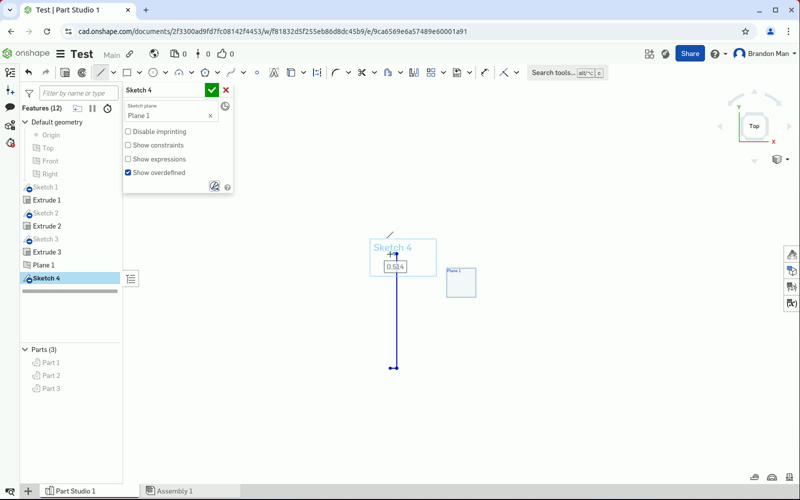
scroll(6)
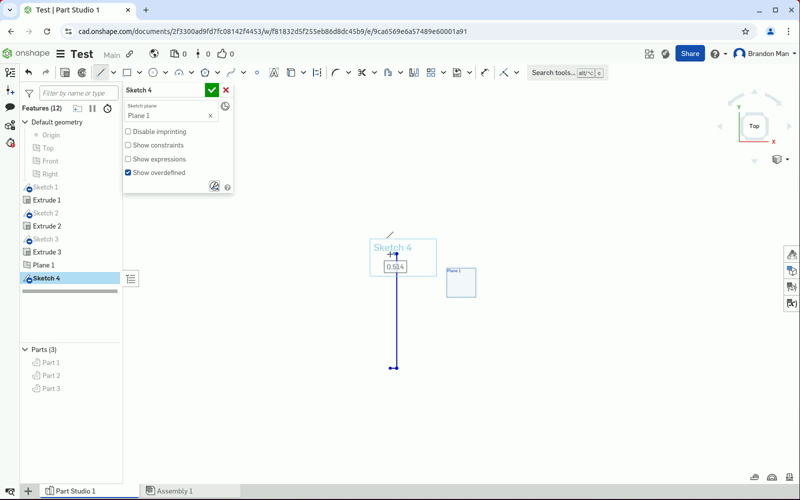
scroll(6)
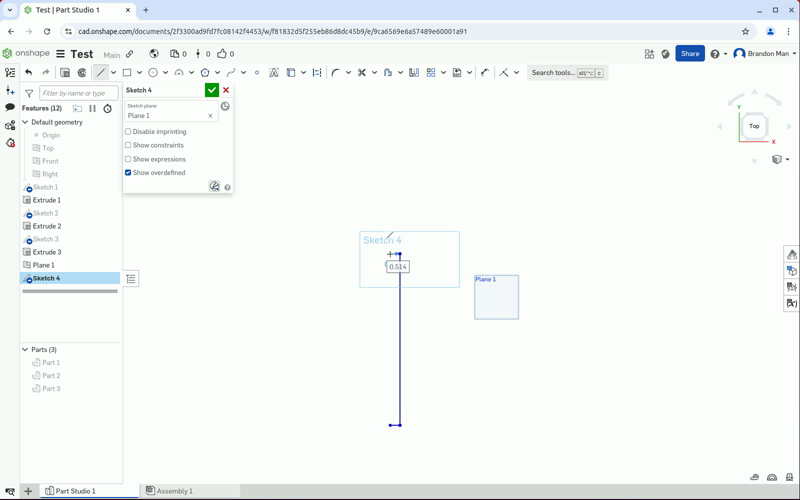
scroll(6)
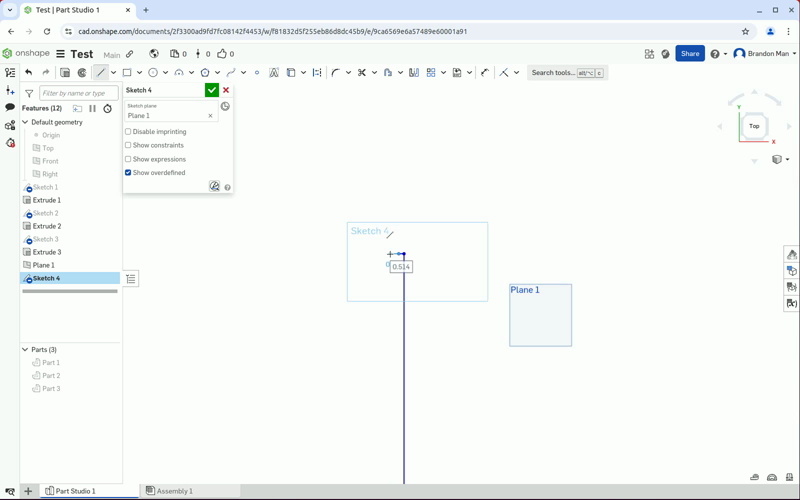
scroll(6)
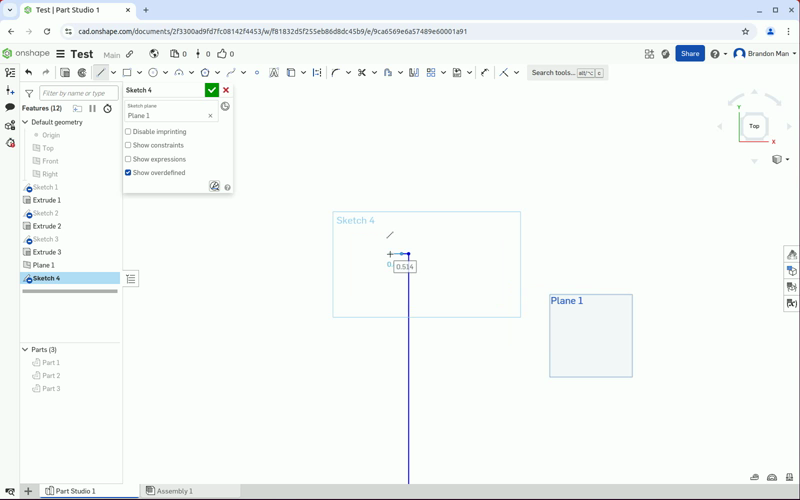
scroll(6)
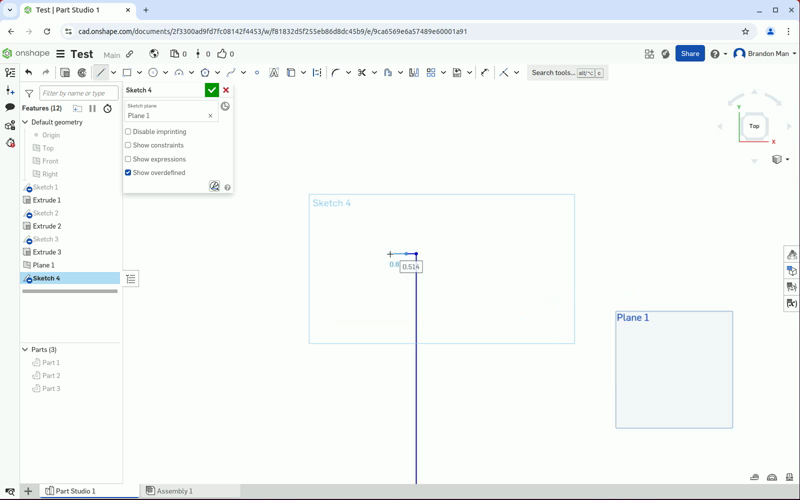
scroll(6)
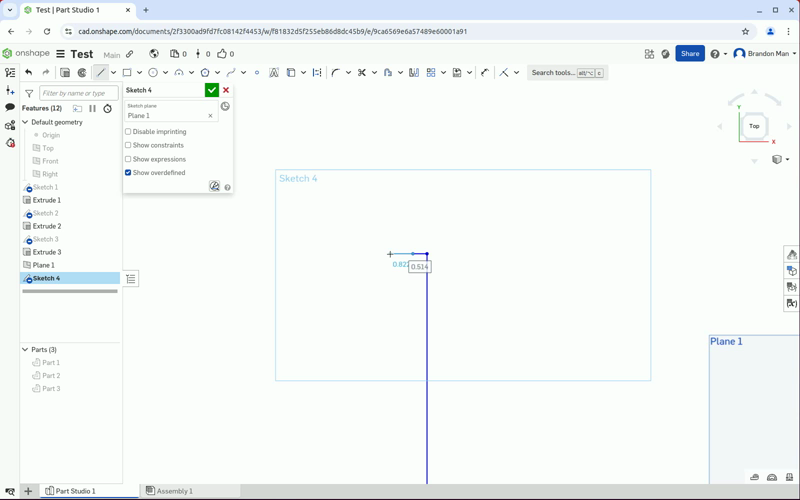
scroll(6)
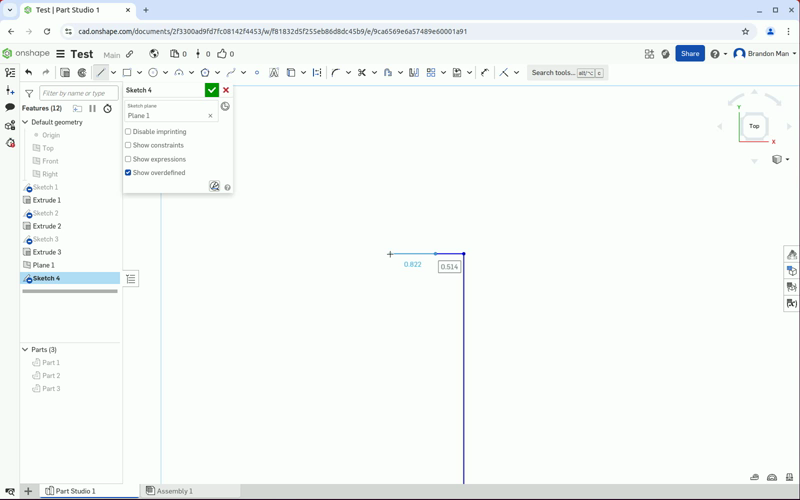
click(390, 253)
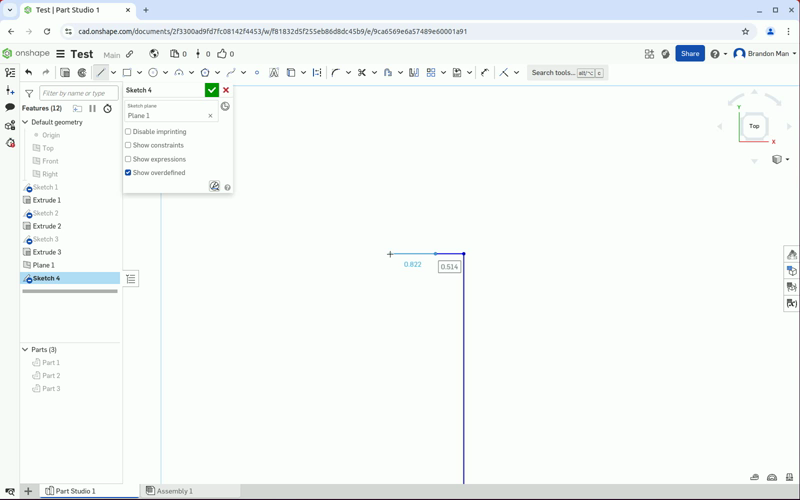
scroll(-6)
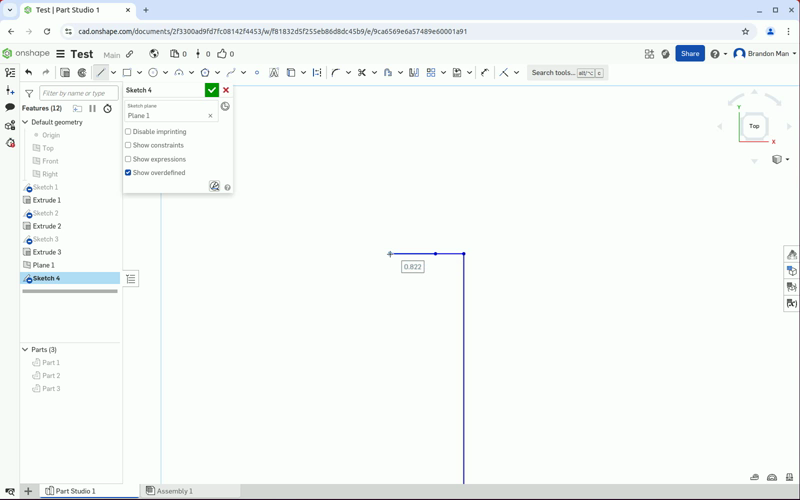
scroll(-6)
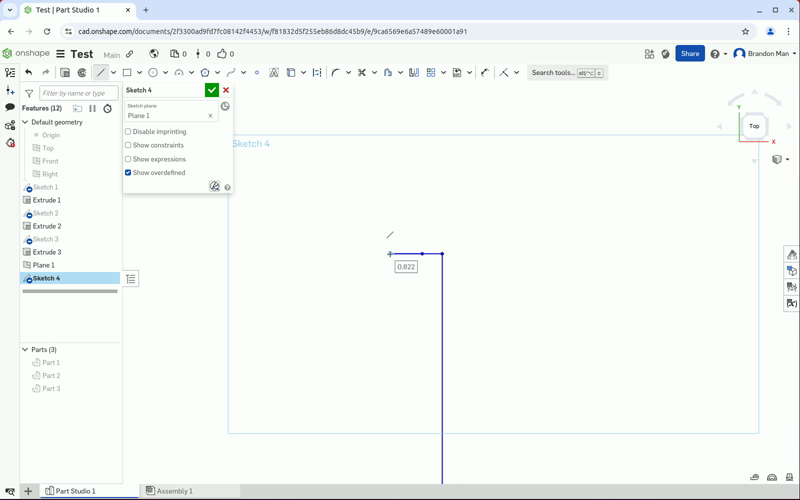
scroll(-6)
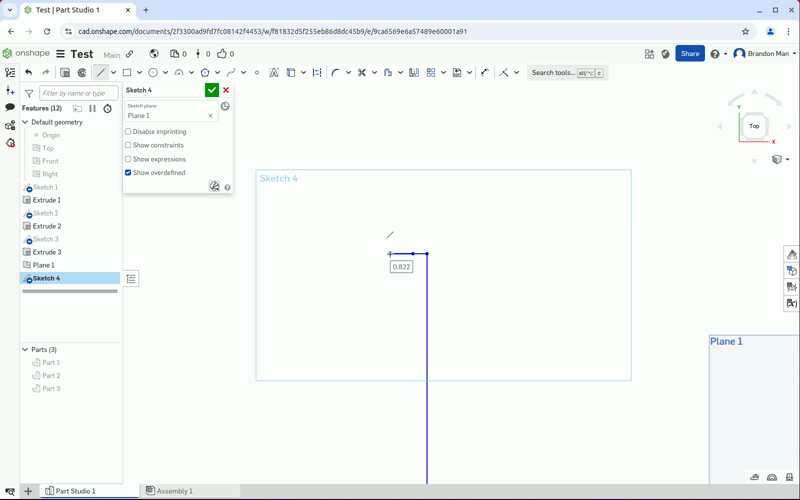
scroll(-6)
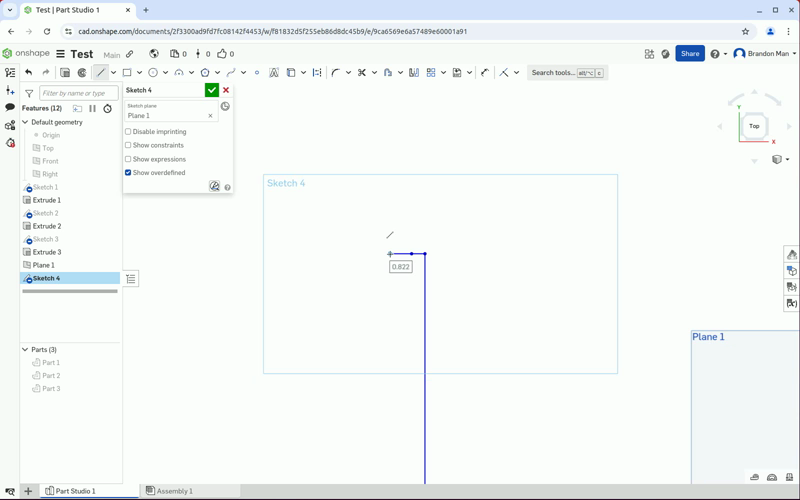
scroll(-6)
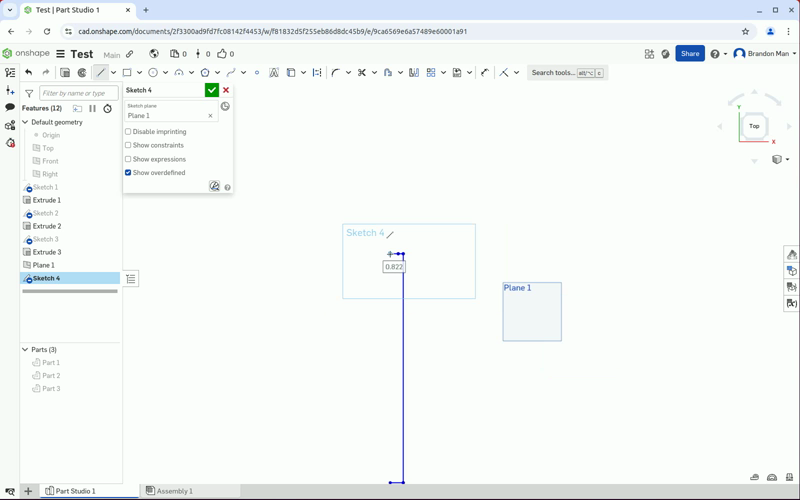
scroll(-6)
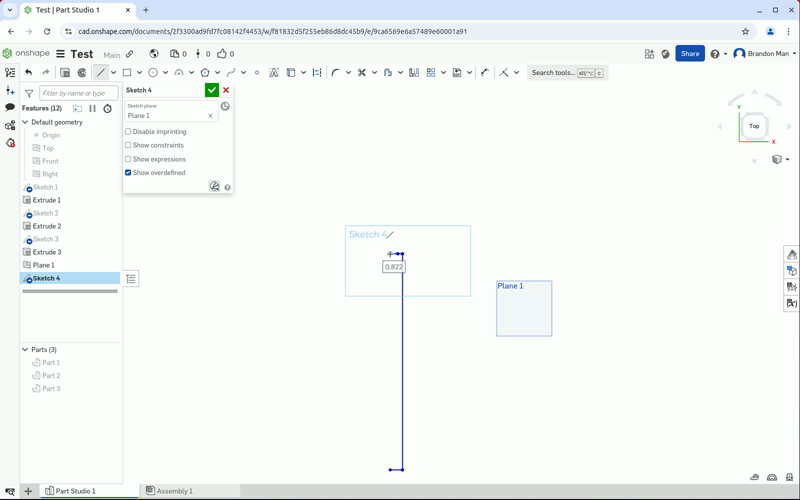
scroll(-6)
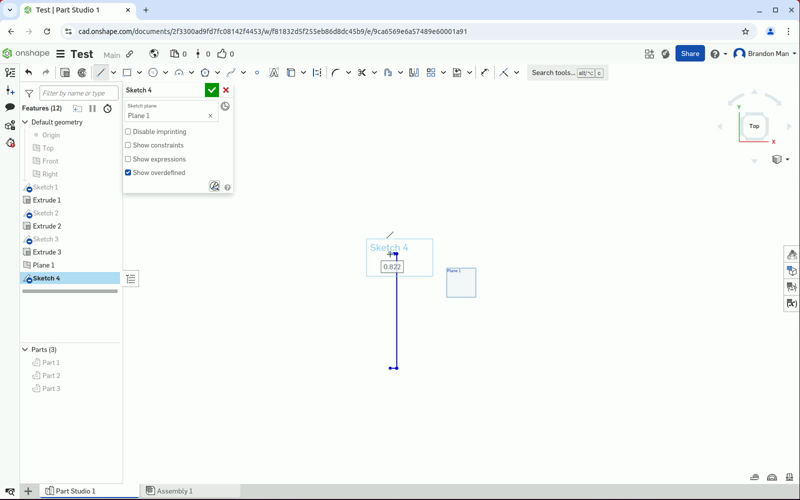
key_up(shift)
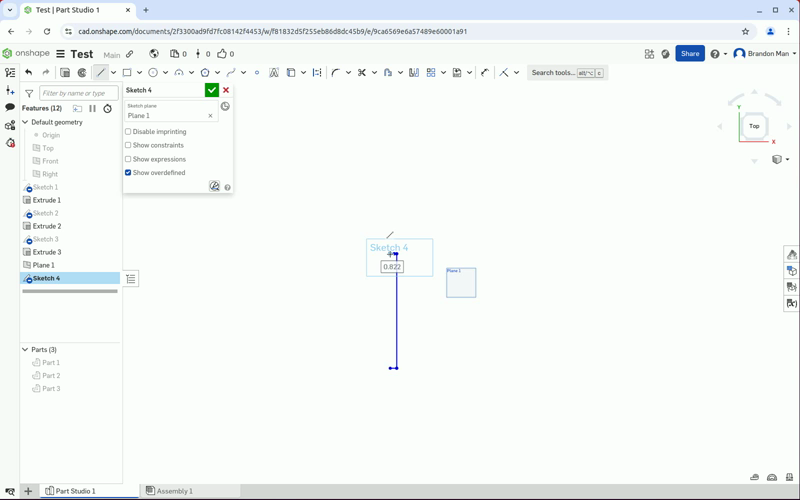
key_down(shift)
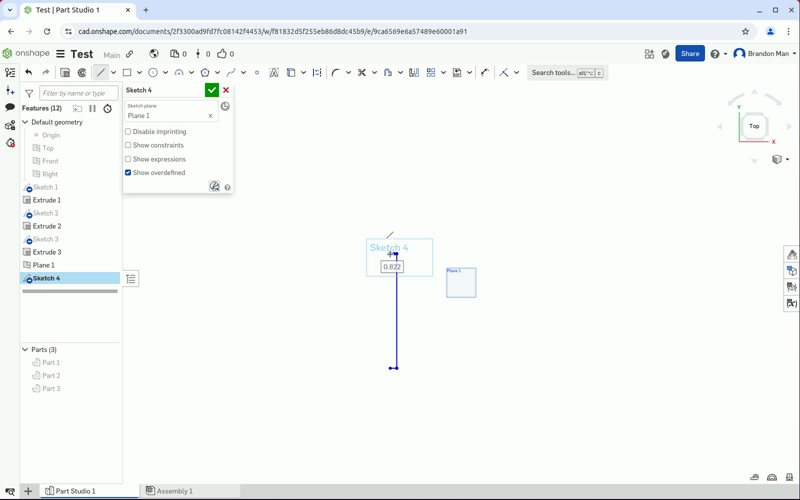
mouse_move(390, 368)
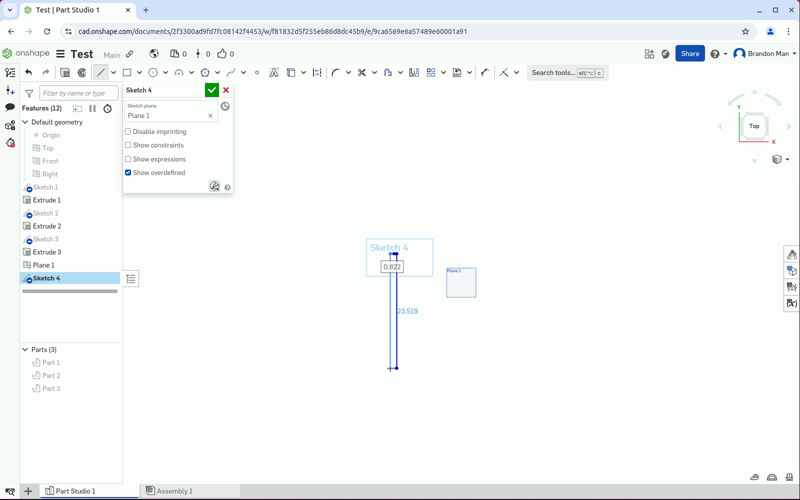
key_up(shift)
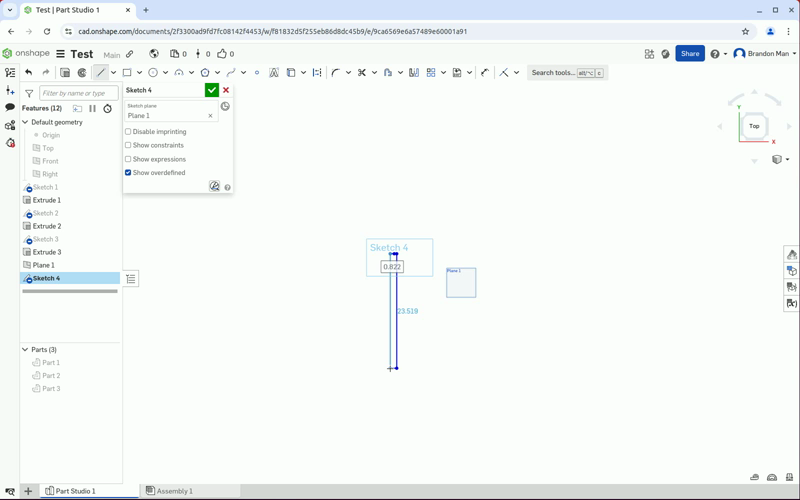
click(390, 368)
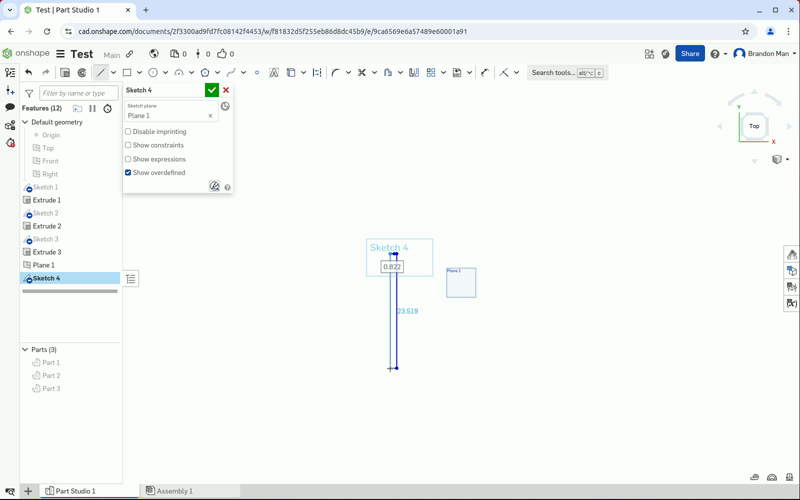
key(esc)
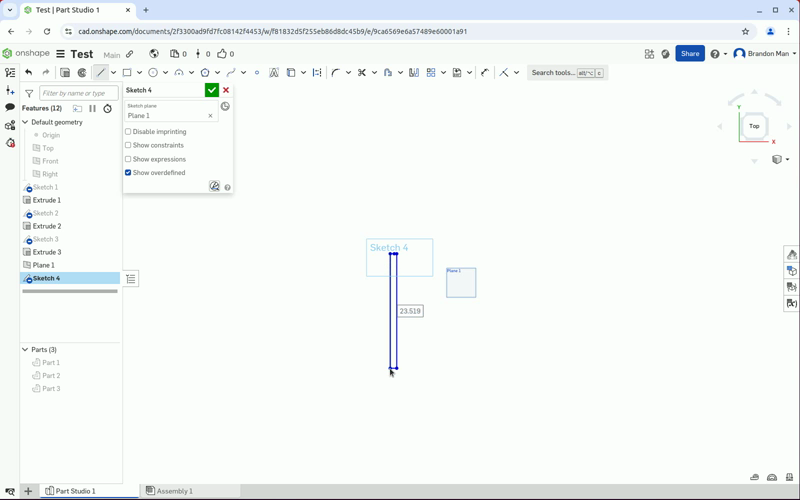
mouse_move(394, 363)
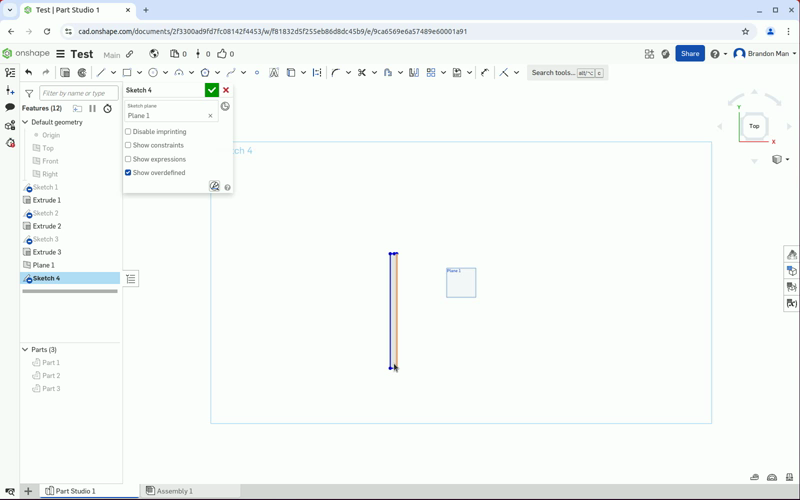
scroll(6)
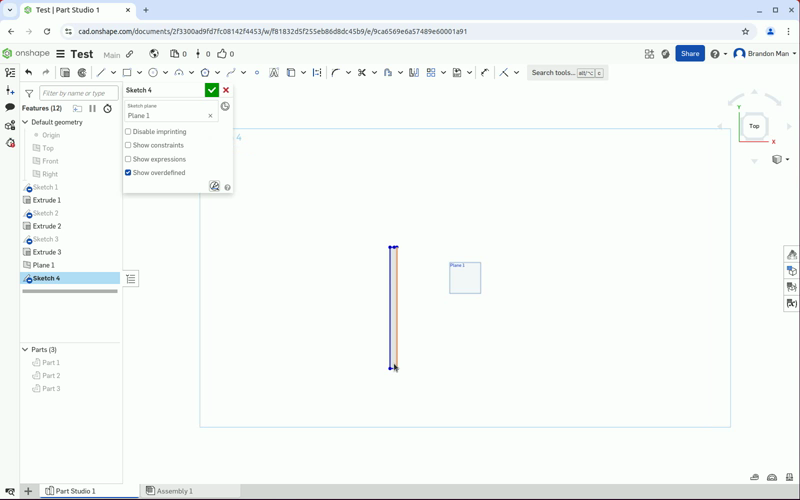
scroll(6)
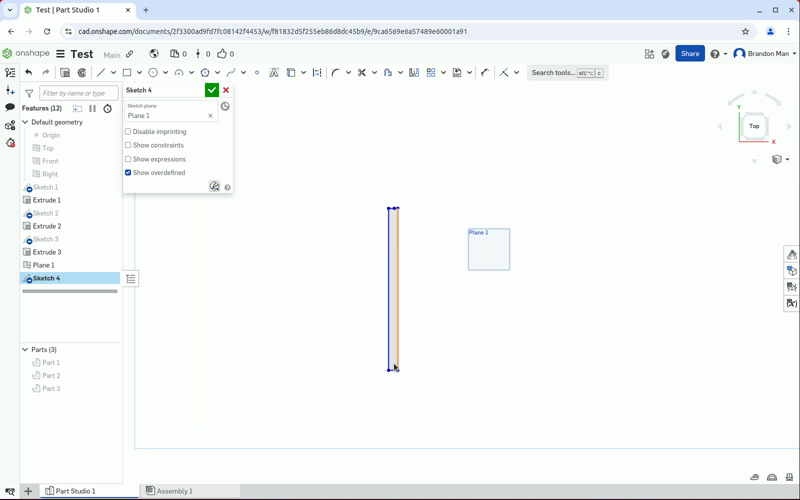
scroll(6)
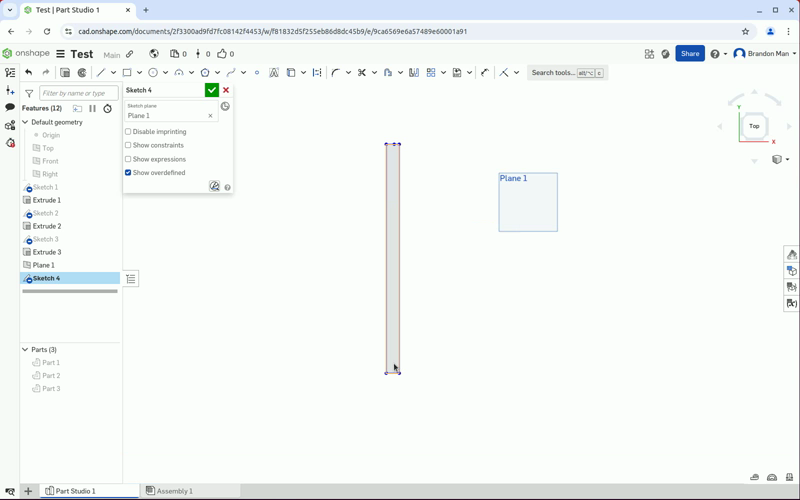
scroll(6)
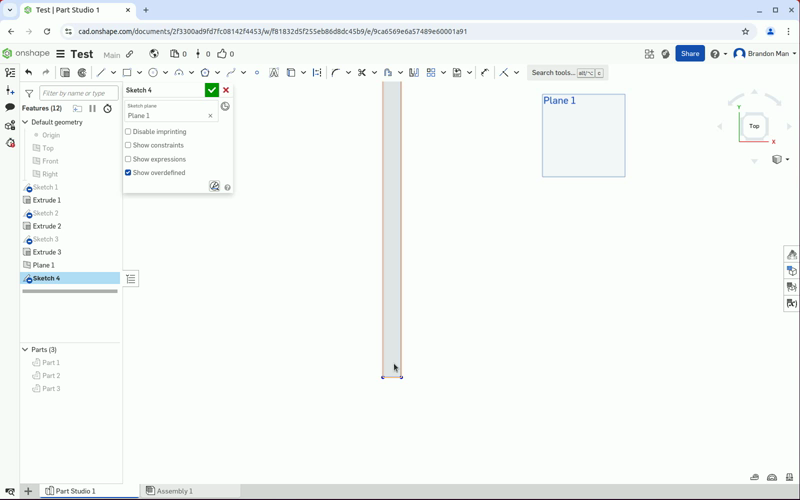
scroll(6)
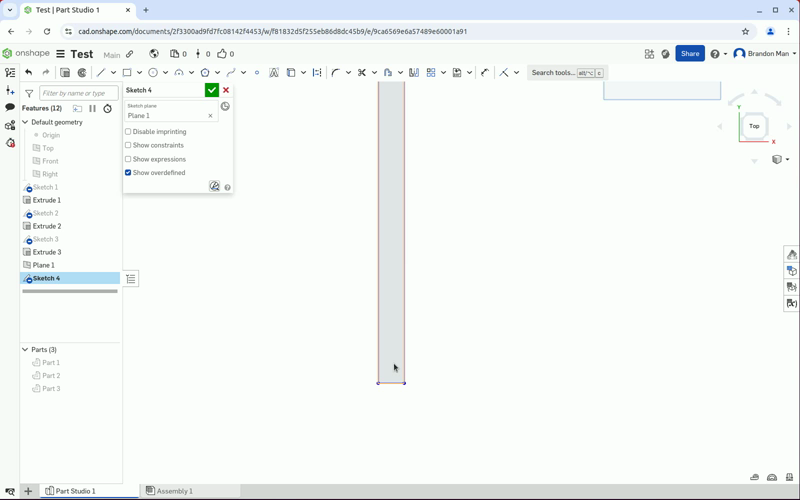
scroll(6)
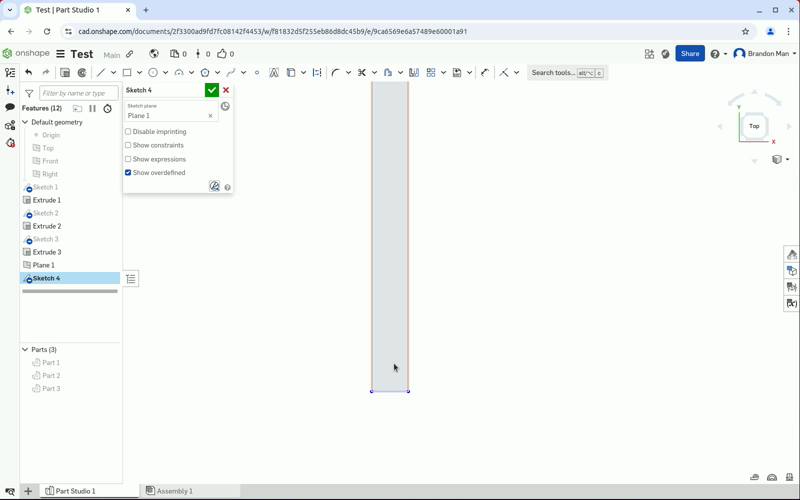
scroll(6)
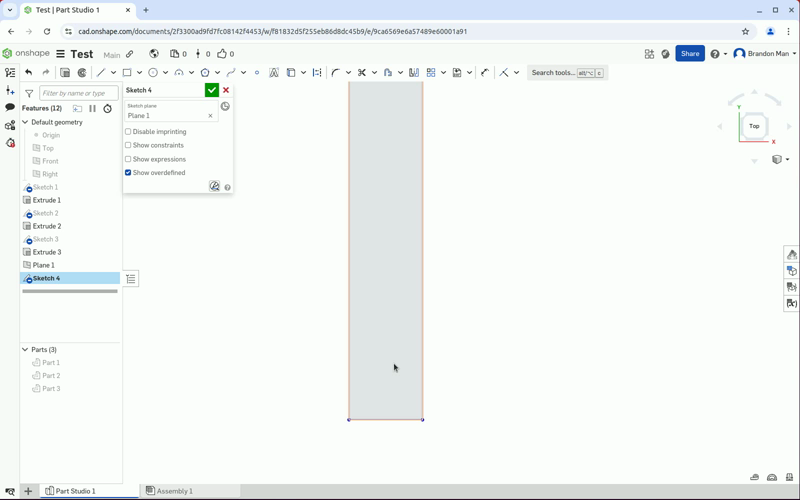
click(394, 363)
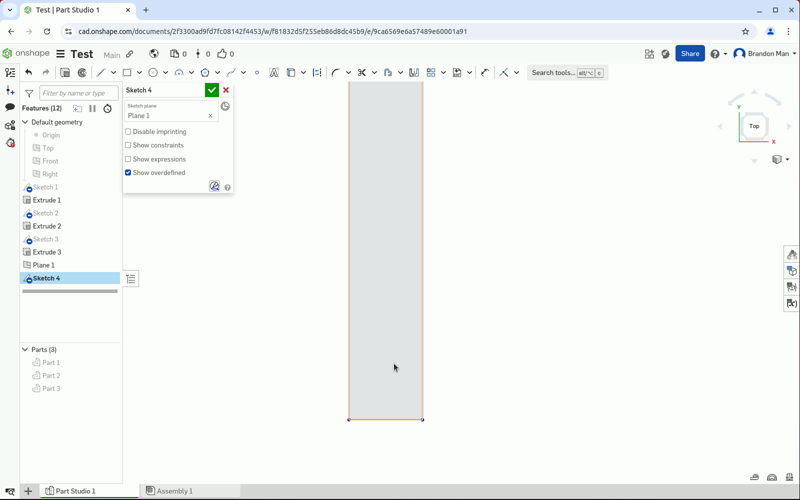
scroll(-6)
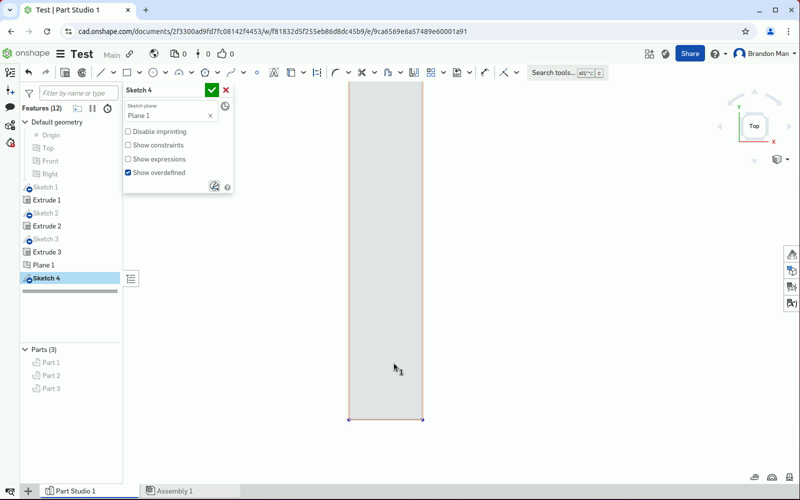
scroll(-6)
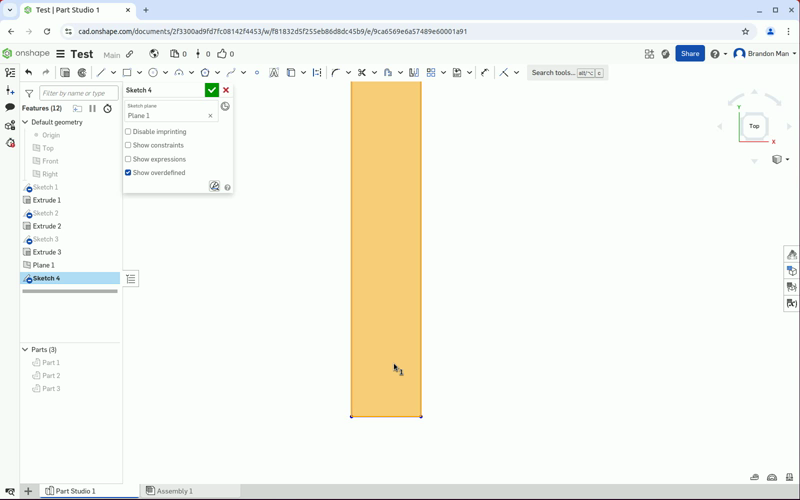
scroll(-6)
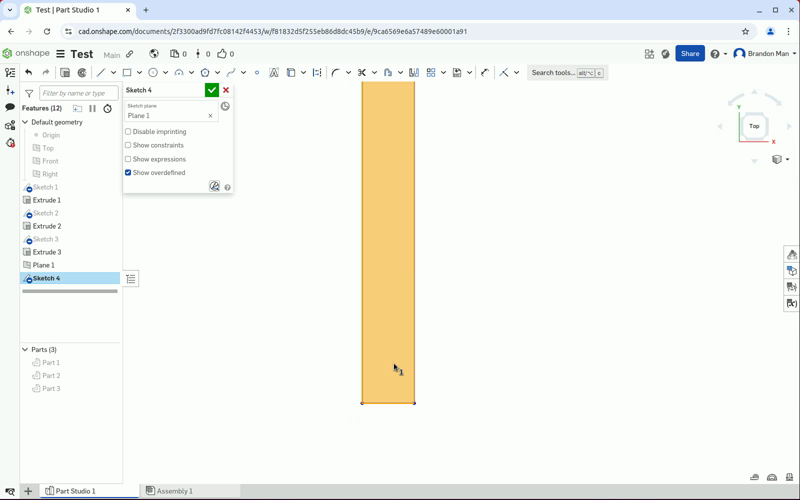
scroll(-6)
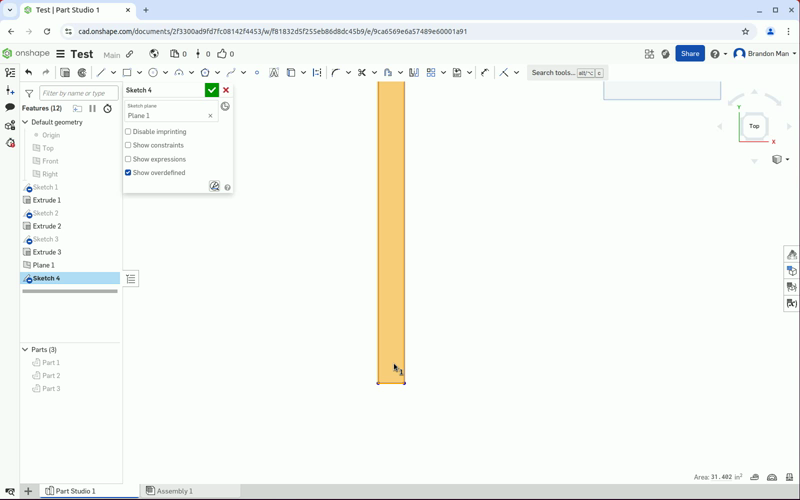
scroll(-6)
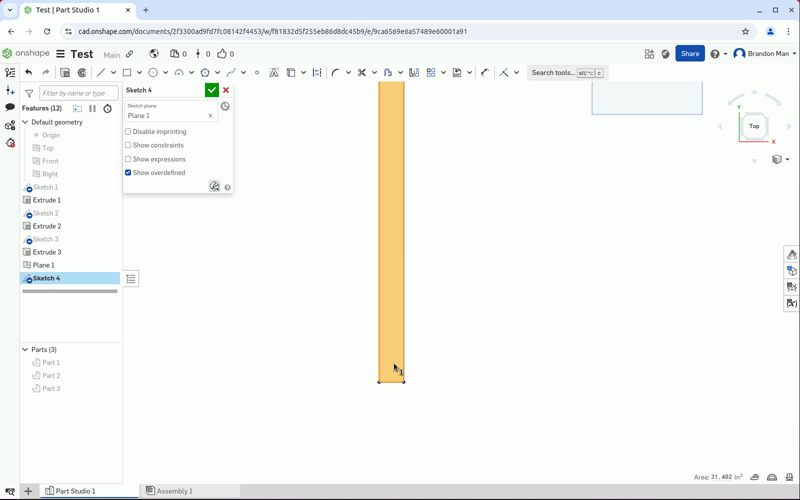
scroll(-6)
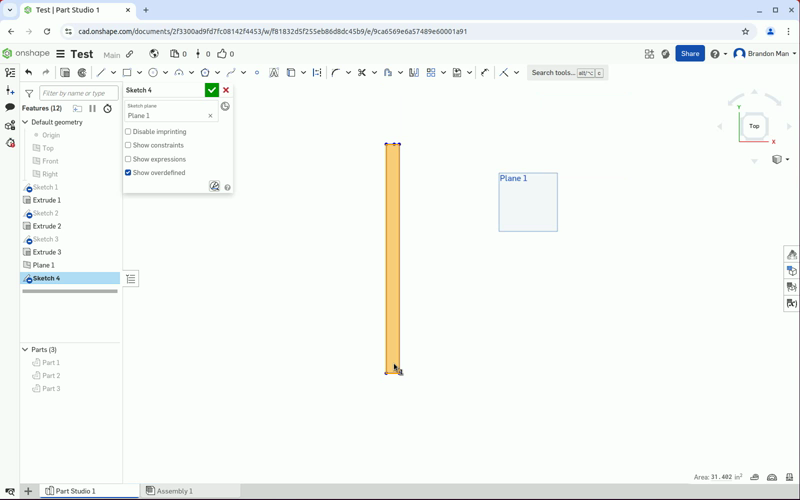
scroll(-6)
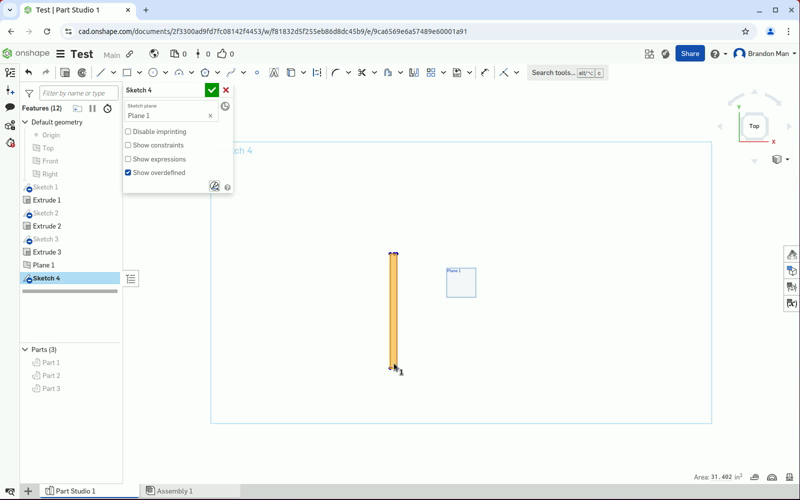
mouse_move(73, 352)
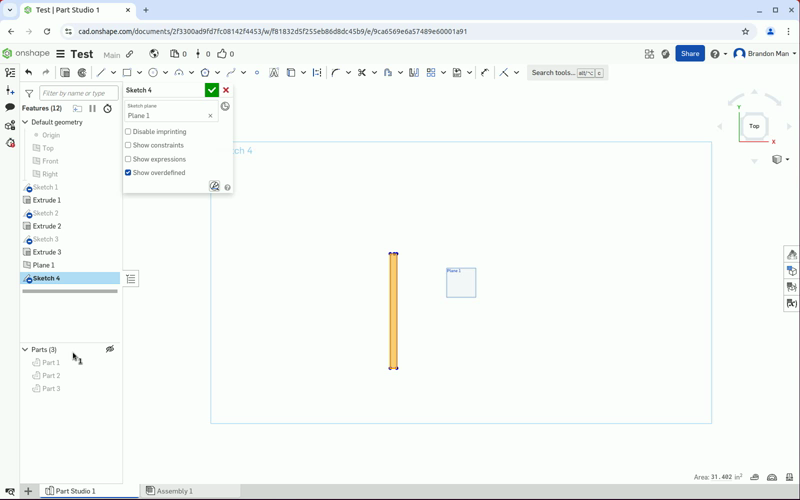
key(shift+y)
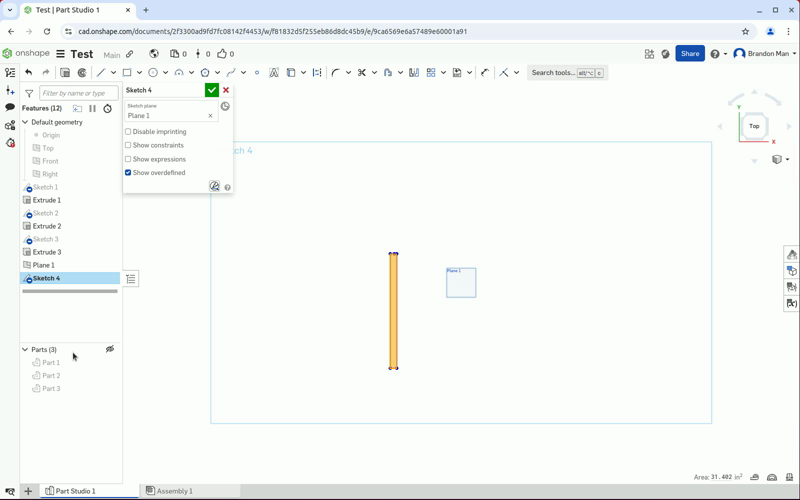
key(shift+e)
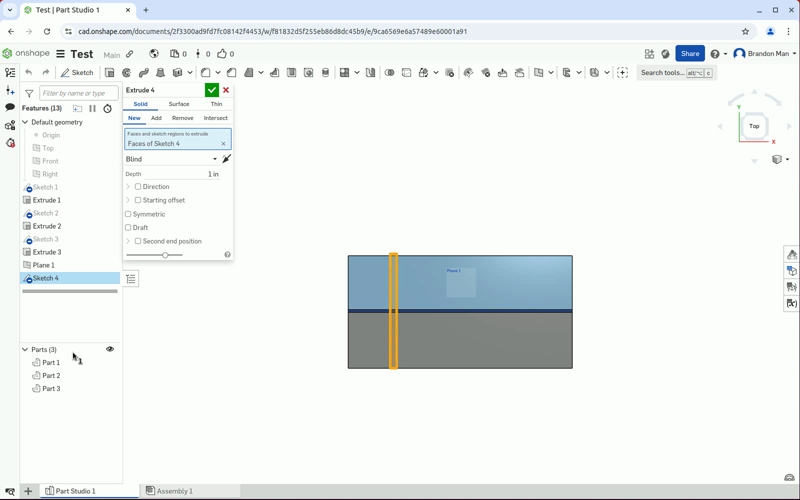
mouse_move(143, 106)
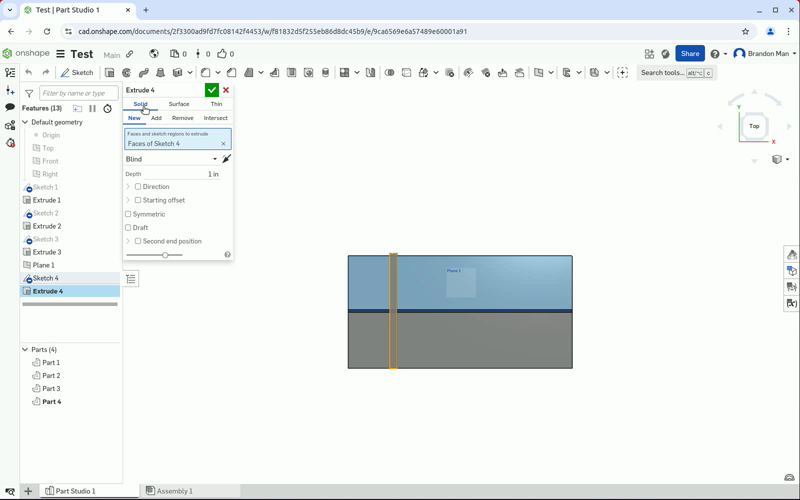
click(143, 106)
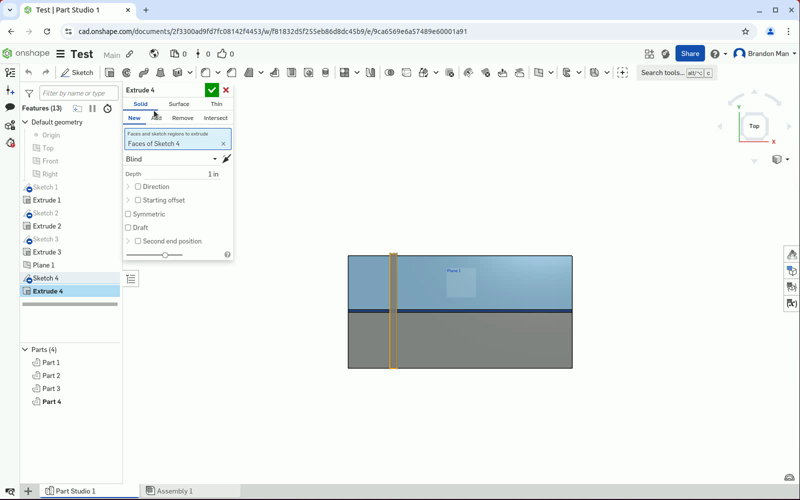
mouse_move(186, 120)
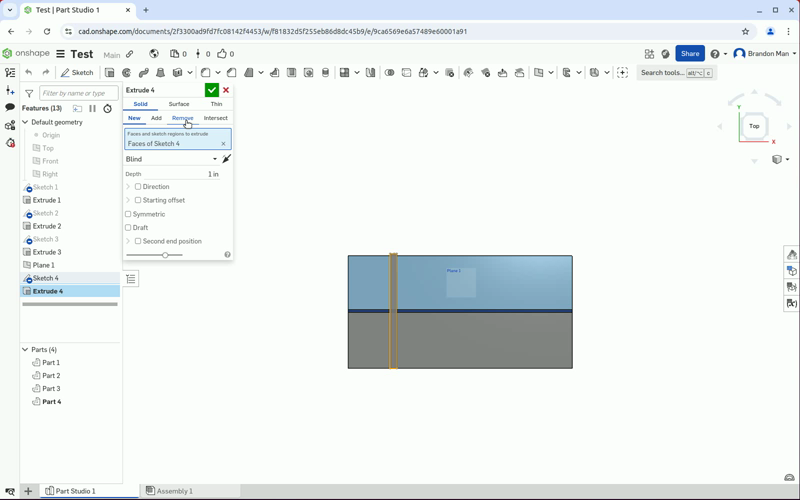
click(186, 120)
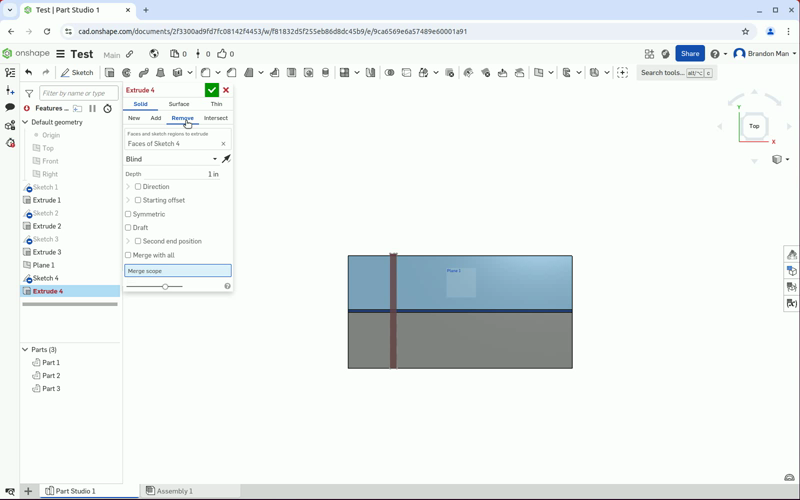
key(tab, 4)
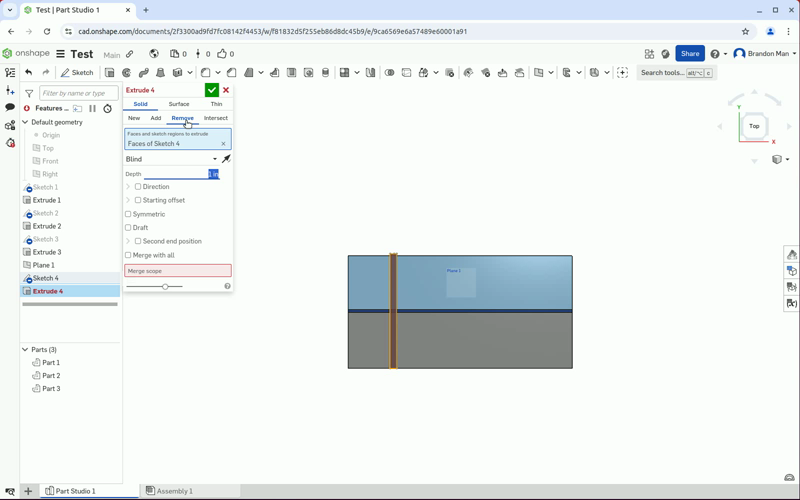
text(0.722)
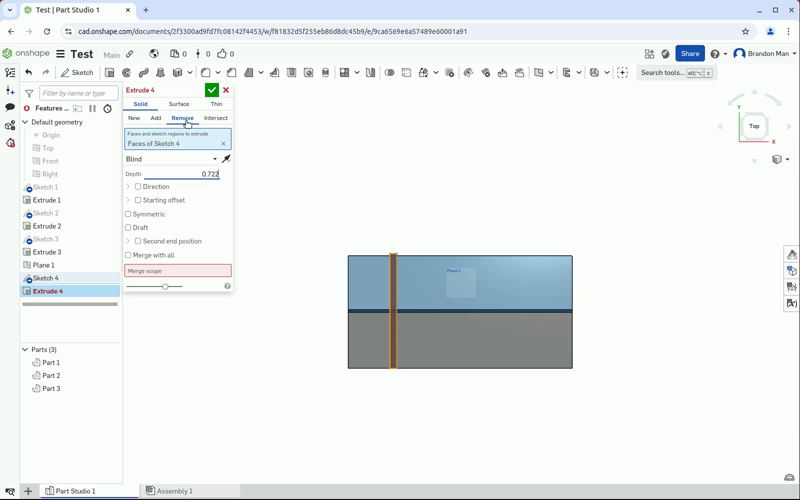
key(tab, 6)
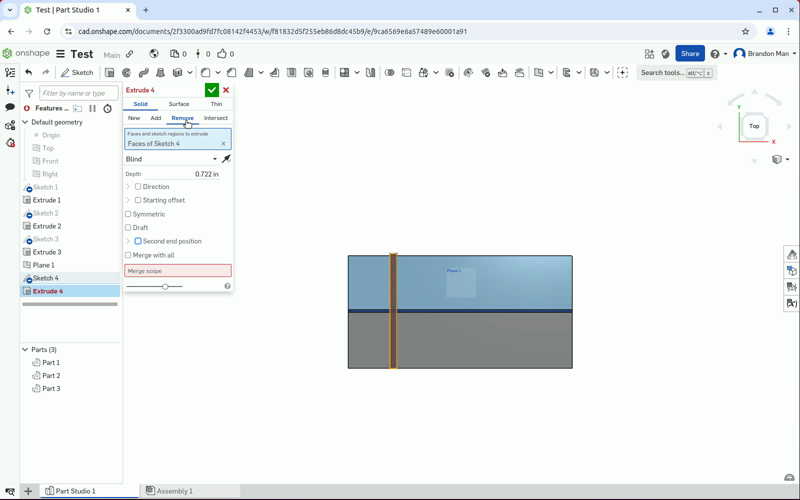
key(space)
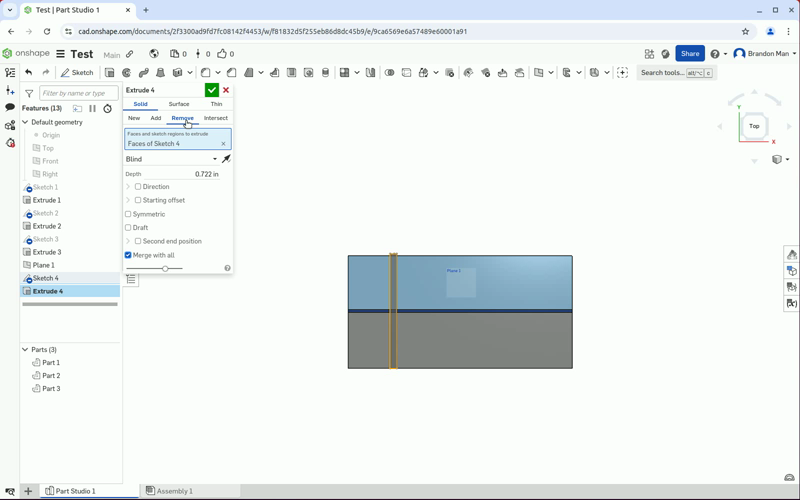
key(enter)
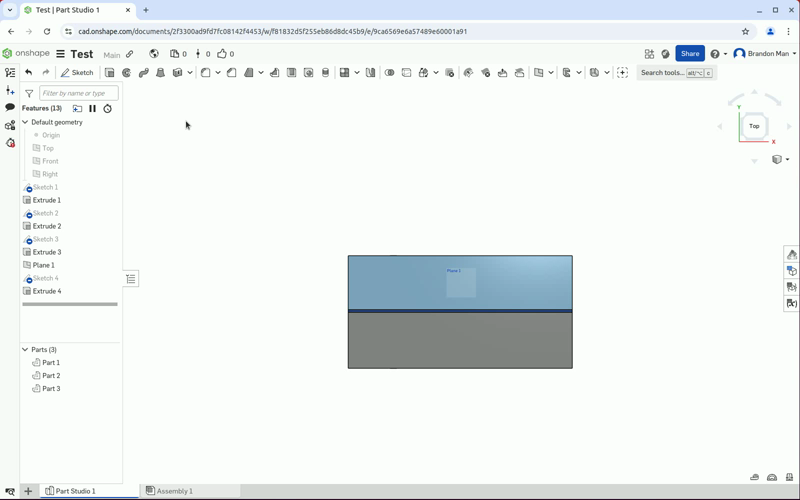
key(shift+h)
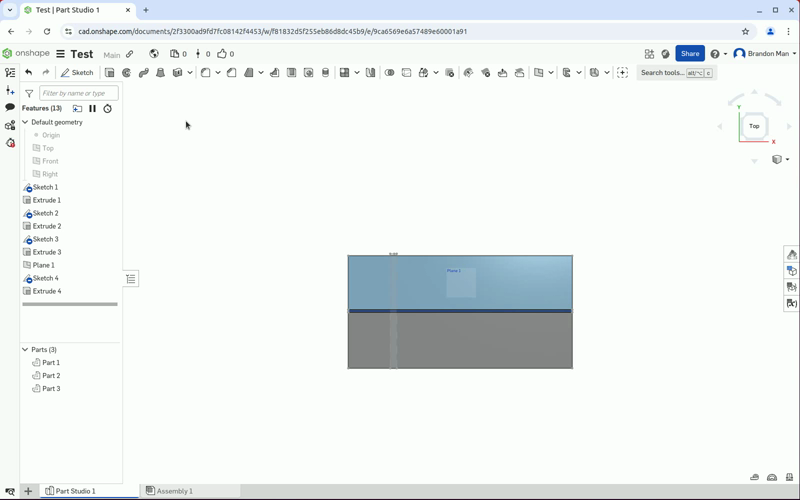
key(shift+h)
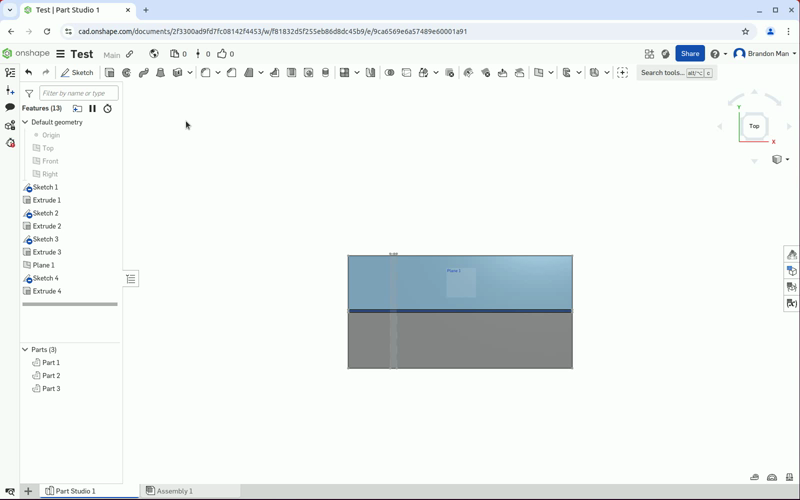
key(shift+7)
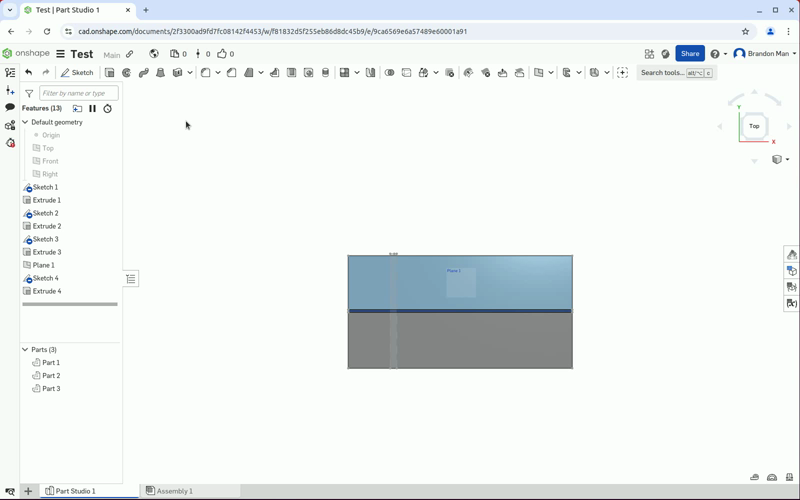
key(up, 3)
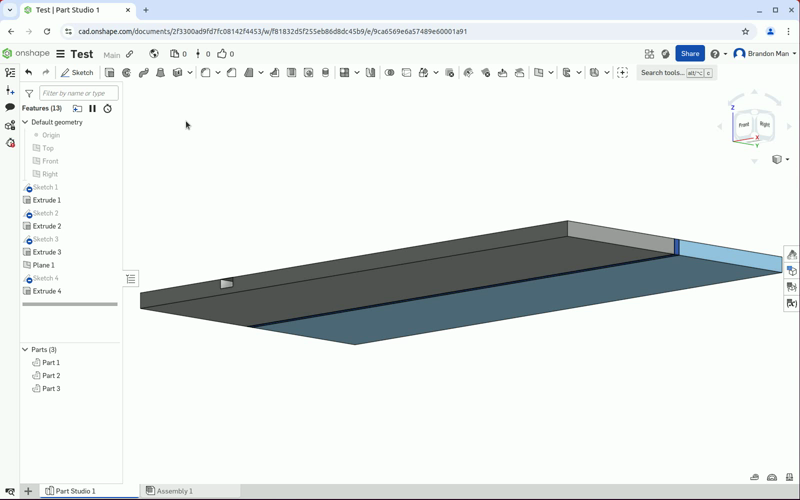
key(left, 3)
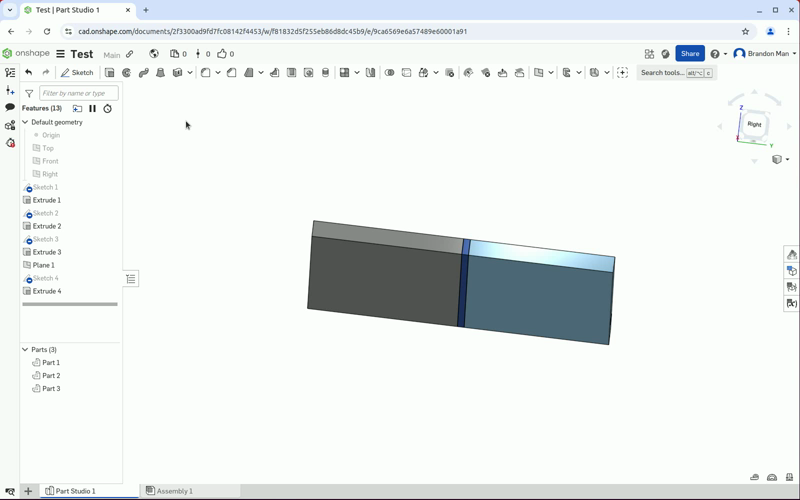
key(right, 3)
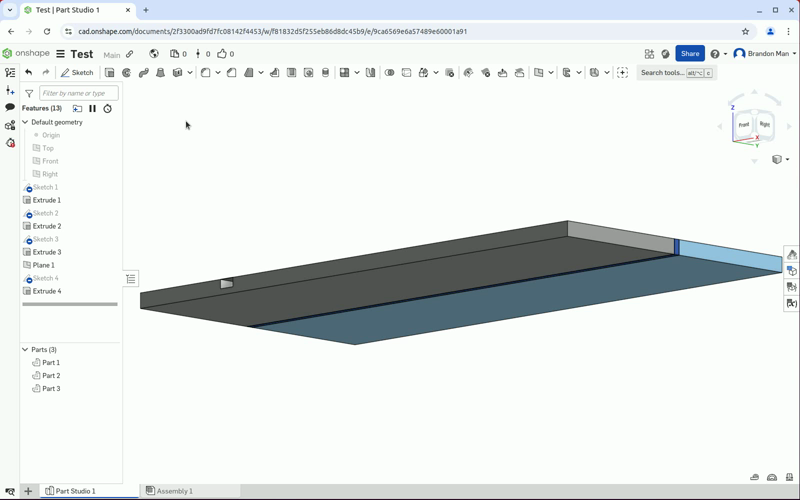
key(down, 3)
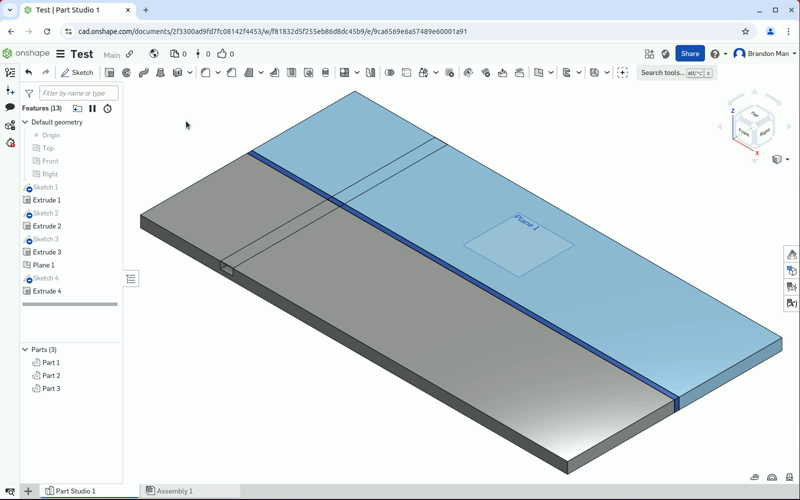
mouse_move(73, 189)
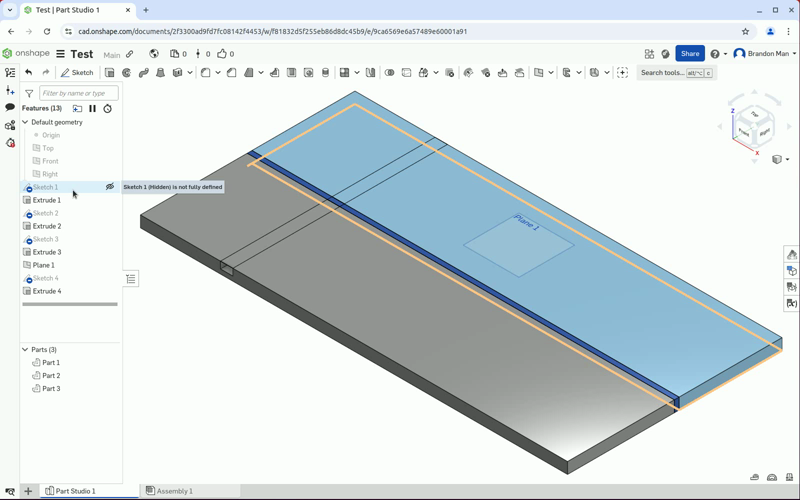
click(73, 189)